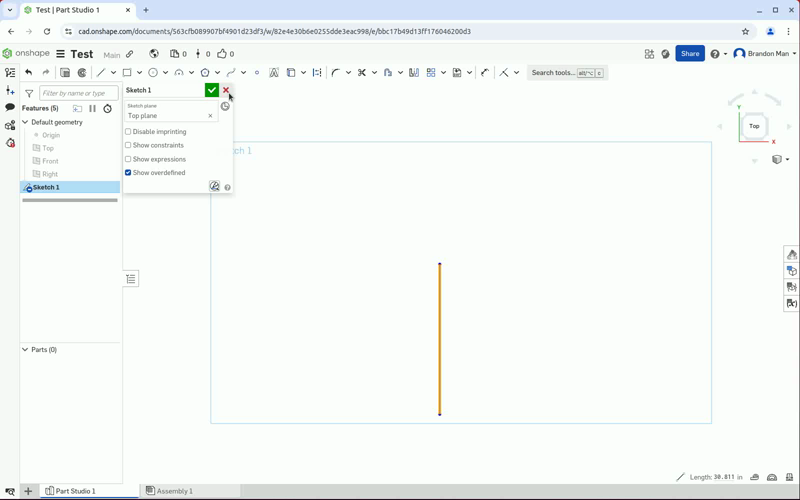
key(shift+h)
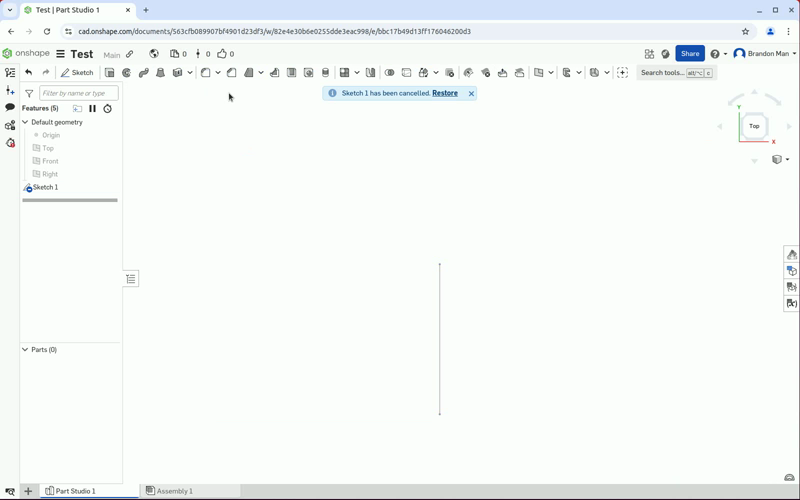
key(shift+s)
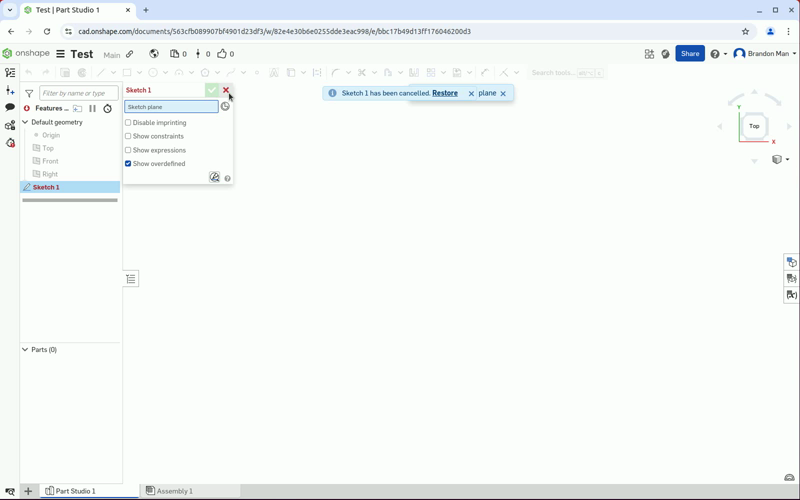
mouse_move(73, 150)
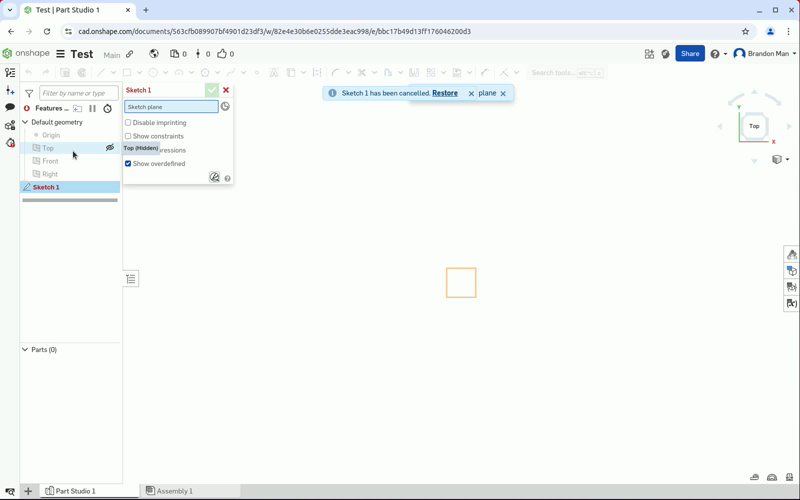
click(73, 150)
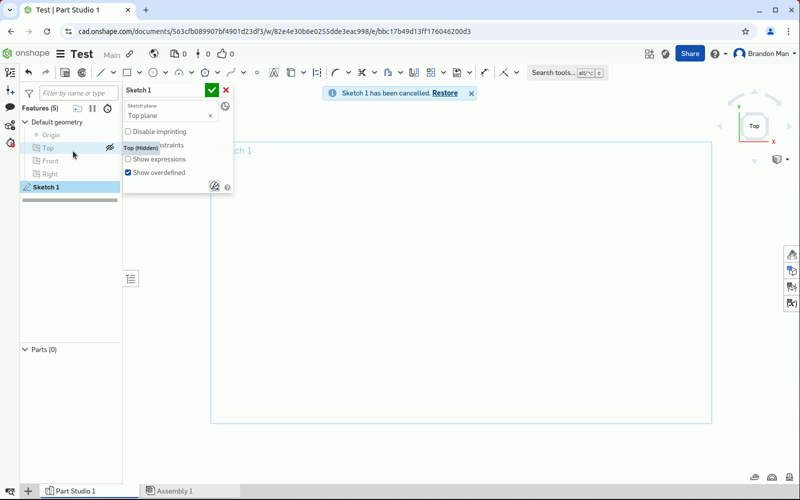
mouse_move(73, 352)
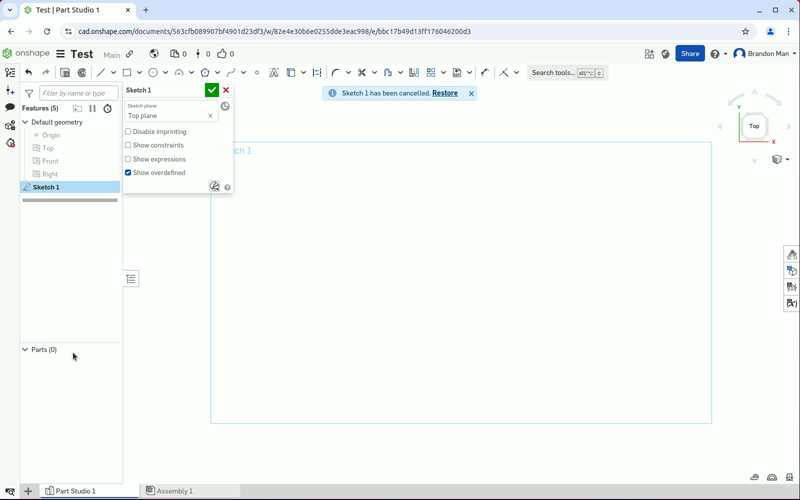
key(y)
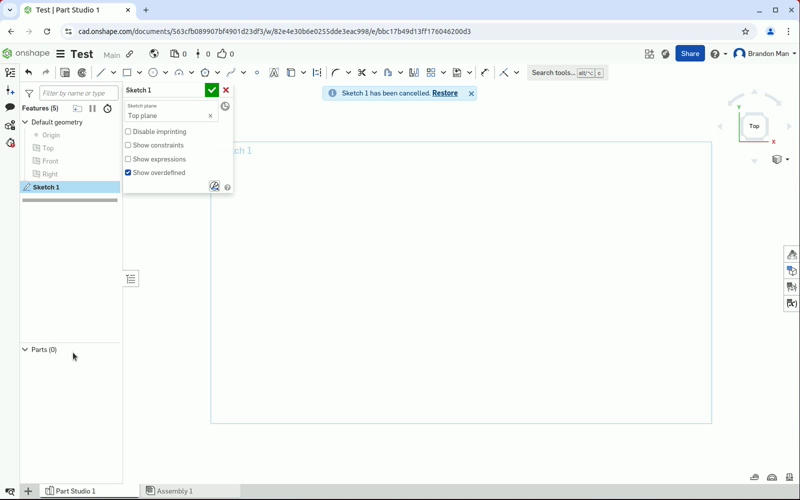
key(l)
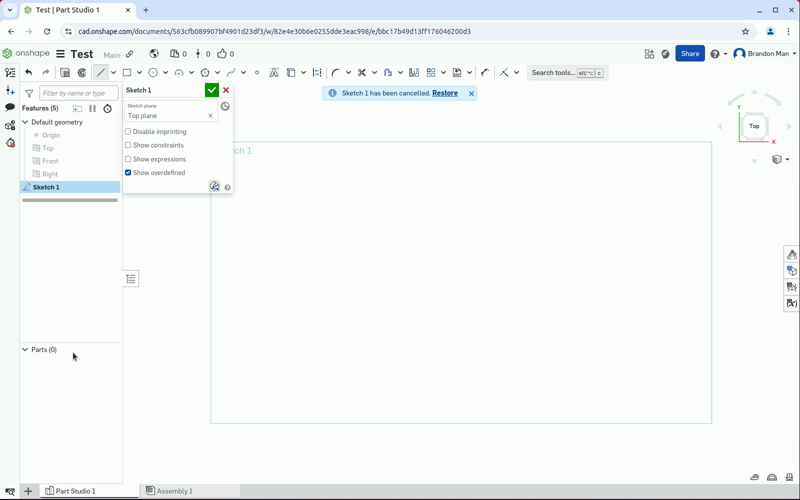
key_down(shift)
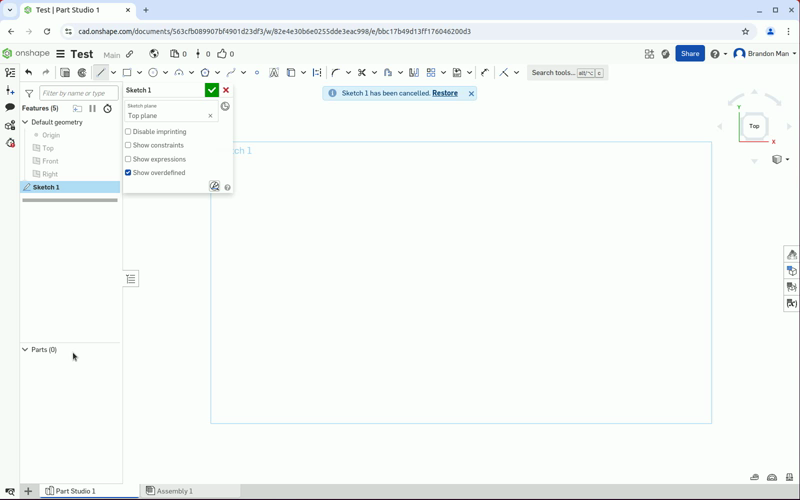
mouse_move(425, 276)
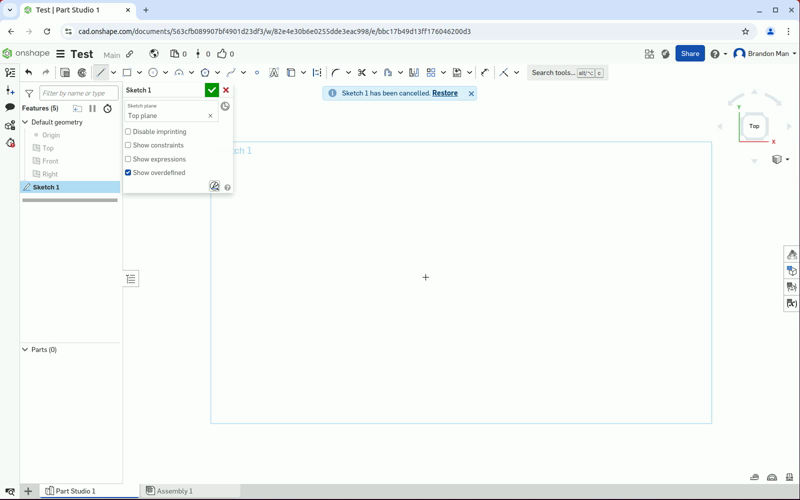
click(425, 276)
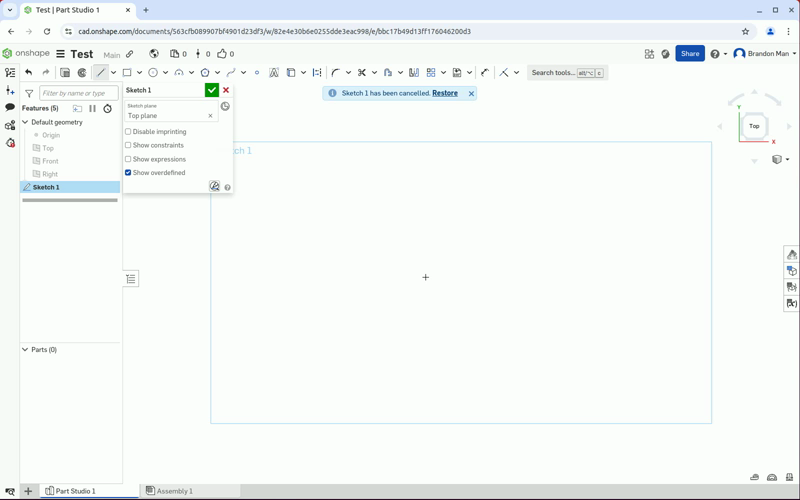
key_up(shift)
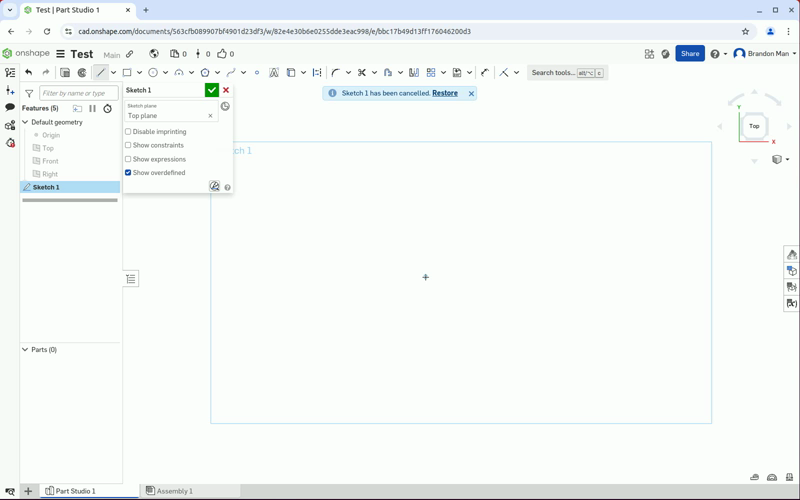
key_down(shift)
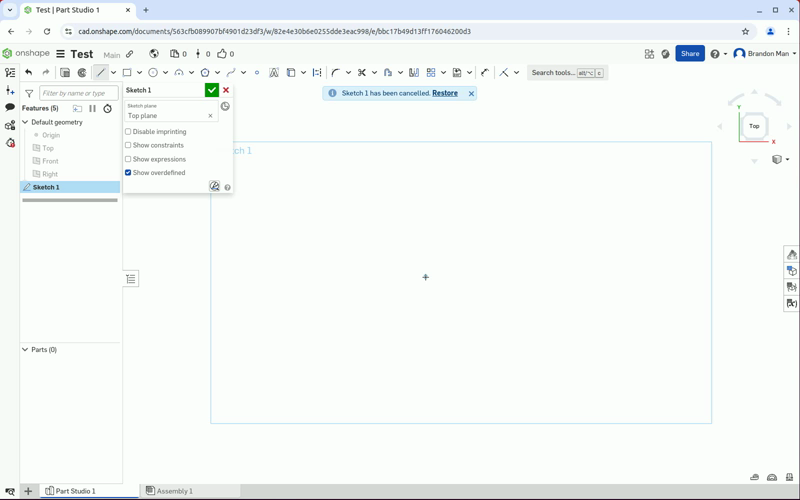
mouse_move(455, 276)
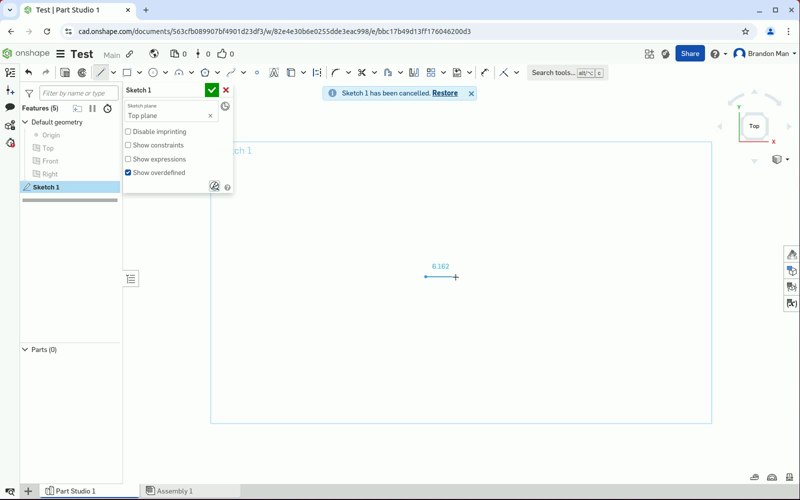
mouse_move(455, 264)
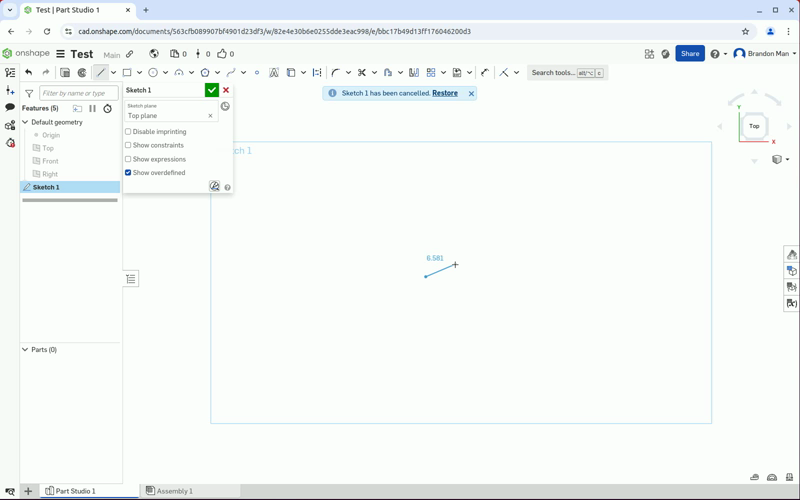
click(455, 264)
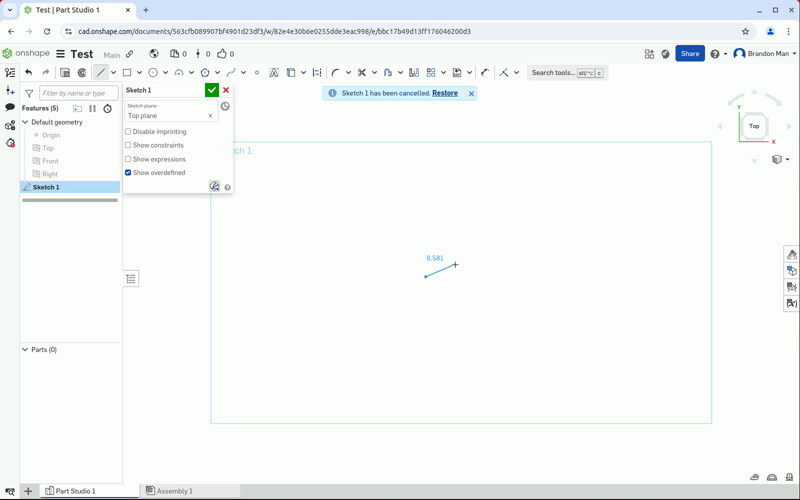
key_up(shift)
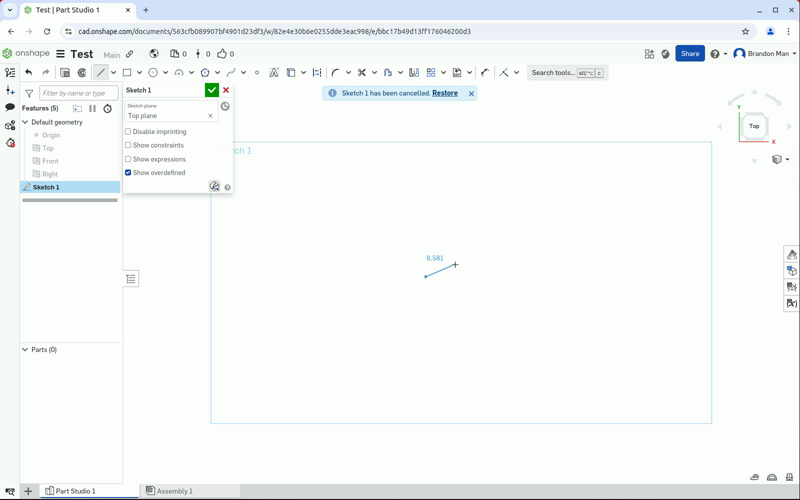
key(esc)
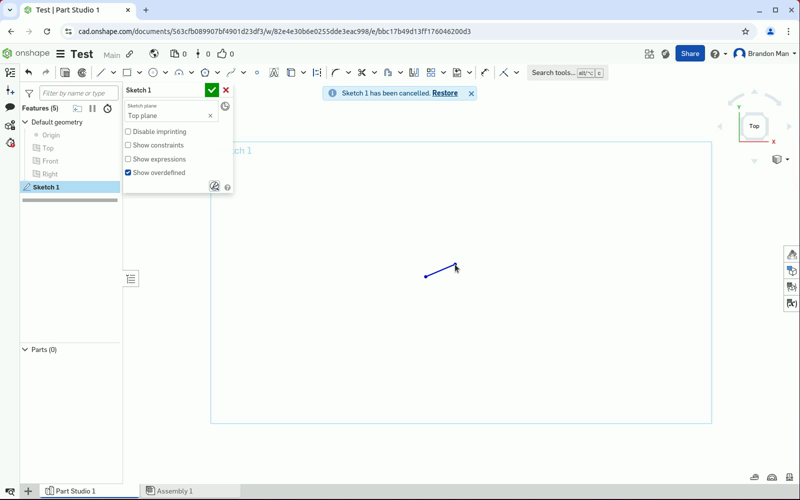
key(a)
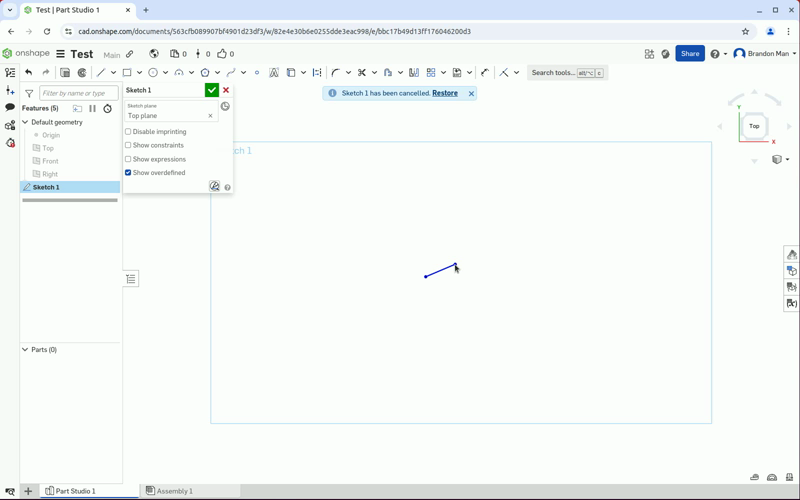
mouse_move(455, 264)
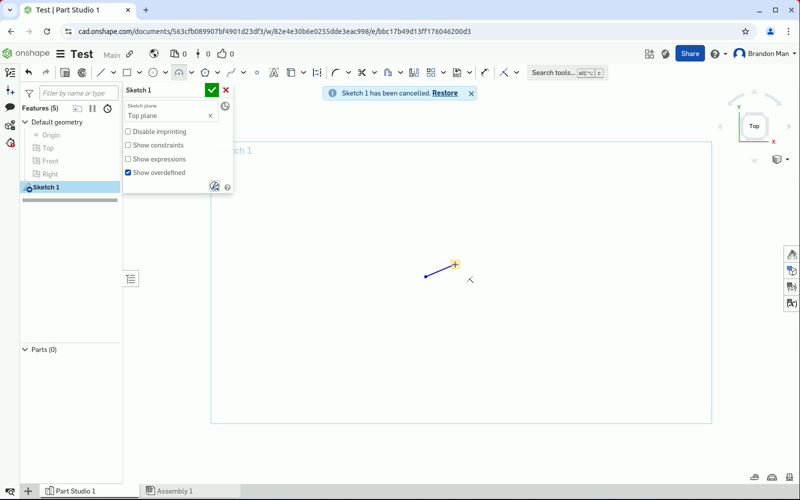
click(455, 264)
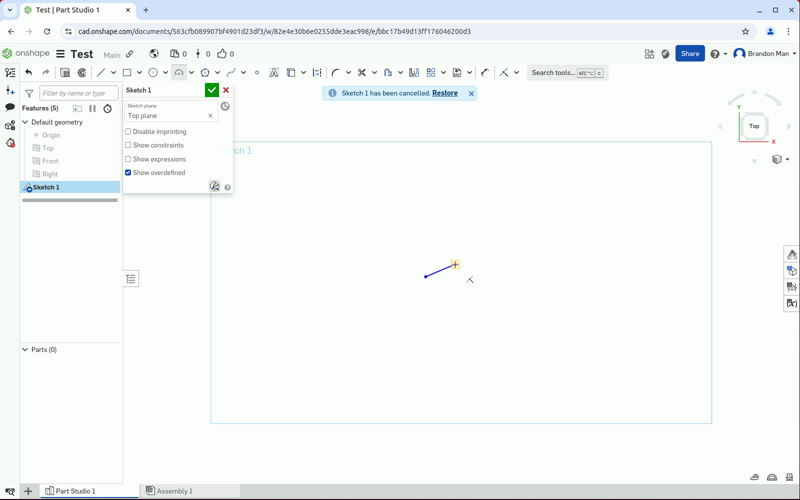
key_down(shift)
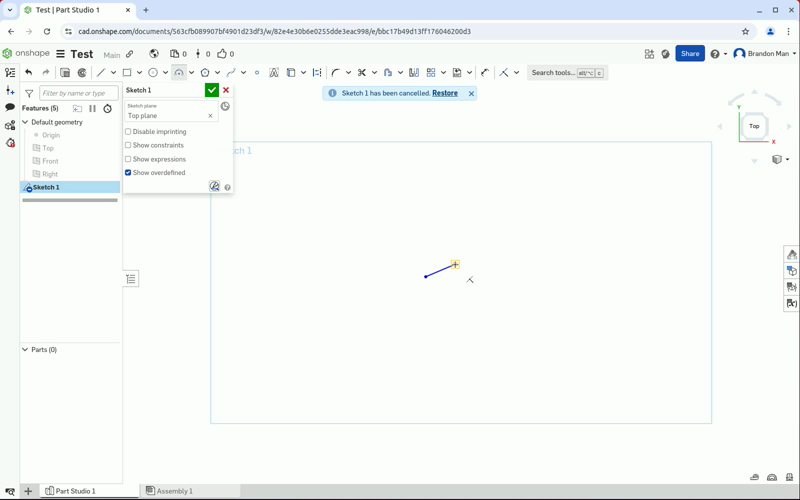
mouse_move(465, 258)
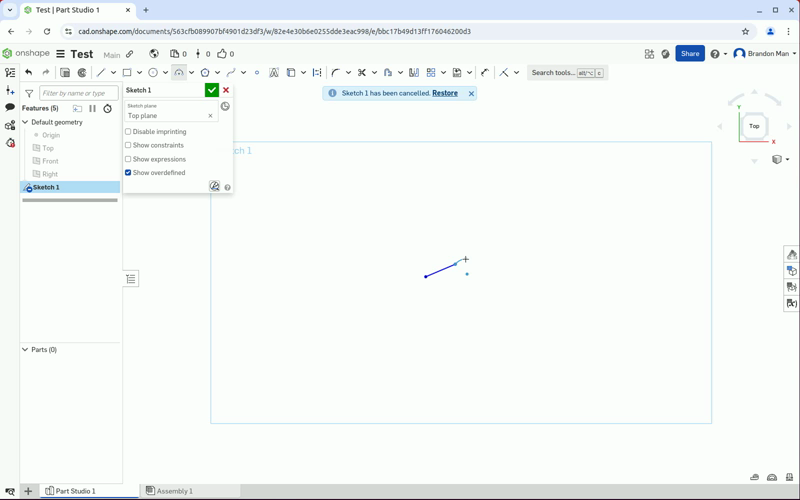
click(465, 258)
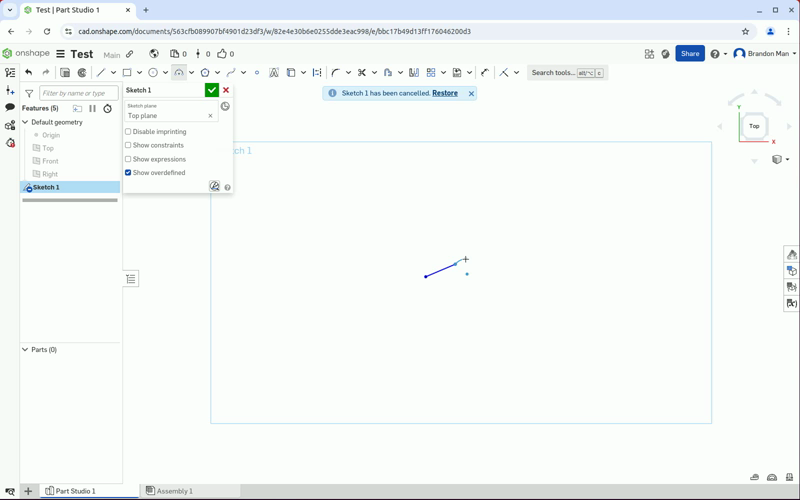
mouse_move(457, 255)
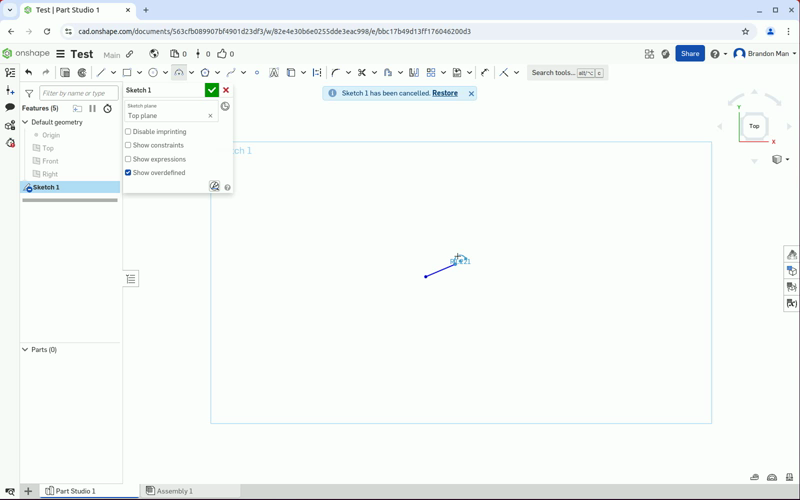
click(457, 255)
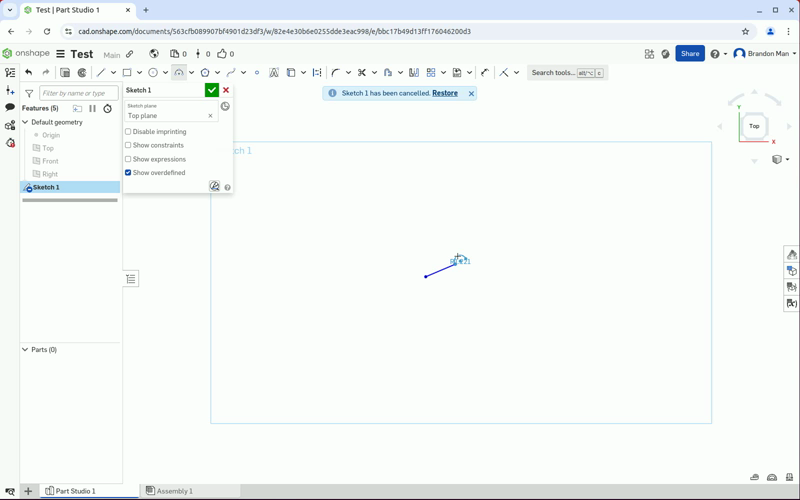
key_up(shift)
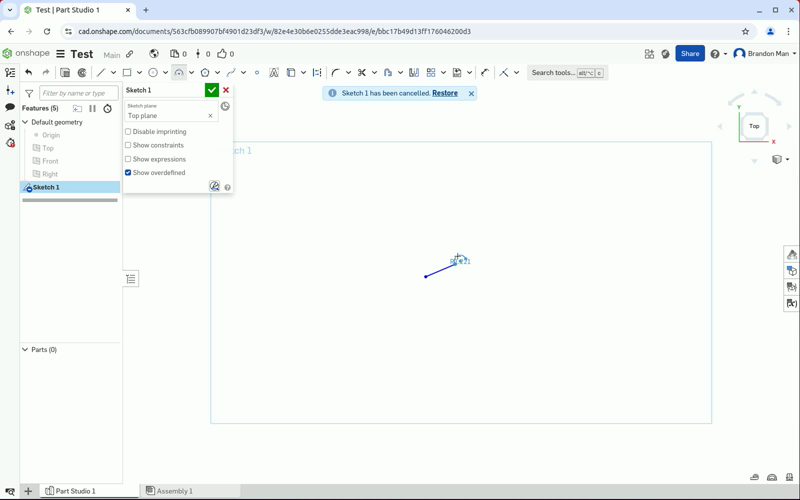
key(esc)
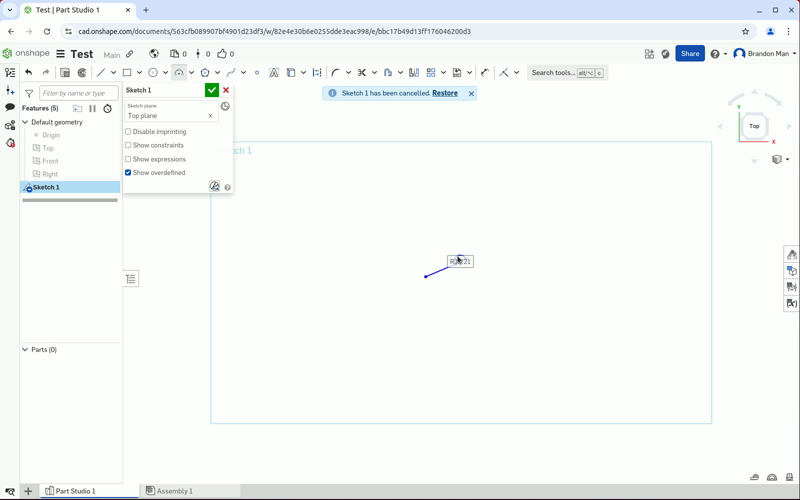
key(l)
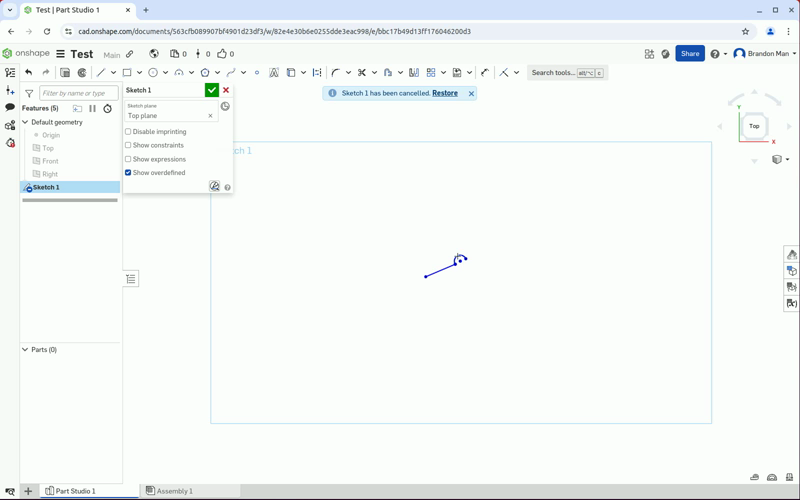
mouse_move(465, 258)
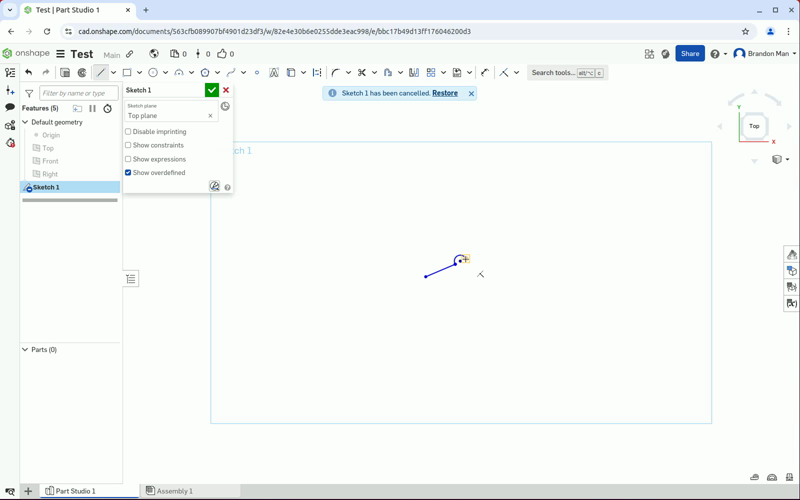
click(465, 258)
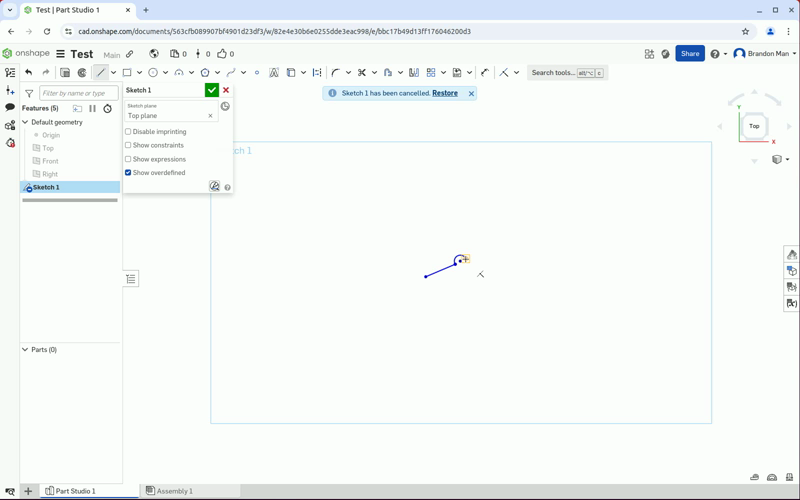
key_down(shift)
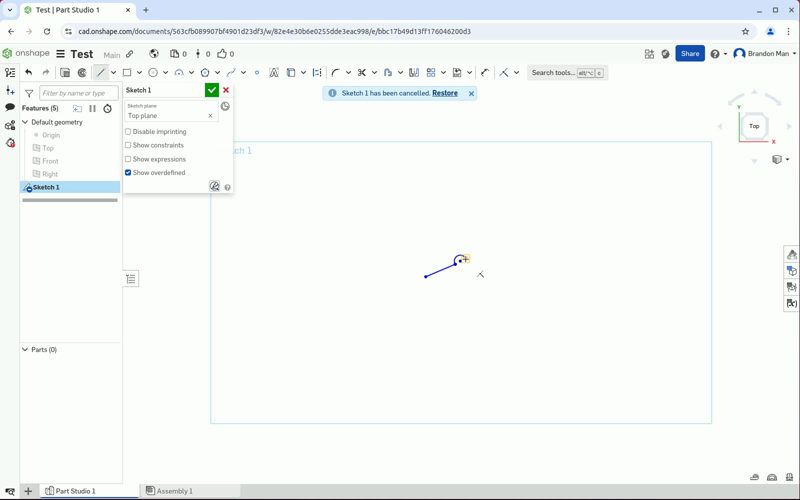
mouse_move(495, 258)
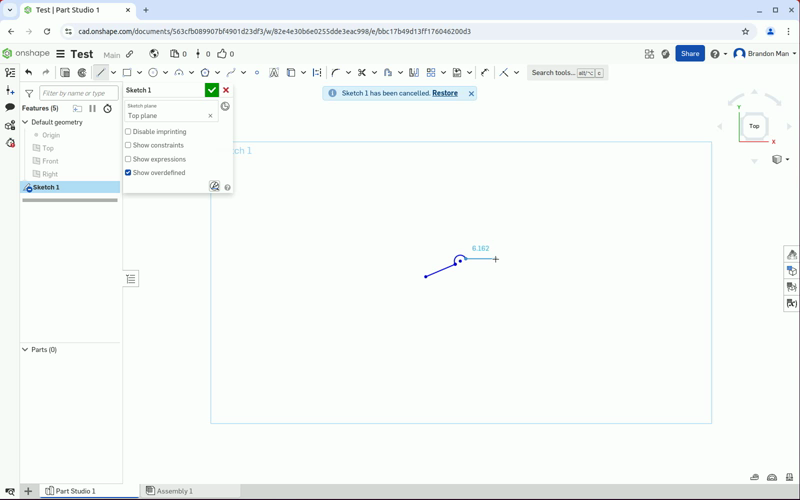
mouse_move(495, 246)
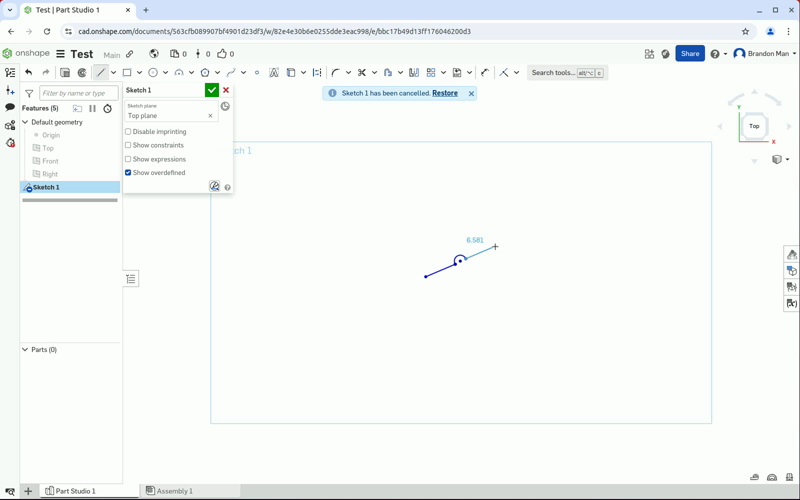
click(495, 246)
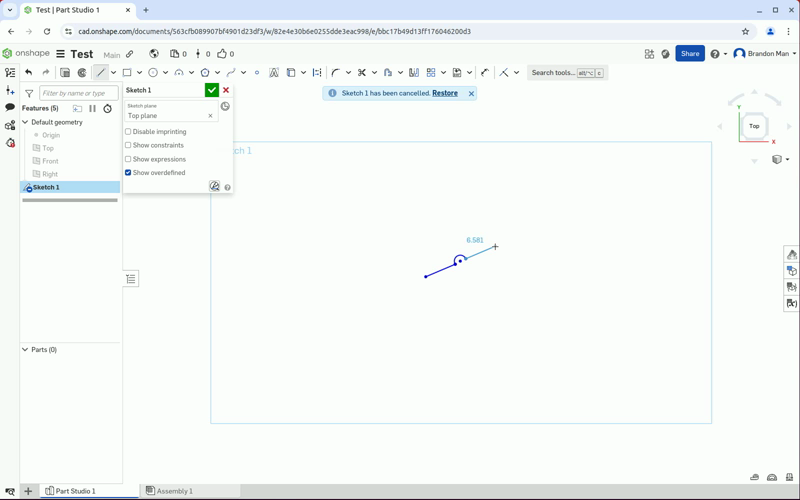
key_up(shift)
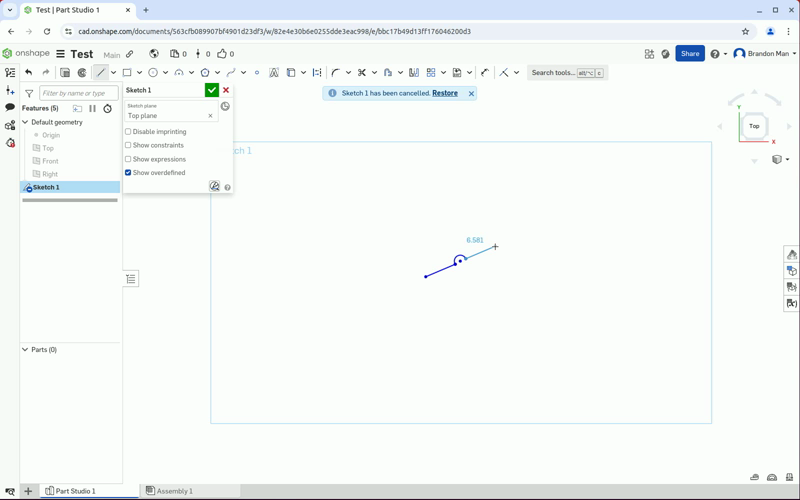
key_down(shift)
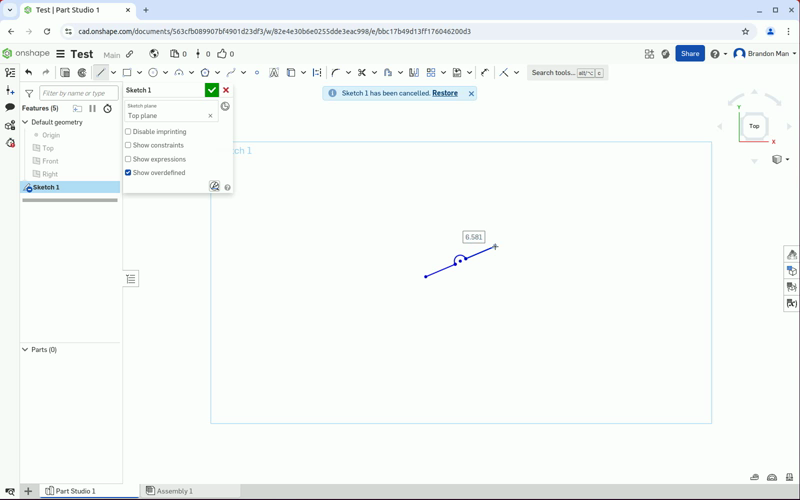
mouse_move(425, 246)
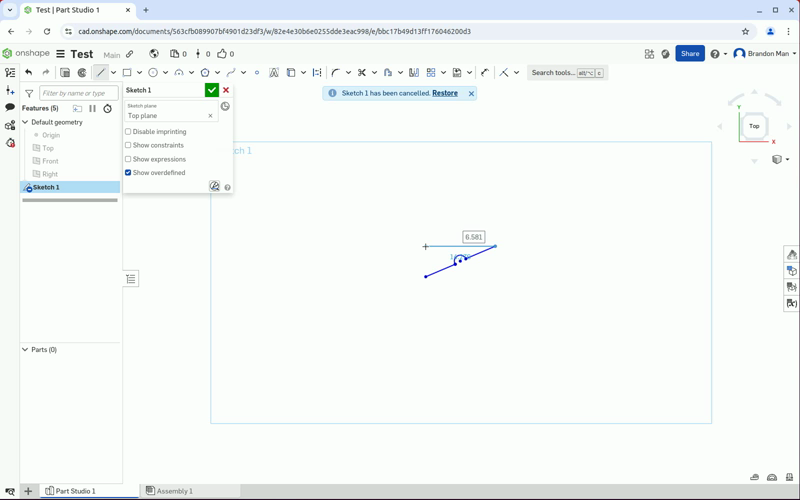
click(425, 246)
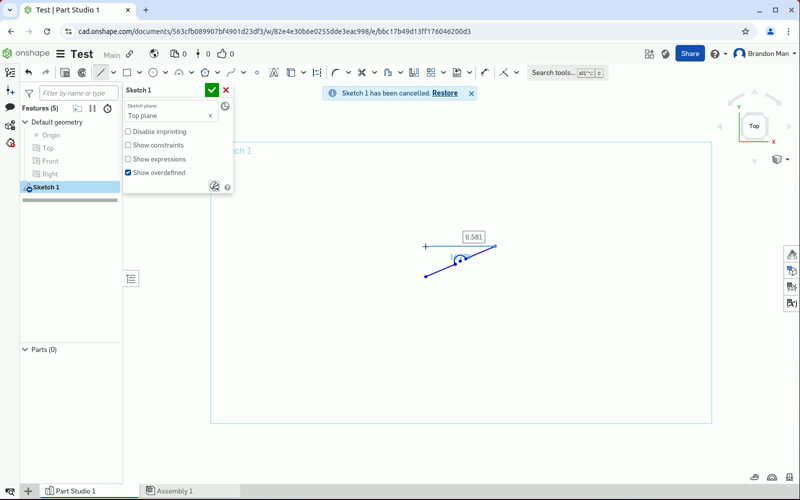
key_up(shift)
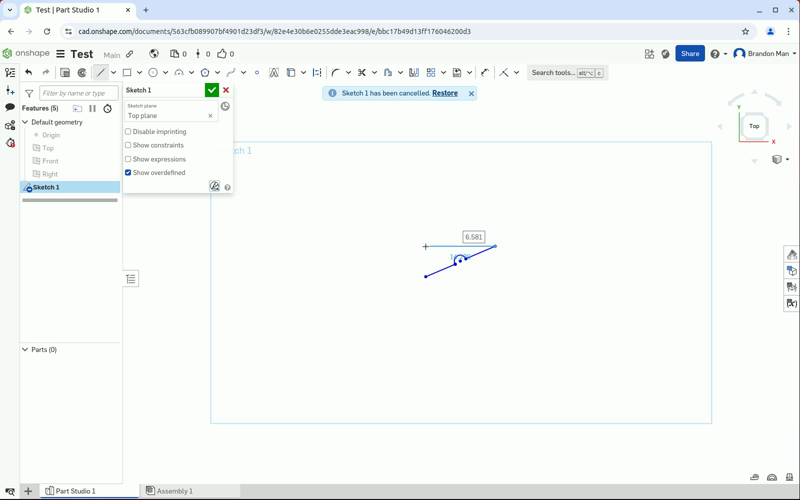
mouse_move(455, 246)
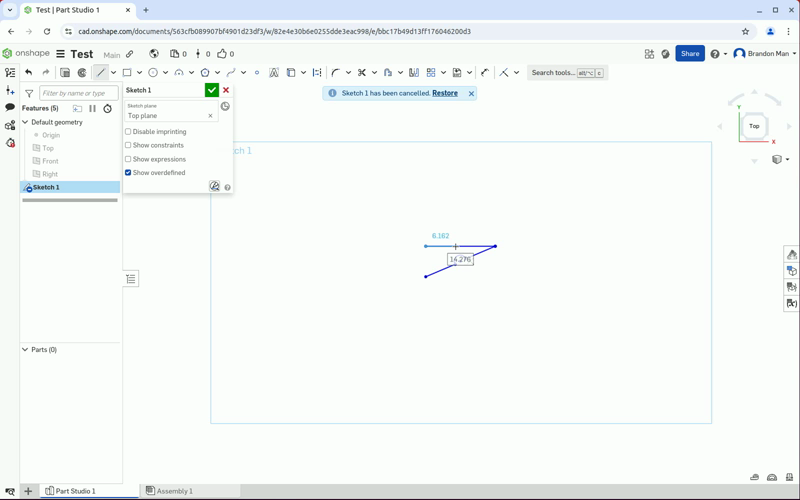
key_down(shift)
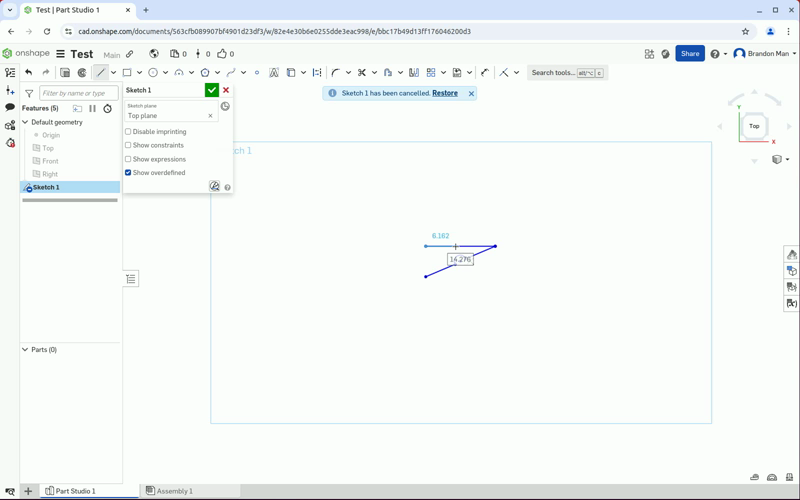
mouse_move(425, 276)
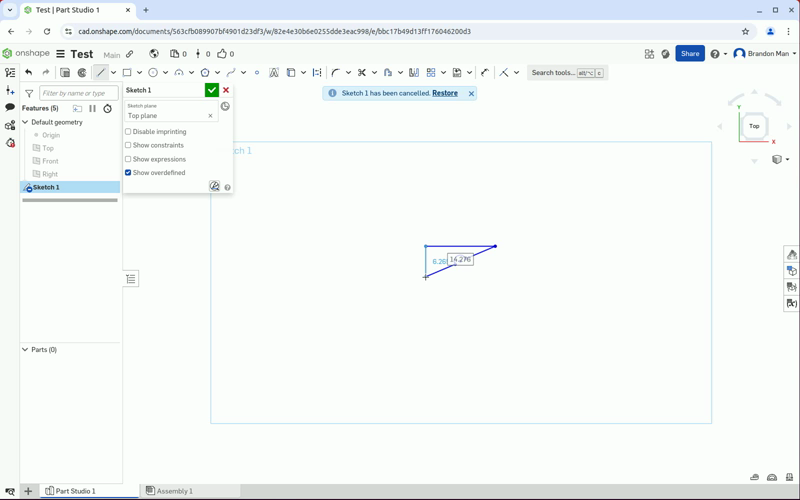
key_up(shift)
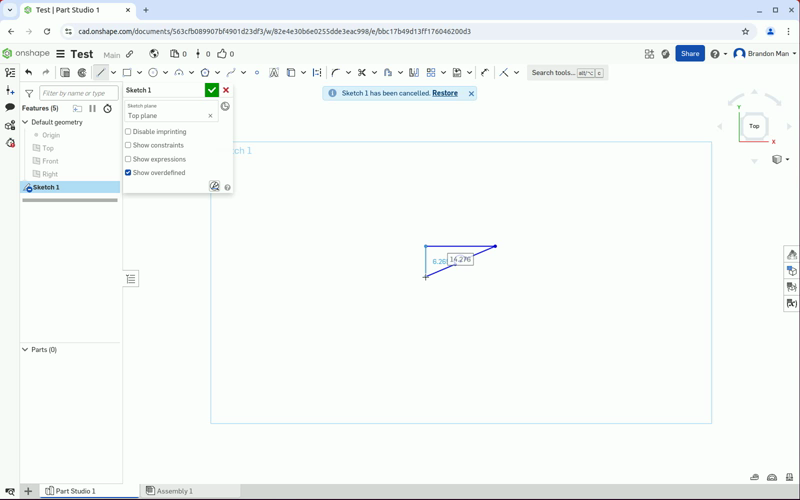
click(425, 276)
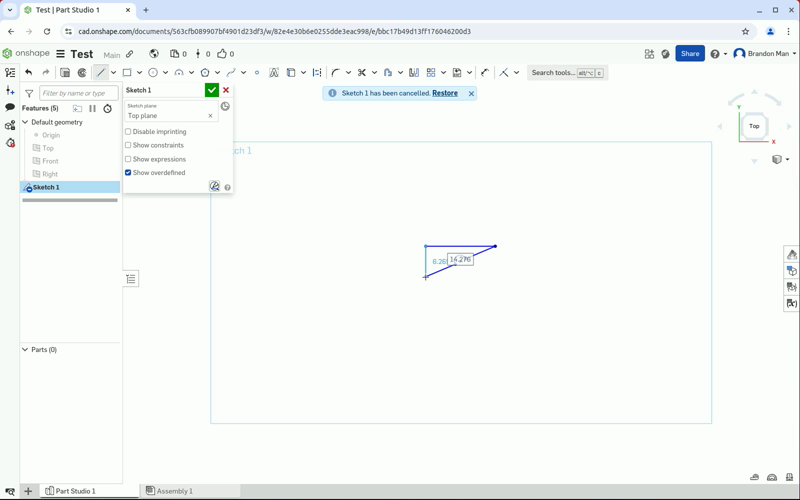
key(esc)
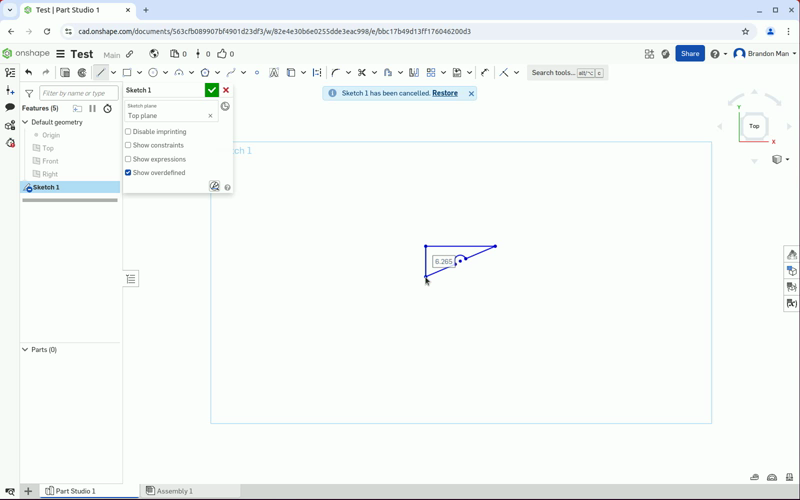
mouse_move(436, 266)
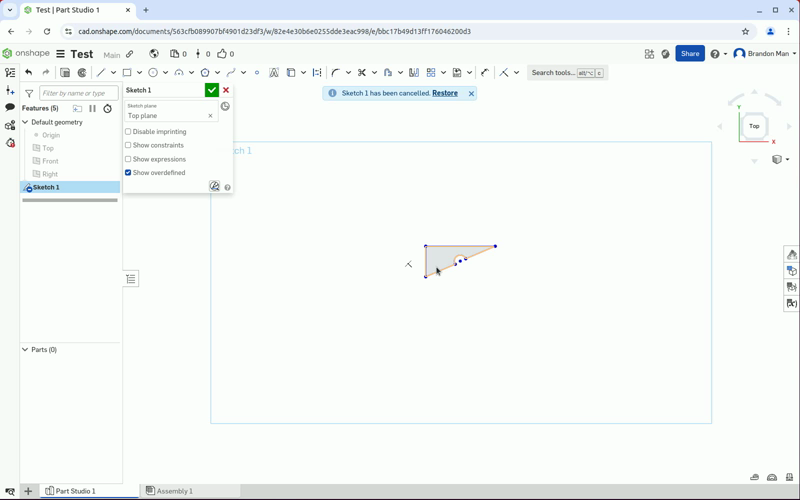
scroll(6)
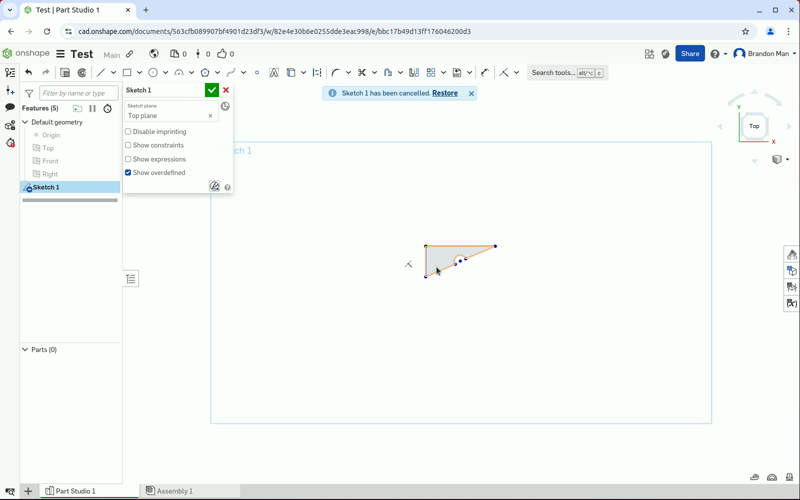
scroll(6)
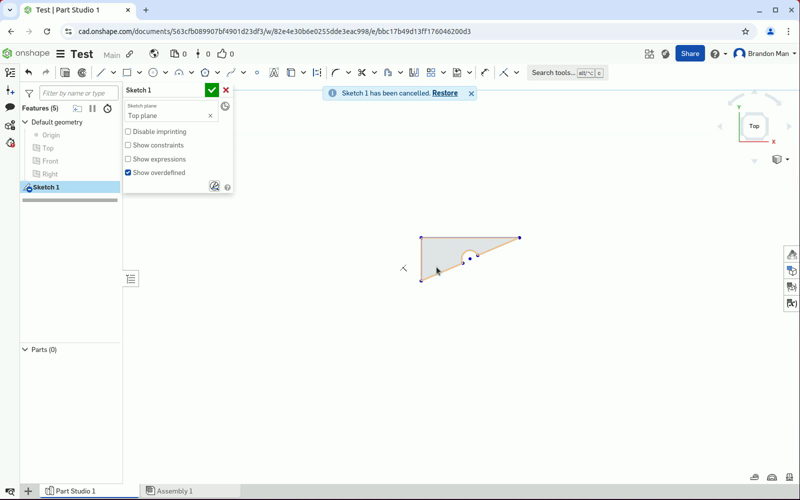
scroll(6)
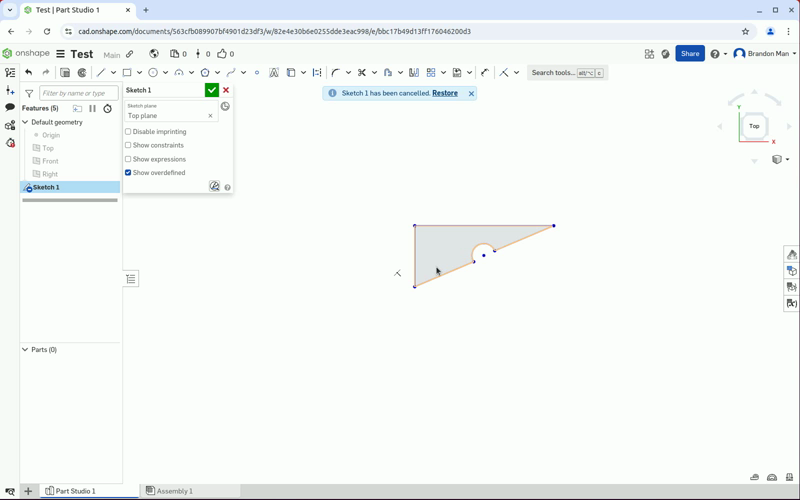
scroll(6)
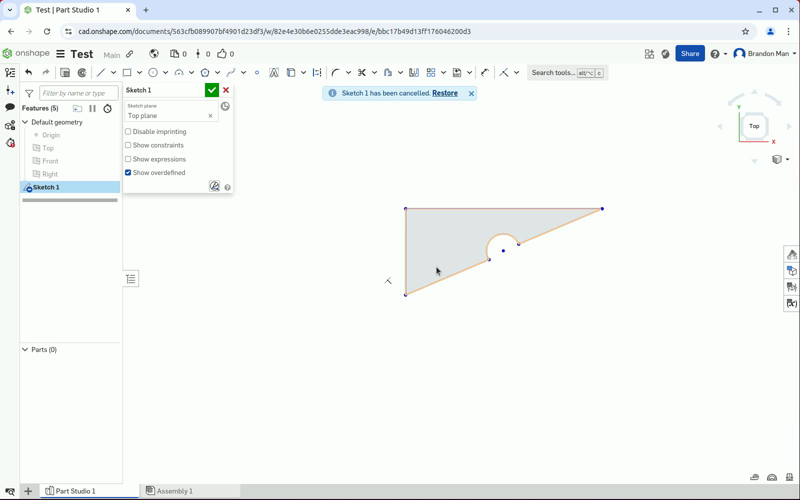
scroll(6)
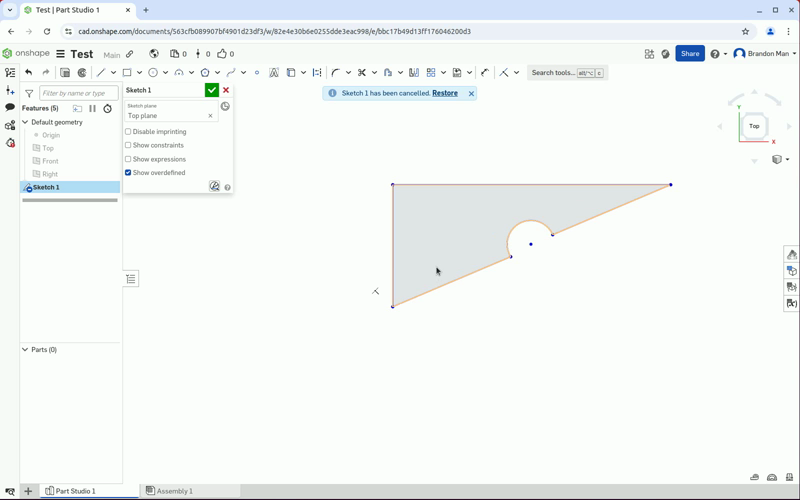
scroll(6)
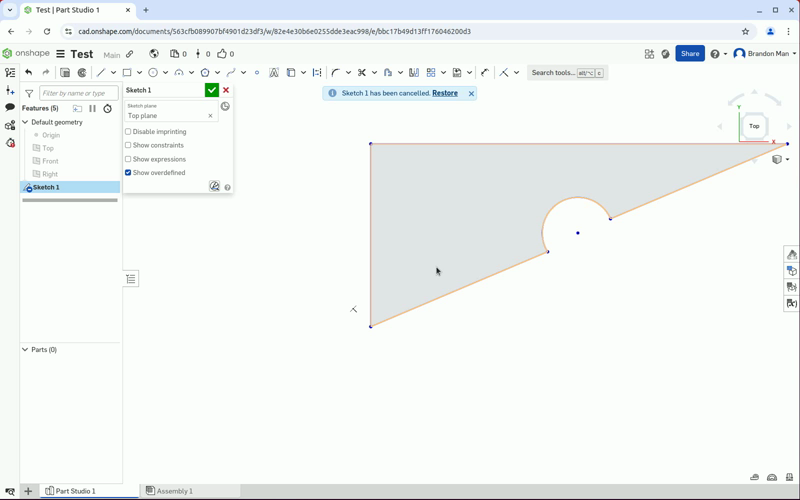
scroll(6)
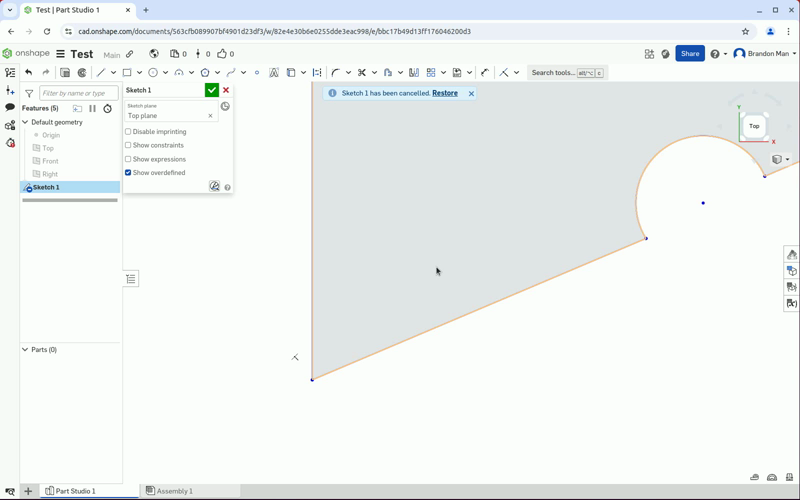
click(436, 266)
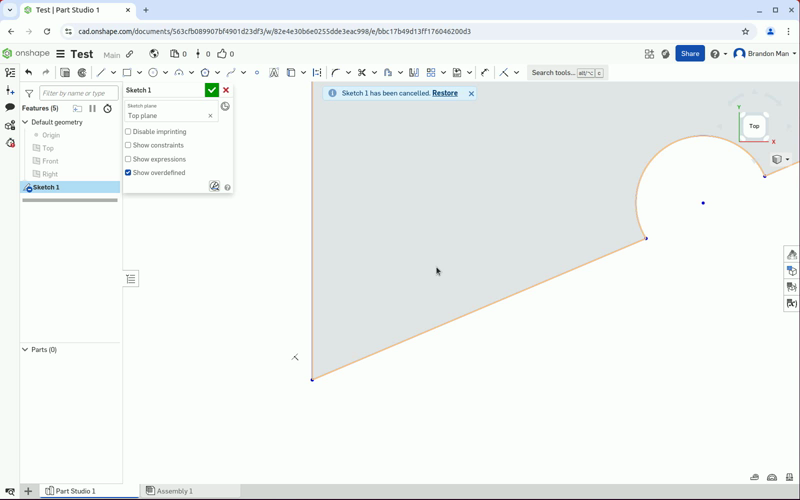
scroll(-6)
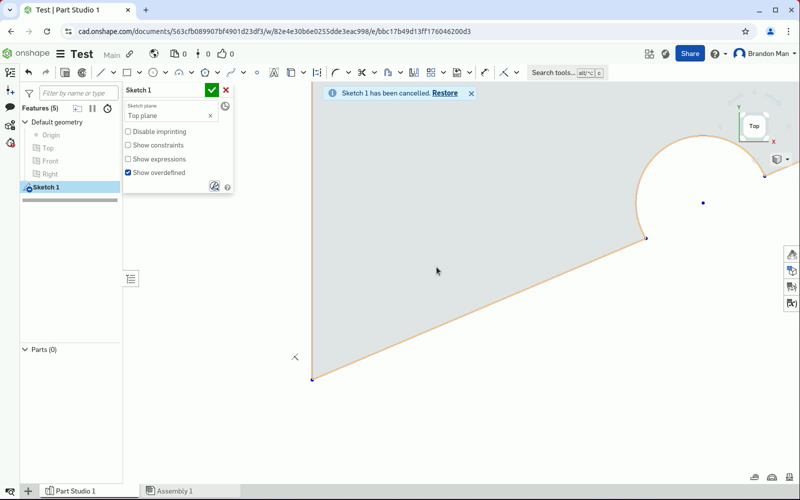
scroll(-6)
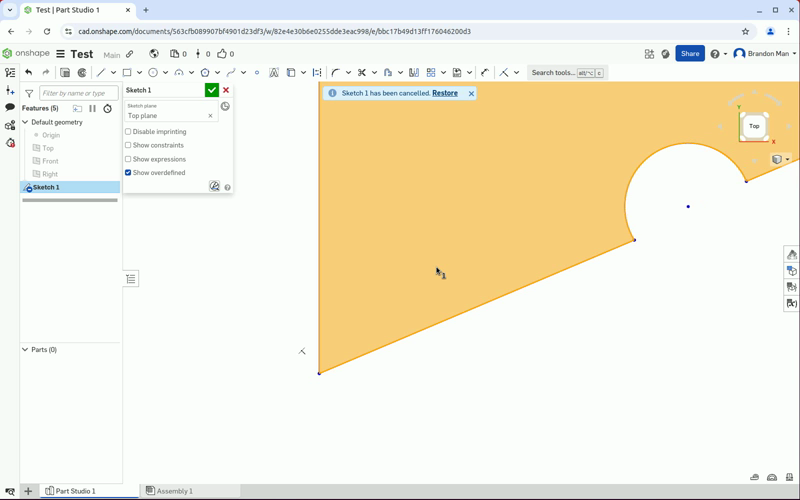
scroll(-6)
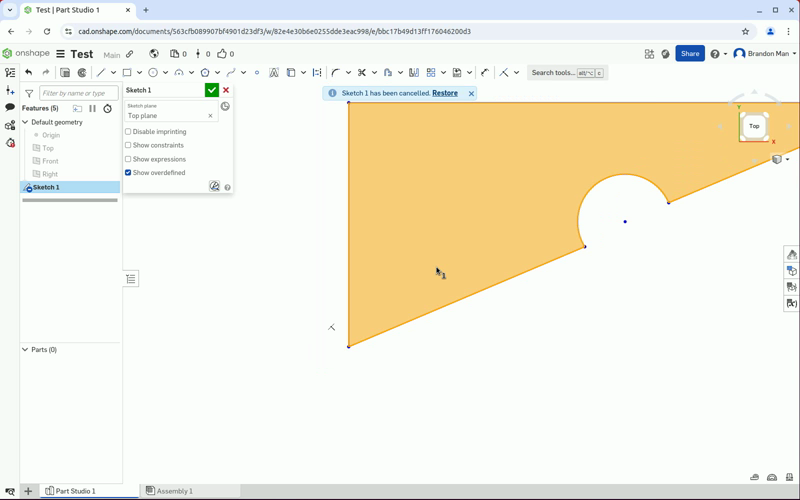
scroll(-6)
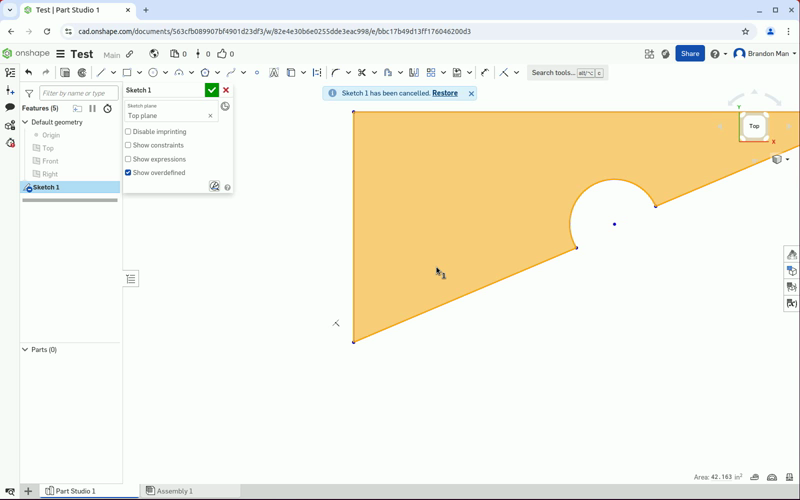
scroll(-6)
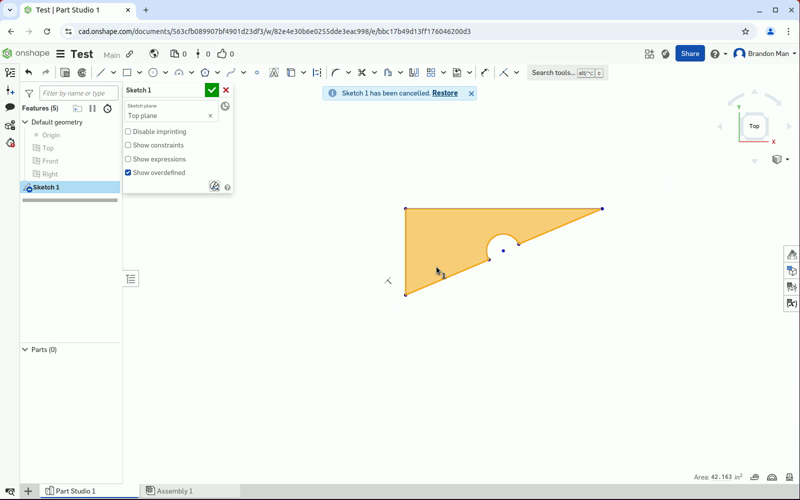
scroll(-6)
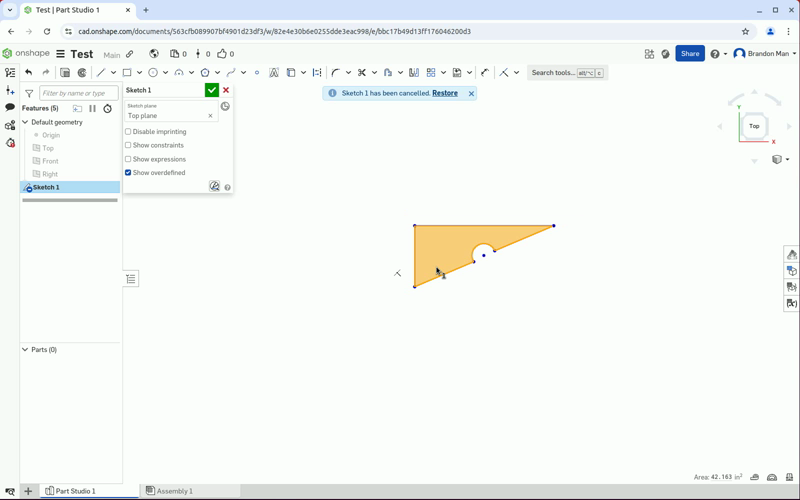
scroll(-6)
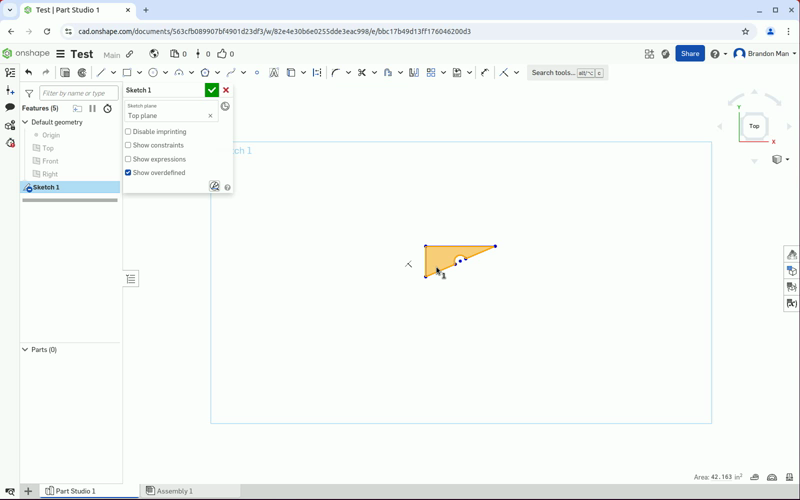
mouse_move(73, 352)
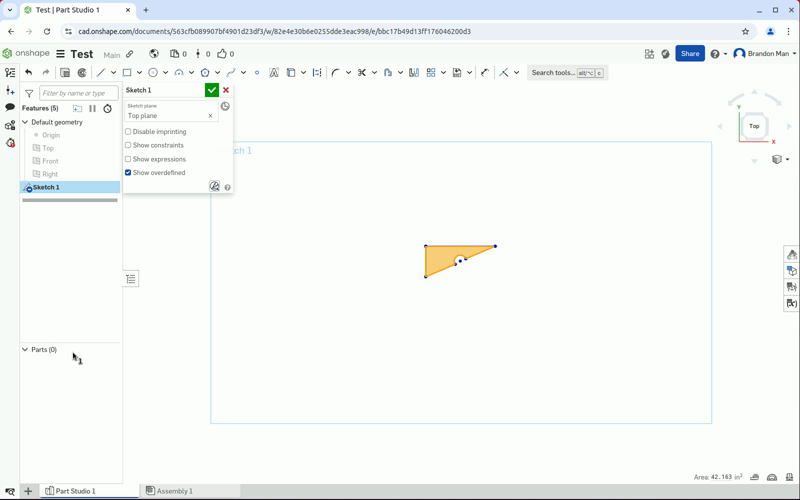
key(shift+y)
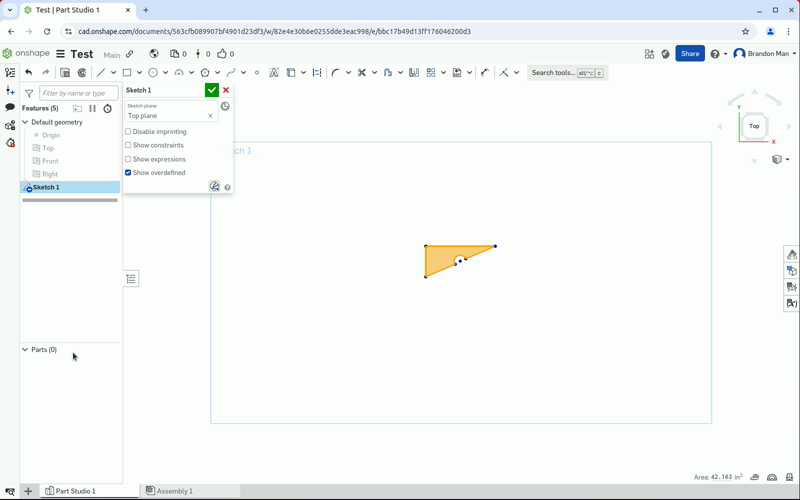
key(shift+e)
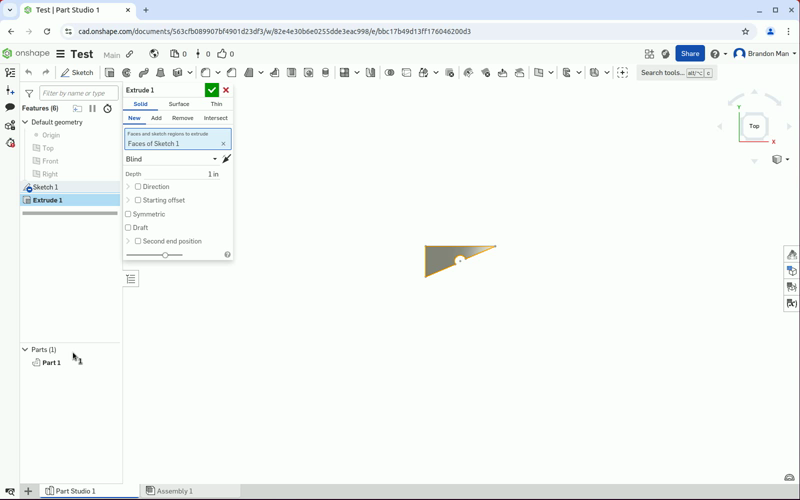
mouse_move(143, 106)
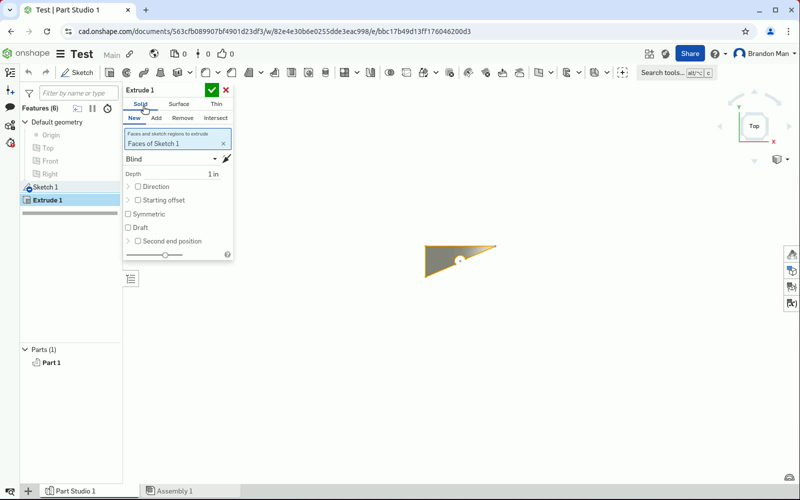
click(143, 106)
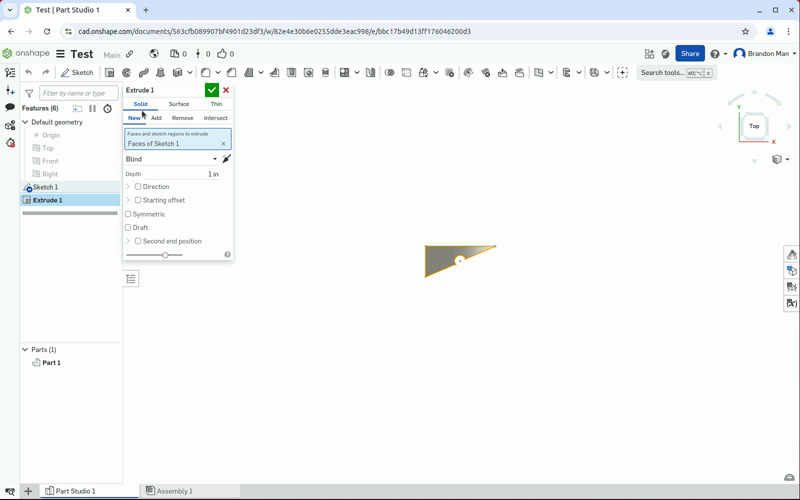
mouse_move(137, 120)
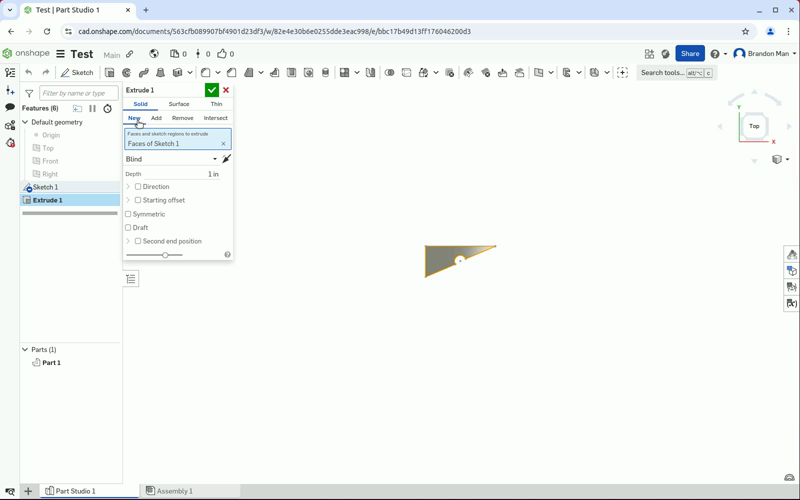
click(137, 120)
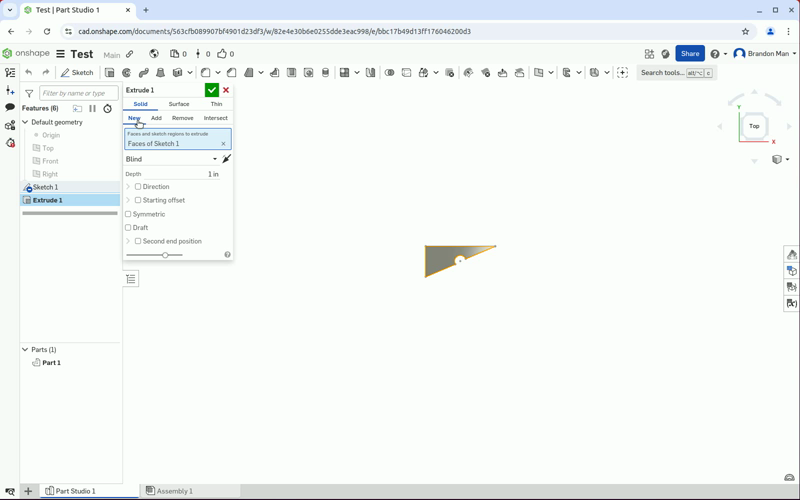
key(tab, 4)
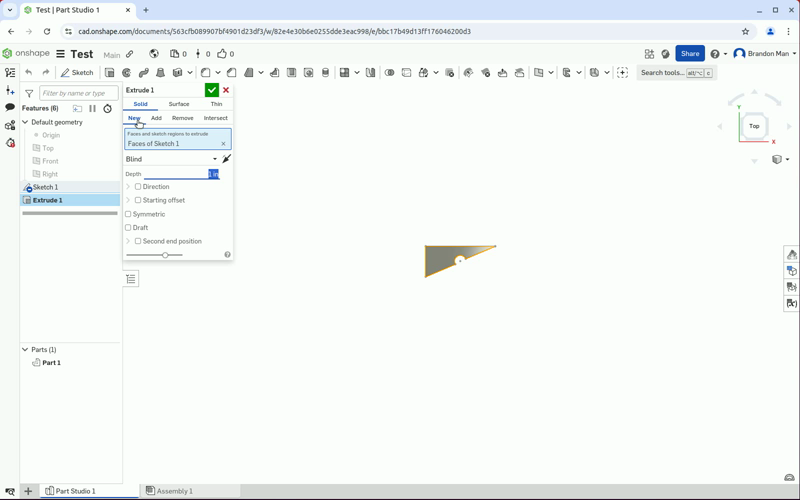
text(1.926)
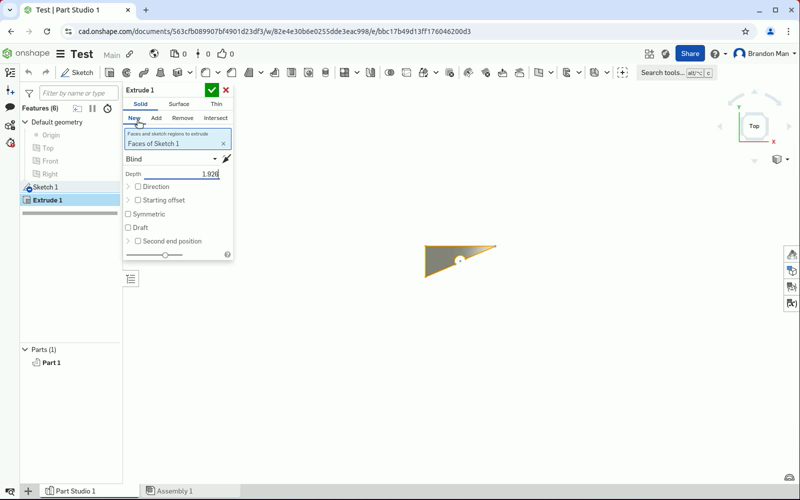
key(enter)
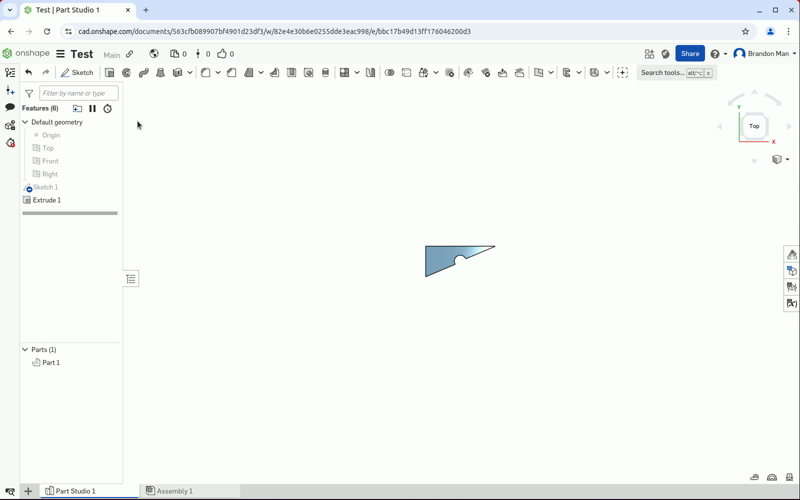
key(shift+h)
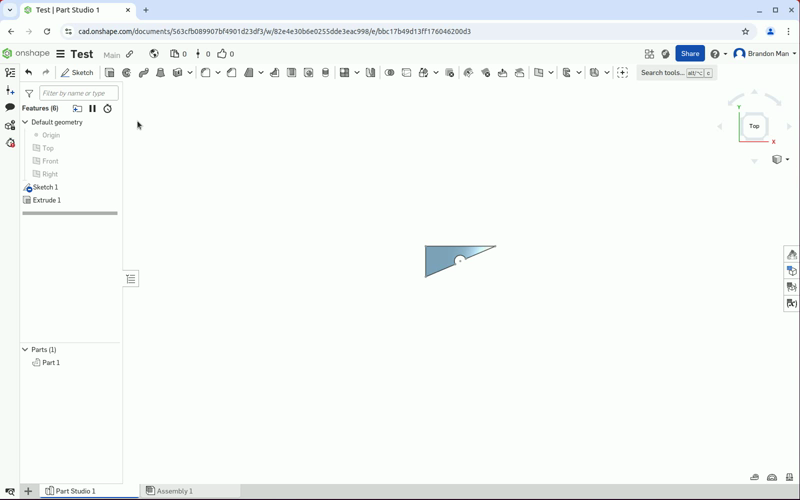
key(shift+h)
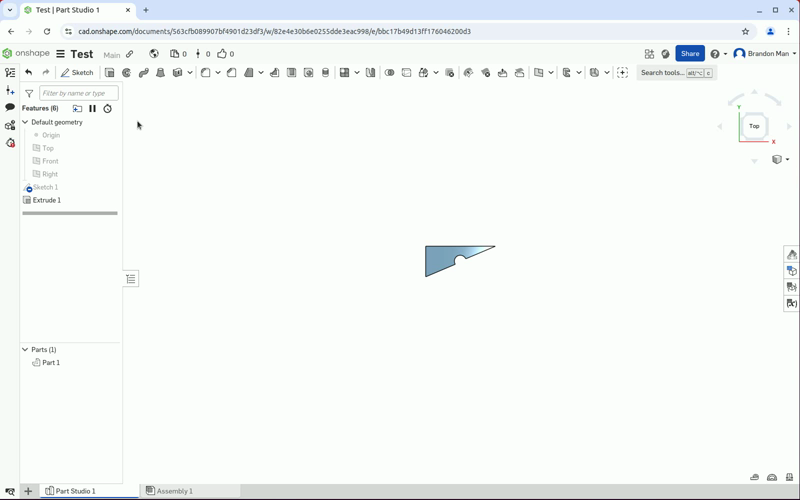
mouse_move(73, 189)
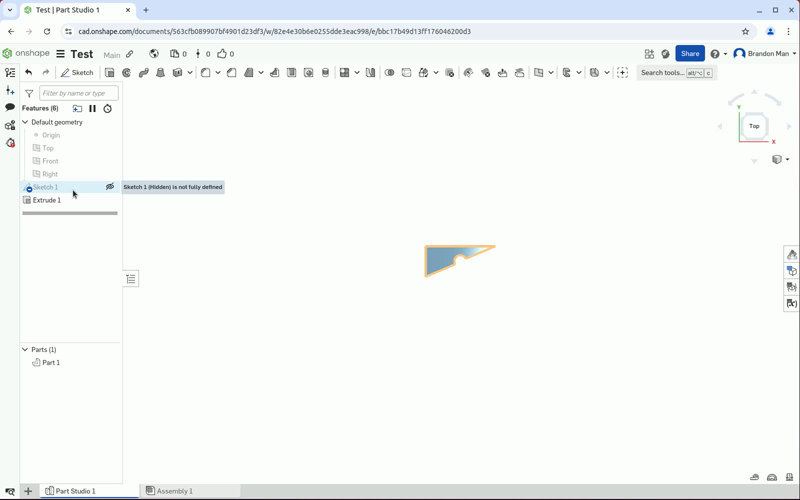
click(73, 189)
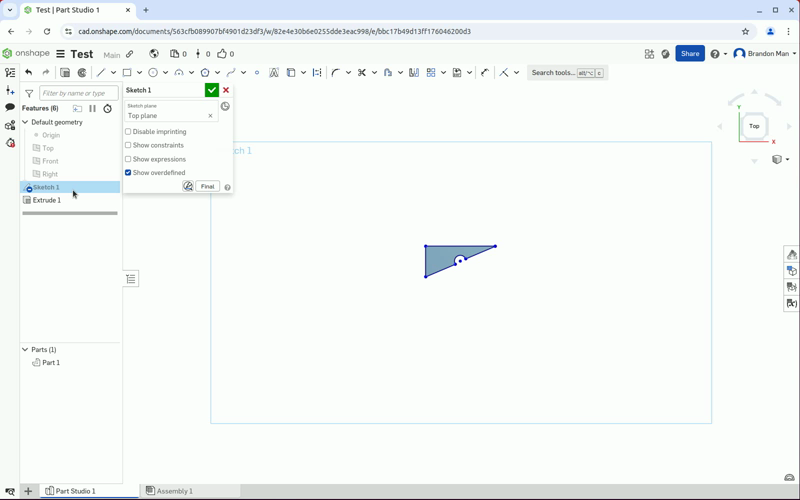
mouse_move(229, 92)
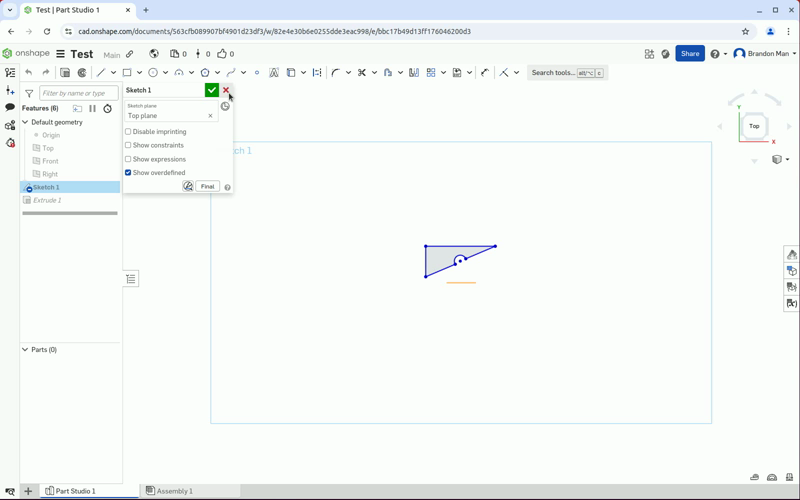
click(229, 92)
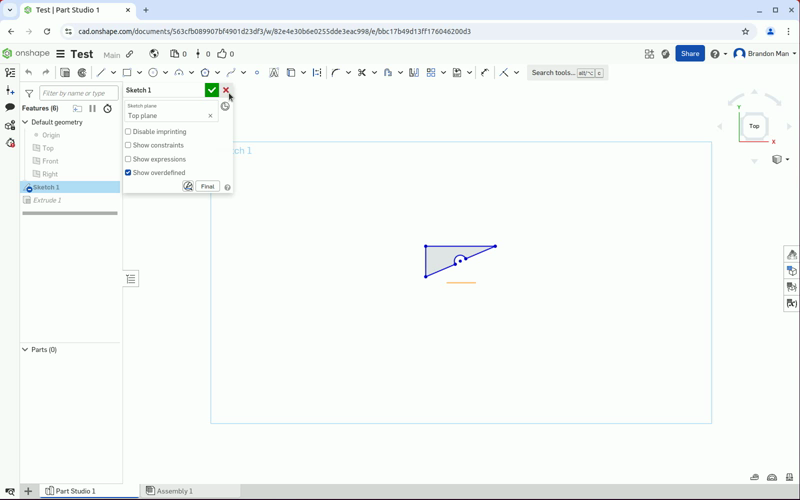
key(shift+s)
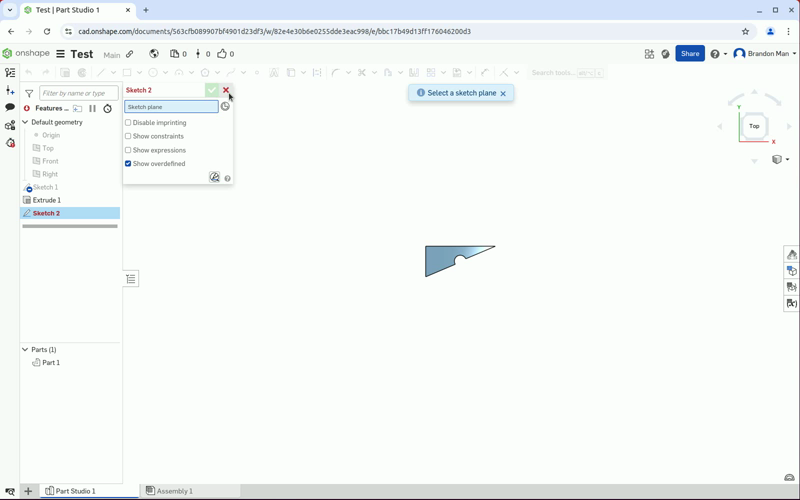
mouse_move(73, 150)
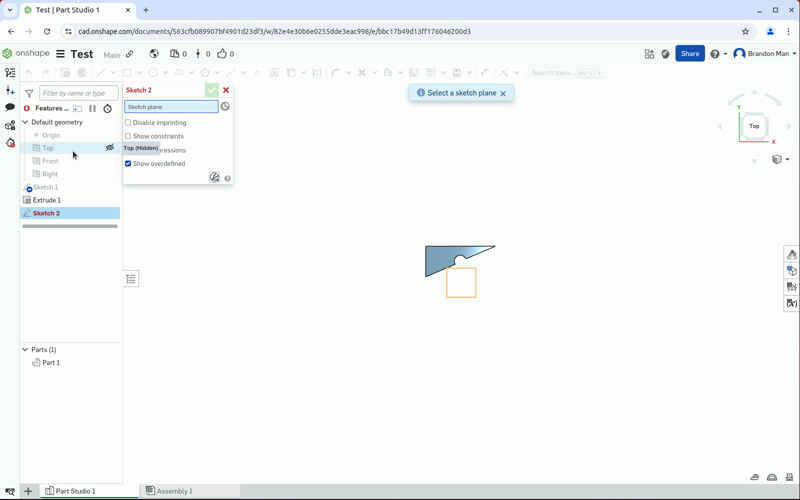
click(73, 150)
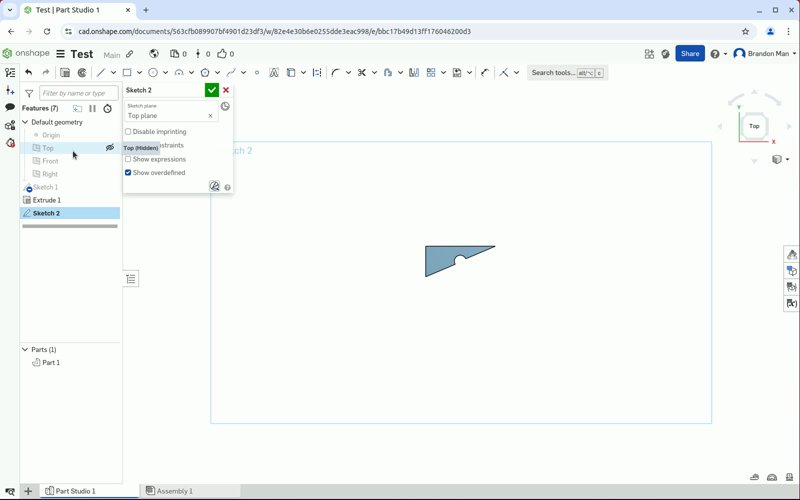
mouse_move(73, 352)
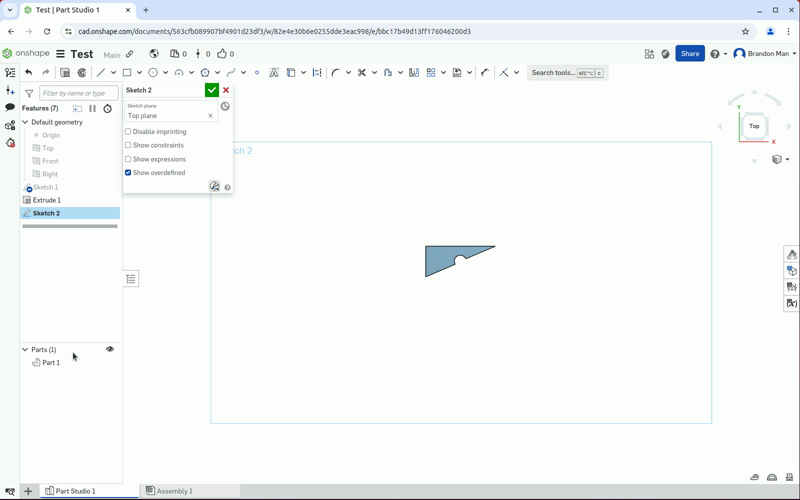
key(y)
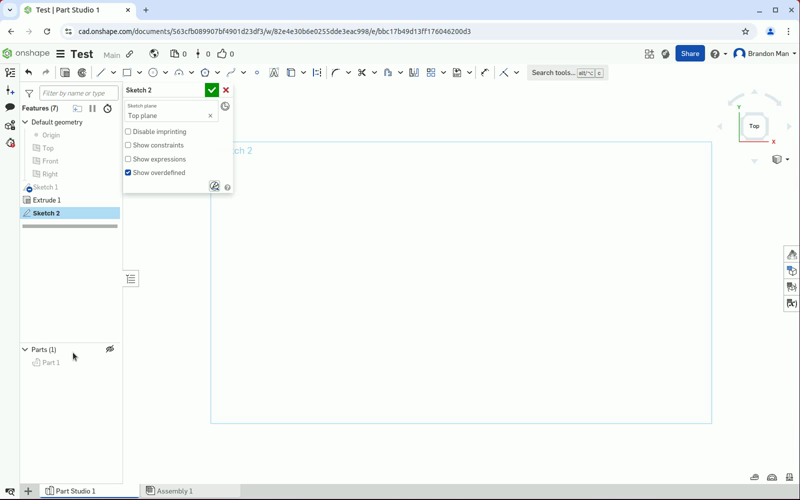
key(l)
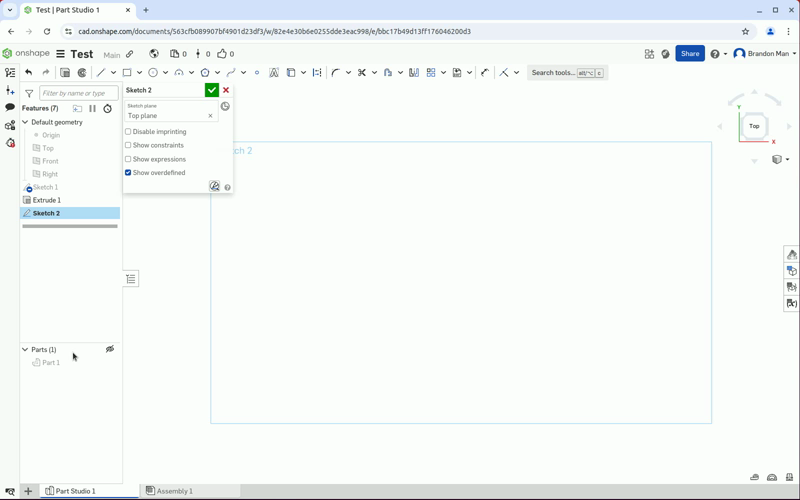
key_down(shift)
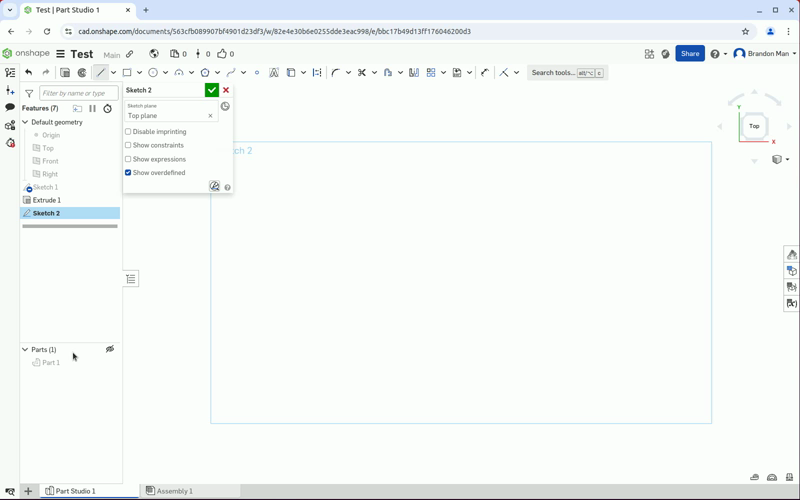
mouse_move(425, 276)
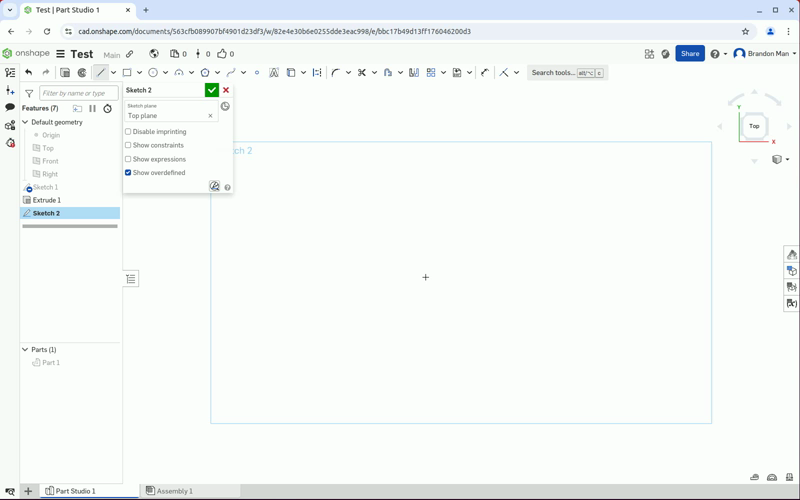
click(425, 276)
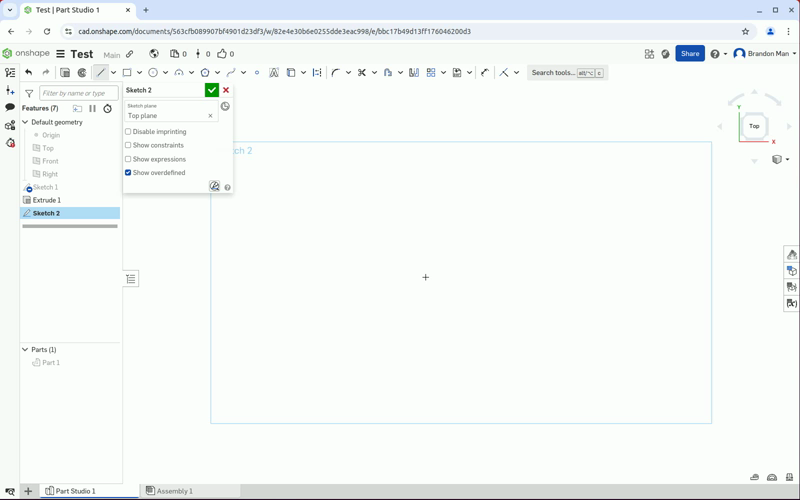
key_up(shift)
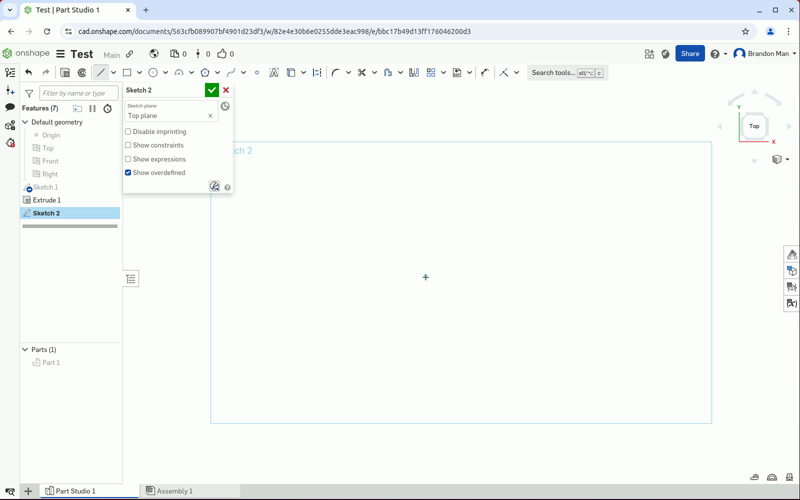
key_down(shift)
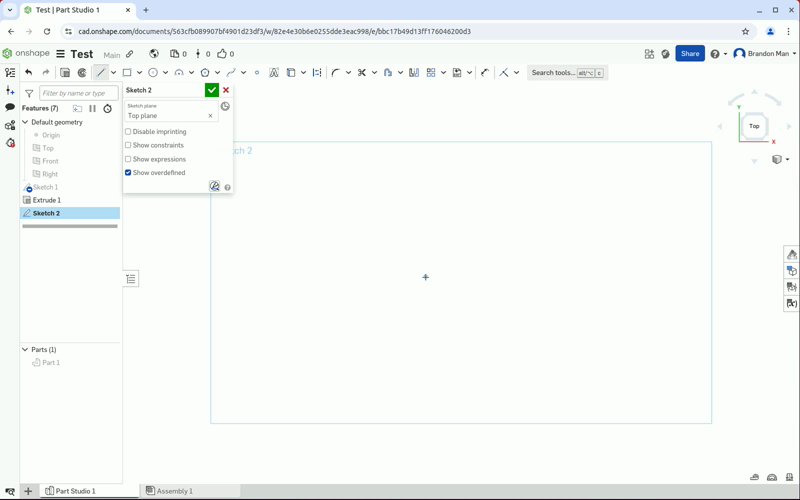
mouse_move(495, 276)
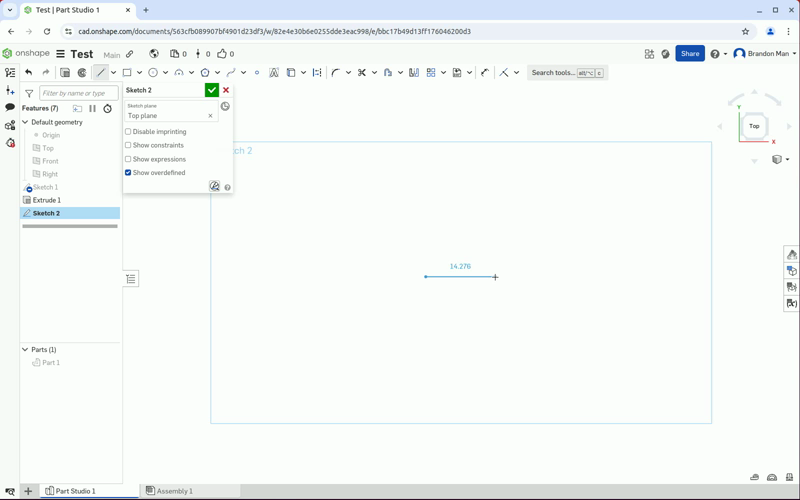
click(495, 276)
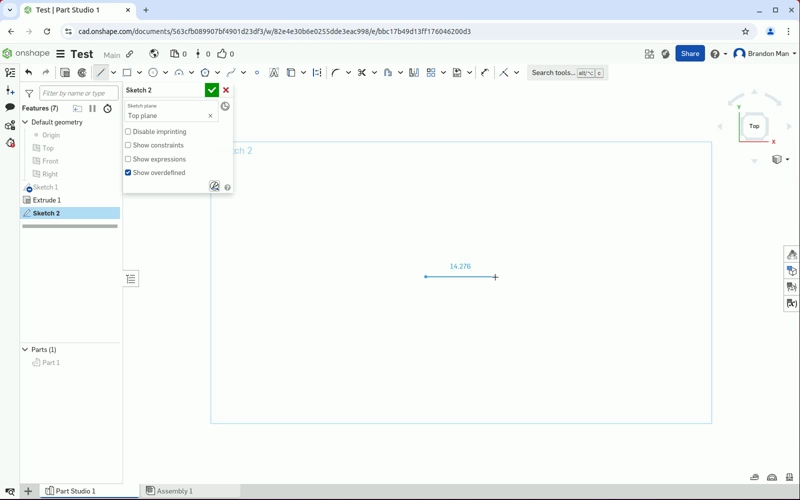
key_up(shift)
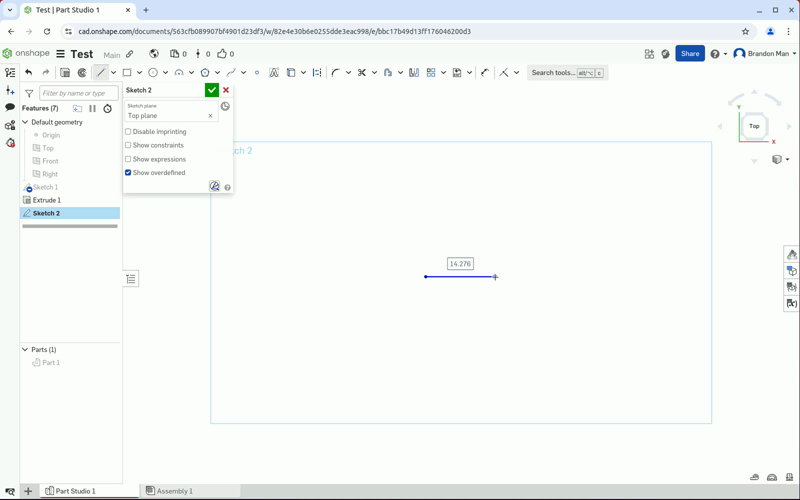
key_down(shift)
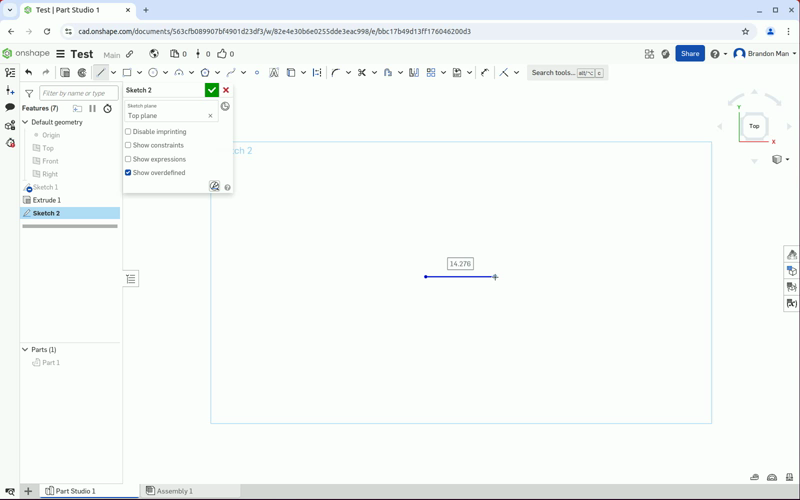
mouse_move(525, 276)
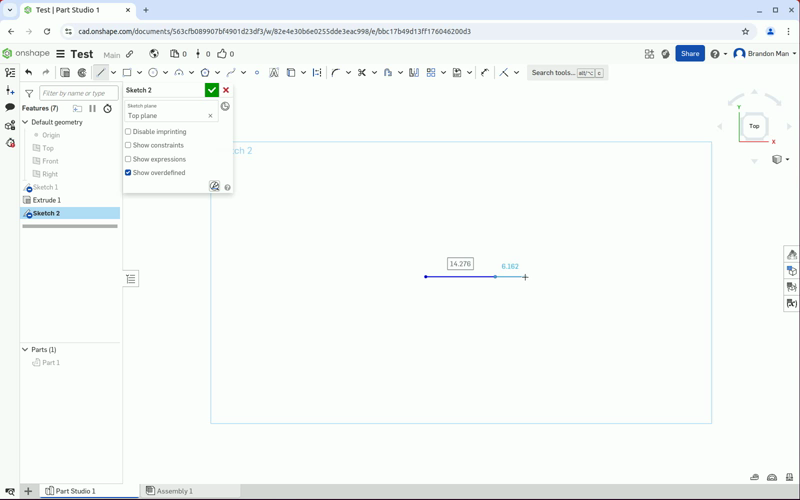
mouse_move(495, 246)
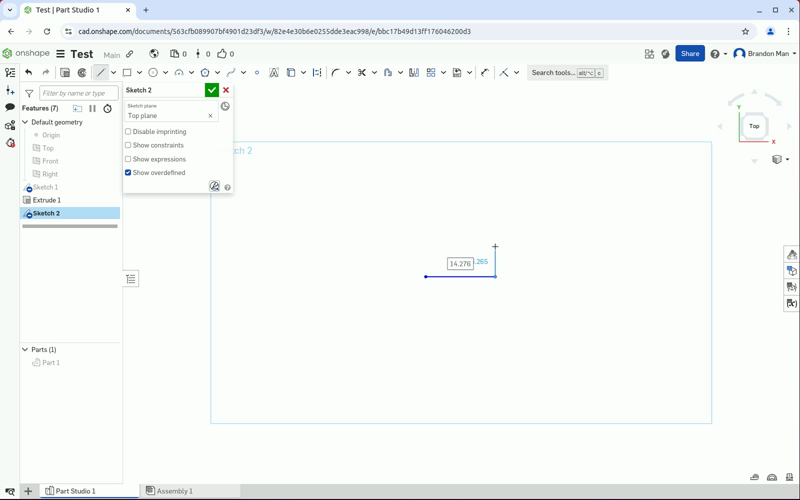
click(495, 246)
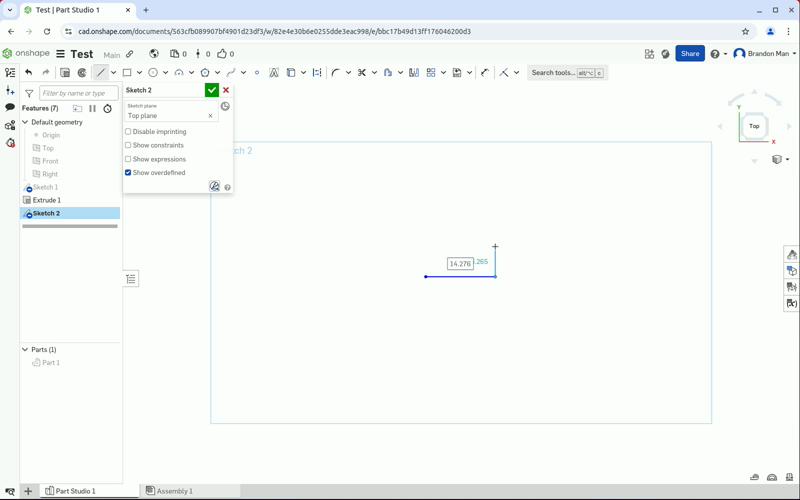
key_up(shift)
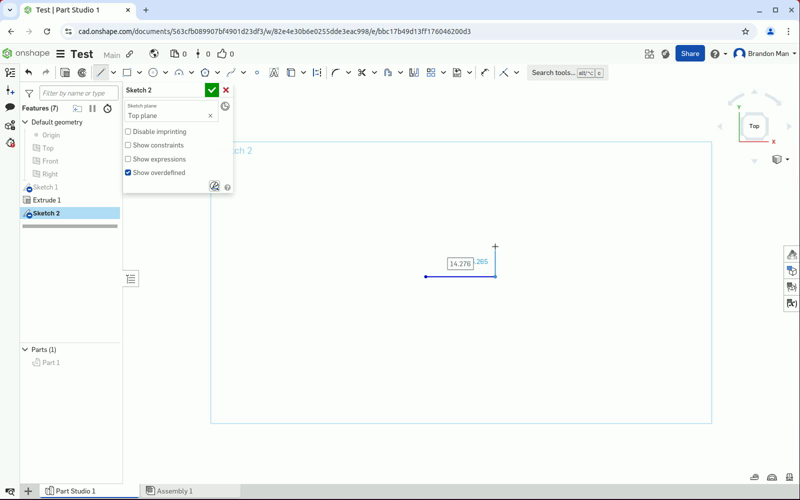
key_down(shift)
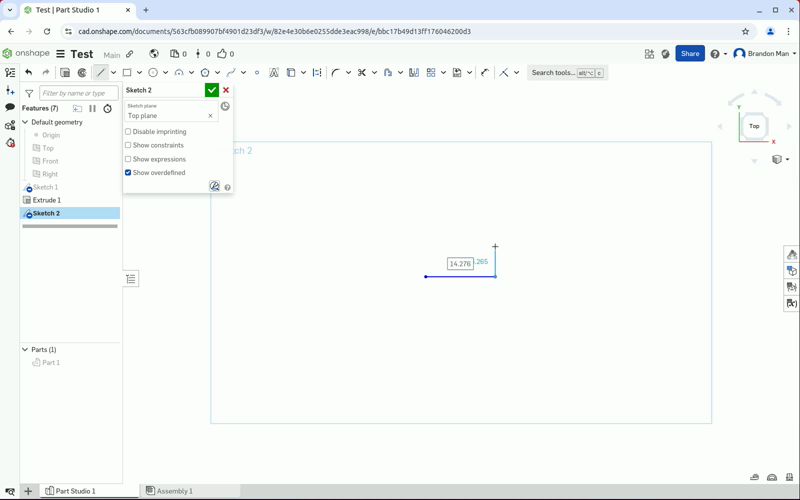
mouse_move(525, 246)
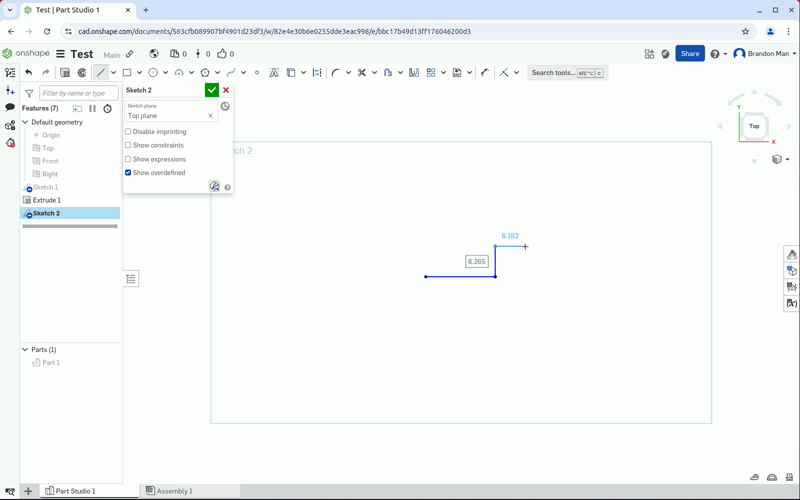
mouse_move(465, 258)
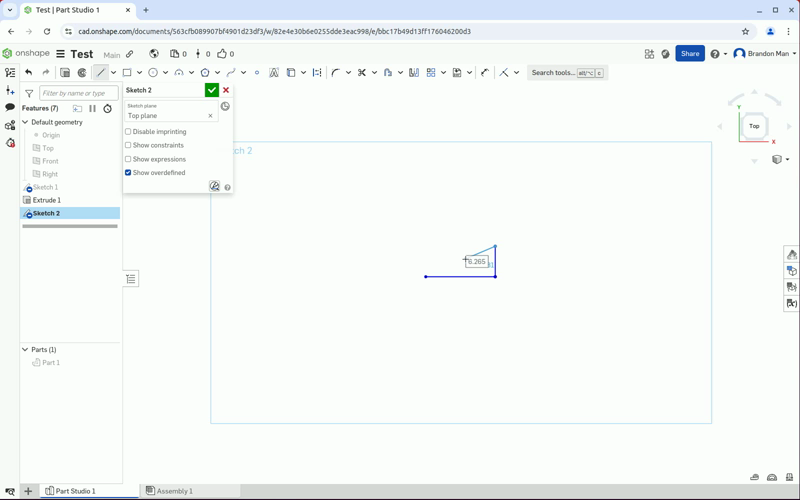
click(465, 258)
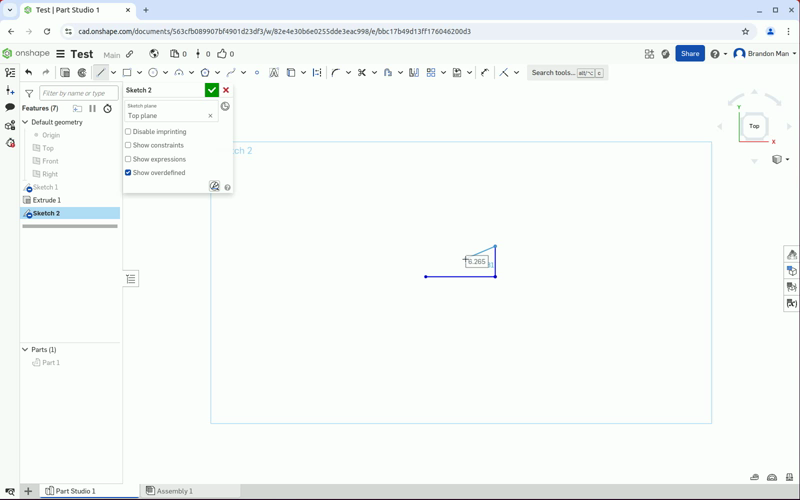
key_up(shift)
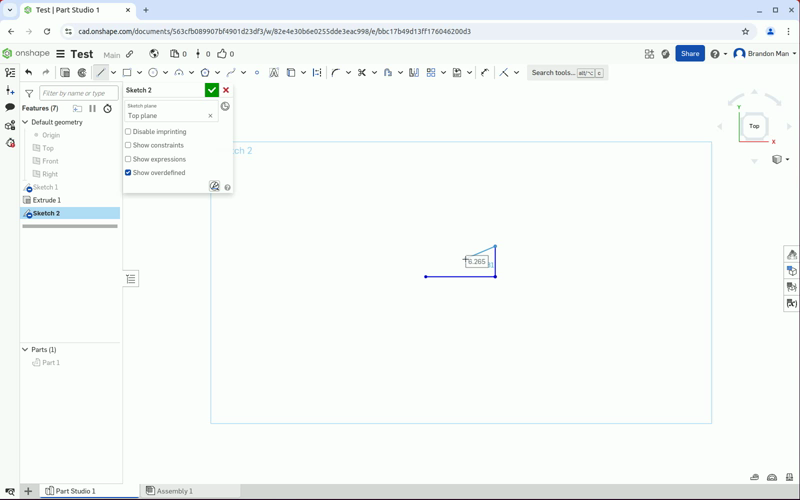
key(esc)
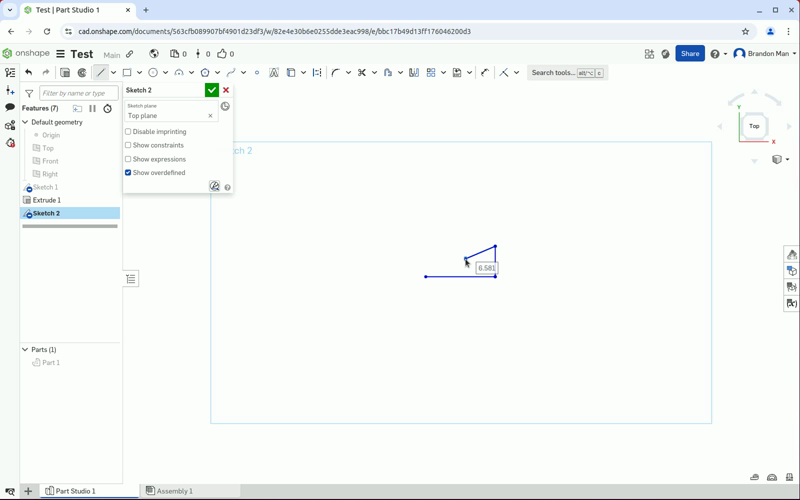
key(a)
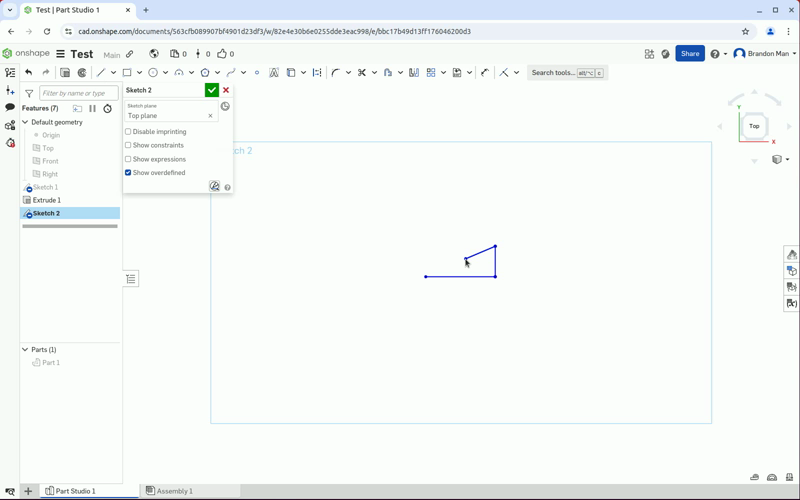
mouse_move(465, 258)
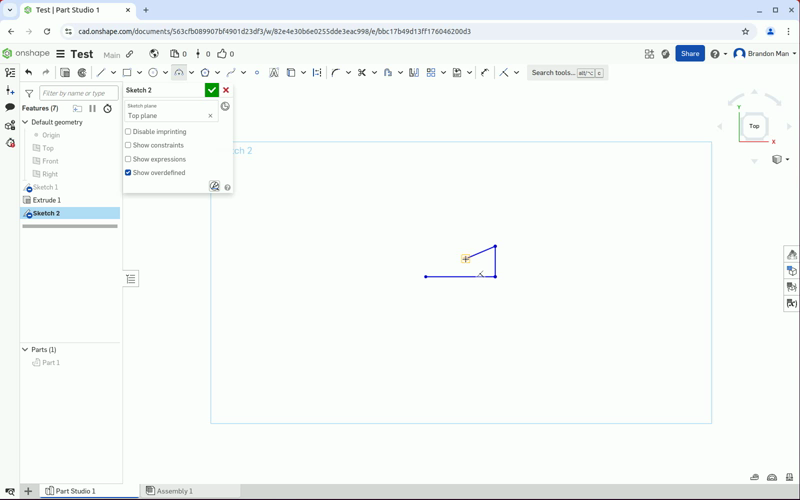
click(465, 258)
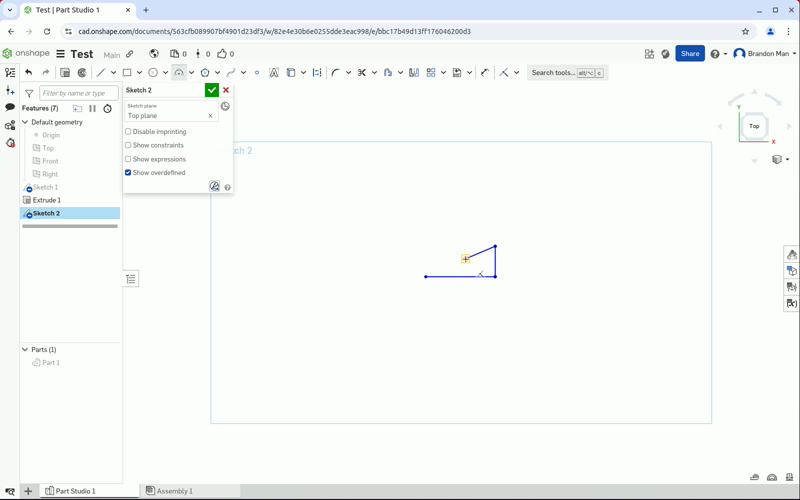
key_down(shift)
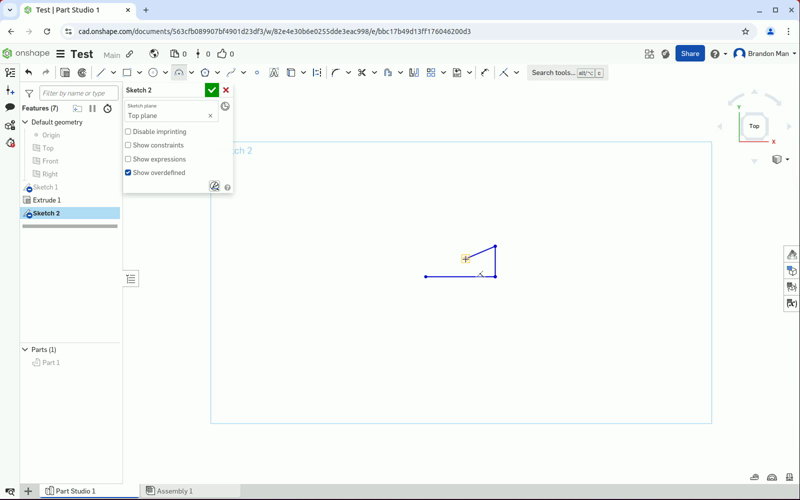
mouse_move(455, 264)
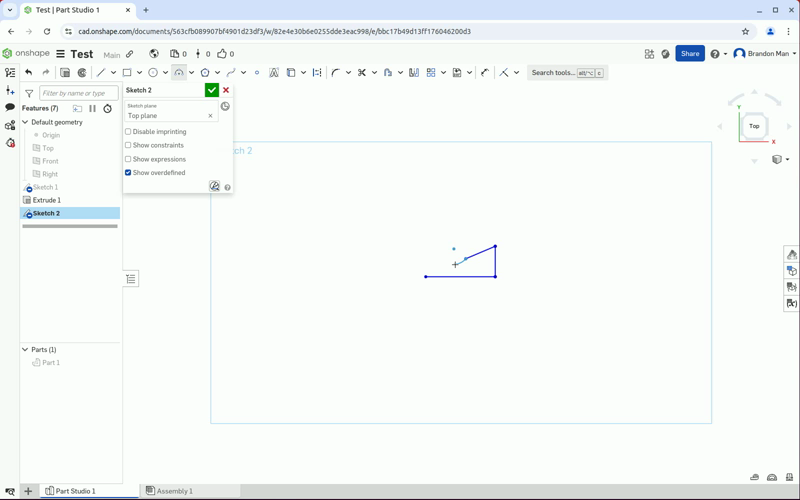
click(455, 264)
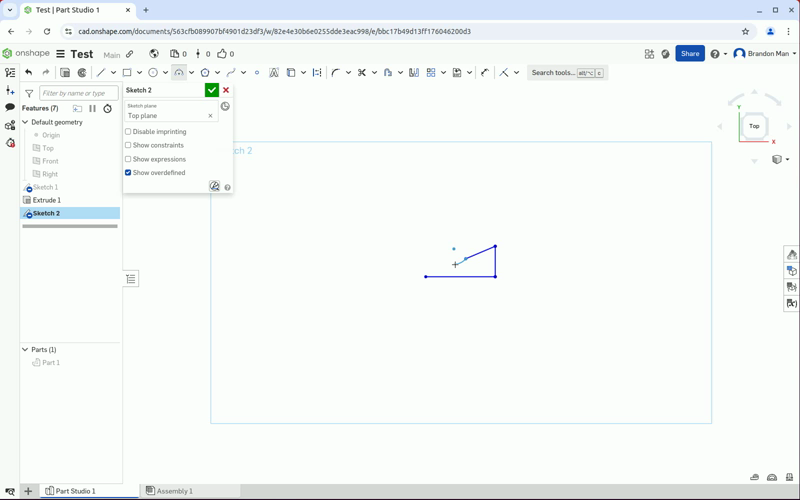
mouse_move(463, 266)
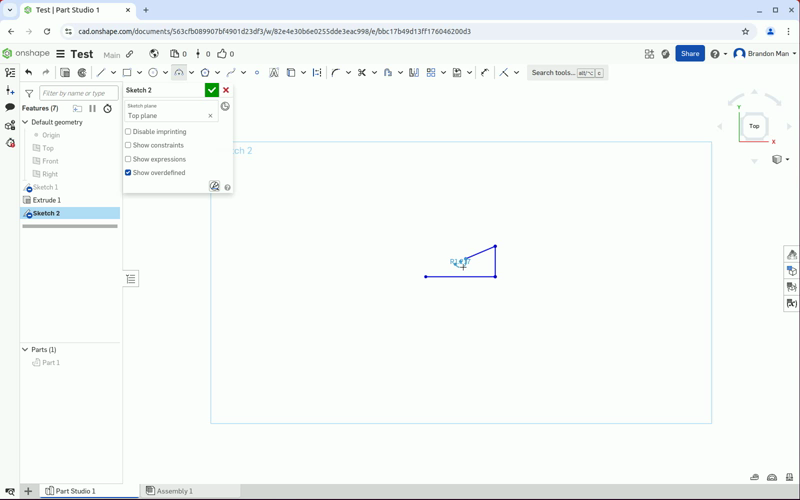
click(463, 266)
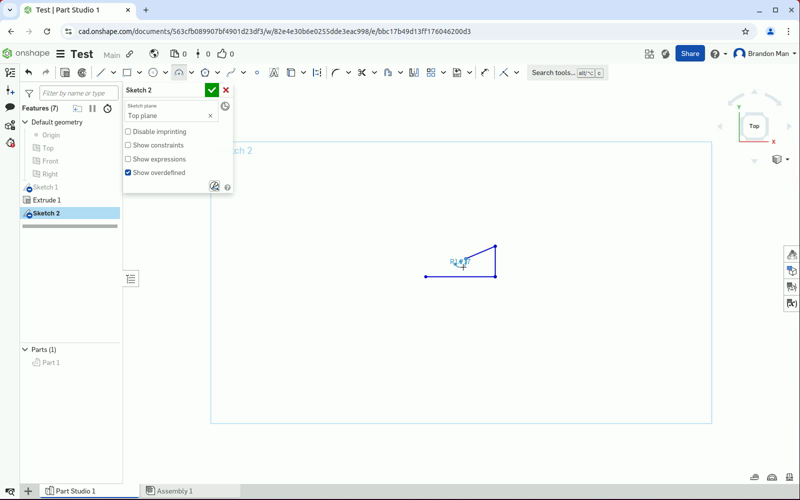
key_up(shift)
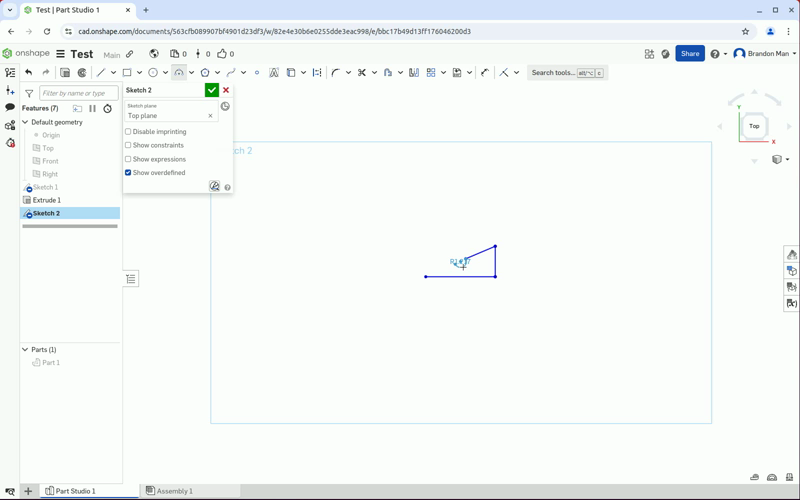
key(esc)
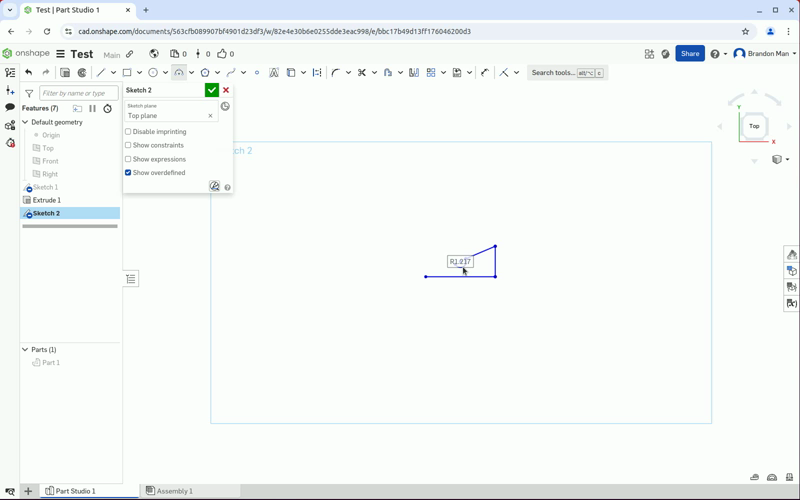
key(l)
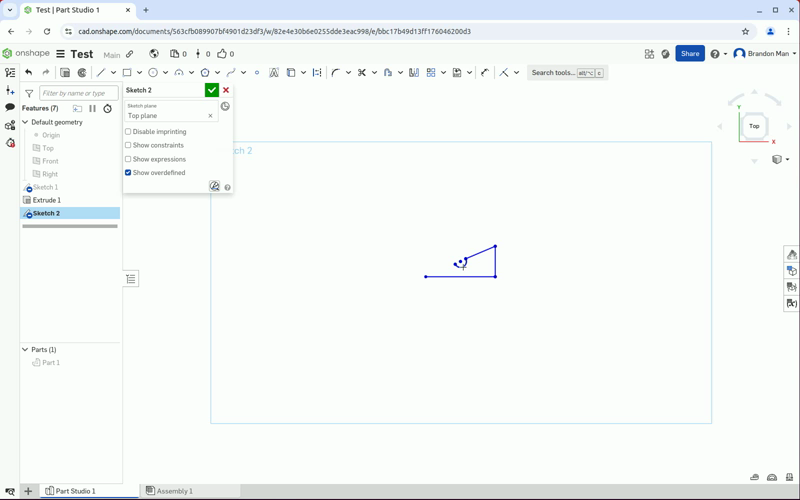
mouse_move(455, 264)
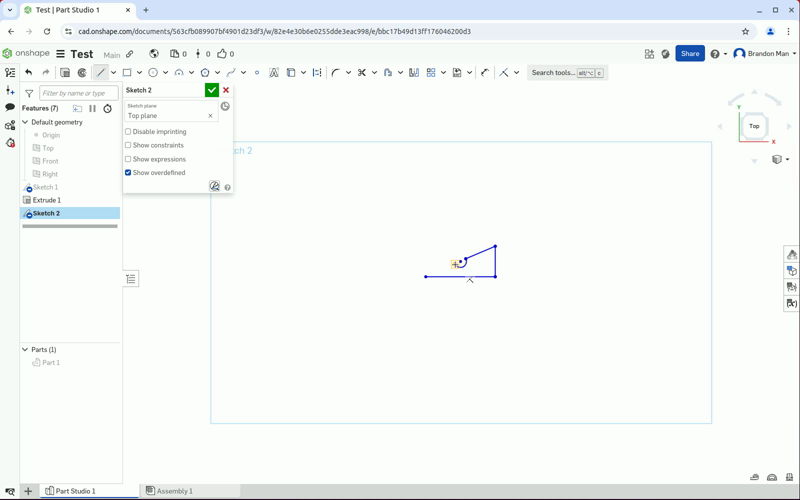
click(455, 264)
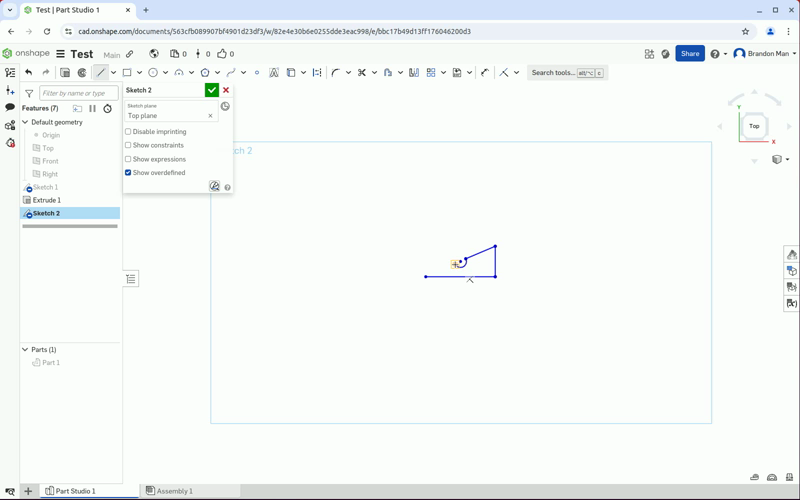
mouse_move(485, 264)
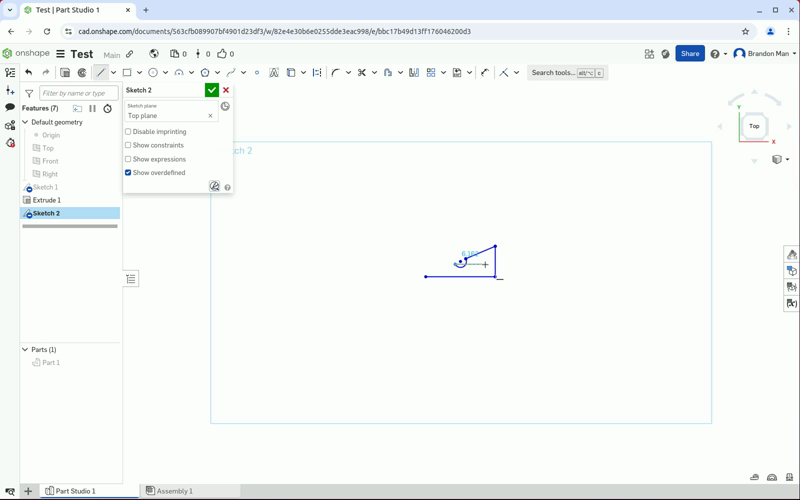
key_down(shift)
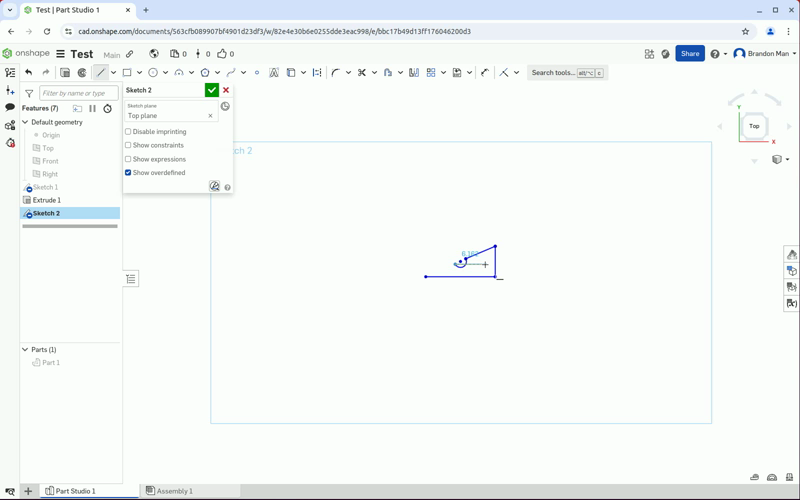
mouse_move(425, 276)
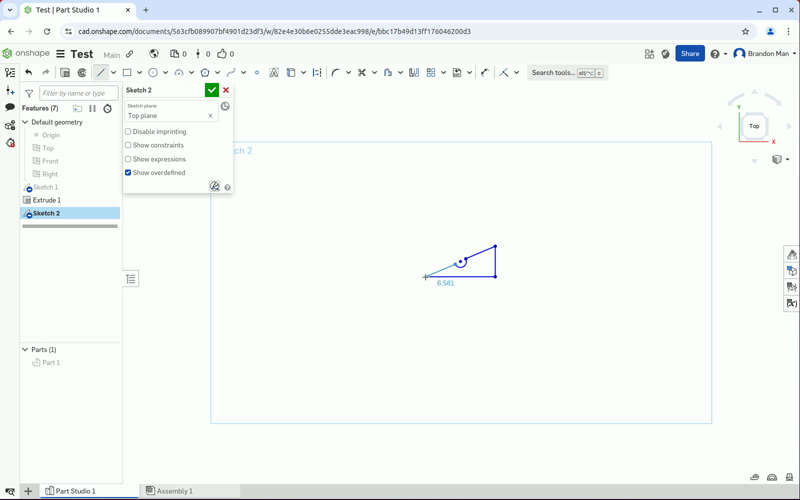
key_up(shift)
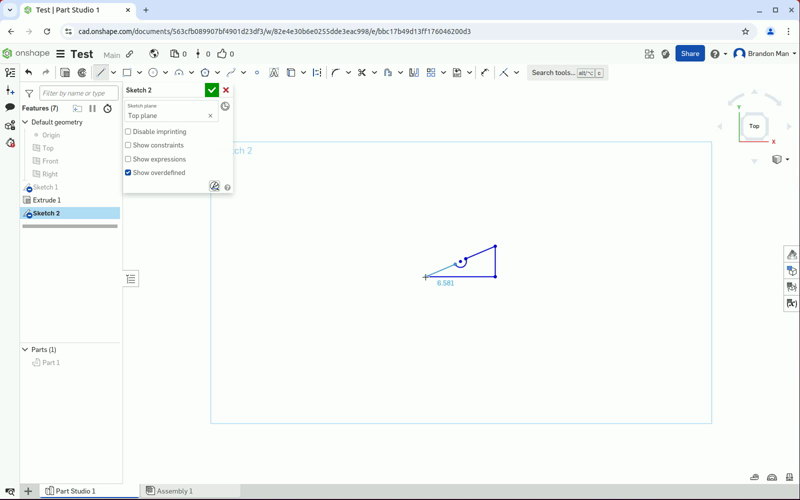
click(425, 276)
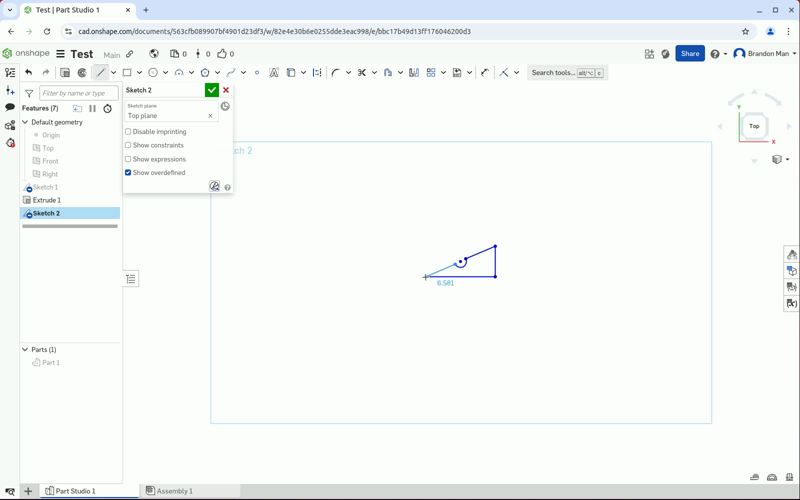
key(esc)
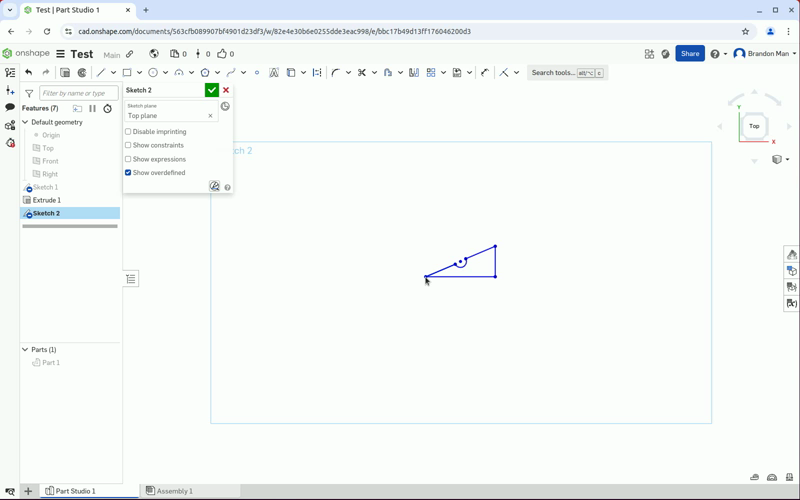
mouse_move(481, 267)
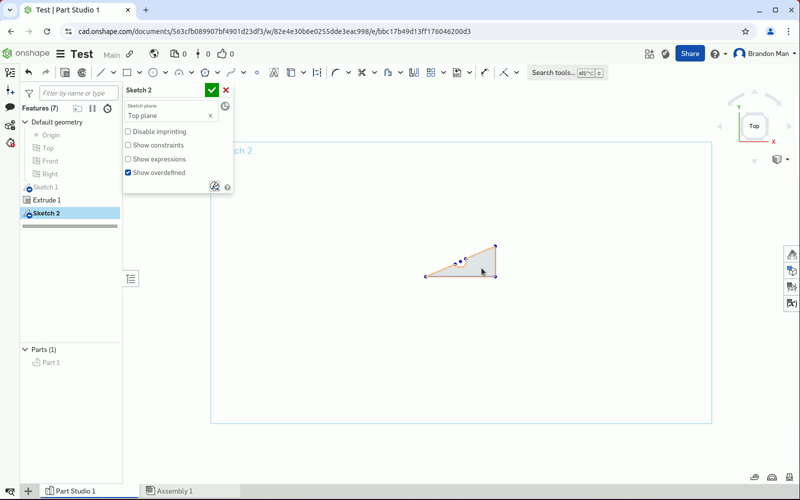
scroll(6)
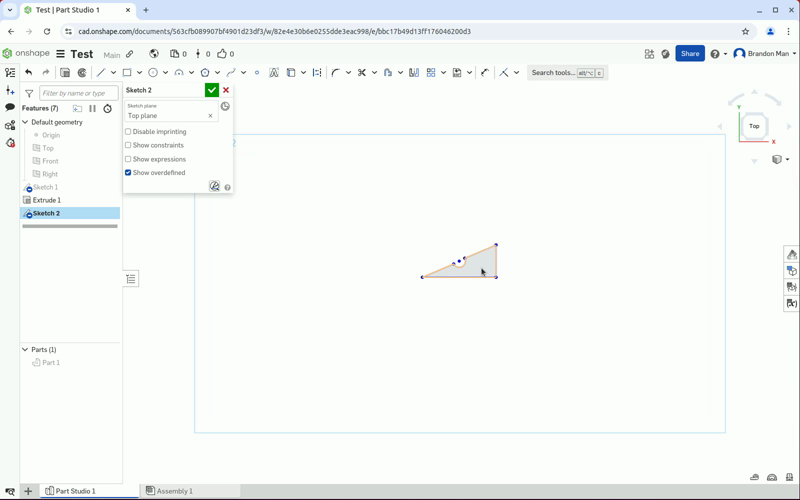
scroll(6)
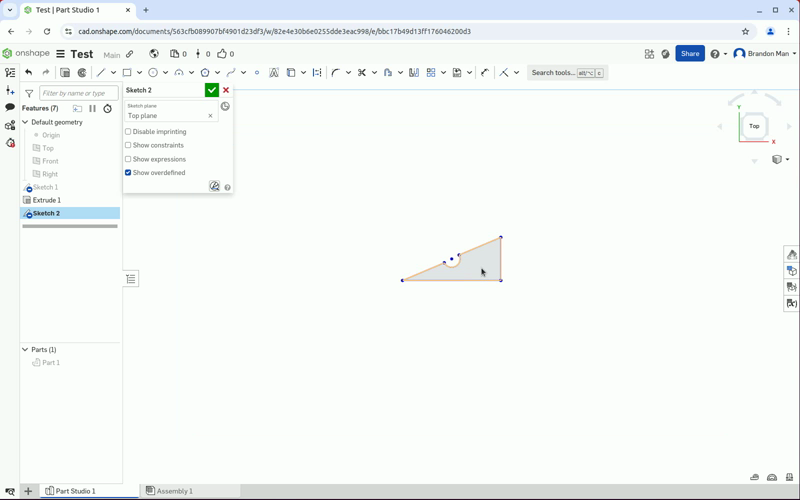
scroll(6)
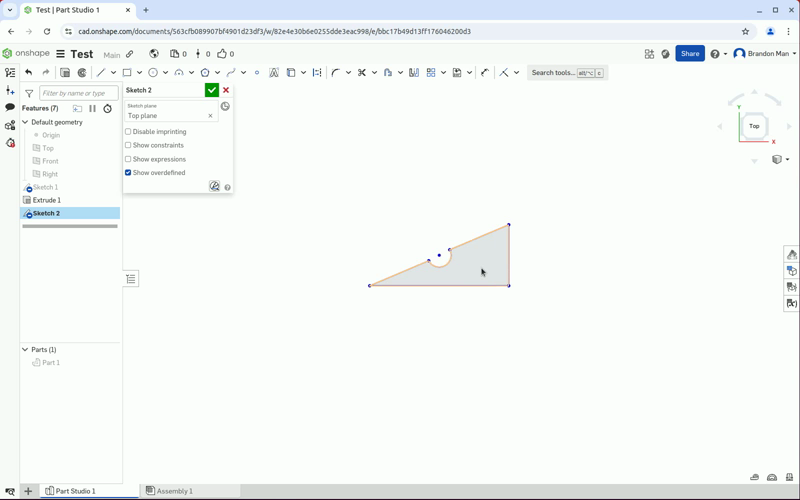
scroll(6)
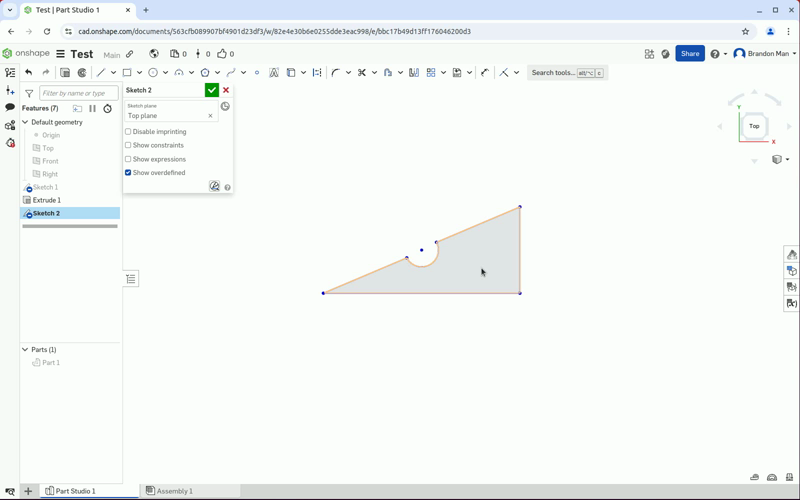
scroll(6)
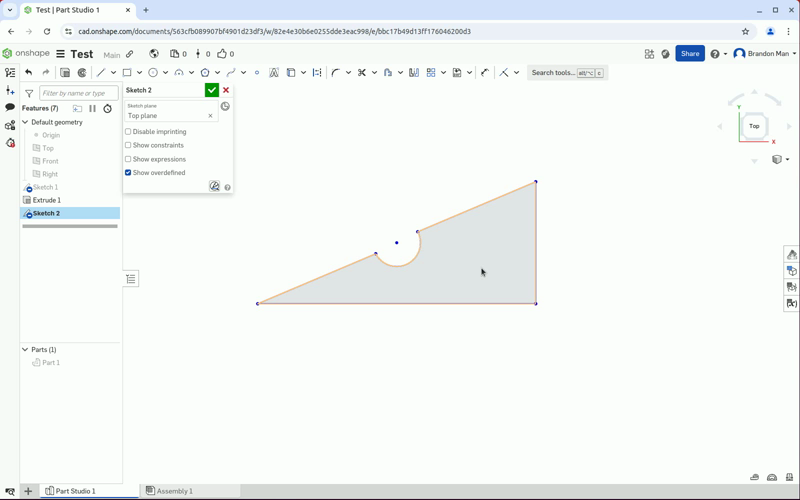
scroll(6)
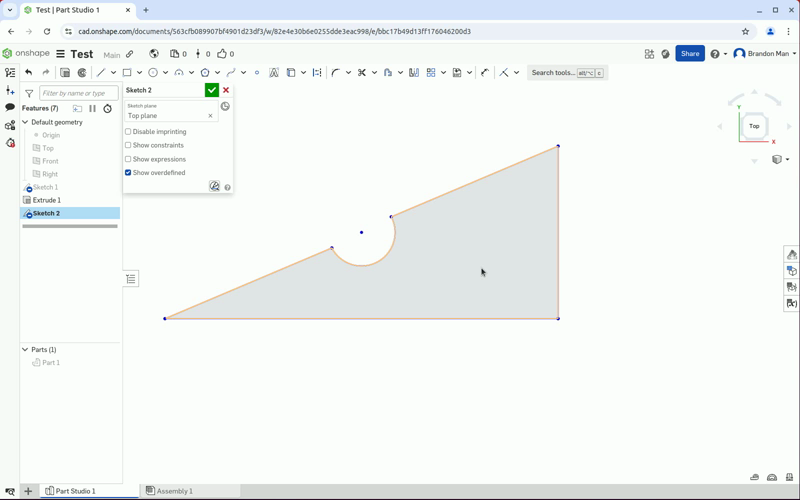
scroll(6)
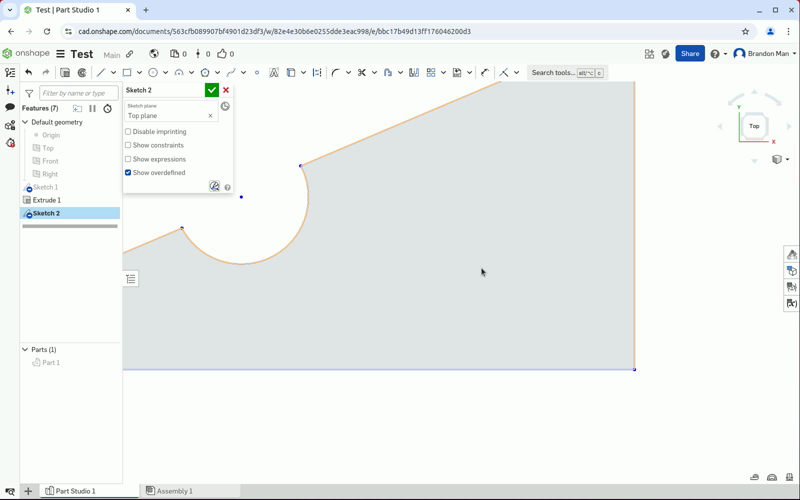
click(481, 267)
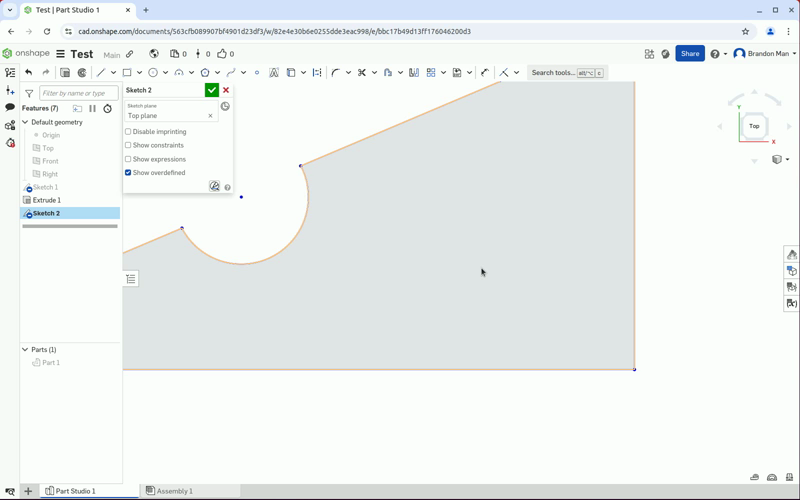
scroll(-6)
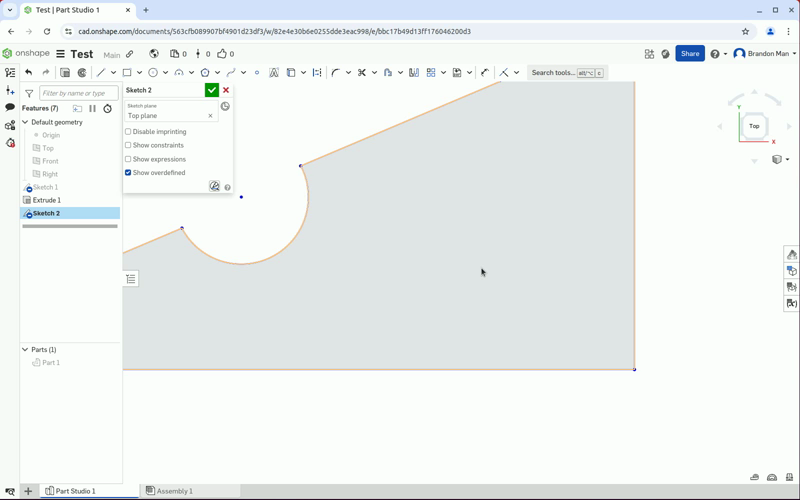
scroll(-6)
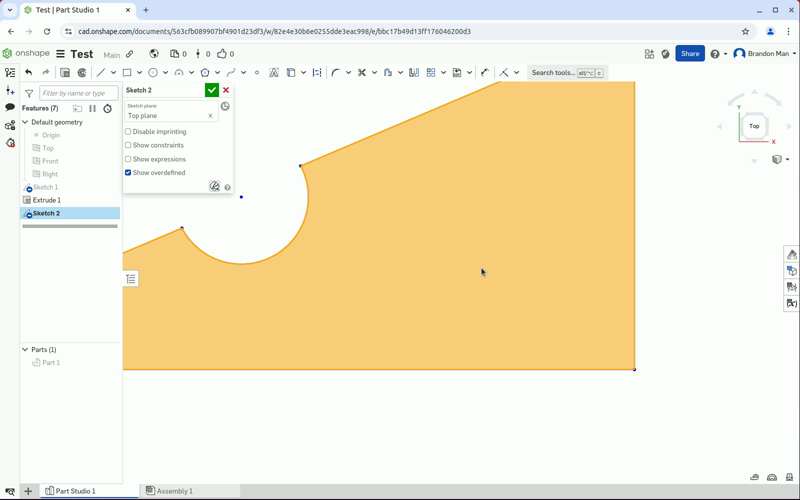
scroll(-6)
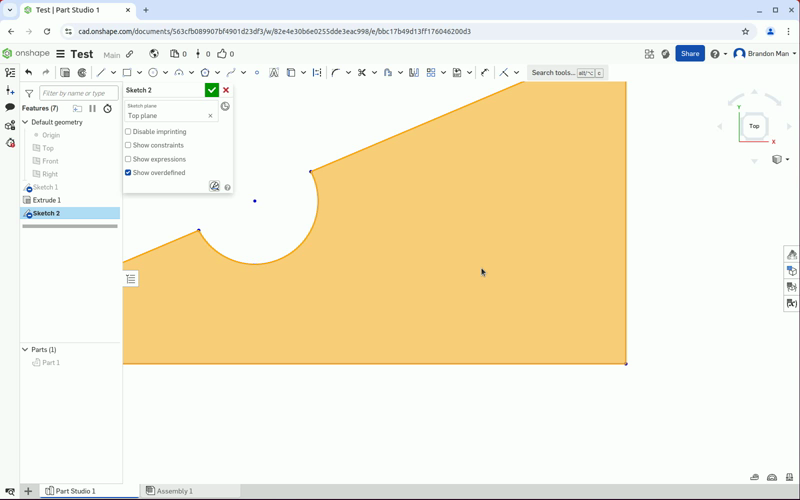
scroll(-6)
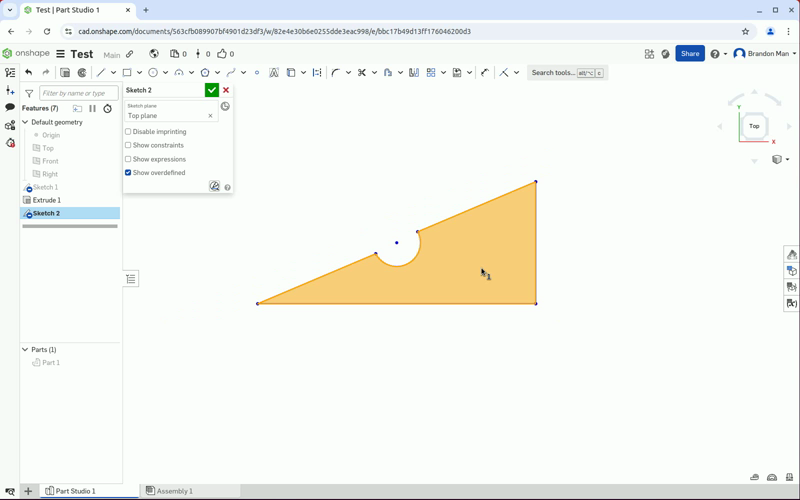
scroll(-6)
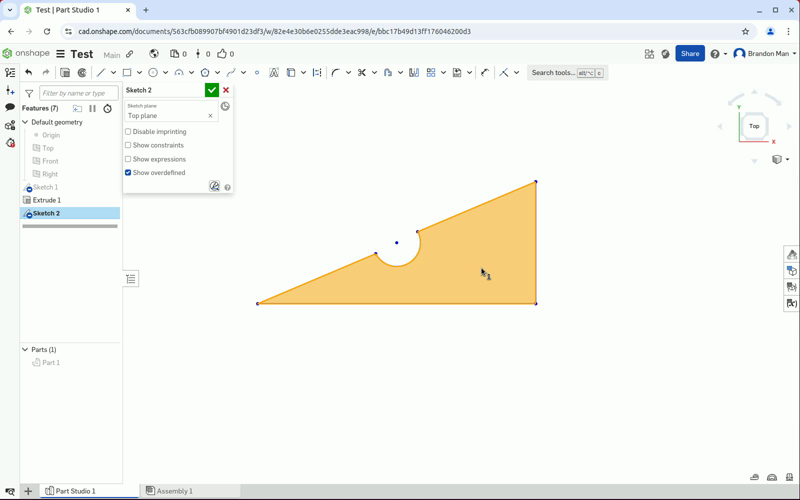
scroll(-6)
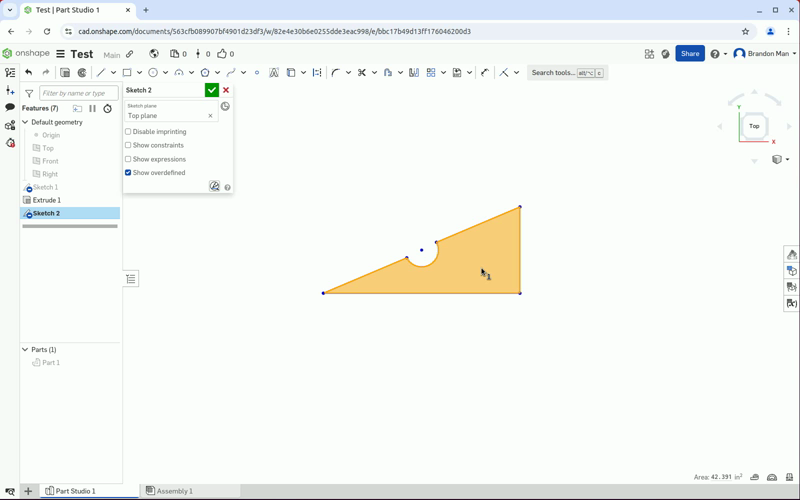
scroll(-6)
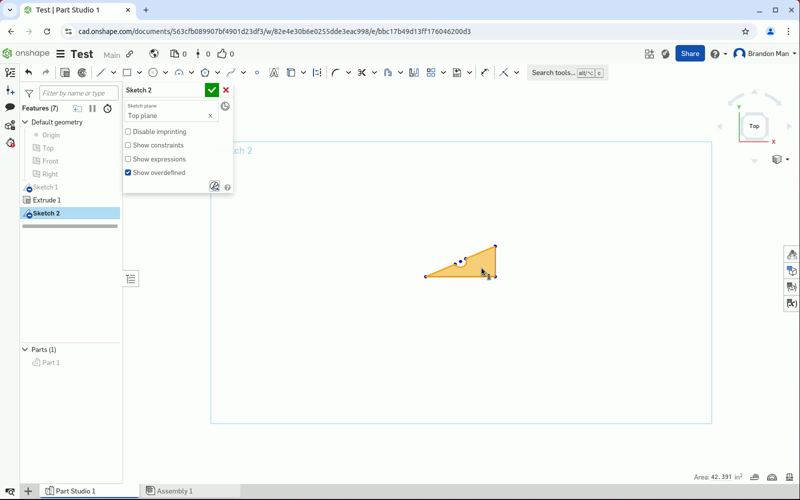
mouse_move(73, 352)
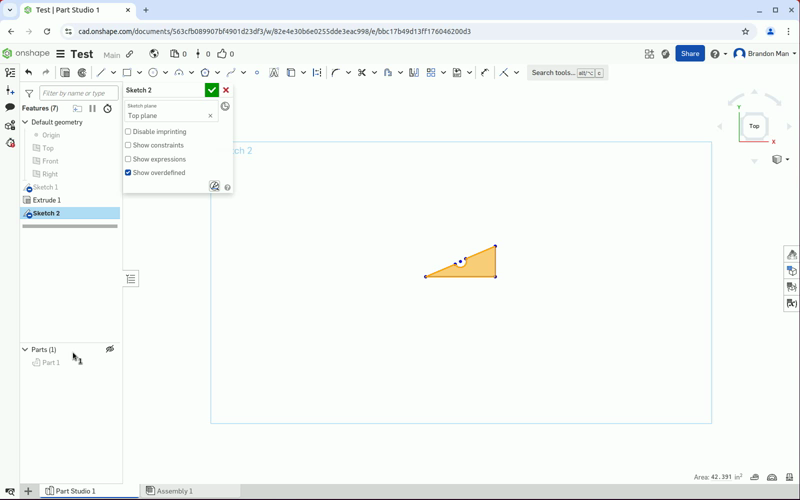
key(shift+y)
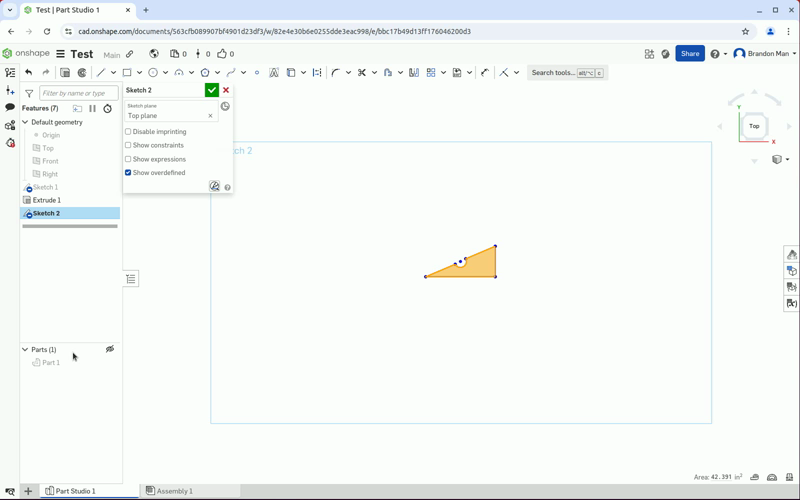
key(shift+e)
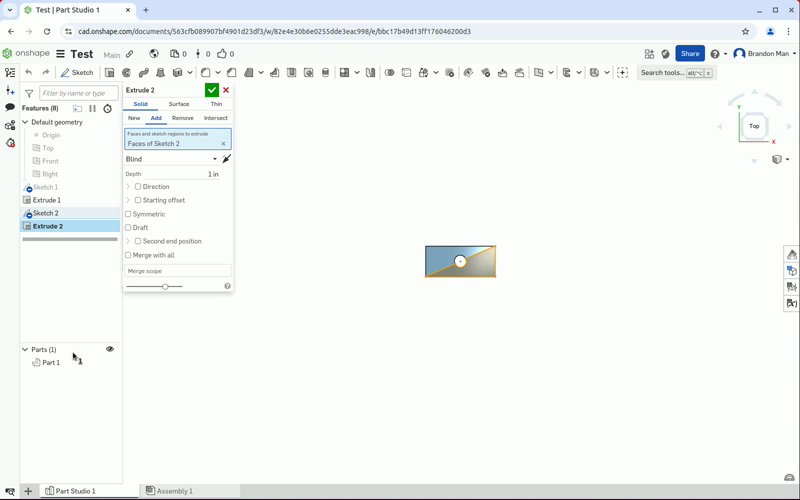
mouse_move(143, 106)
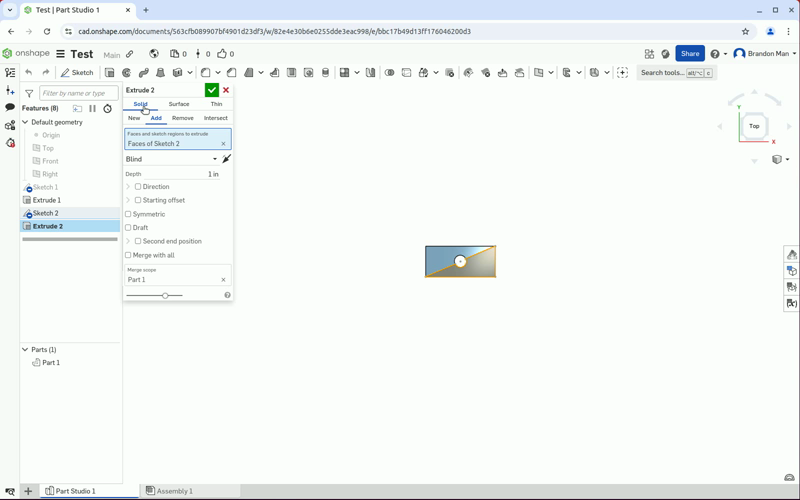
click(143, 106)
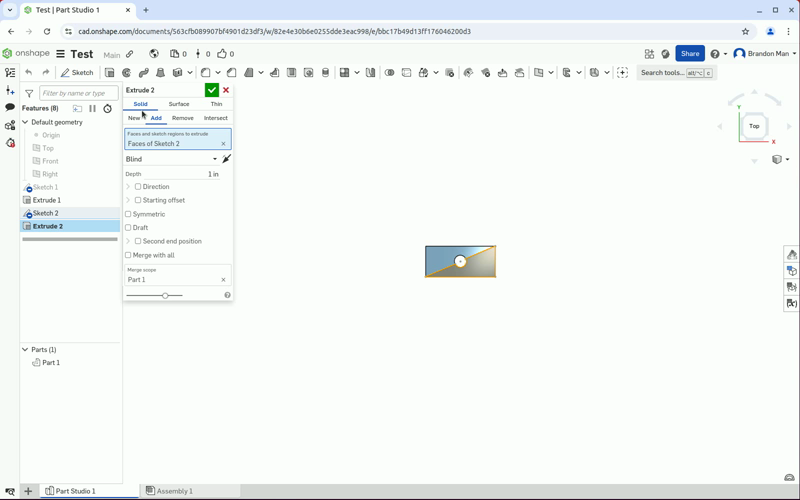
mouse_move(137, 120)
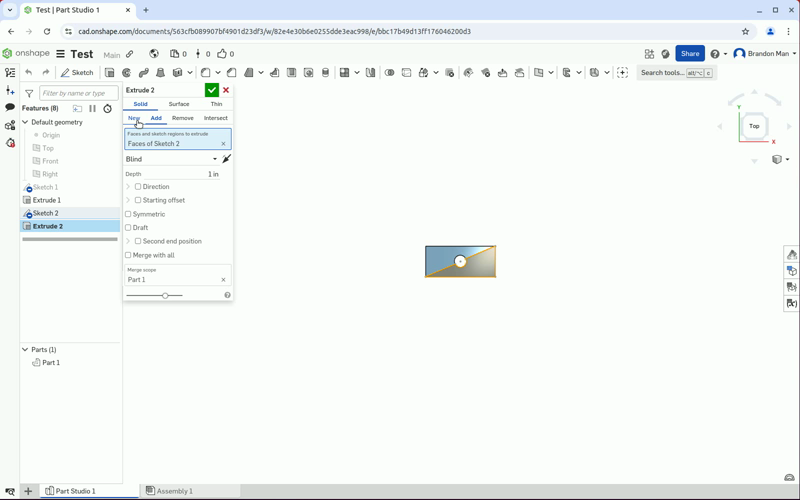
click(137, 120)
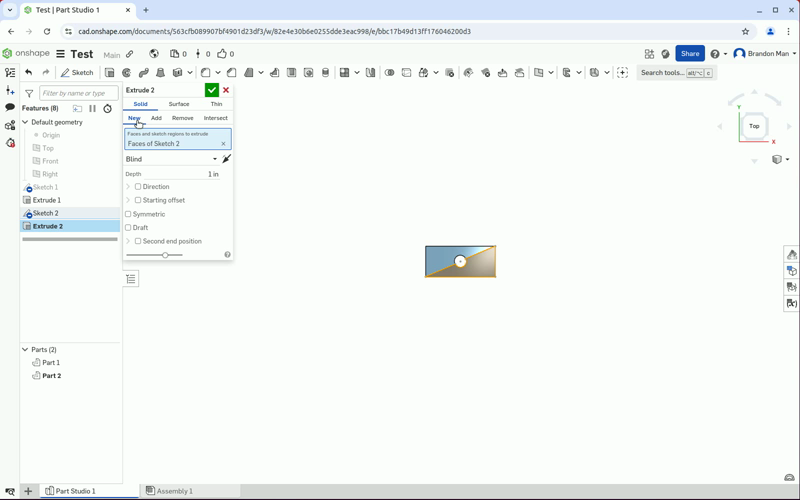
key(tab, 4)
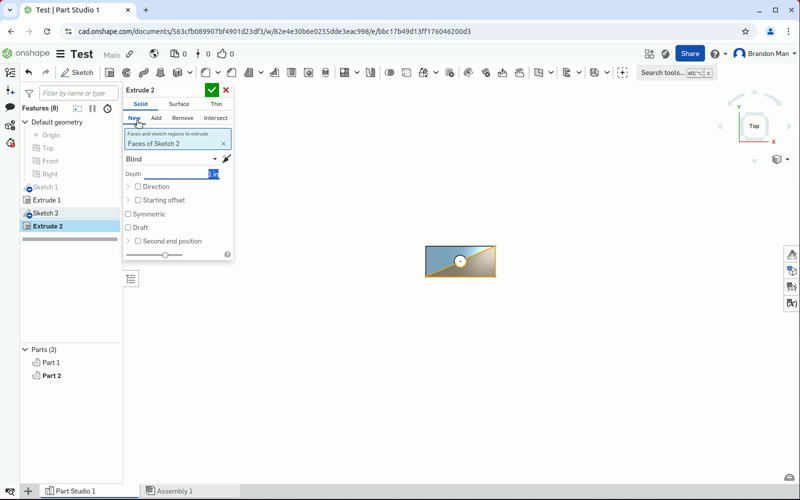
text(1.926)
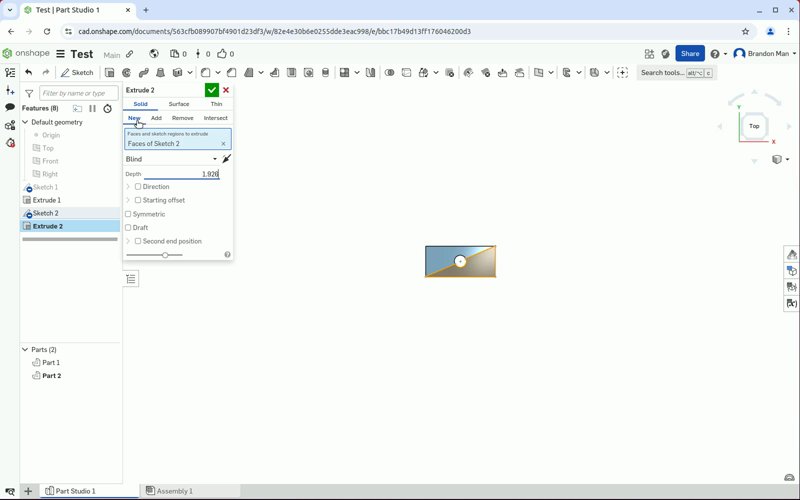
key(enter)
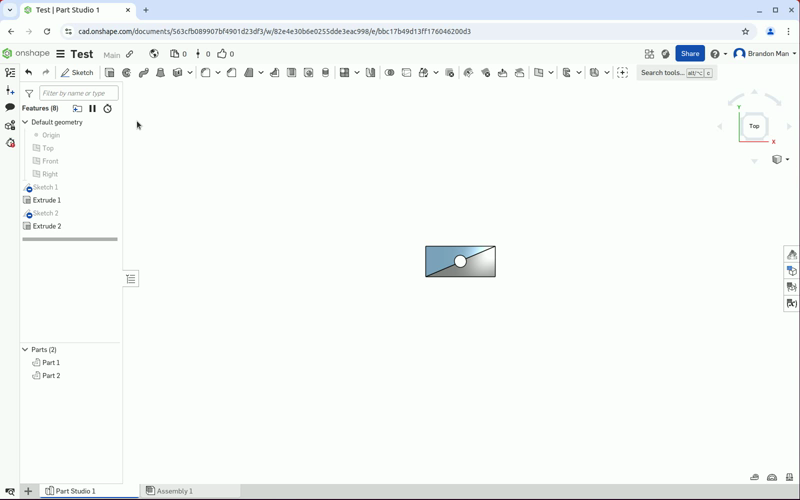
key(shift+h)
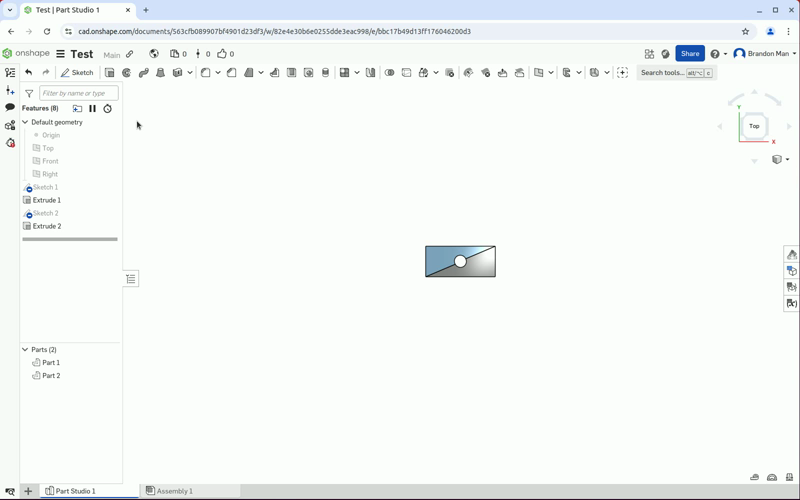
key(shift+h)
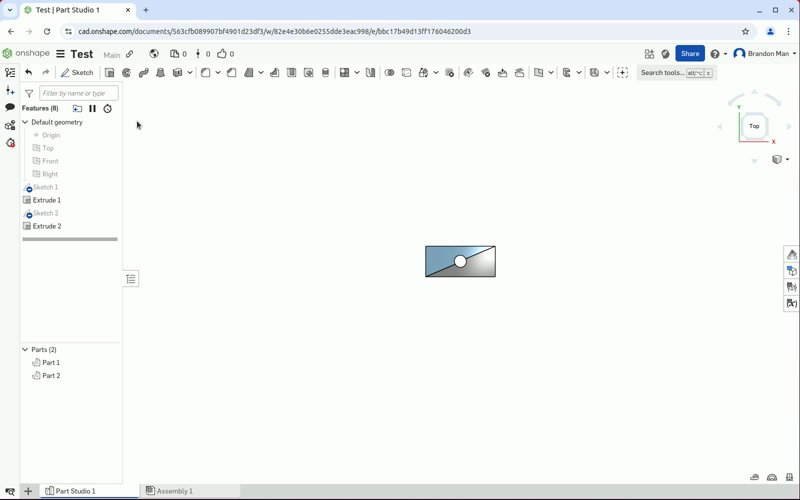
mouse_move(73, 189)
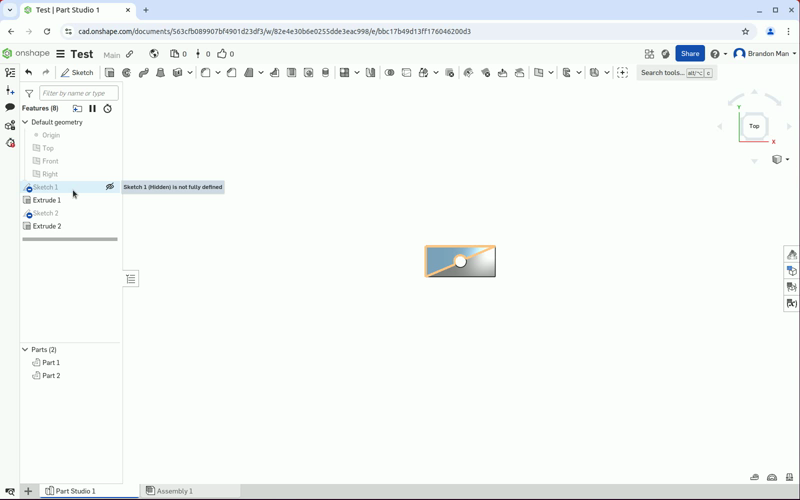
click(73, 189)
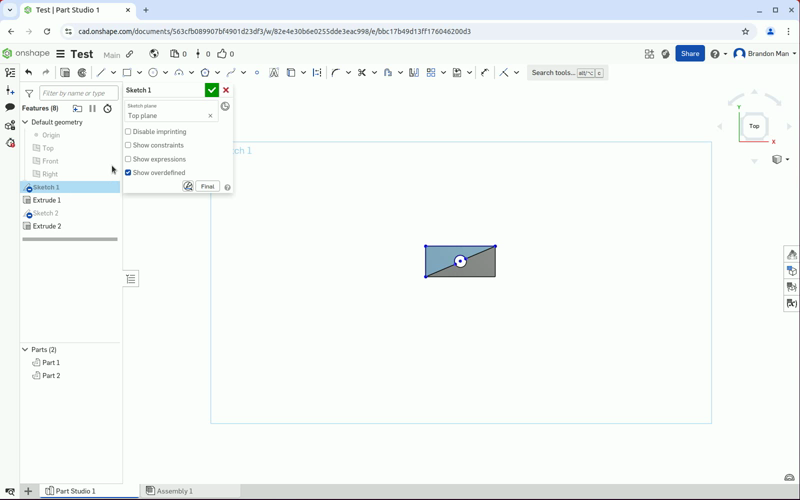
mouse_move(229, 92)
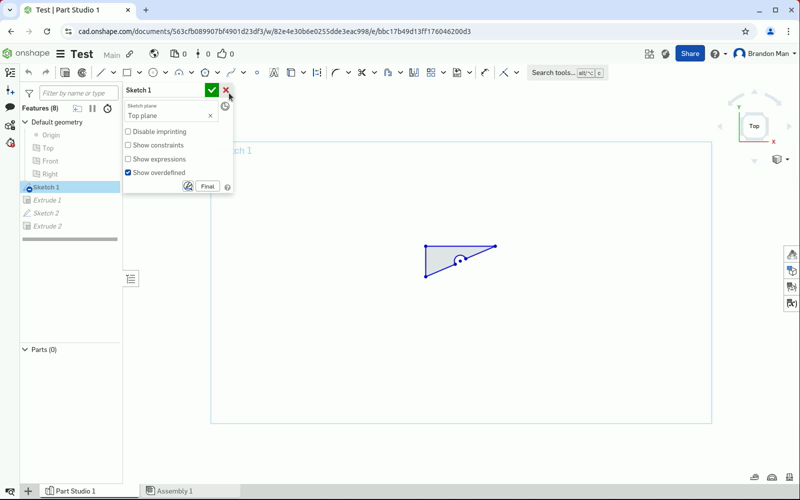
click(229, 92)
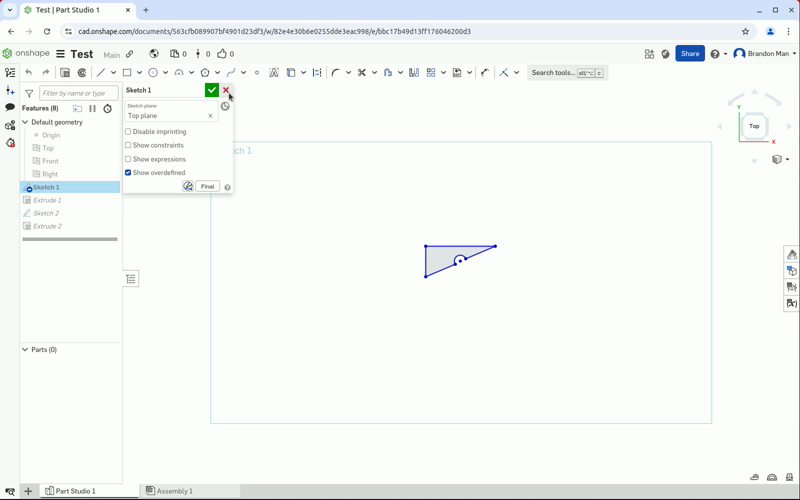
key(shift+s)
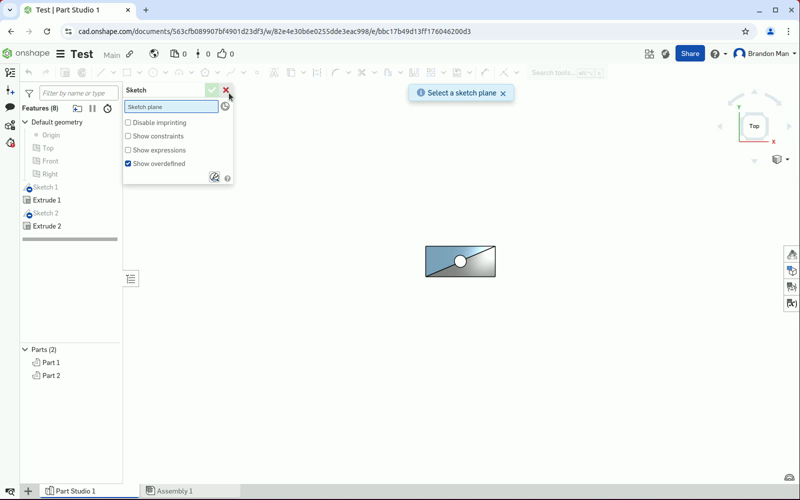
mouse_move(73, 150)
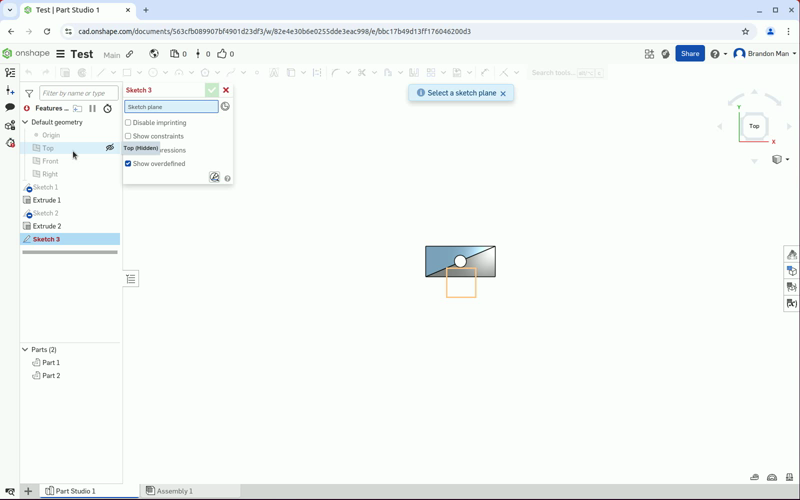
click(73, 150)
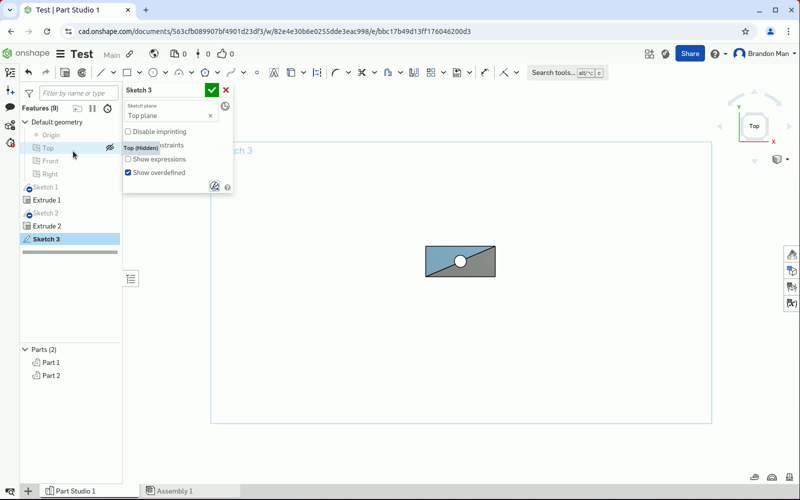
mouse_move(73, 352)
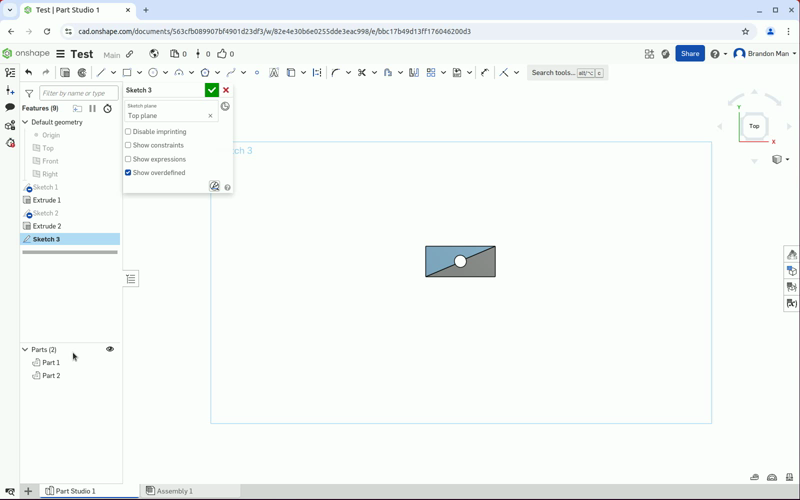
key(y)
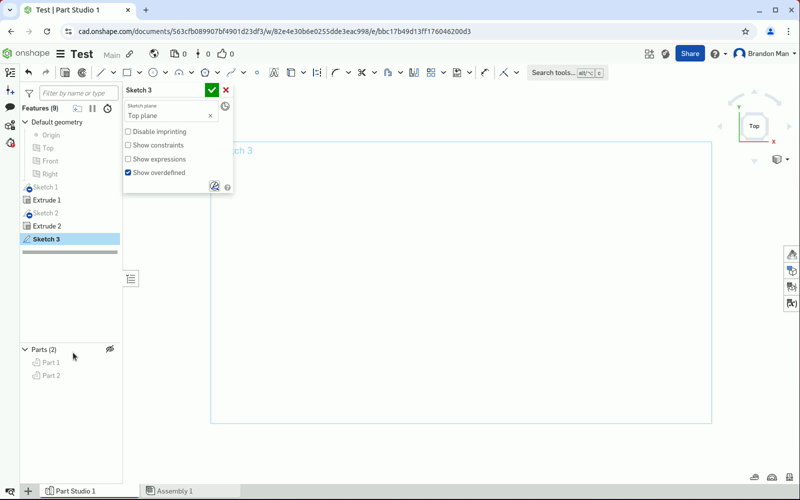
key(l)
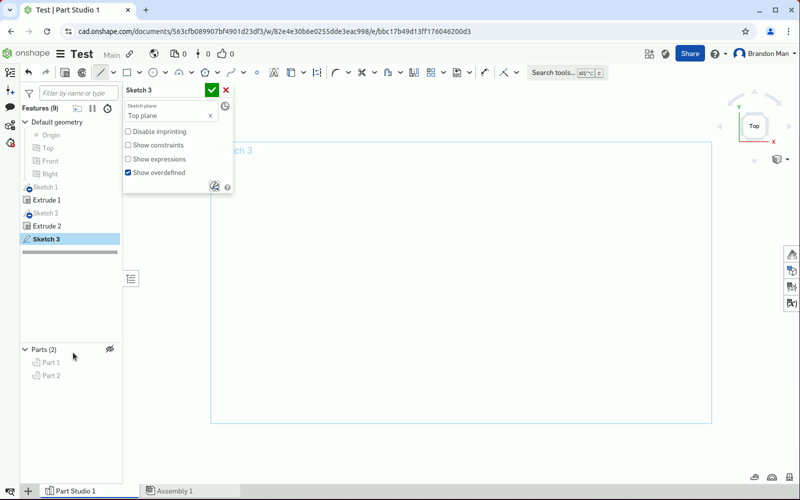
key_down(shift)
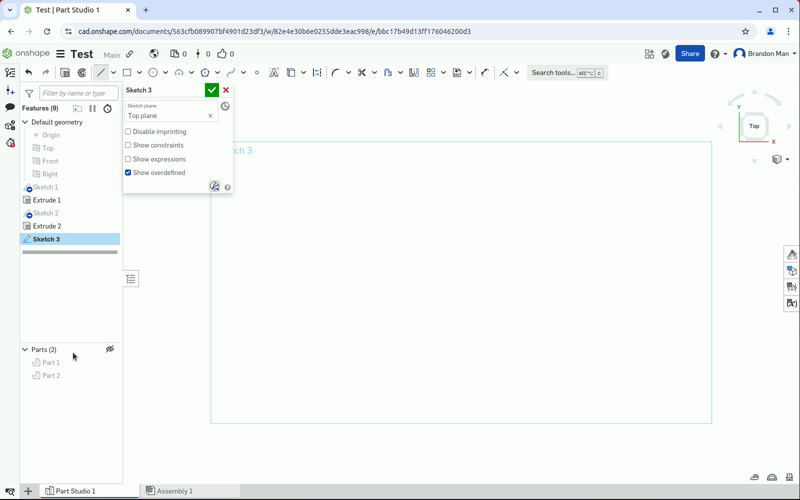
mouse_move(425, 320)
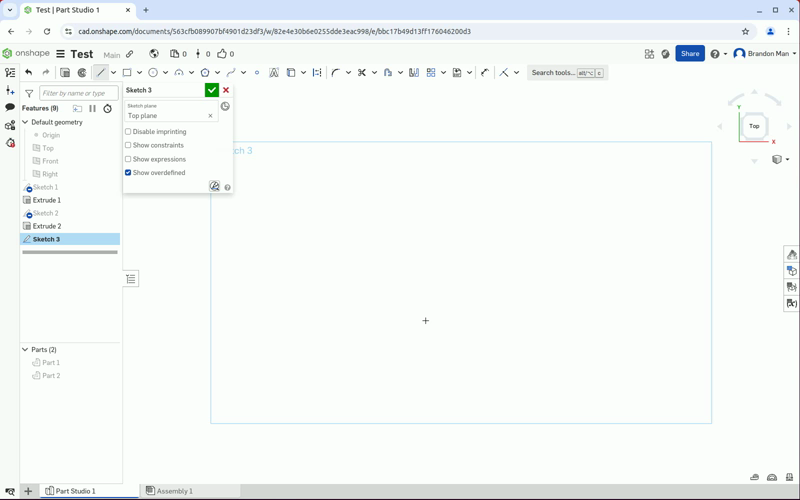
click(425, 320)
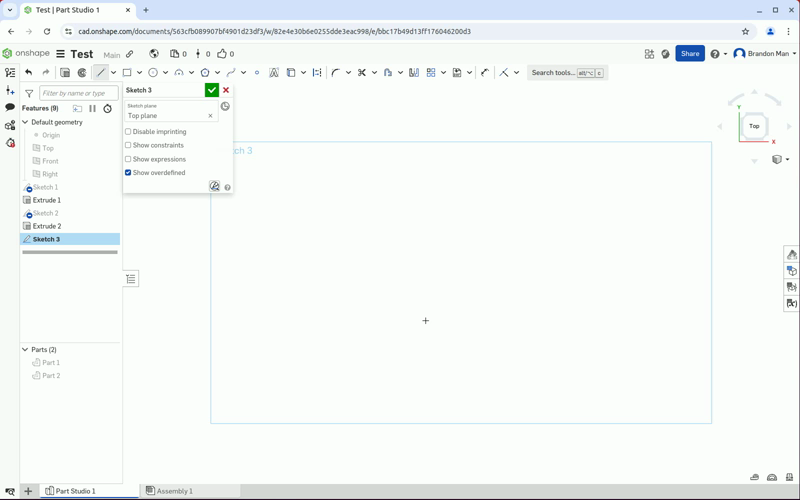
key_up(shift)
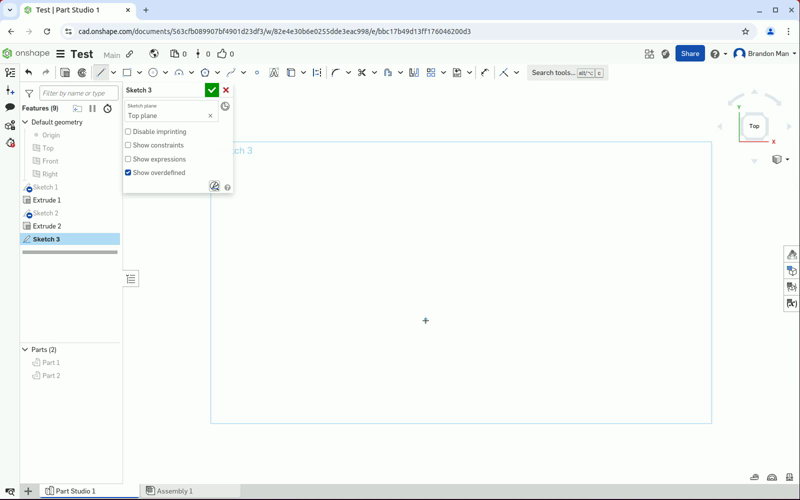
key_down(shift)
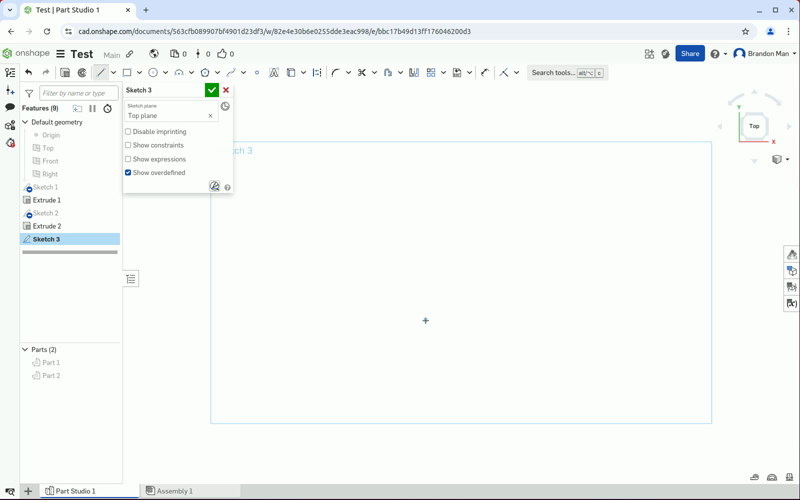
mouse_move(495, 320)
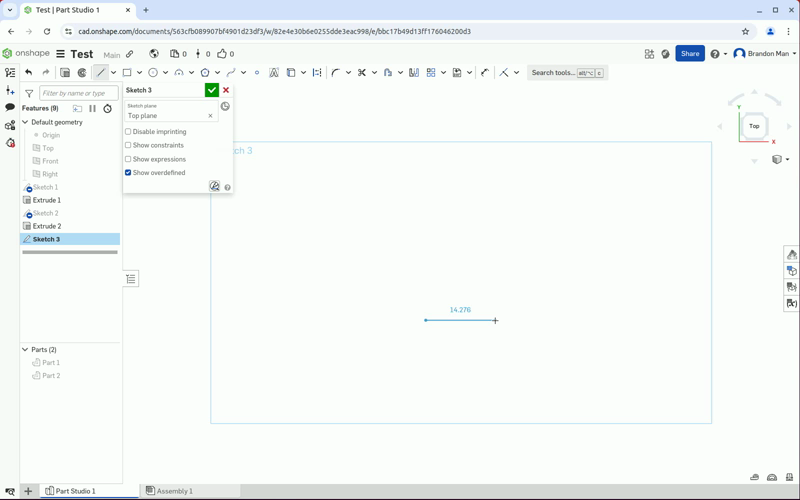
click(495, 320)
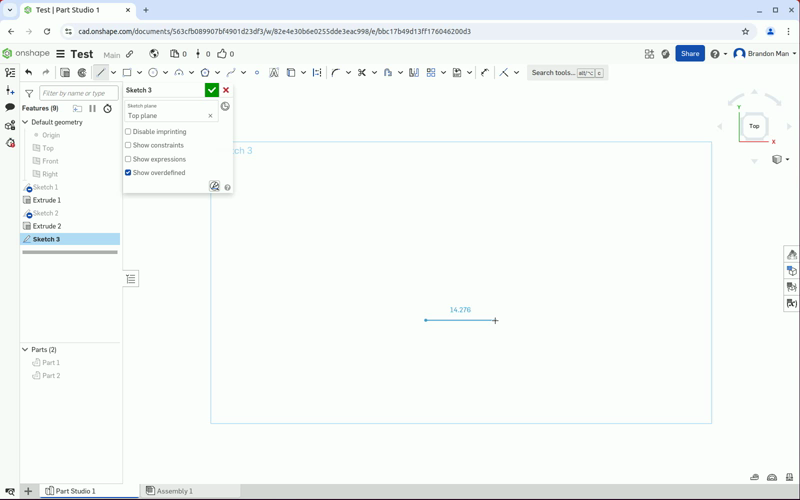
key_up(shift)
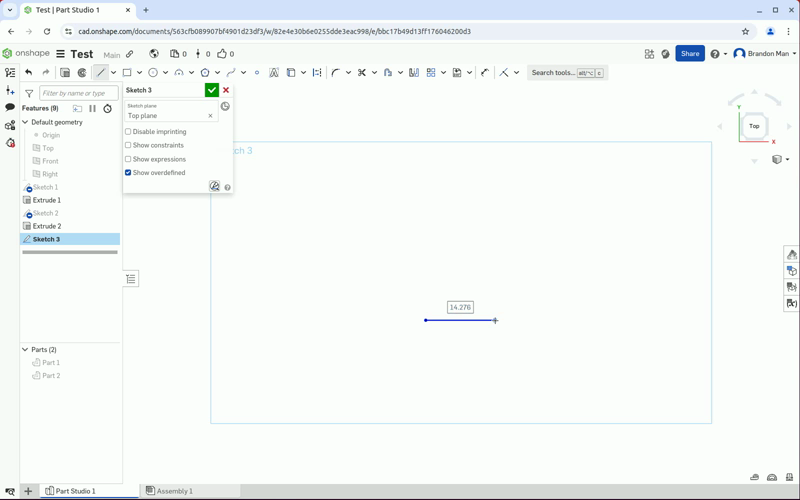
key_down(shift)
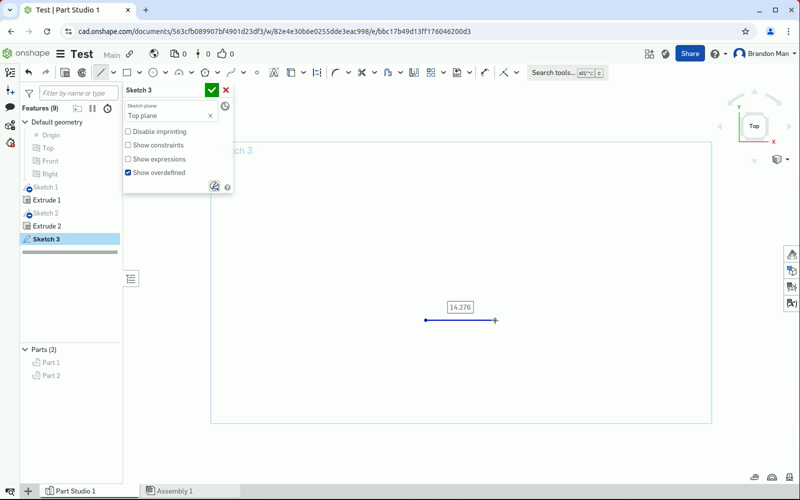
mouse_move(525, 320)
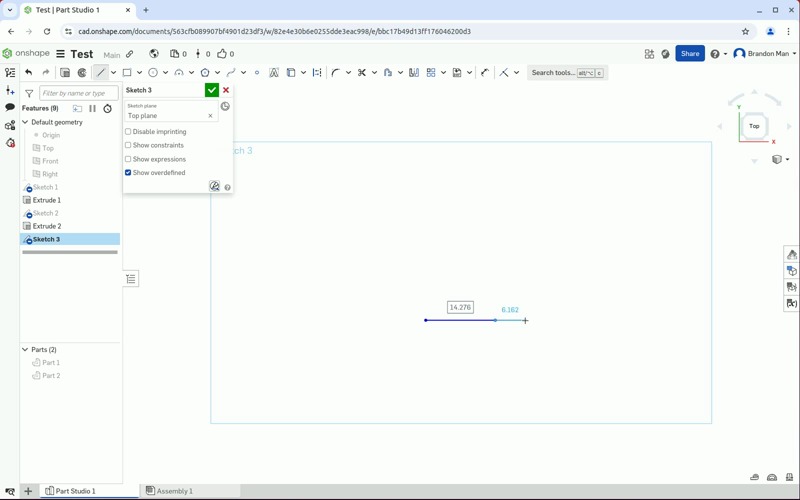
mouse_move(465, 307)
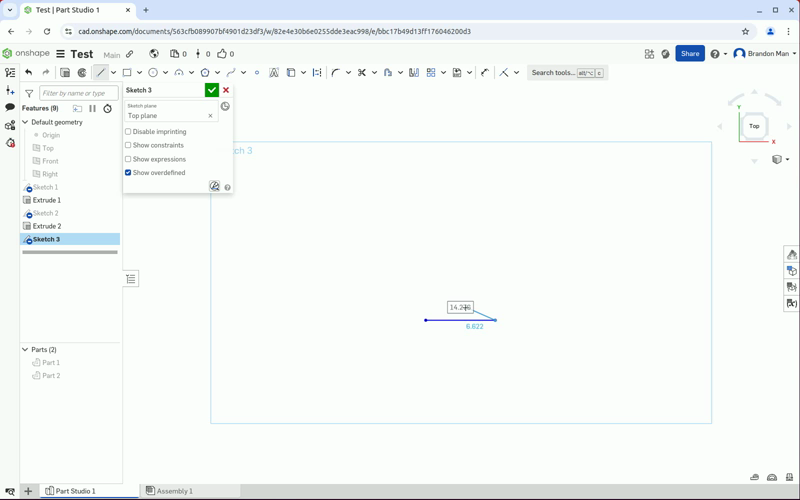
click(465, 307)
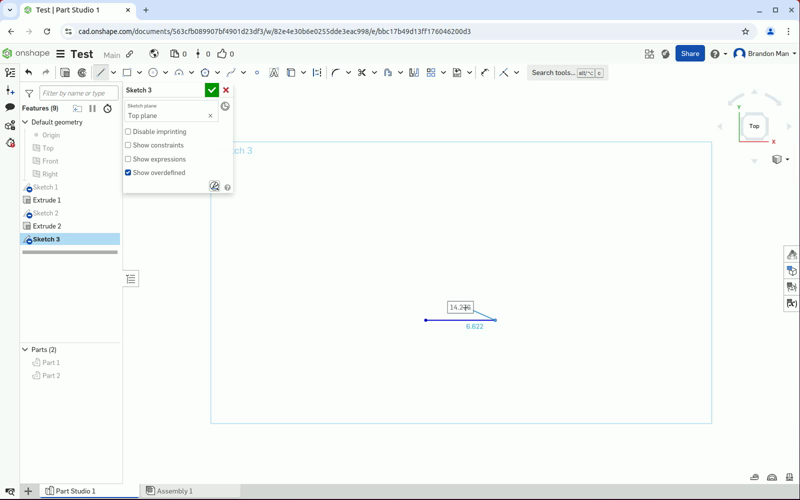
key_up(shift)
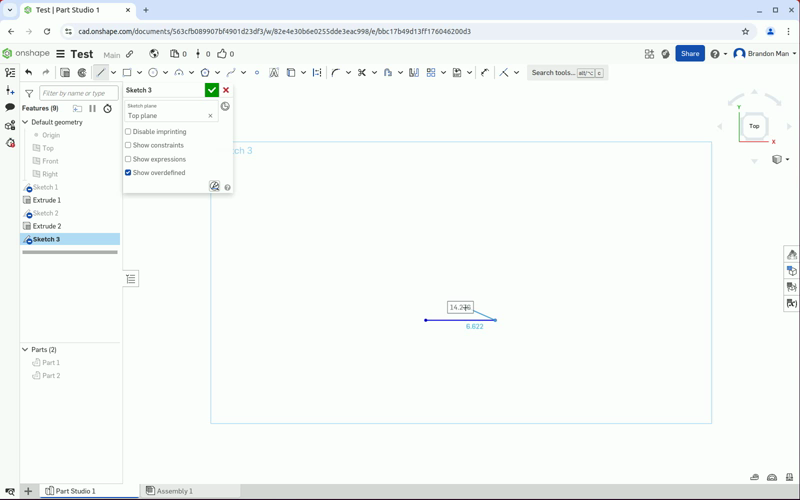
key(esc)
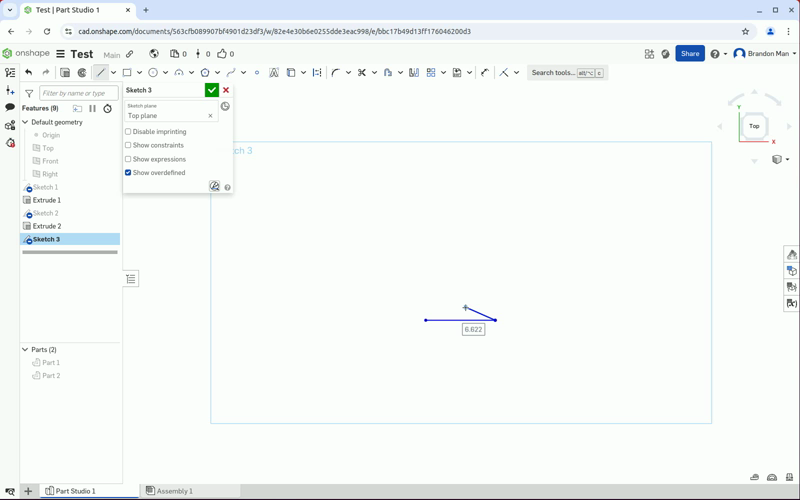
key(a)
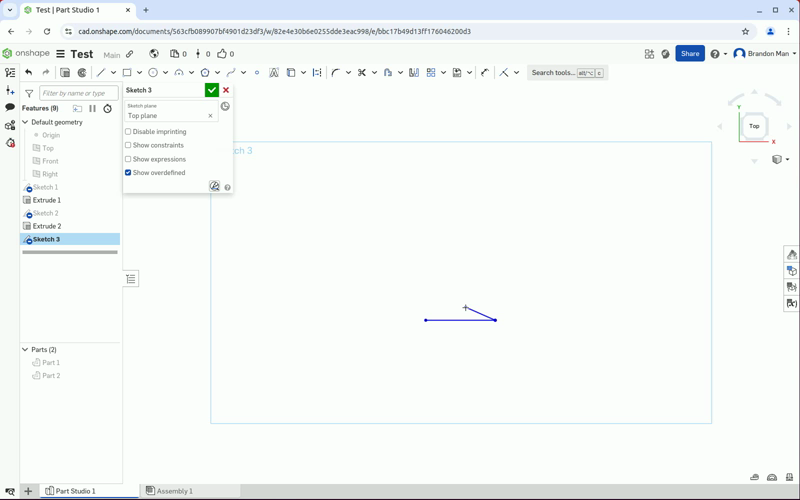
mouse_move(465, 307)
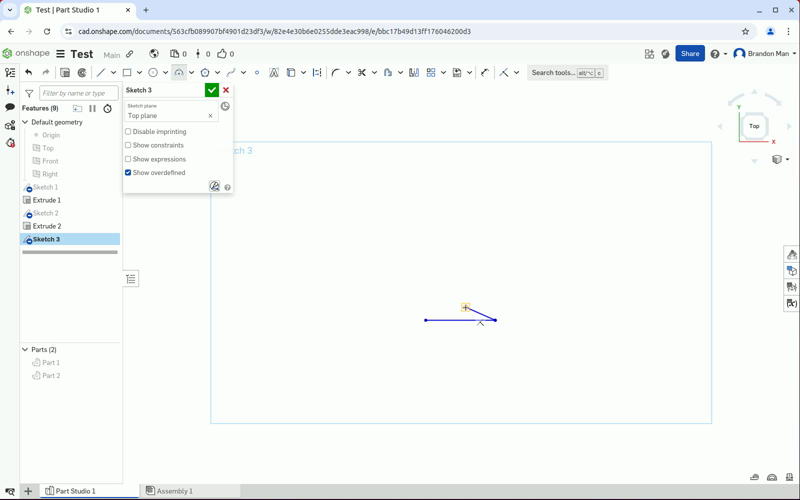
click(465, 307)
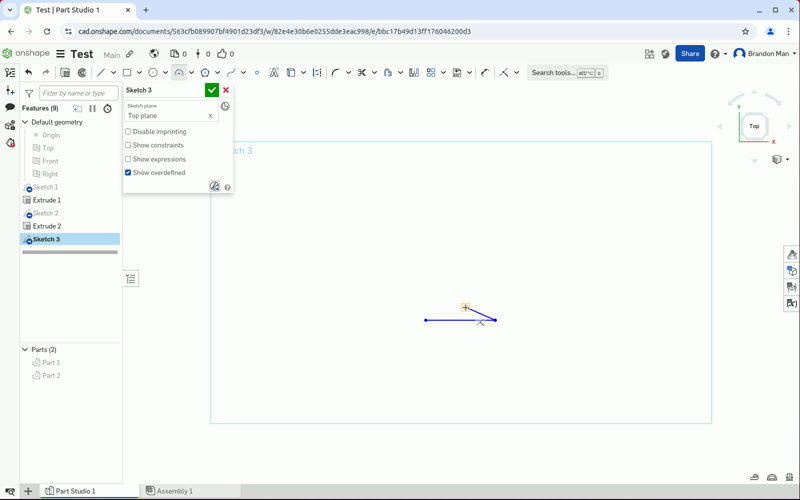
key_down(shift)
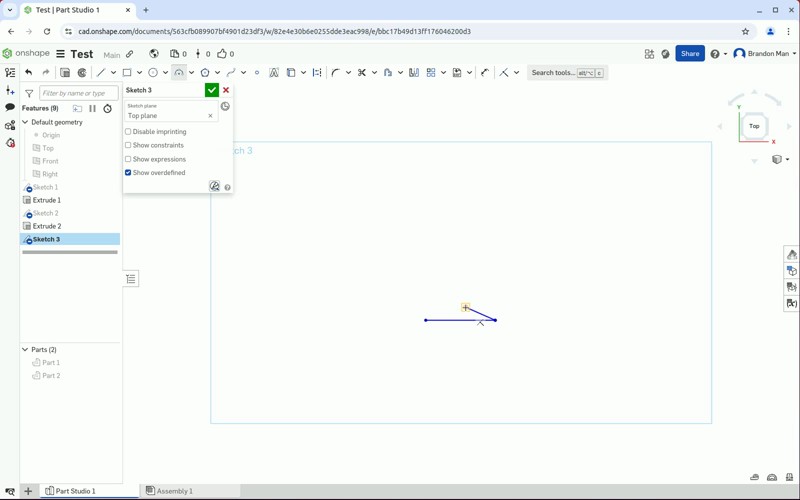
mouse_move(455, 302)
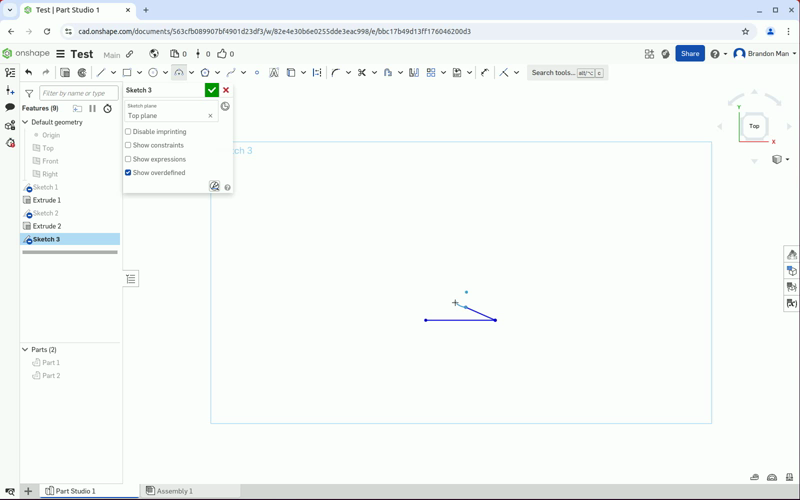
click(455, 302)
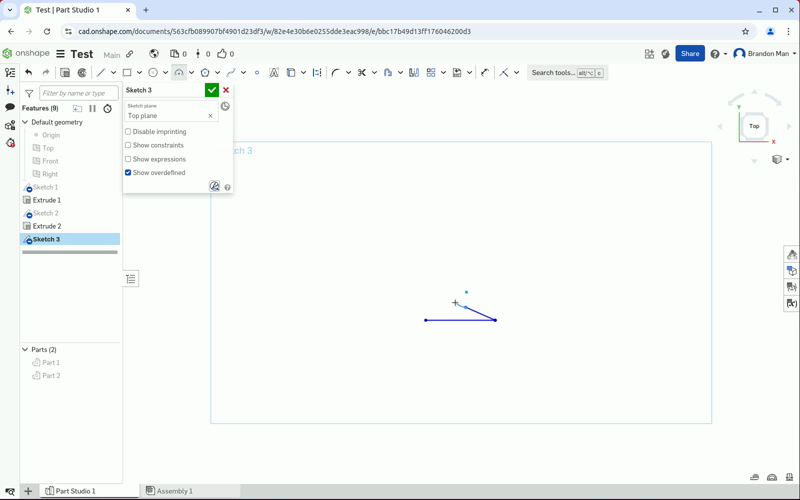
mouse_move(457, 310)
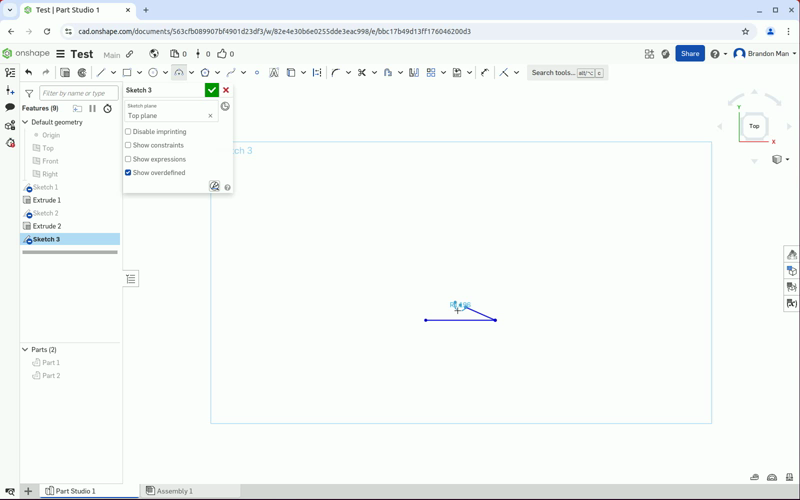
click(457, 310)
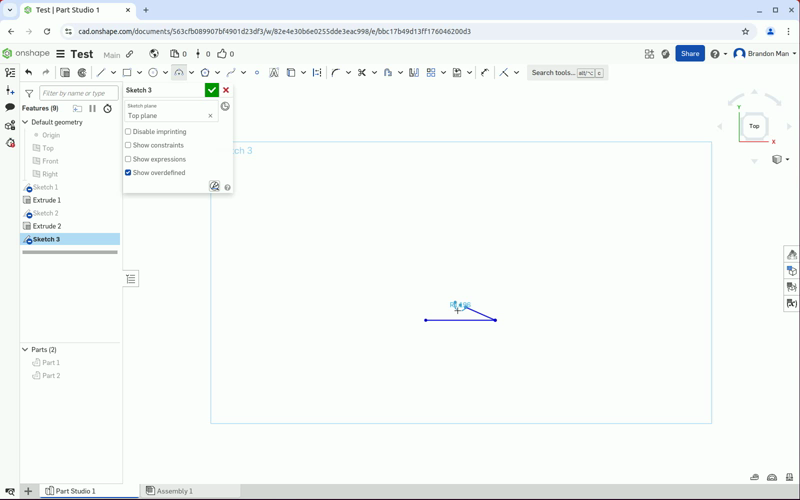
key_up(shift)
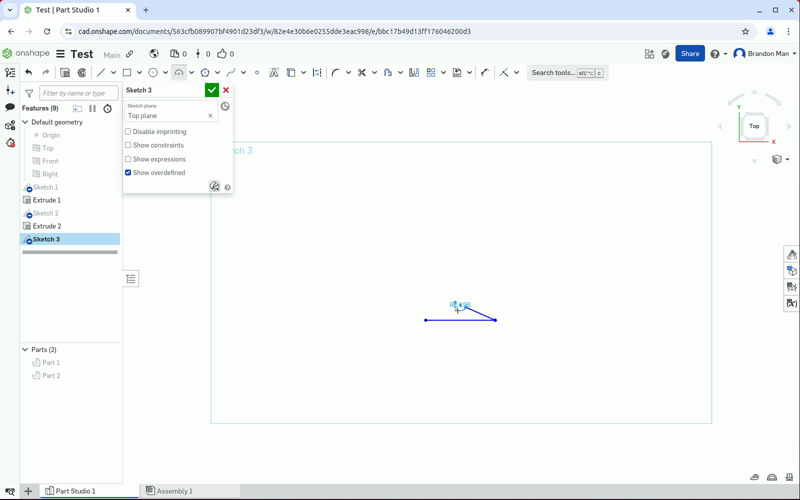
key(esc)
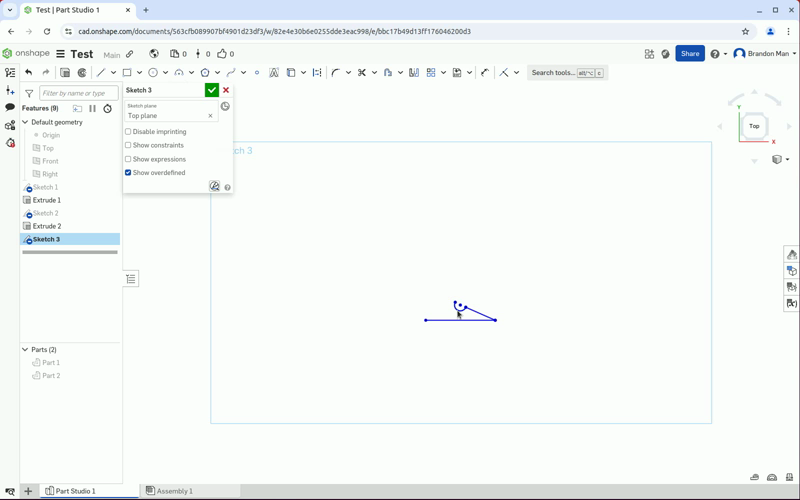
key(l)
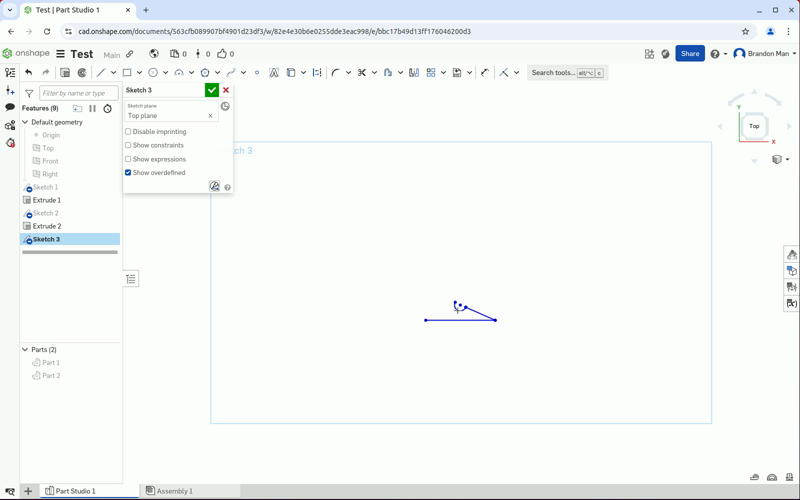
mouse_move(455, 302)
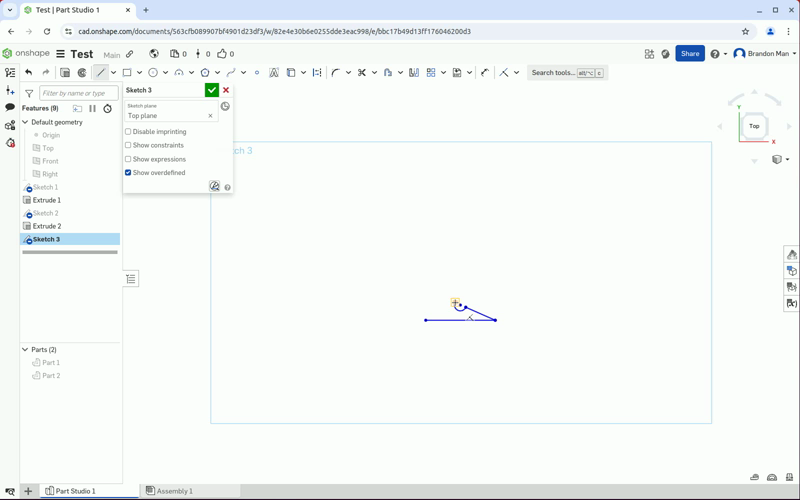
click(455, 302)
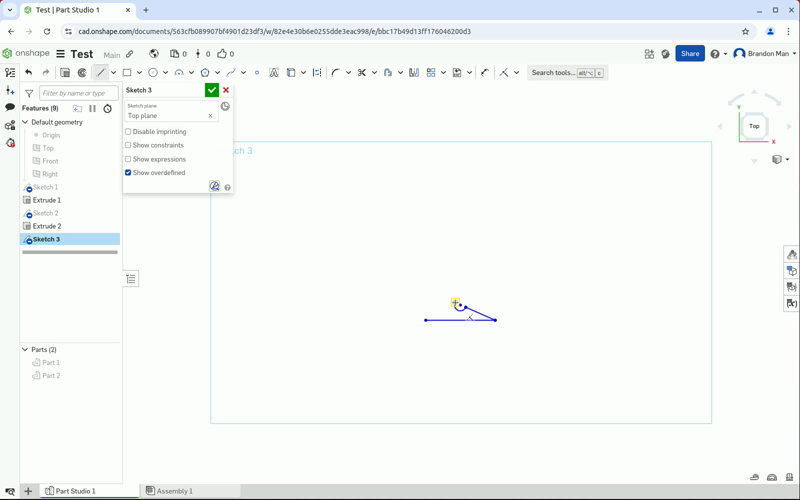
key_down(shift)
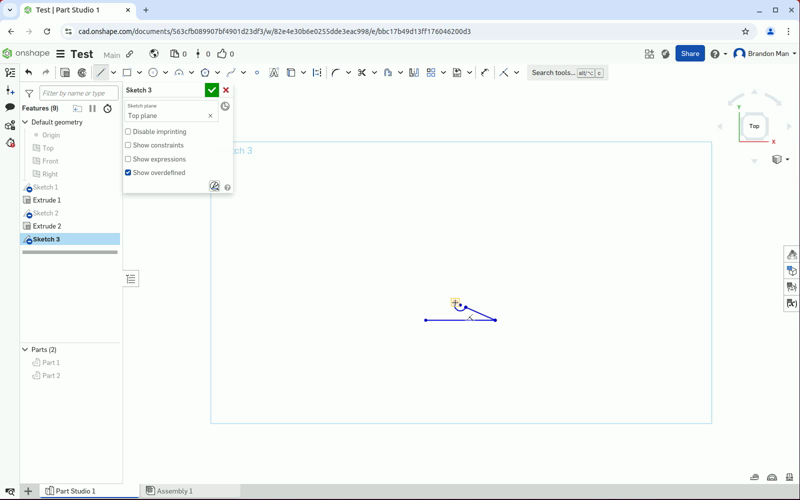
mouse_move(485, 302)
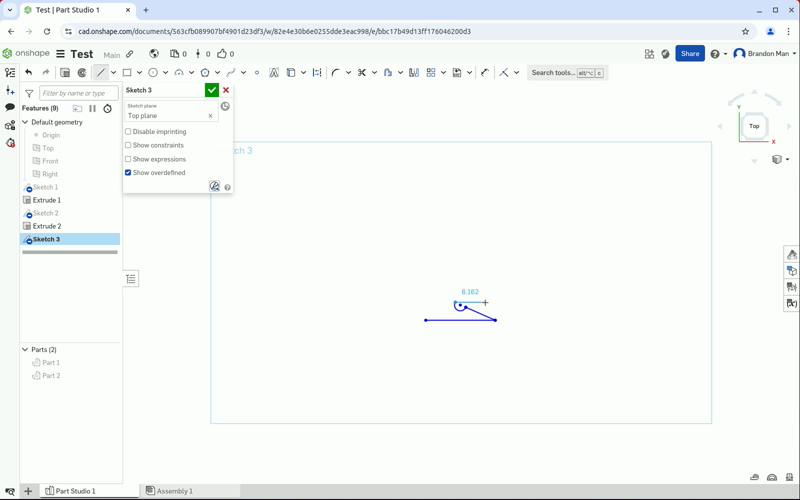
mouse_move(425, 289)
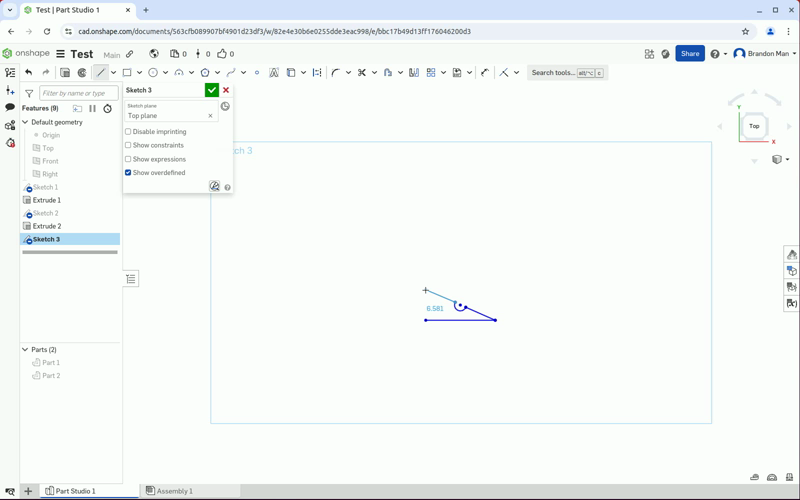
click(425, 289)
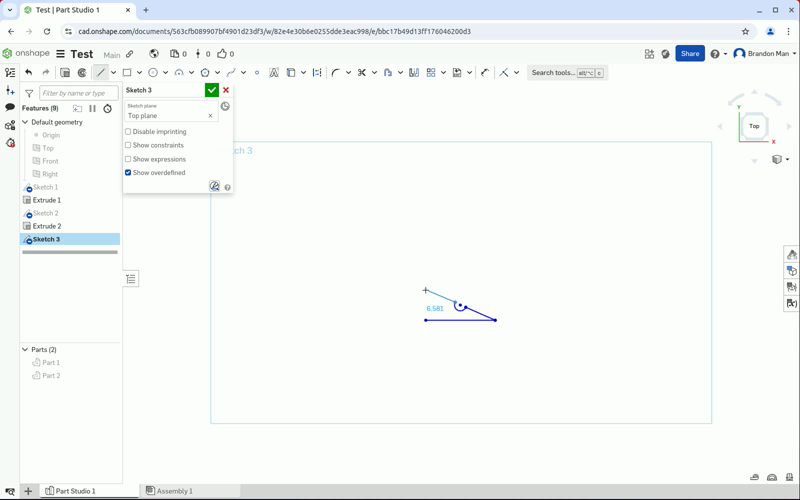
key_up(shift)
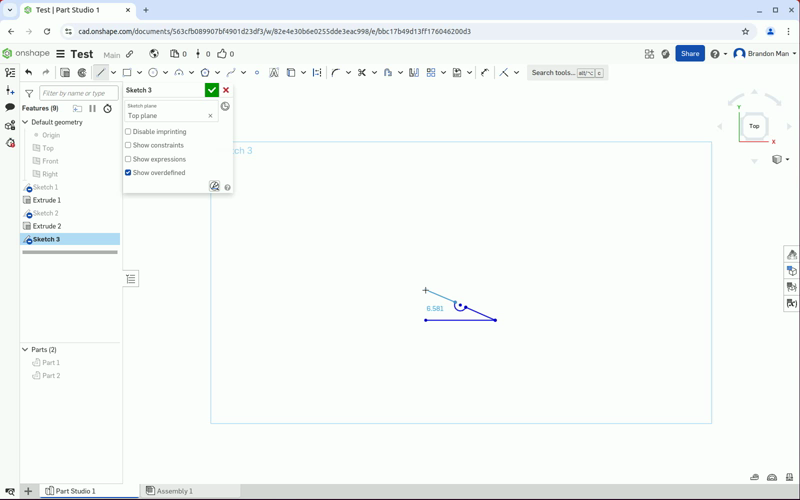
mouse_move(455, 289)
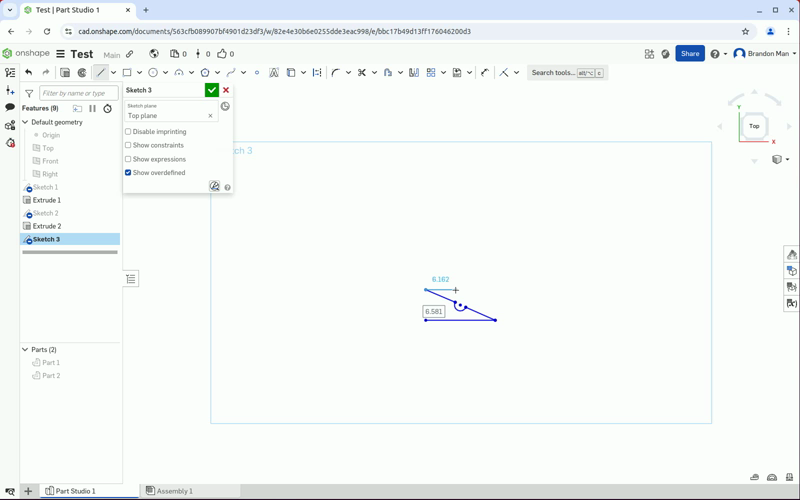
key_down(shift)
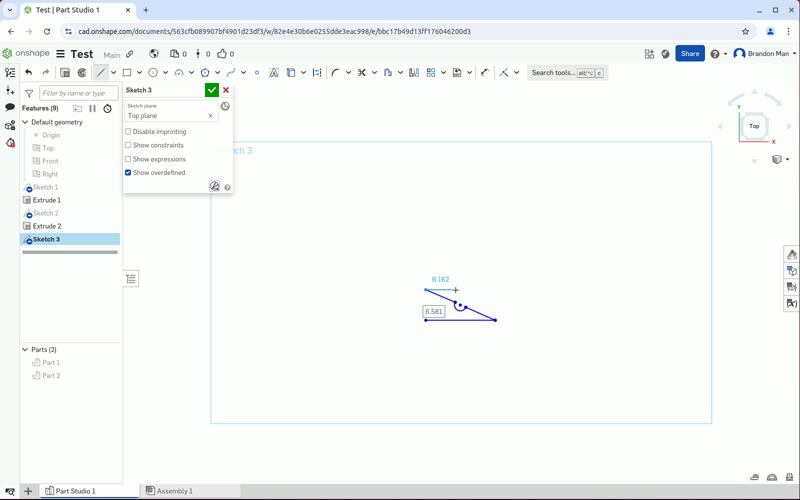
mouse_move(425, 320)
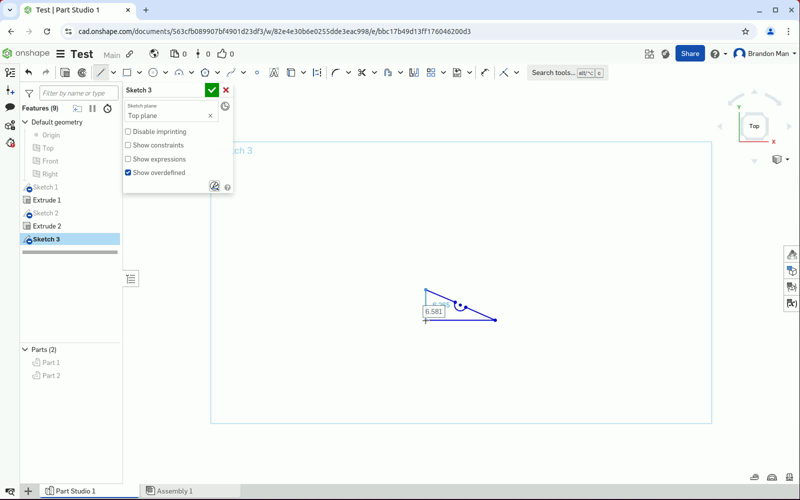
key_up(shift)
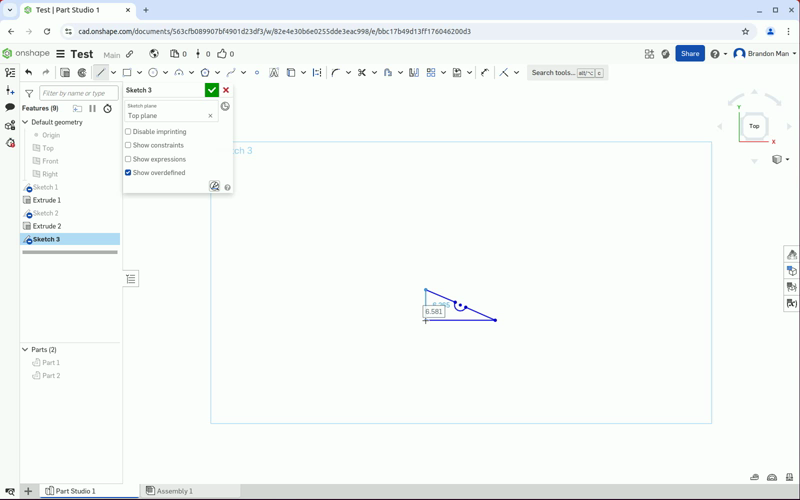
click(425, 320)
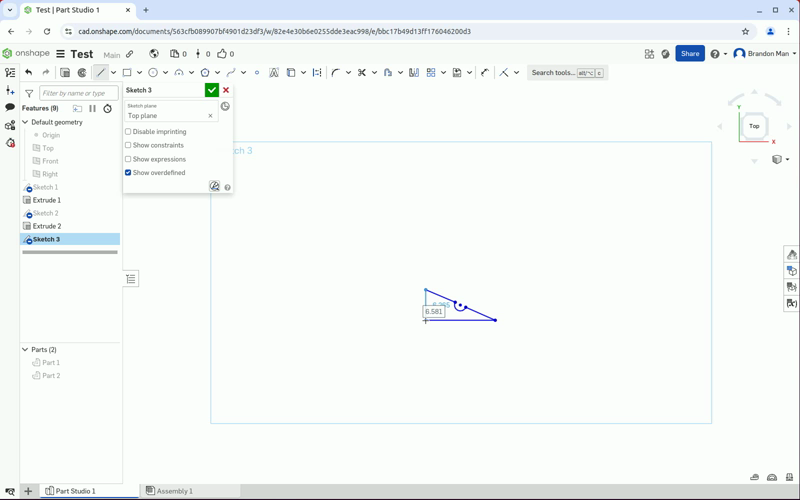
key(esc)
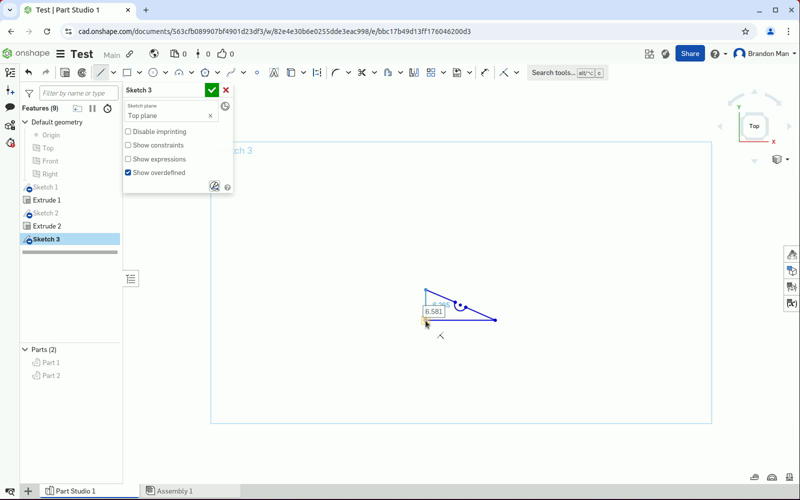
mouse_move(426, 306)
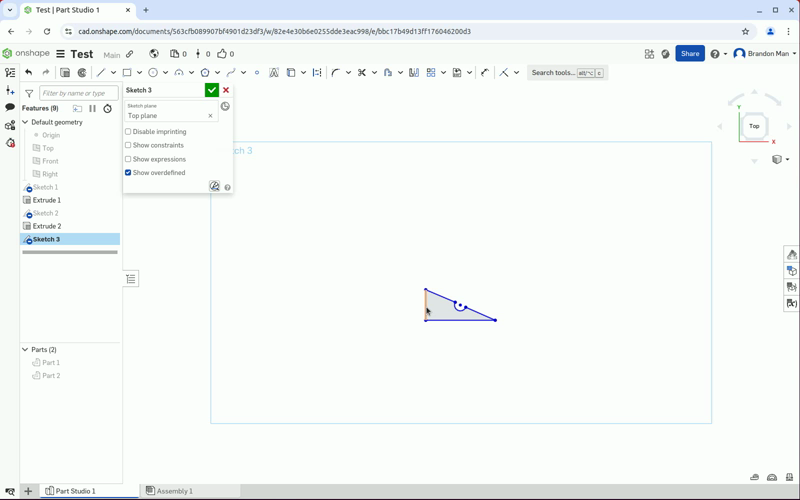
scroll(6)
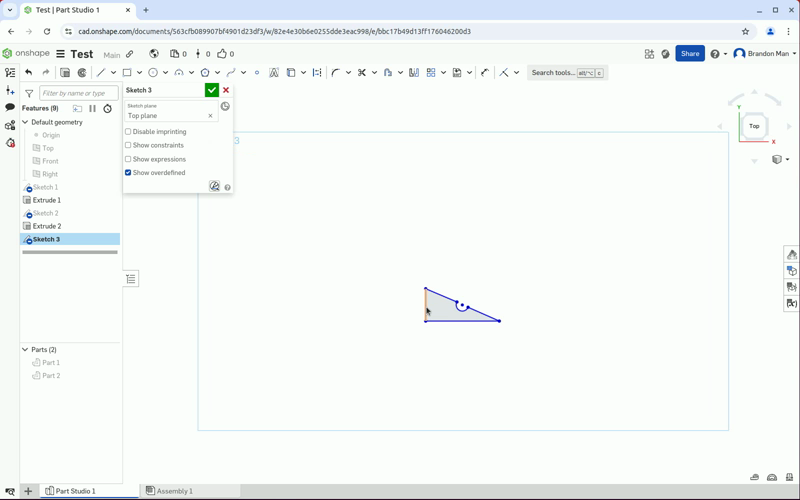
scroll(6)
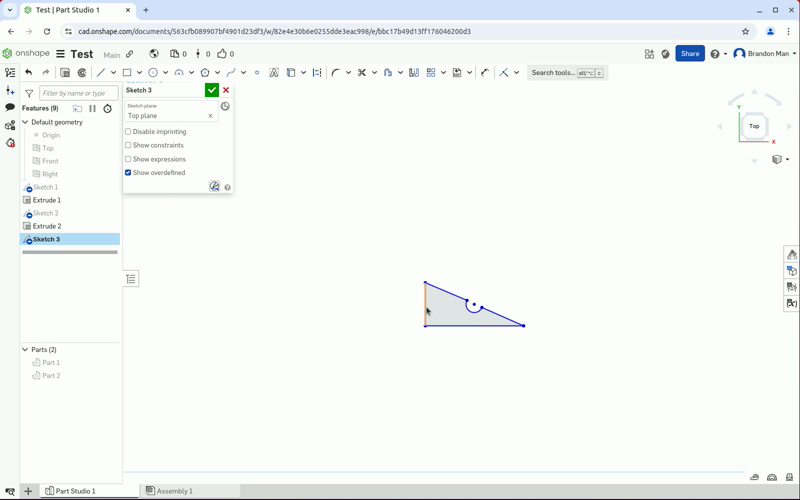
scroll(6)
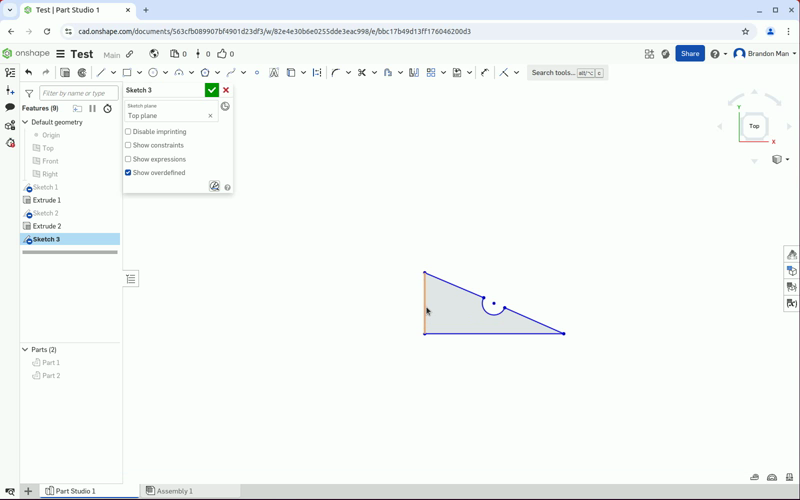
scroll(6)
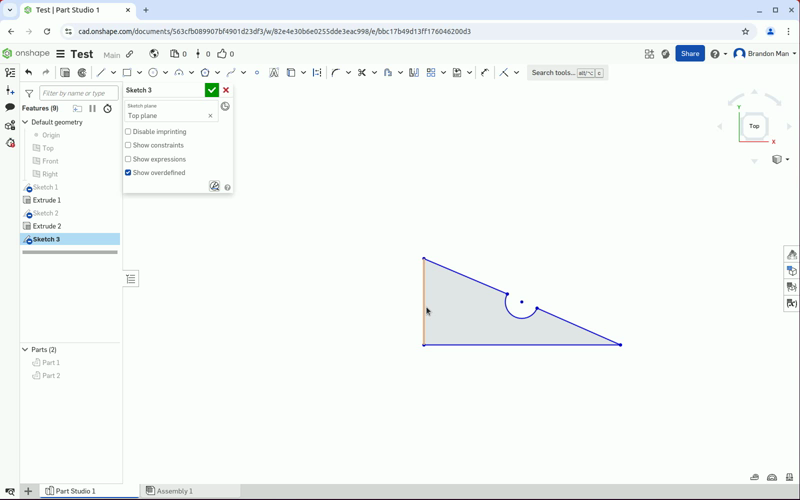
scroll(6)
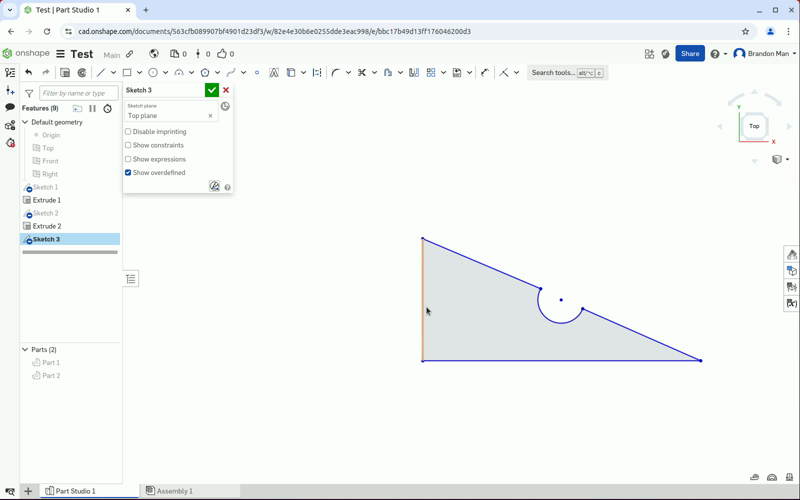
scroll(6)
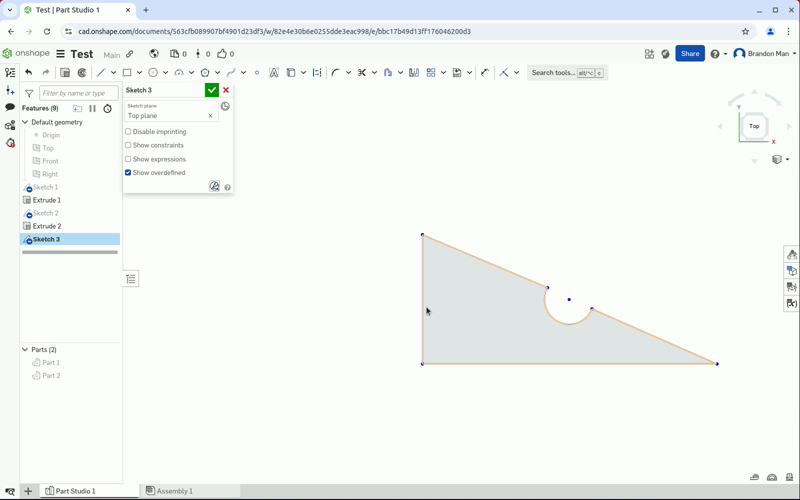
scroll(6)
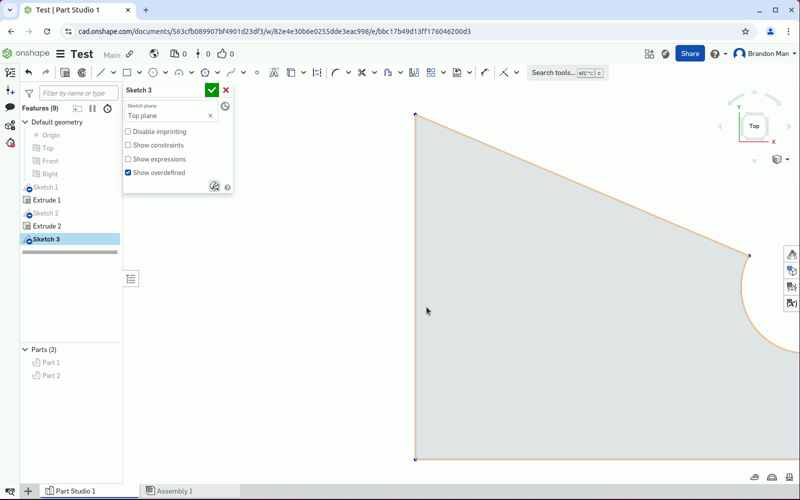
click(426, 306)
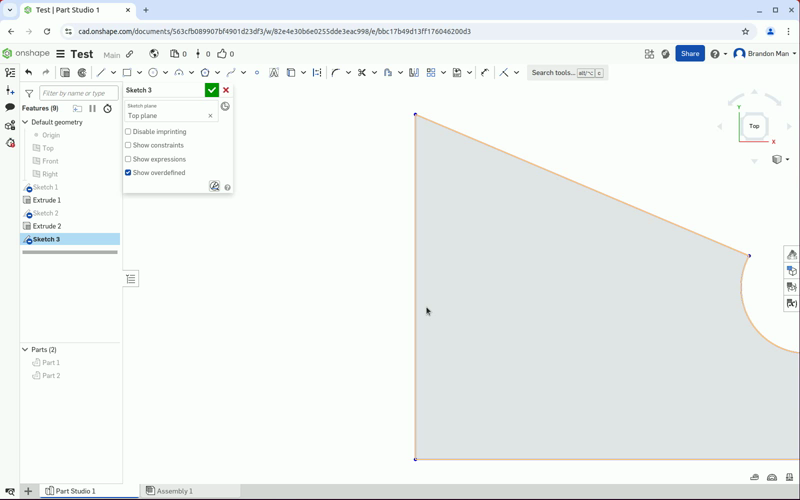
scroll(-6)
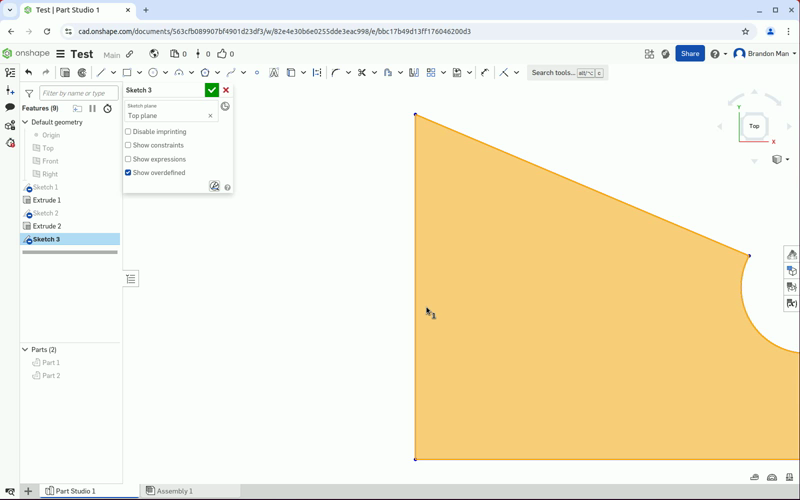
scroll(-6)
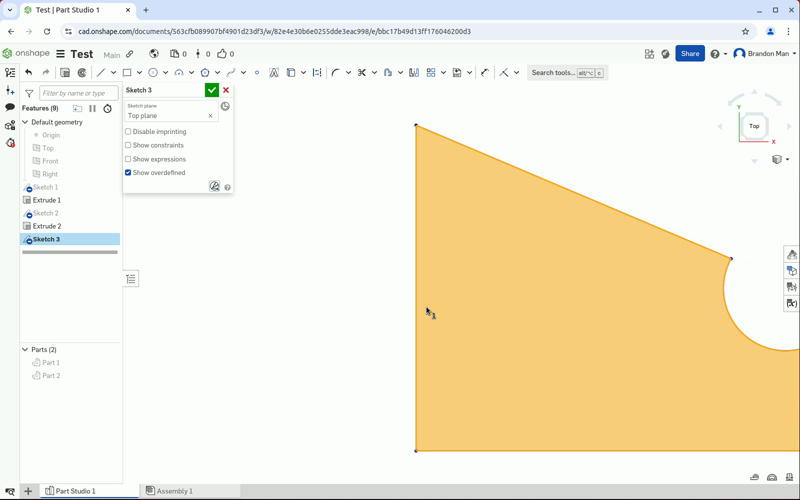
scroll(-6)
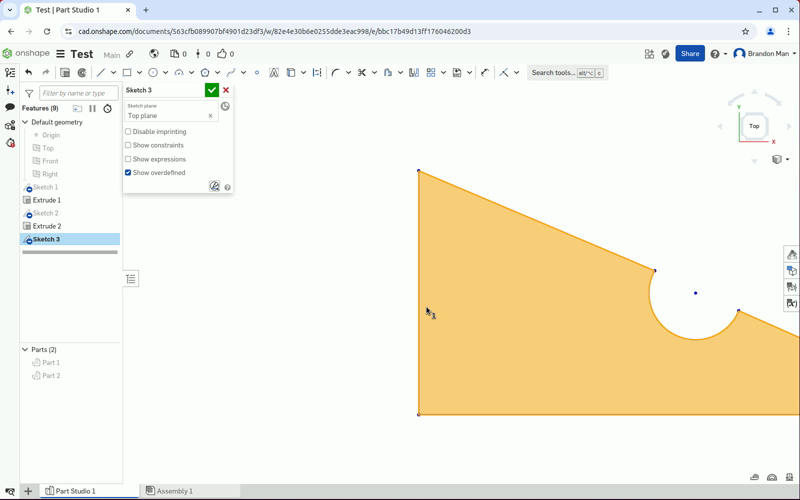
scroll(-6)
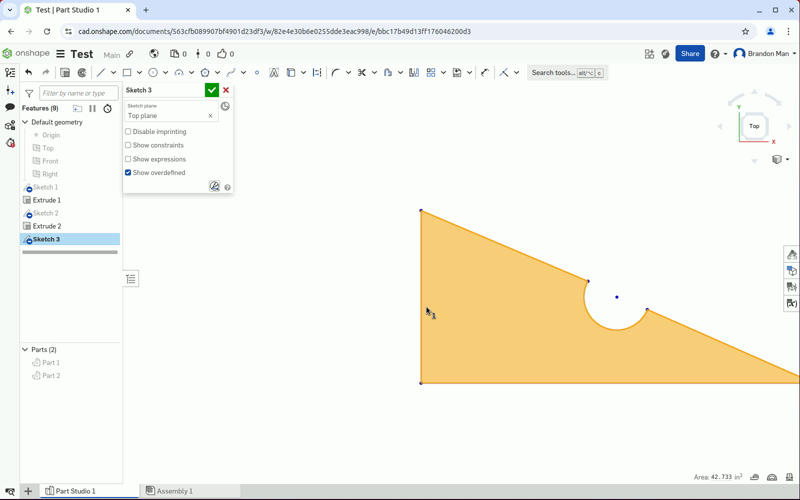
scroll(-6)
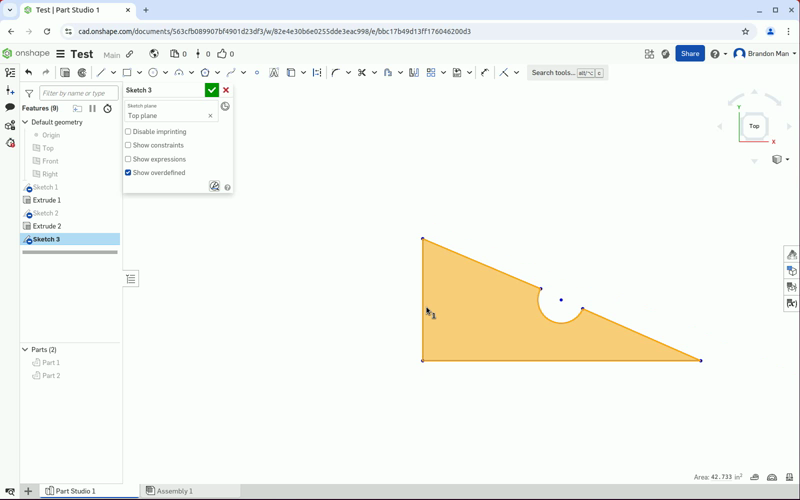
scroll(-6)
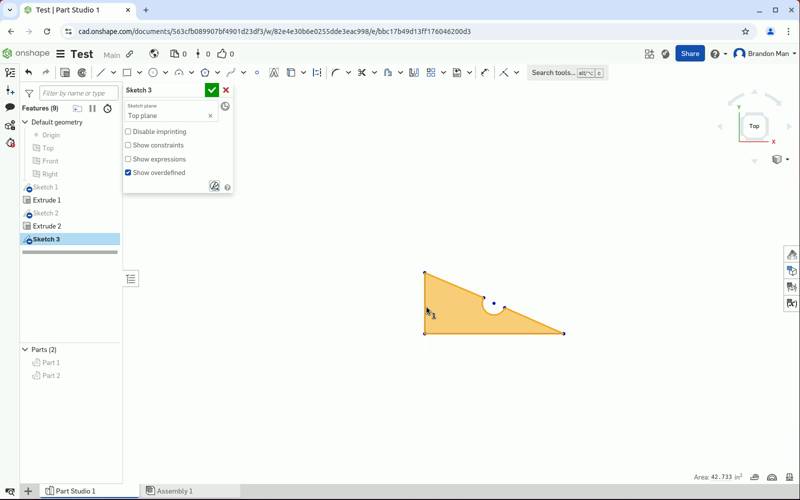
scroll(-6)
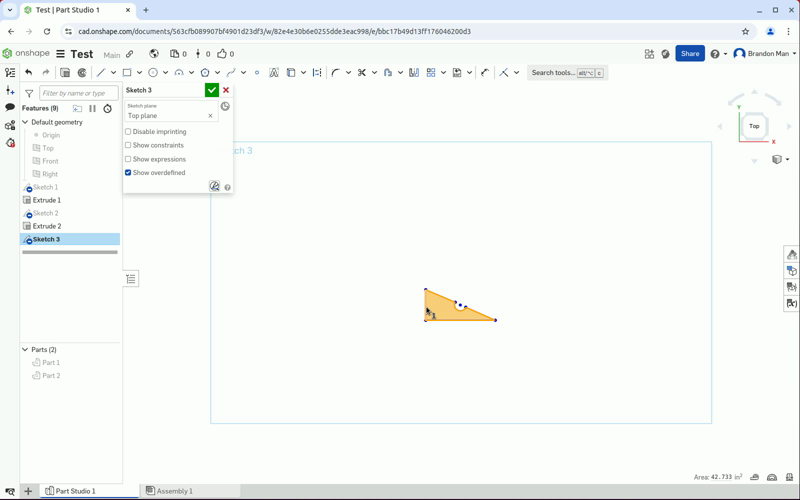
mouse_move(73, 352)
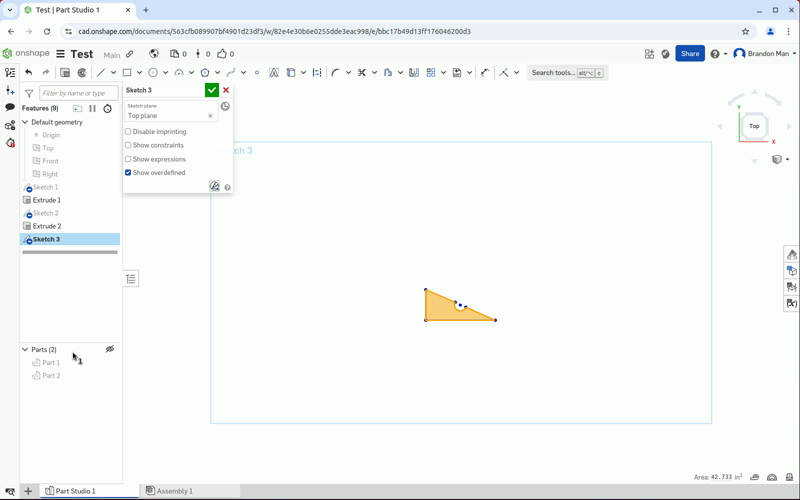
key(shift+y)
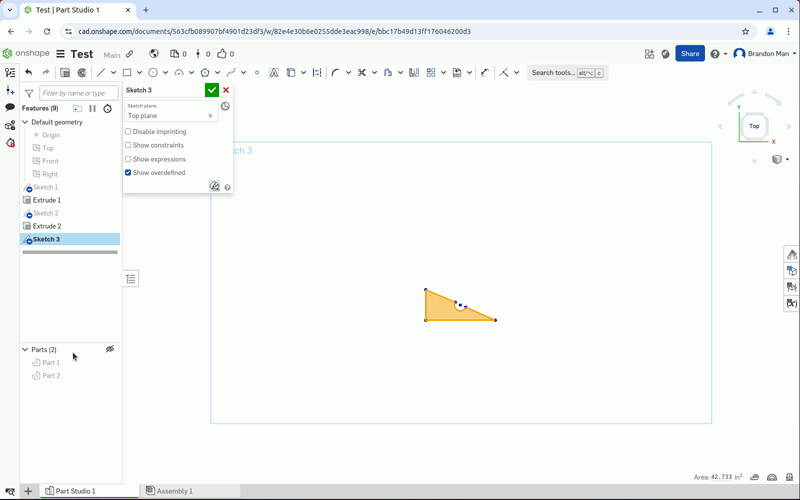
key(shift+e)
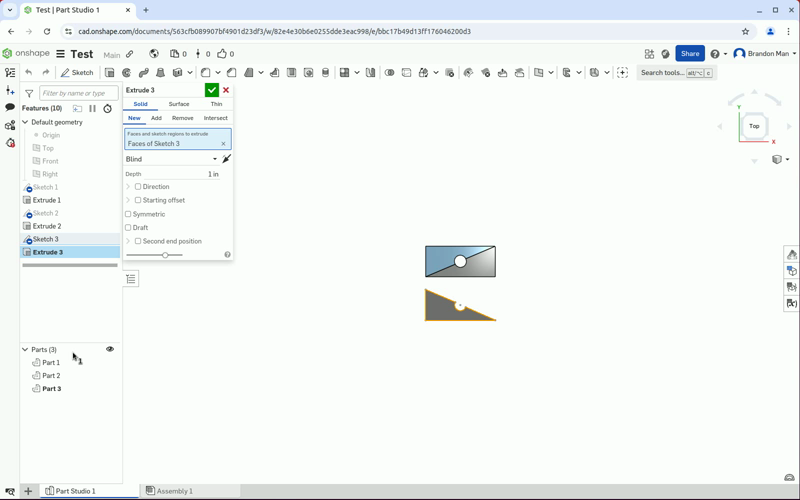
mouse_move(143, 106)
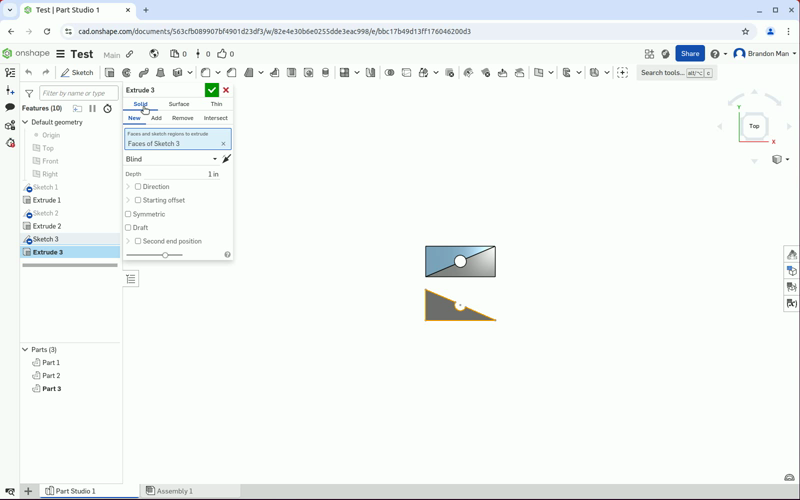
click(143, 106)
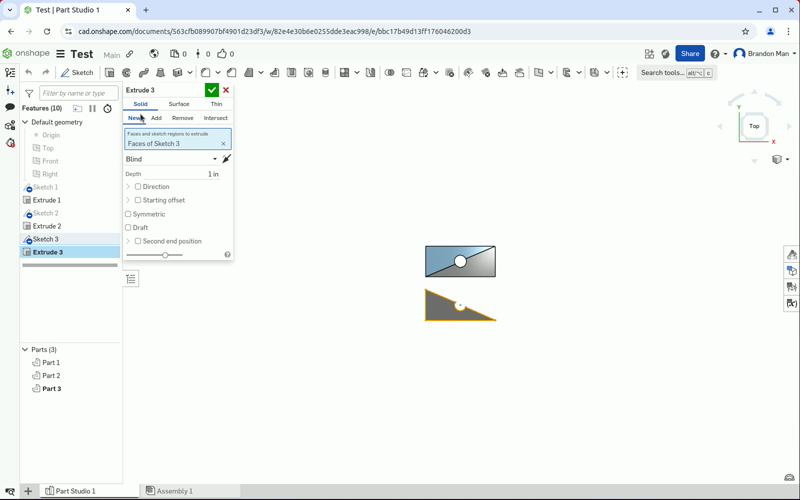
mouse_move(137, 120)
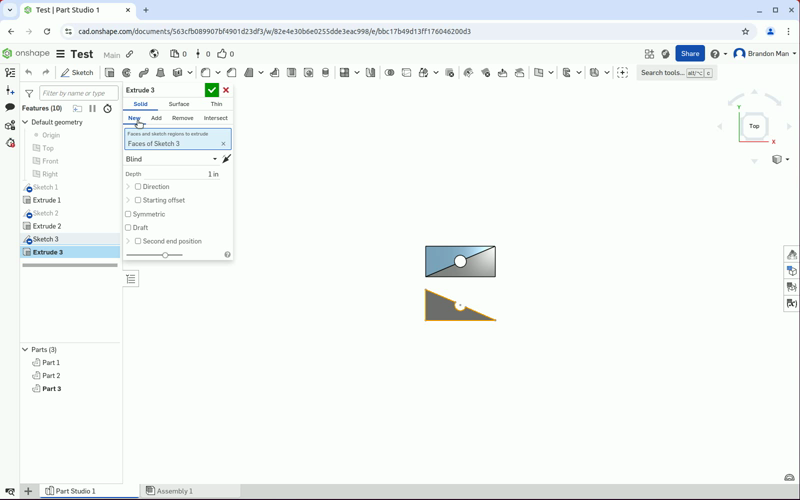
click(137, 120)
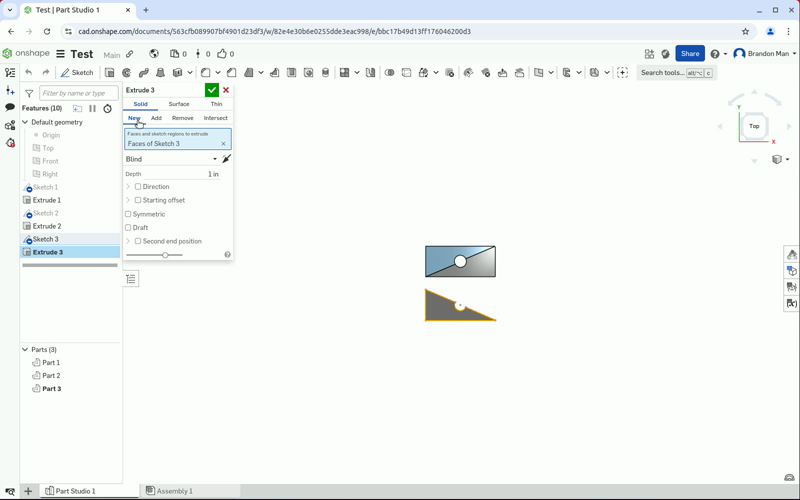
key(tab, 4)
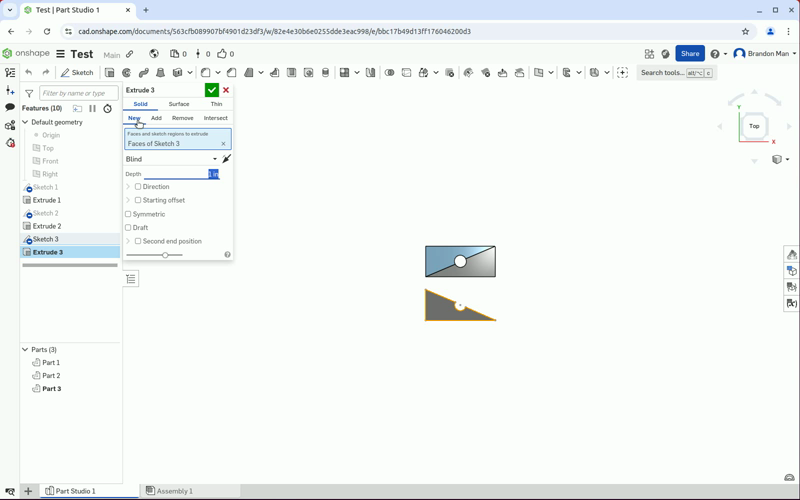
text(1.926)
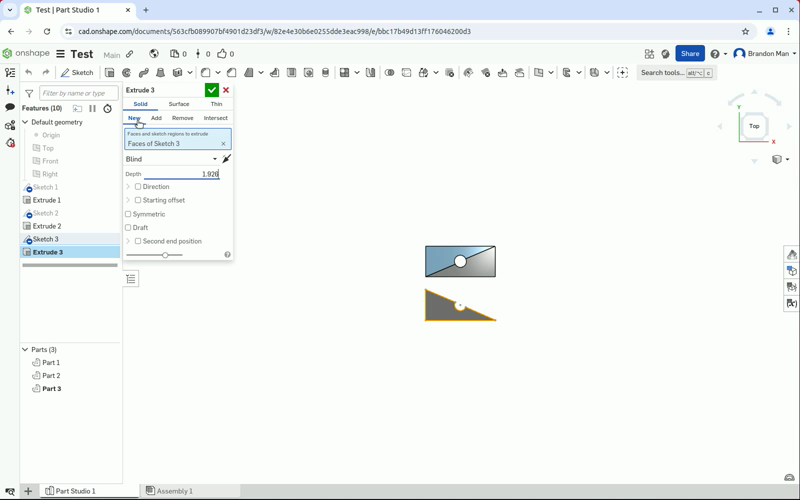
key(enter)
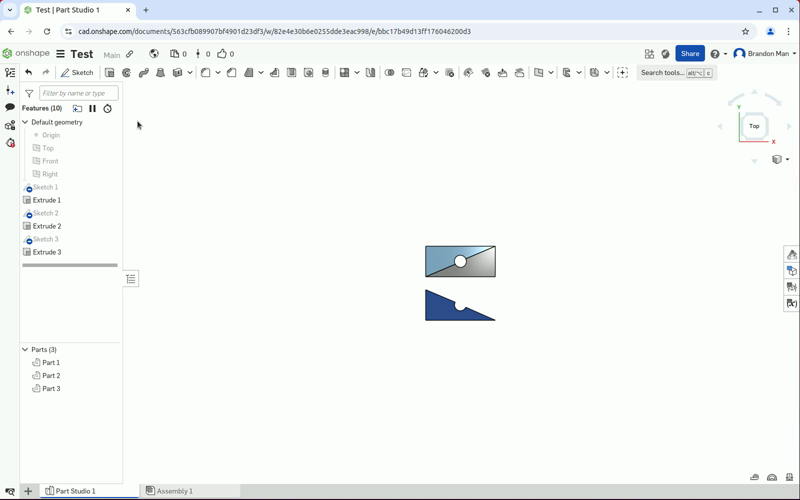
key(shift+h)
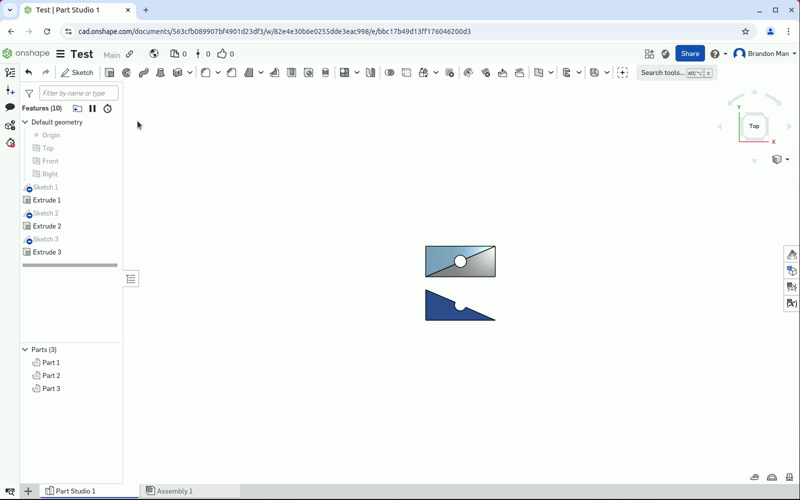
key(shift+h)
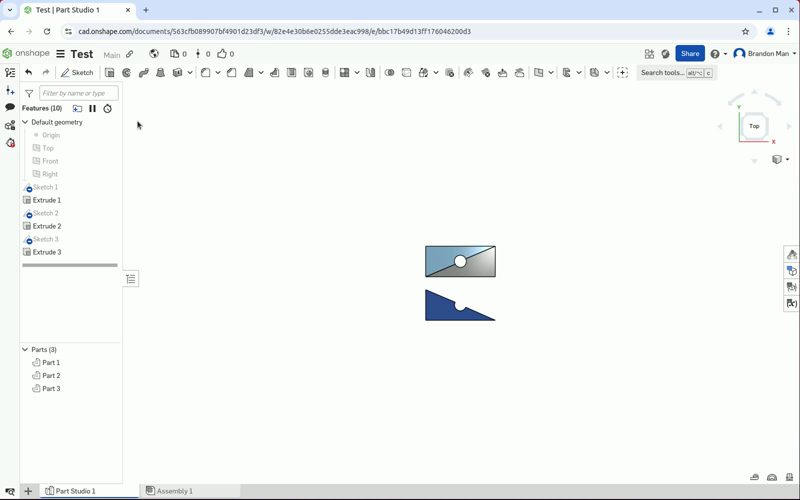
mouse_move(73, 189)
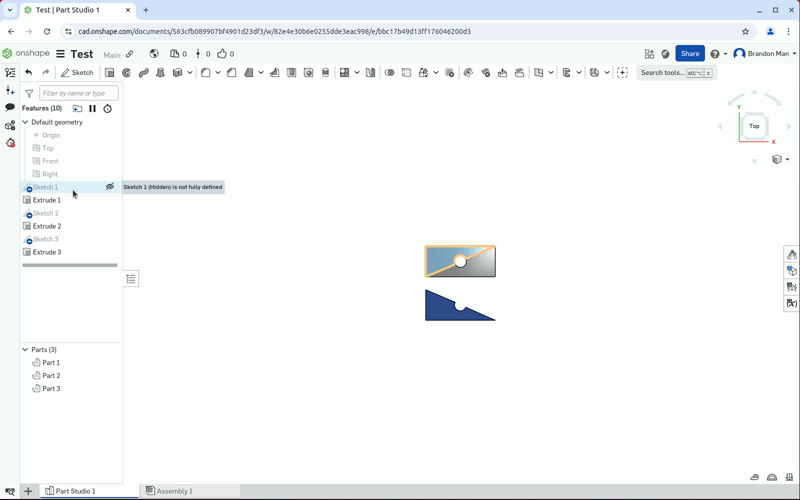
click(73, 189)
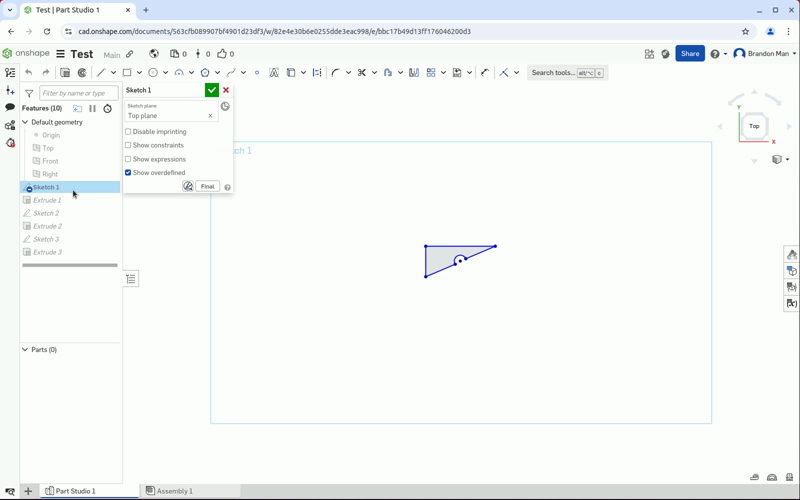
mouse_move(229, 92)
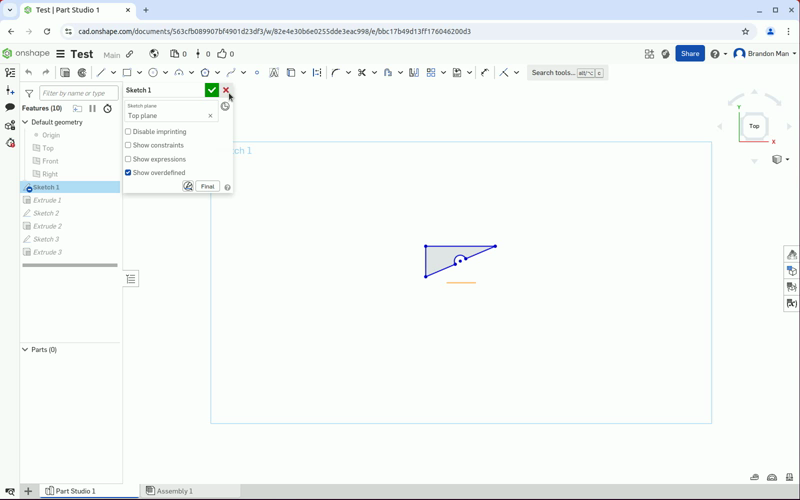
click(229, 92)
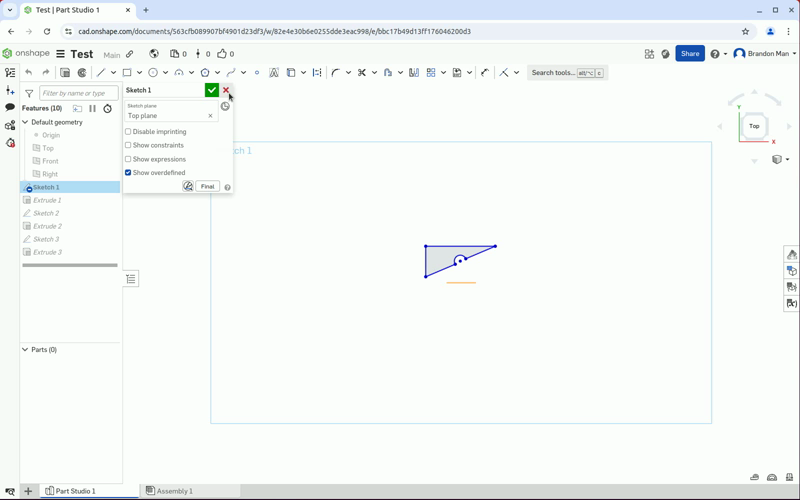
key(shift+s)
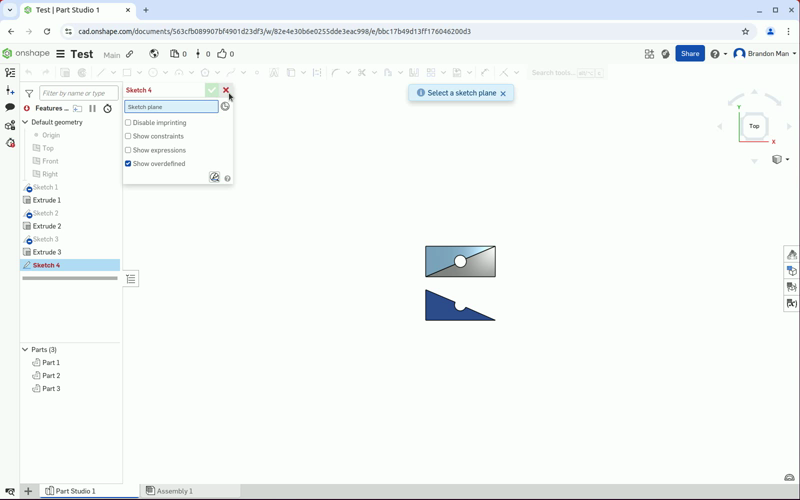
mouse_move(73, 150)
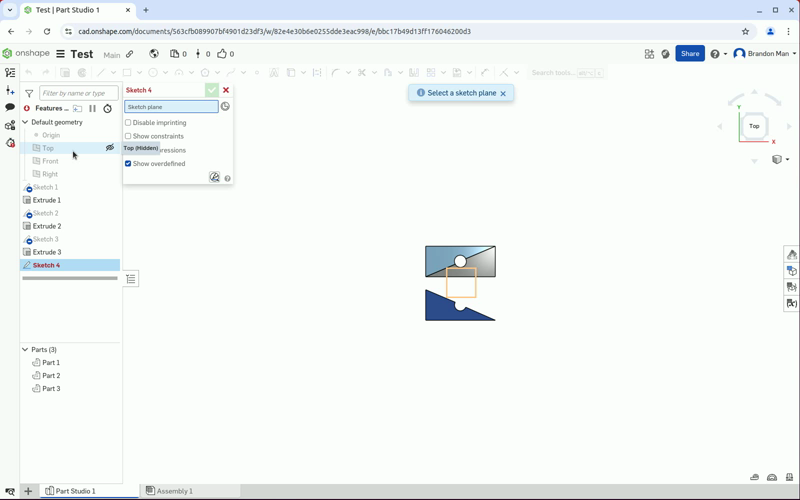
click(73, 150)
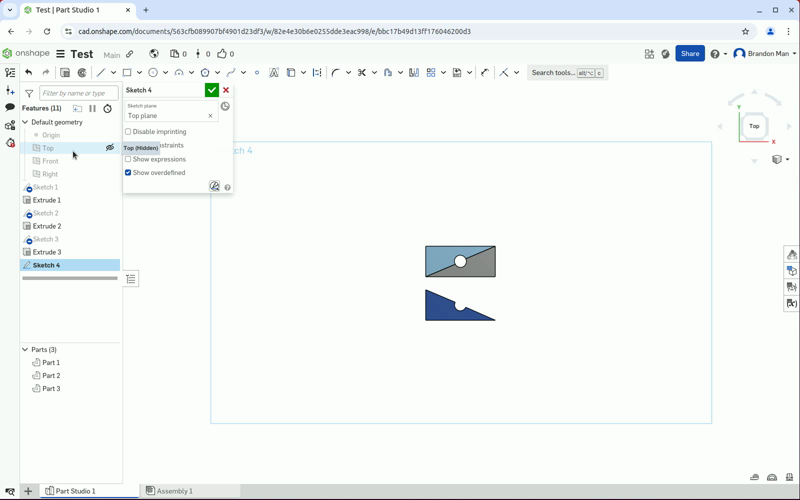
mouse_move(73, 352)
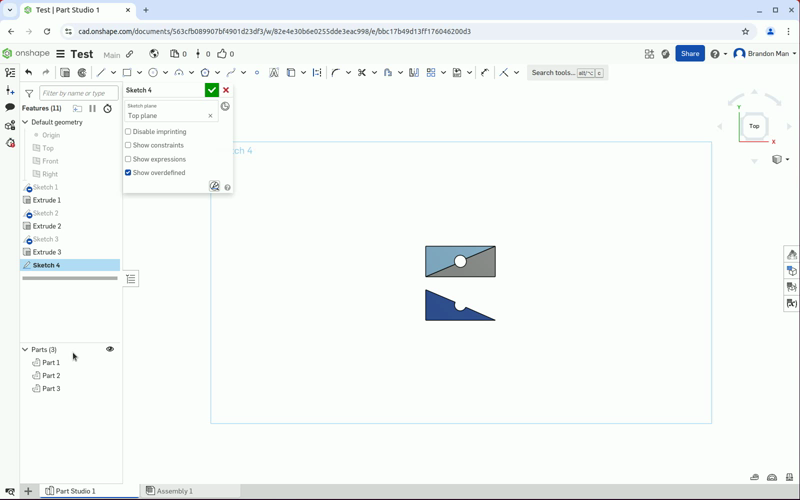
key(y)
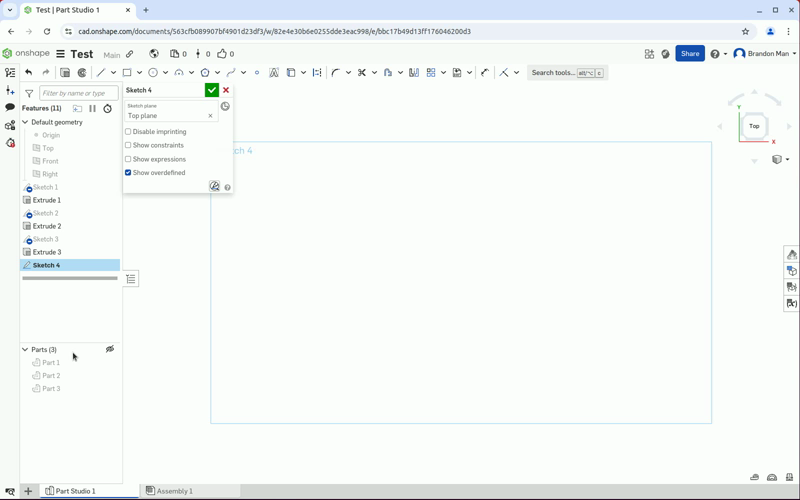
key(l)
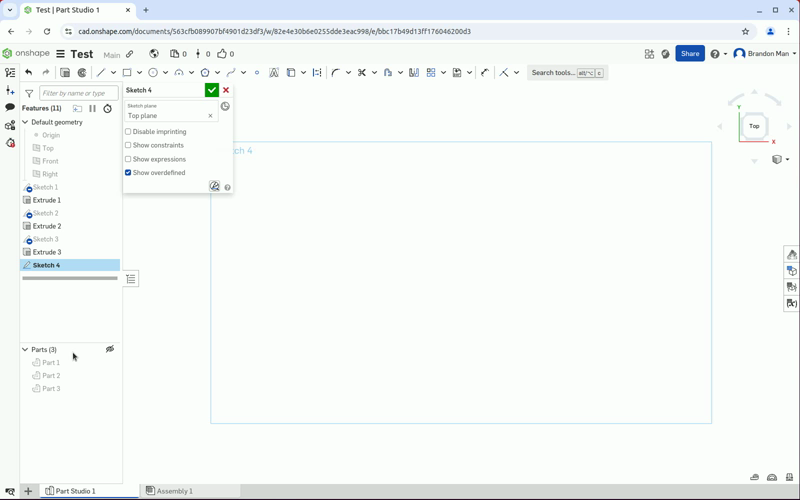
key_down(shift)
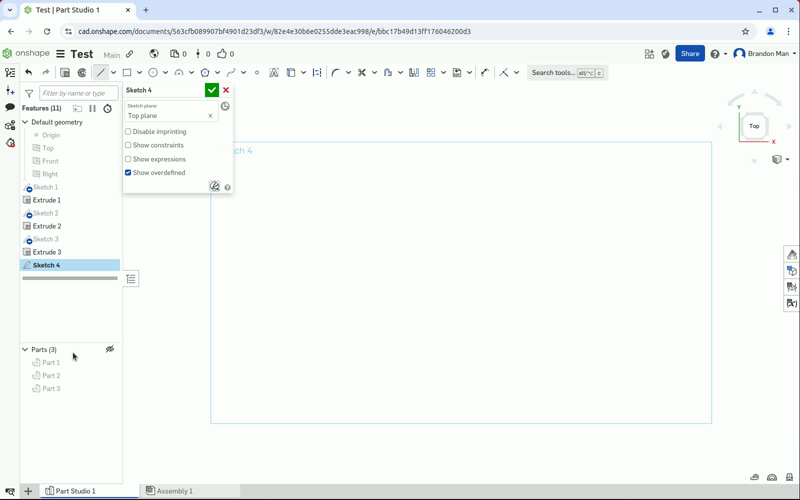
mouse_move(425, 288)
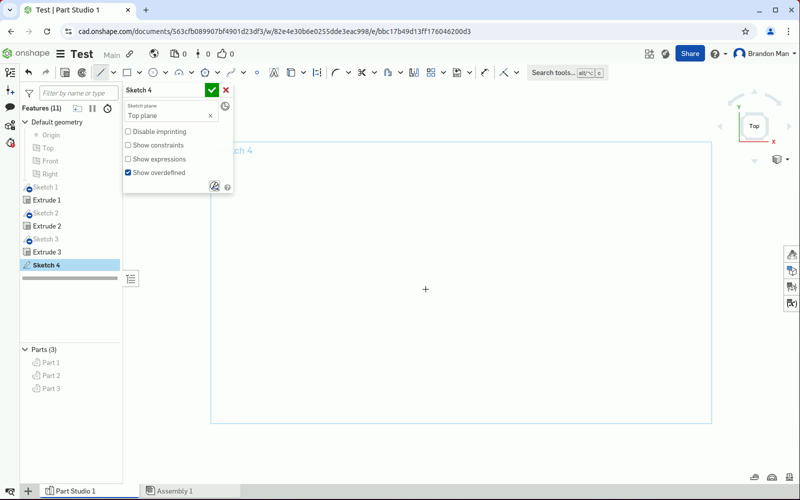
click(425, 288)
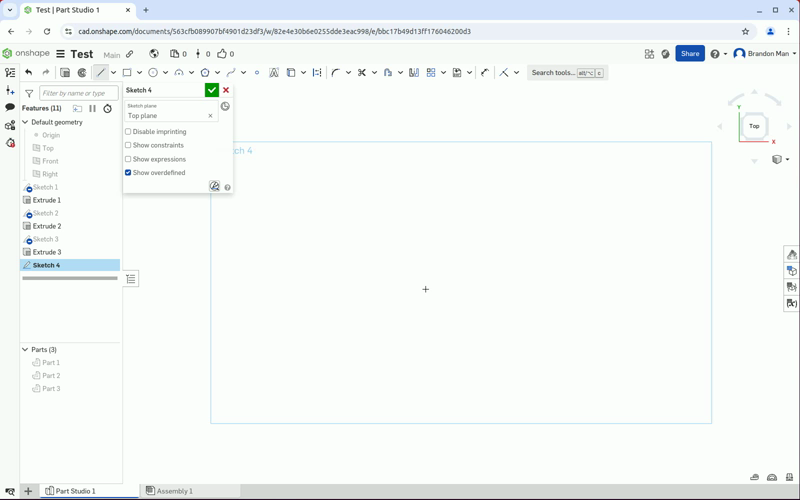
key_up(shift)
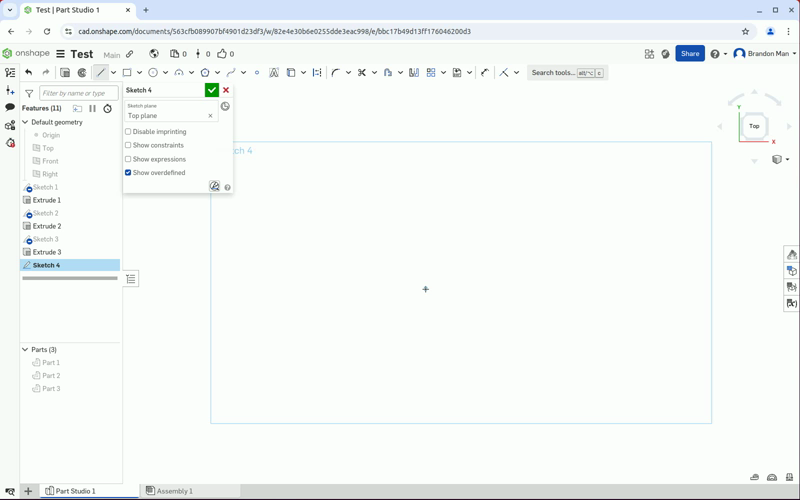
key_down(shift)
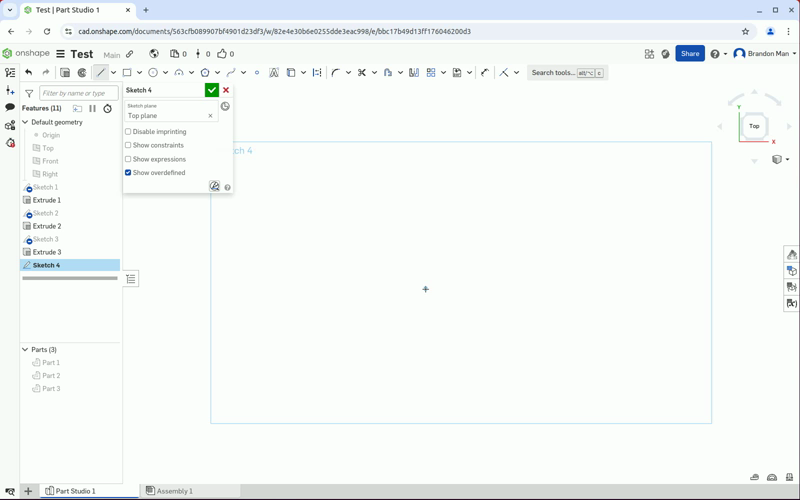
mouse_move(455, 288)
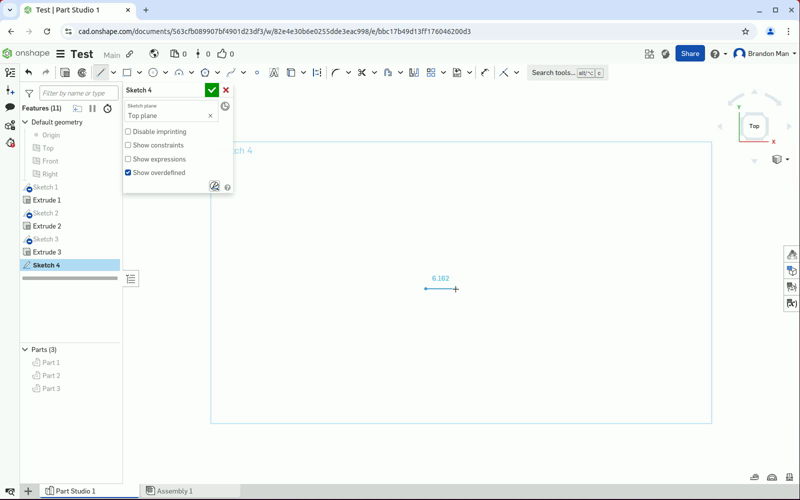
mouse_move(455, 301)
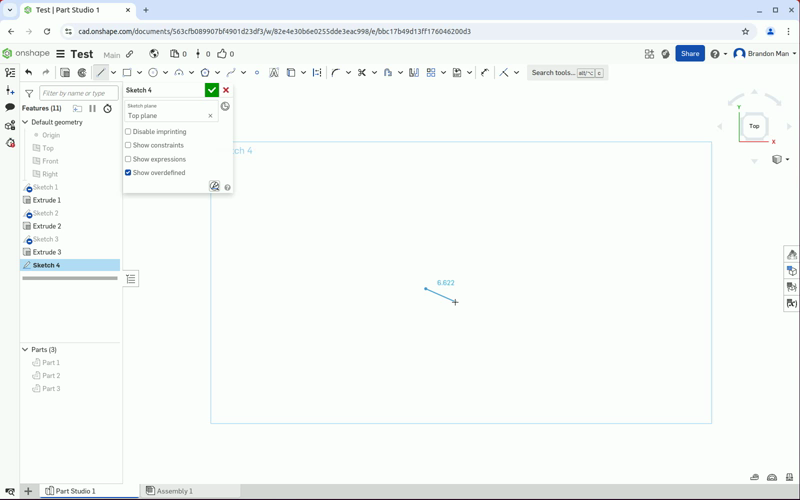
click(455, 301)
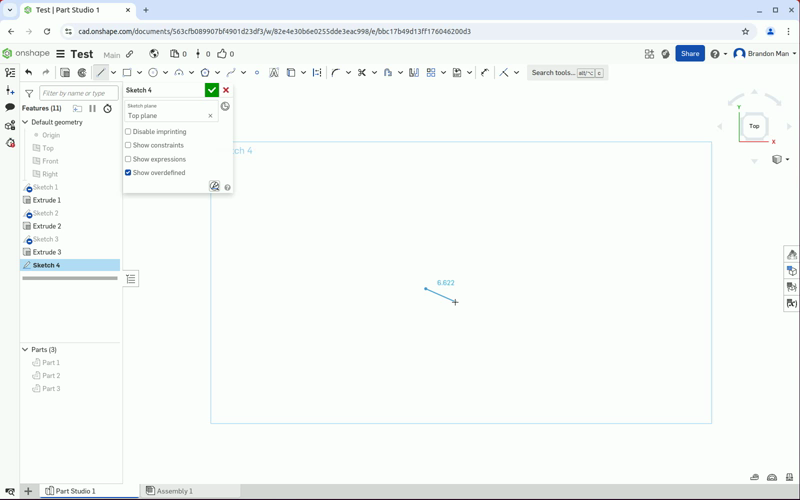
key_up(shift)
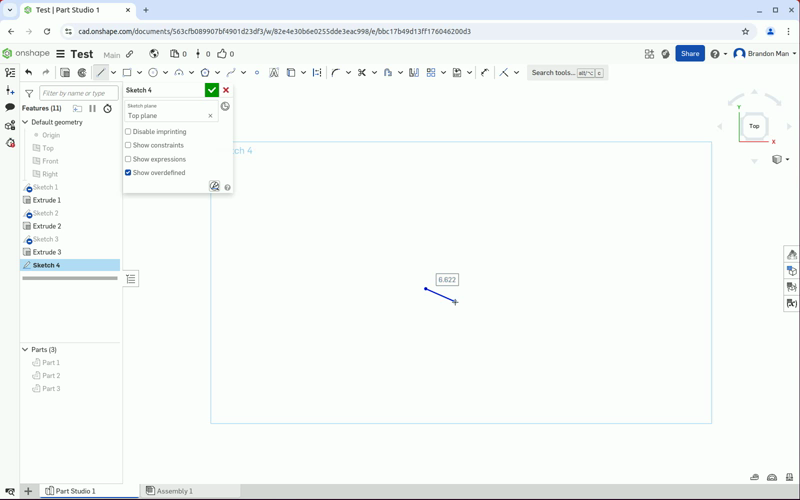
key(esc)
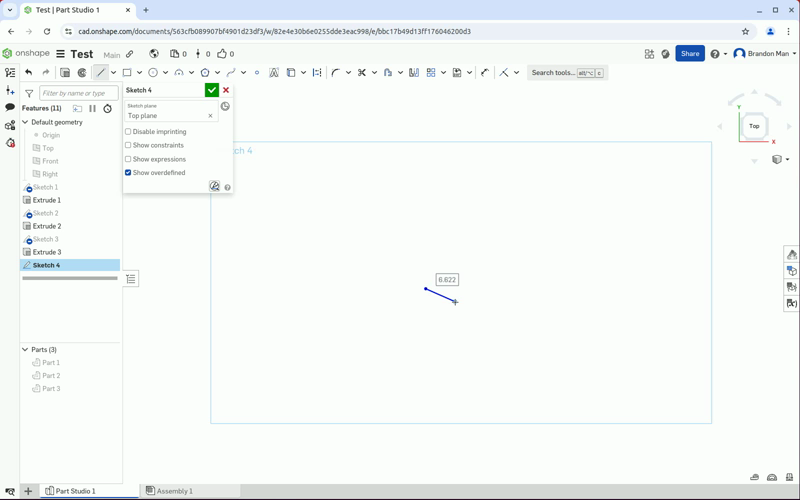
key(a)
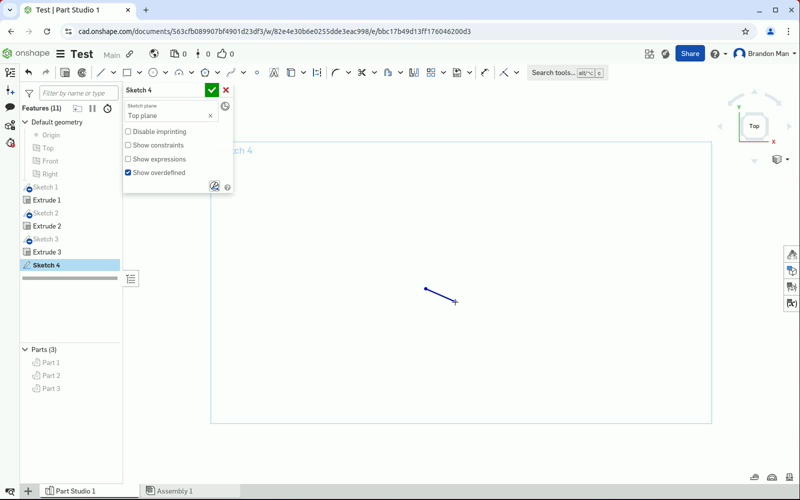
mouse_move(455, 301)
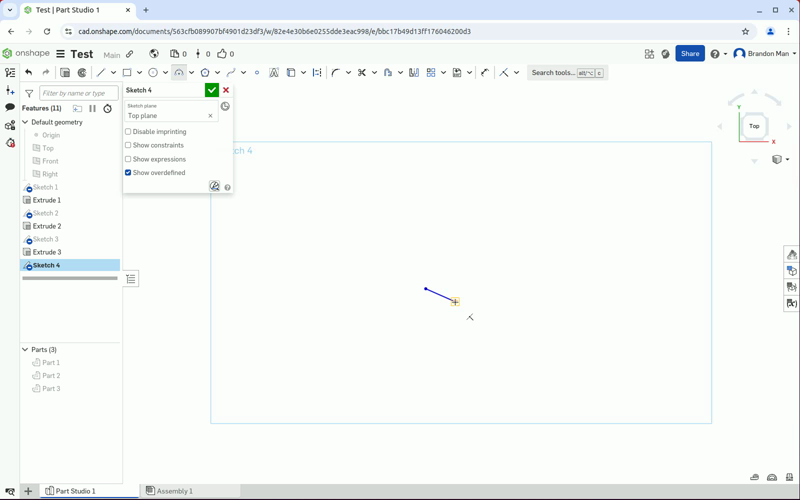
click(455, 301)
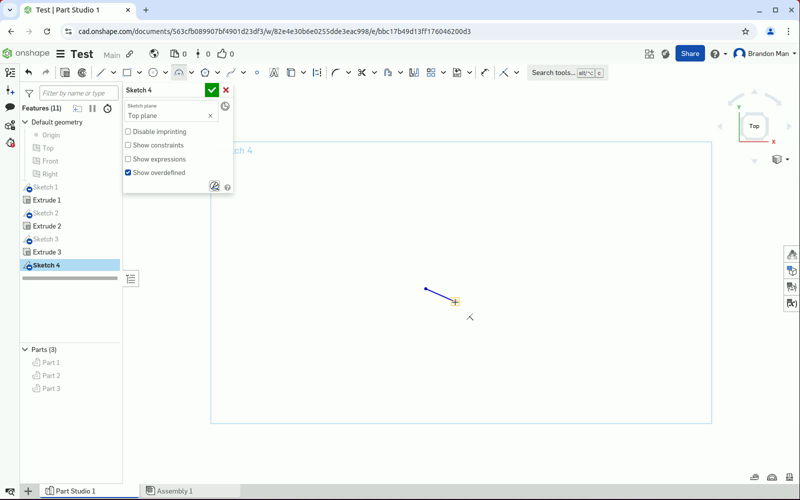
key_down(shift)
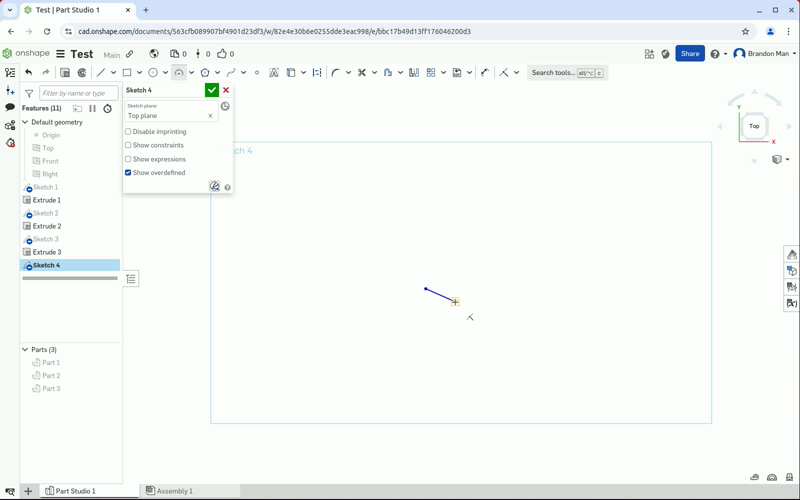
mouse_move(465, 307)
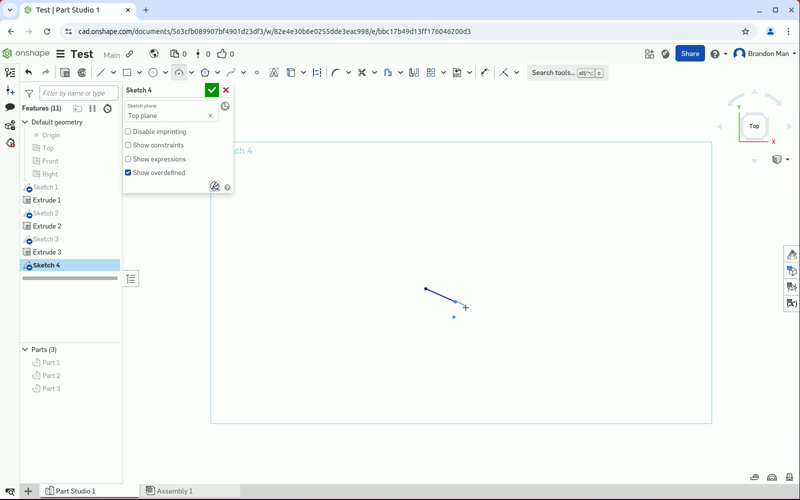
click(465, 307)
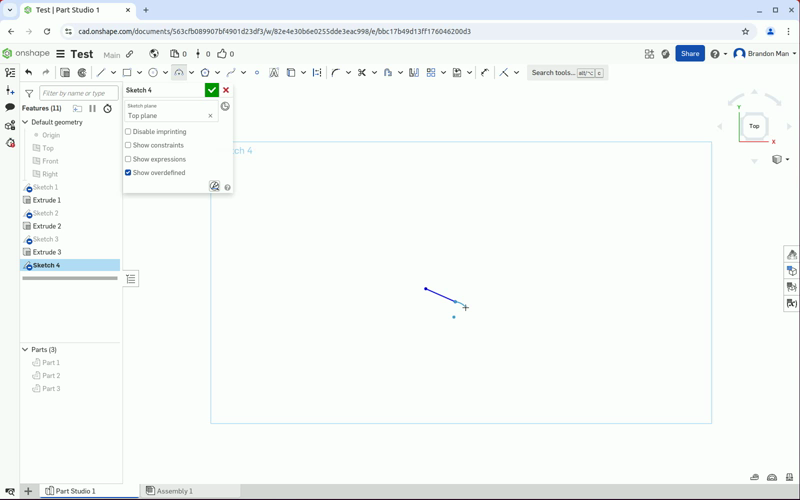
mouse_move(463, 299)
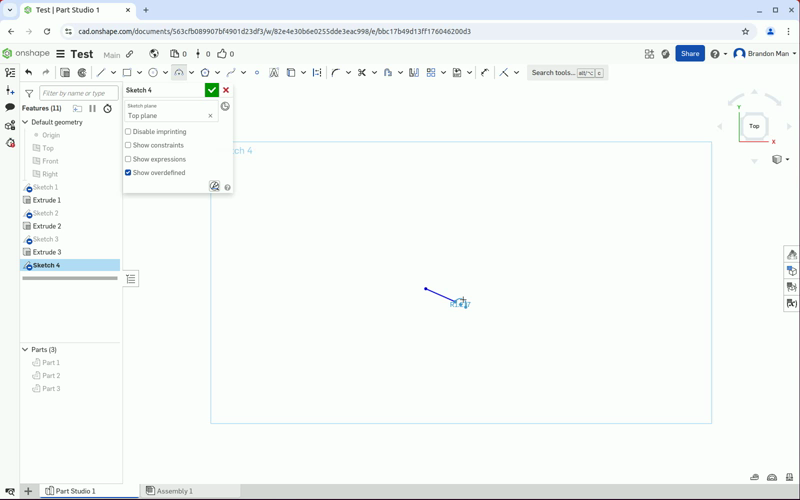
click(463, 299)
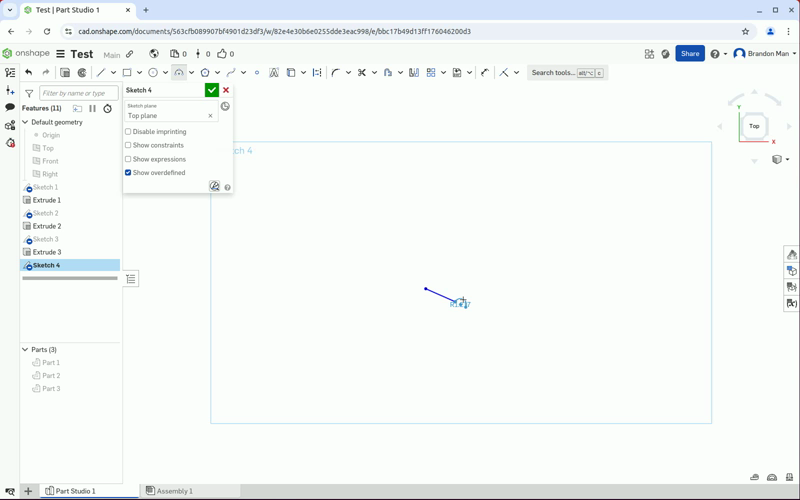
key_up(shift)
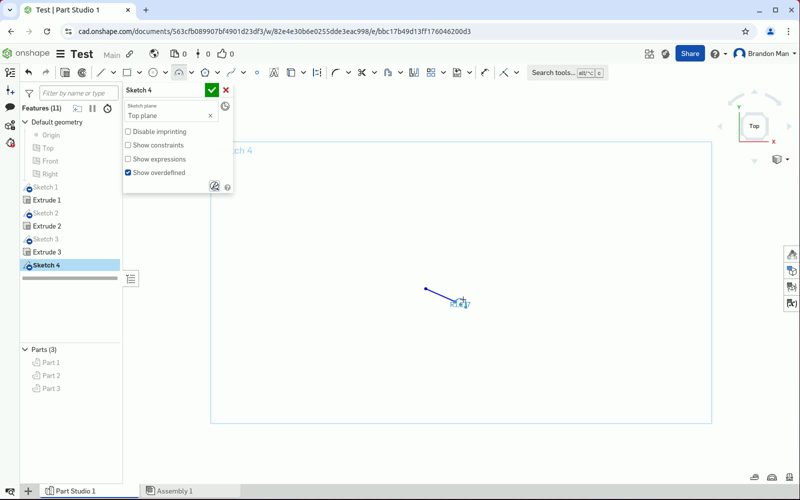
key(esc)
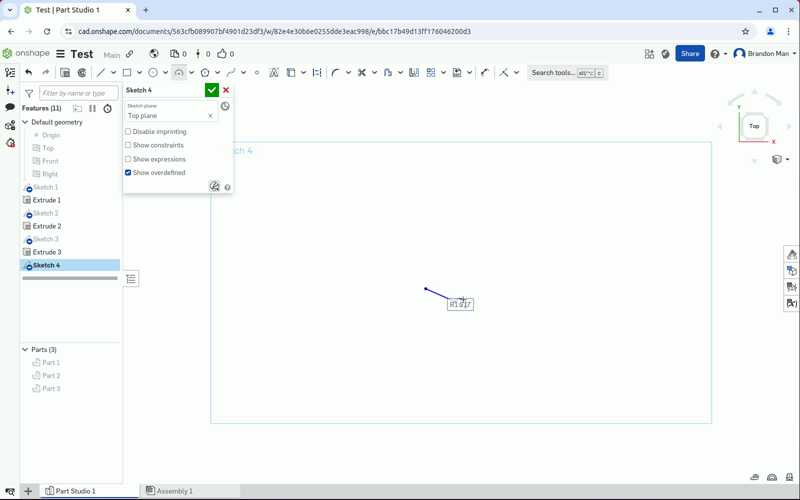
key(l)
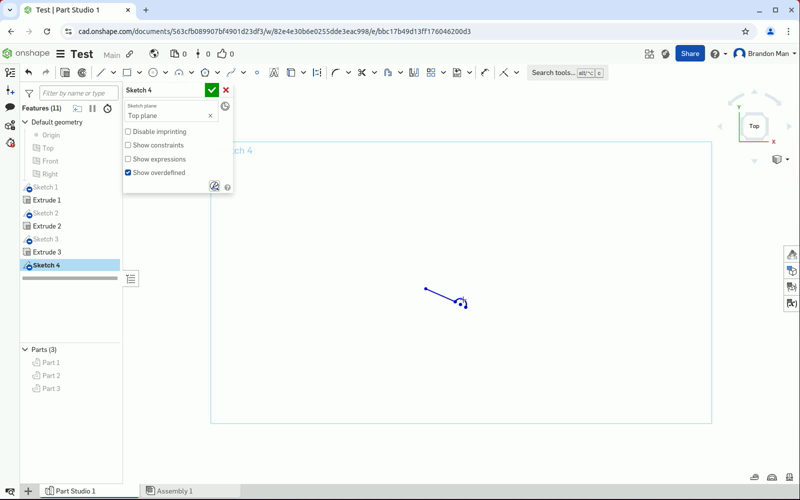
mouse_move(465, 307)
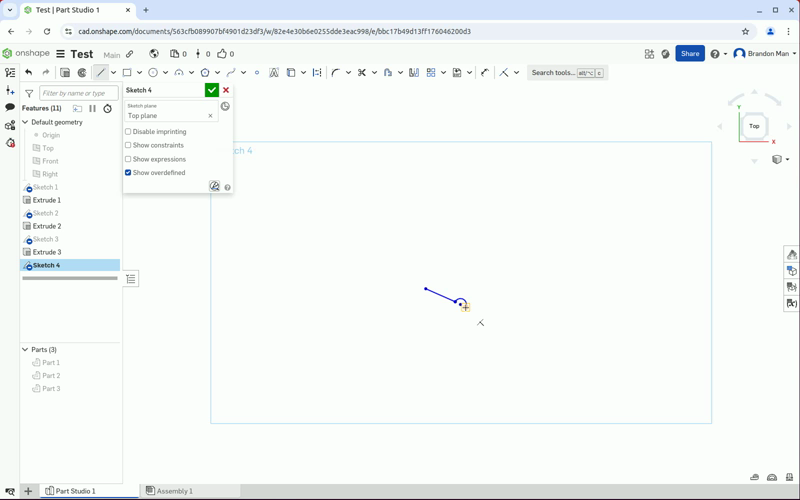
click(465, 307)
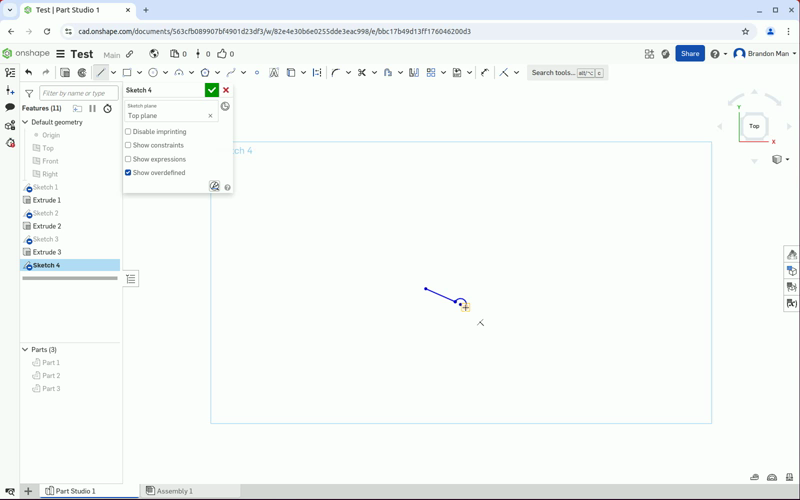
key_down(shift)
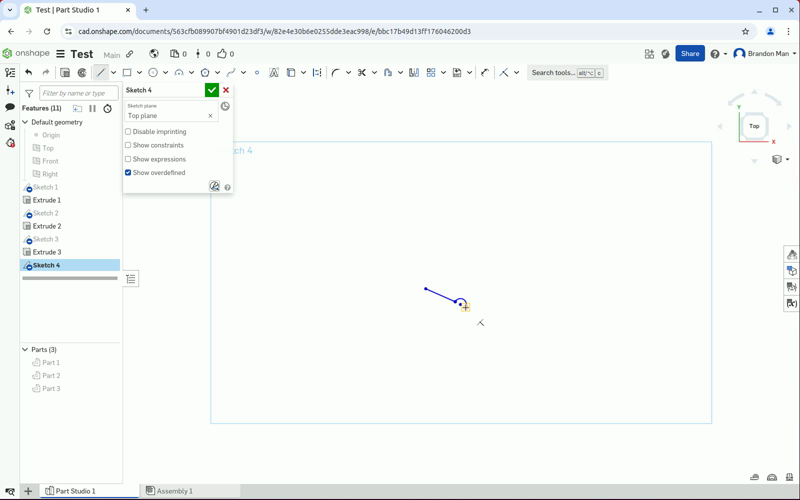
mouse_move(495, 307)
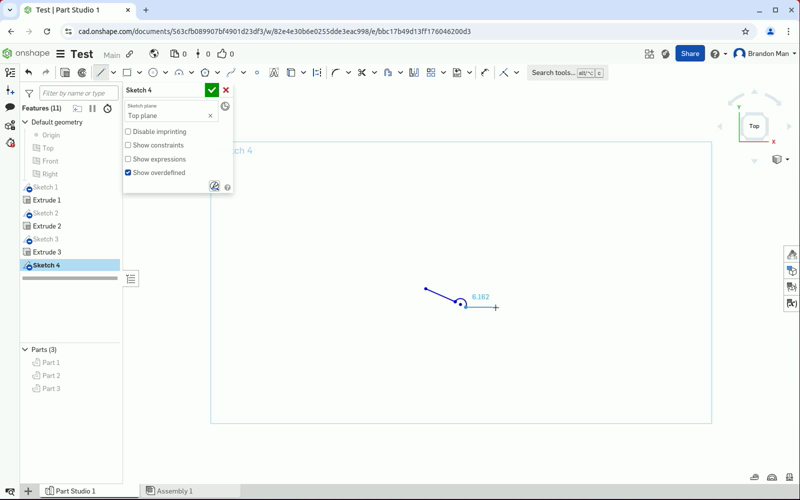
mouse_move(495, 319)
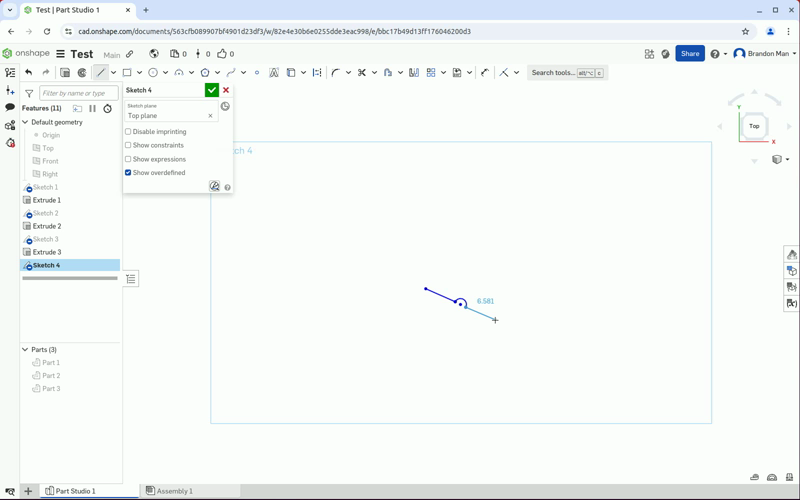
click(495, 319)
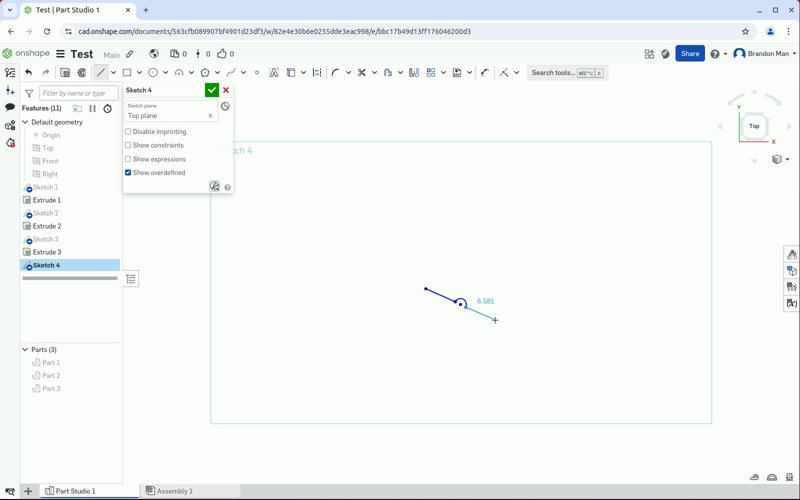
key_up(shift)
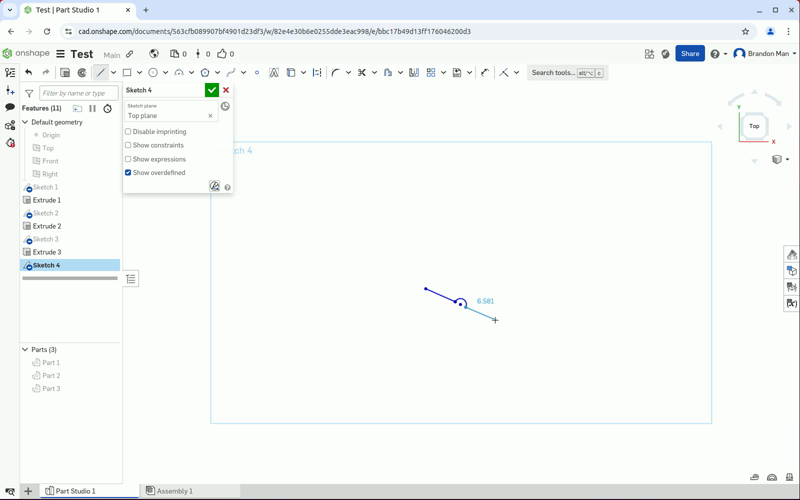
key_down(shift)
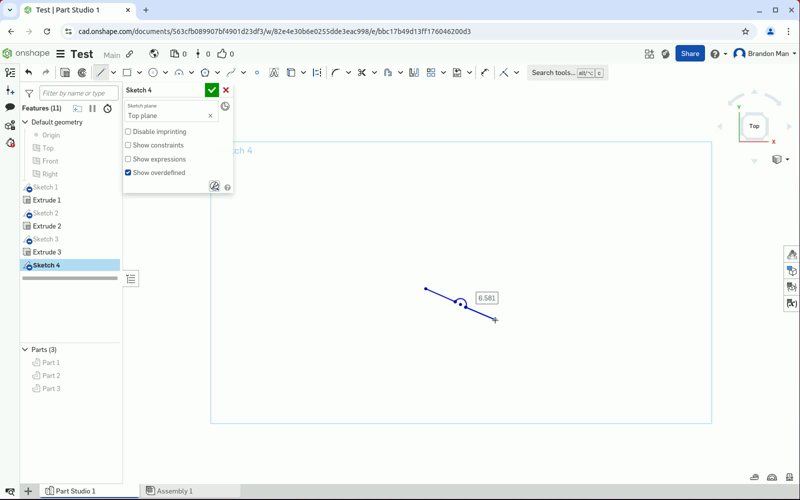
mouse_move(525, 319)
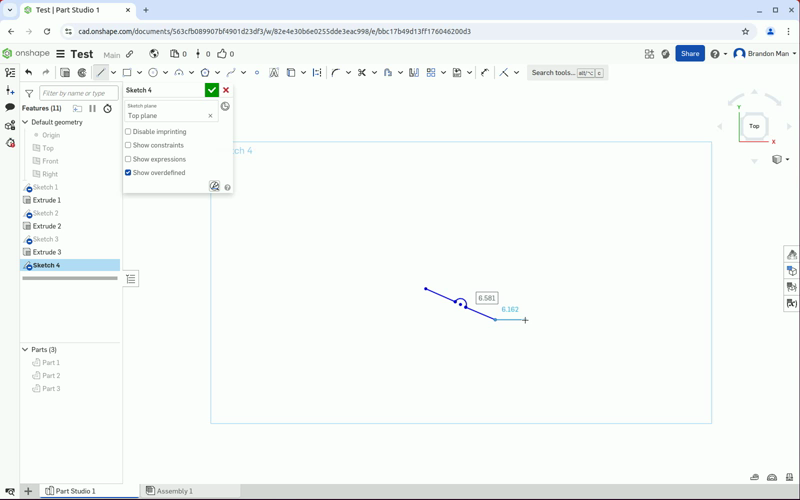
mouse_move(495, 288)
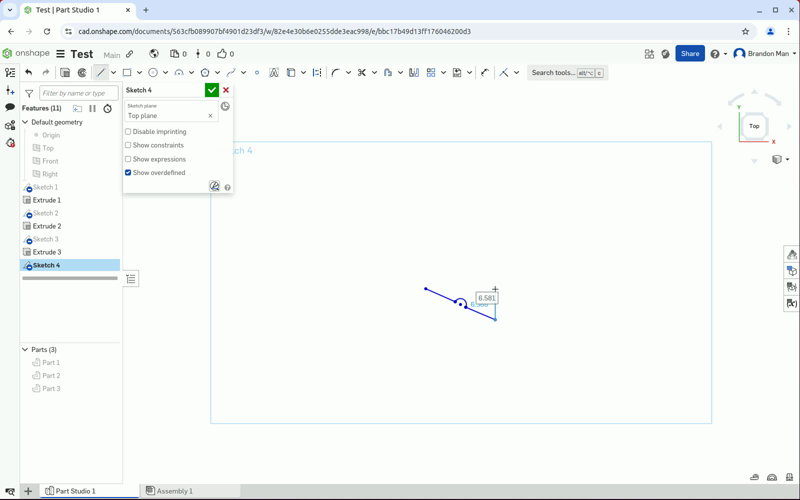
click(495, 288)
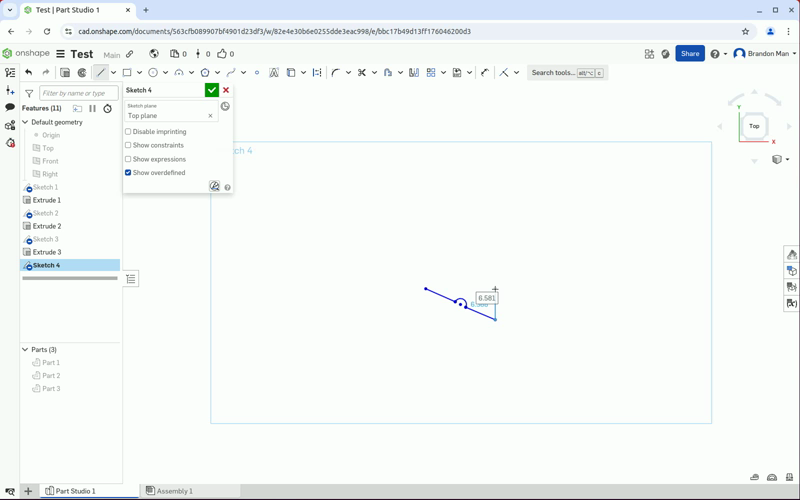
key_up(shift)
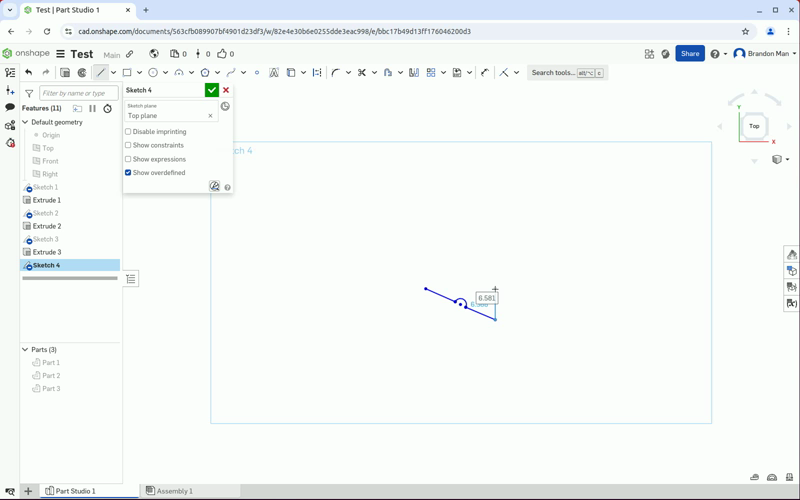
key_down(shift)
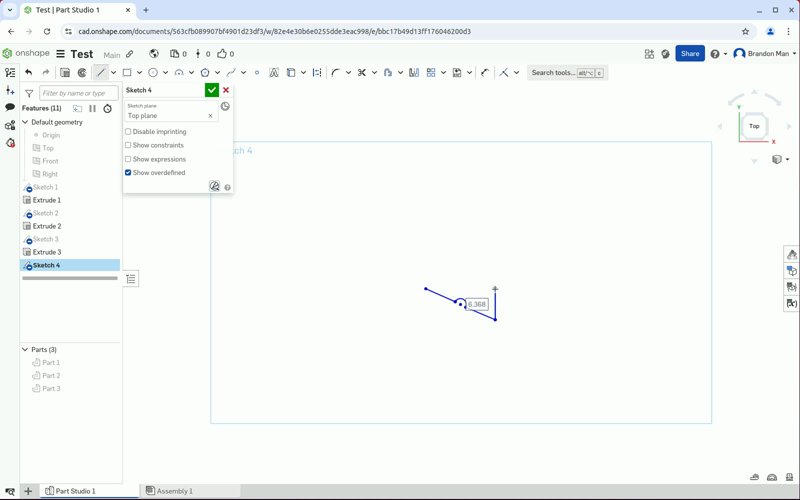
mouse_move(425, 288)
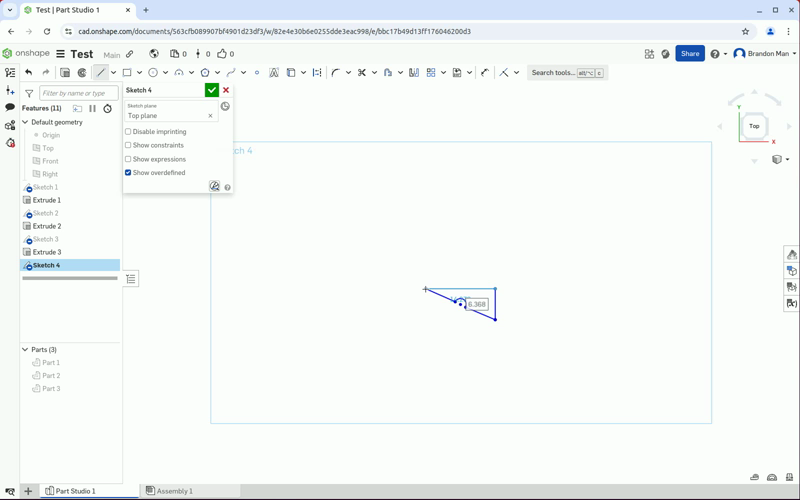
key_up(shift)
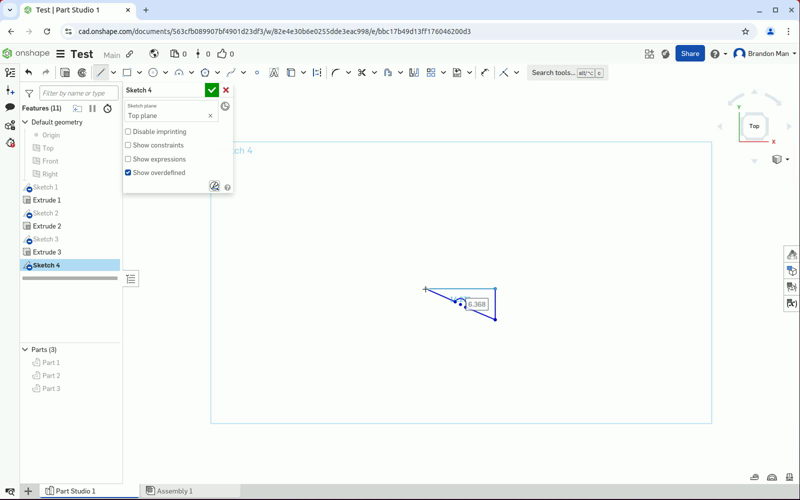
click(425, 288)
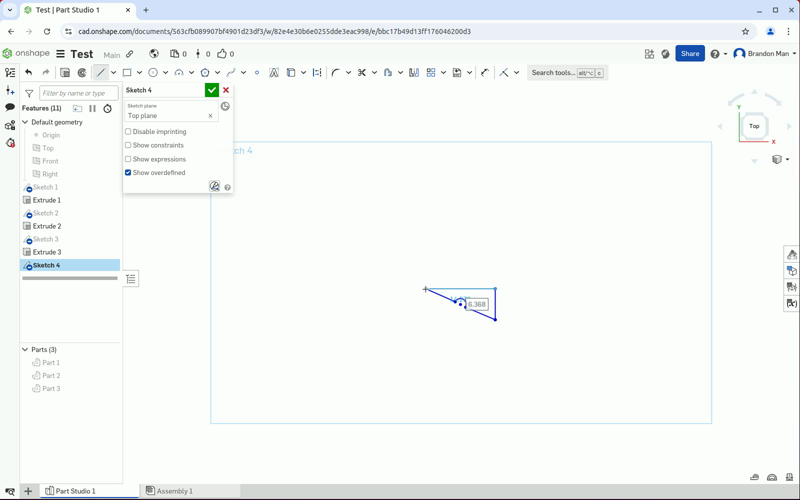
key(esc)
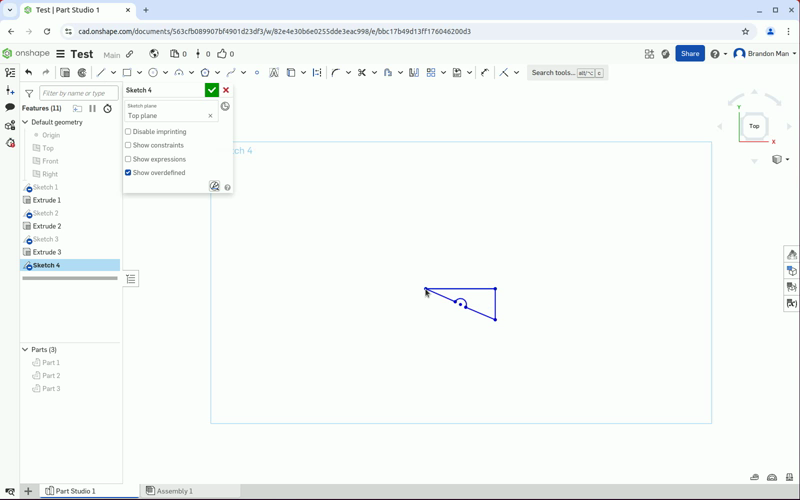
mouse_move(485, 290)
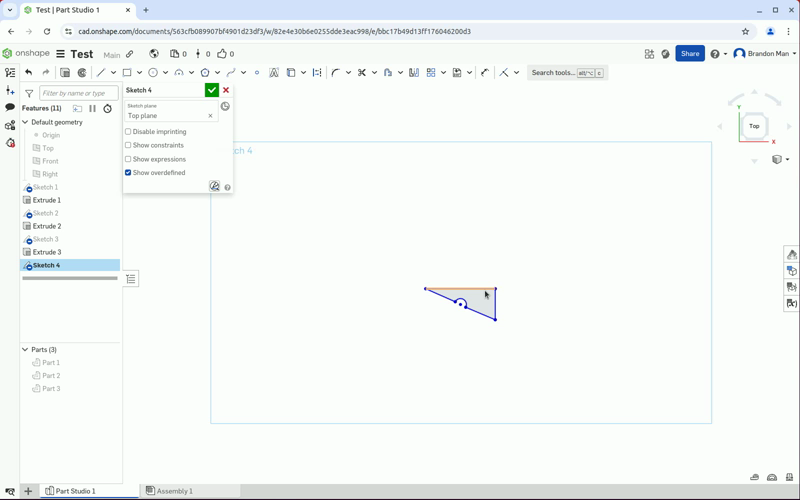
scroll(6)
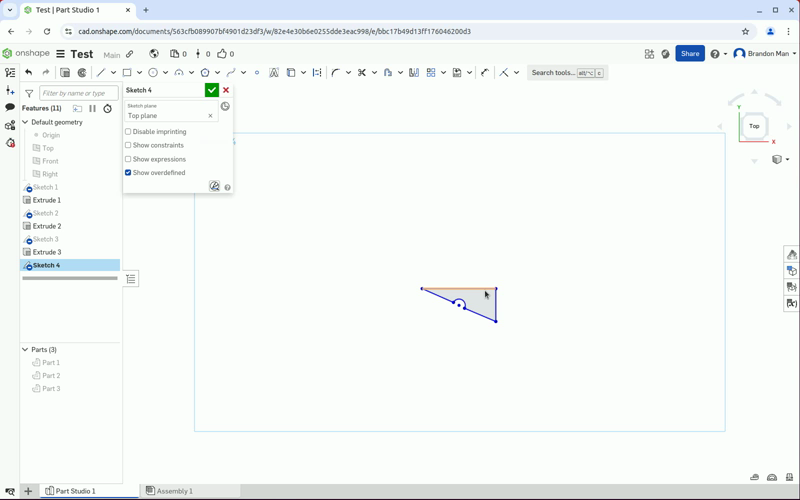
scroll(6)
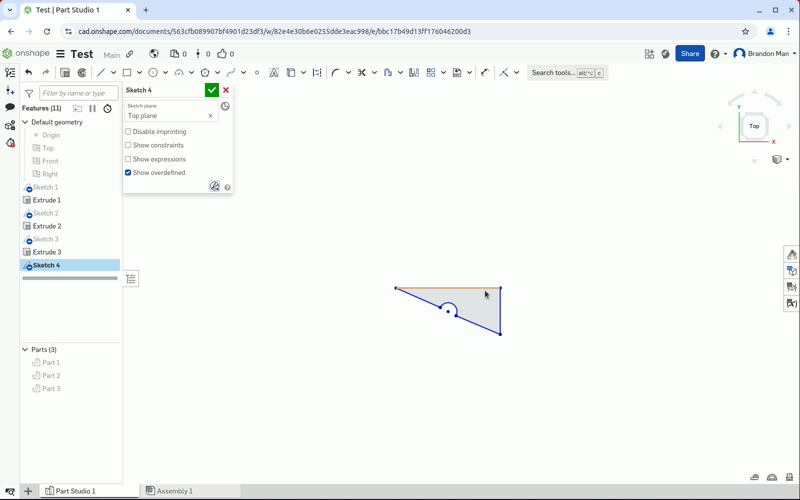
scroll(6)
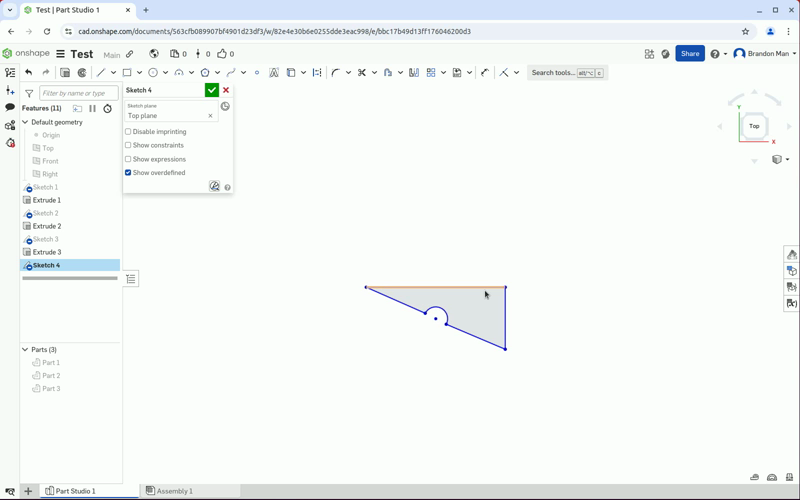
scroll(6)
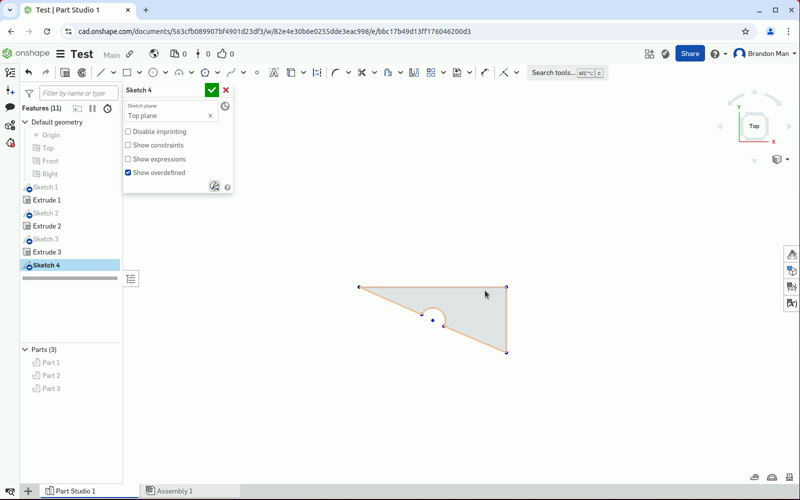
scroll(6)
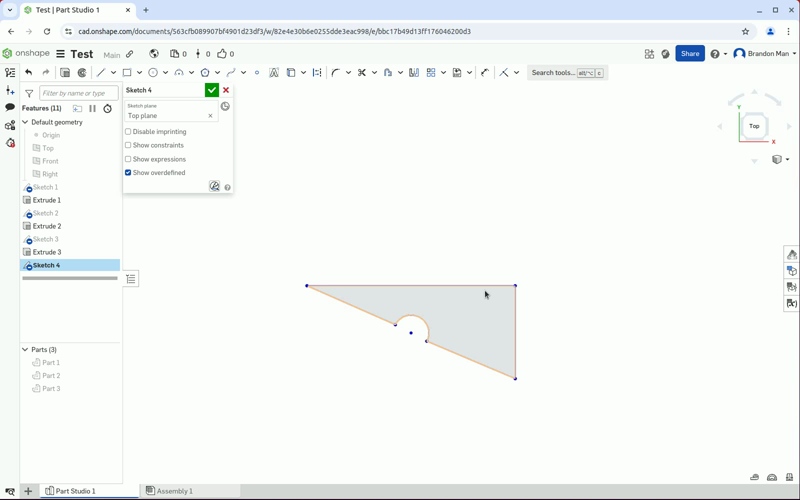
scroll(6)
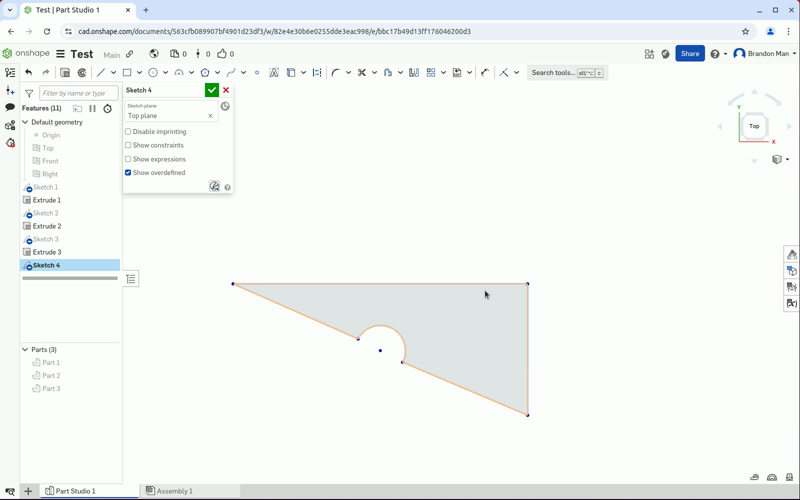
scroll(6)
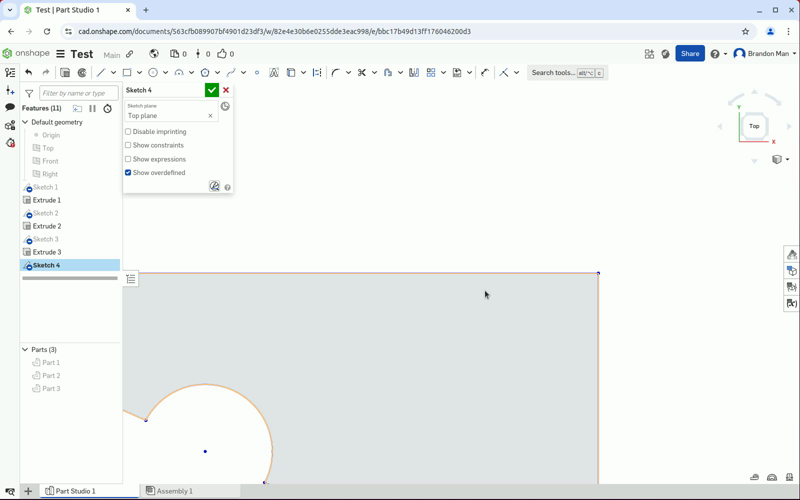
click(485, 290)
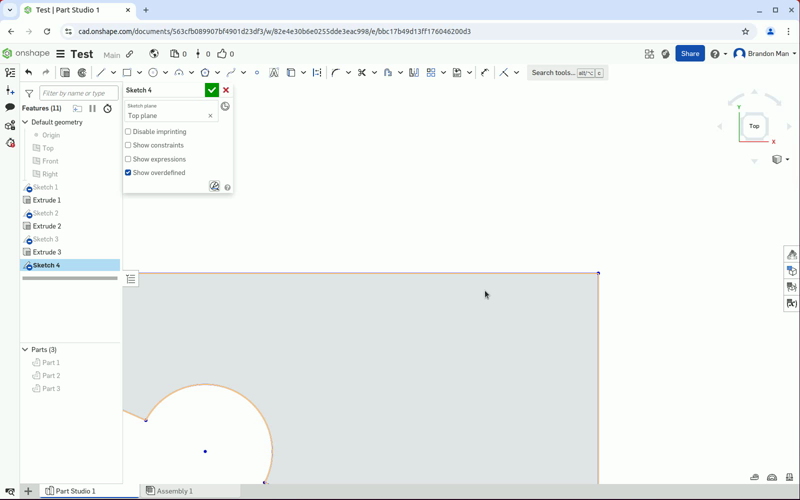
scroll(-6)
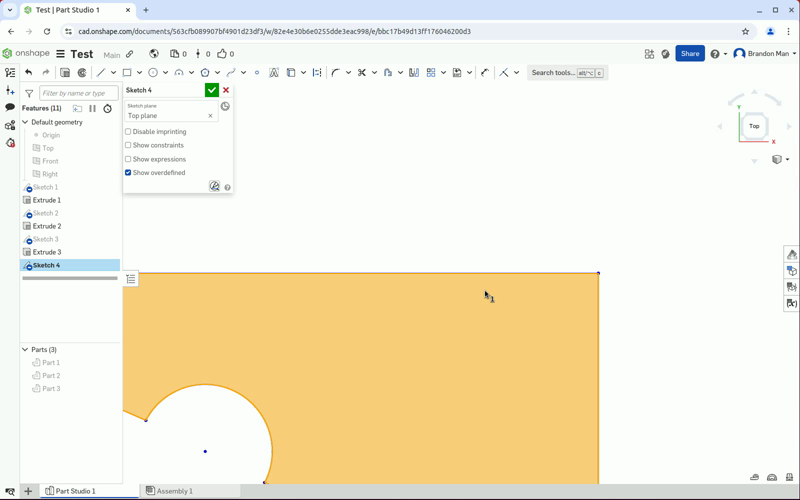
scroll(-6)
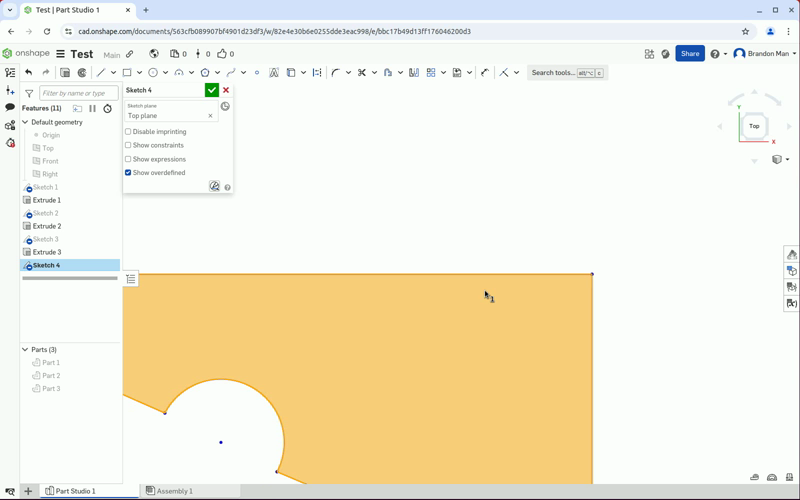
scroll(-6)
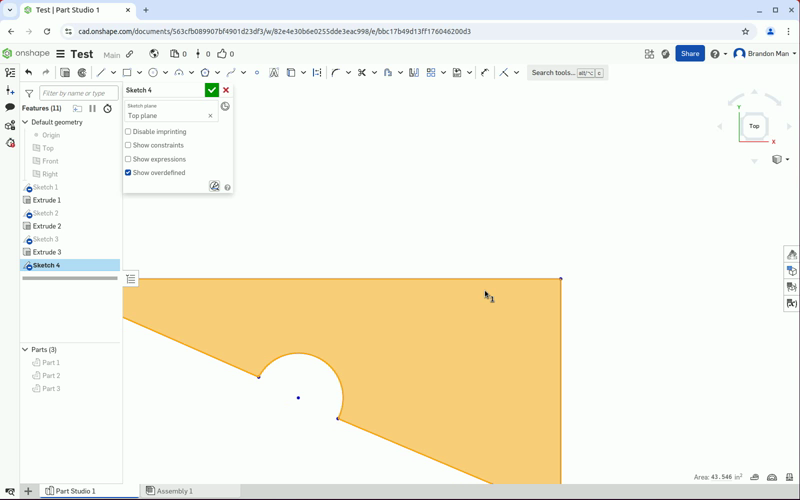
scroll(-6)
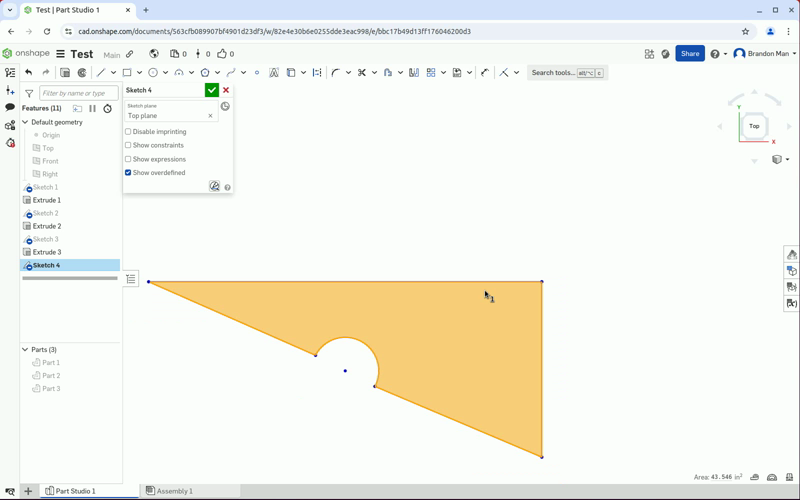
scroll(-6)
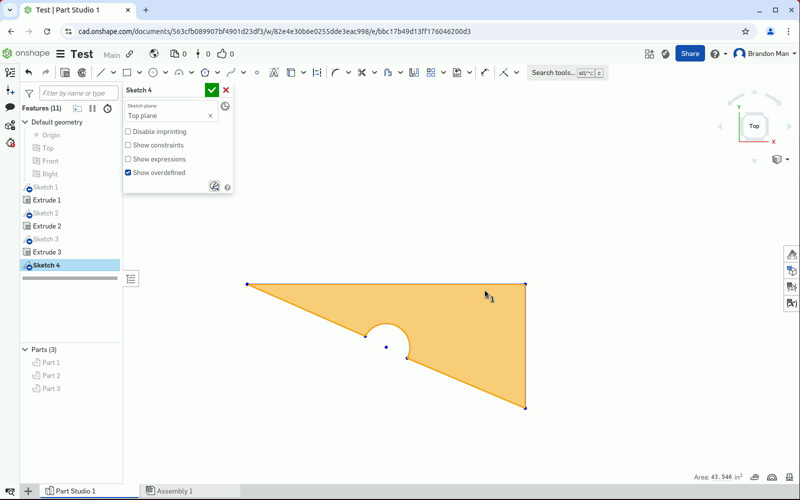
scroll(-6)
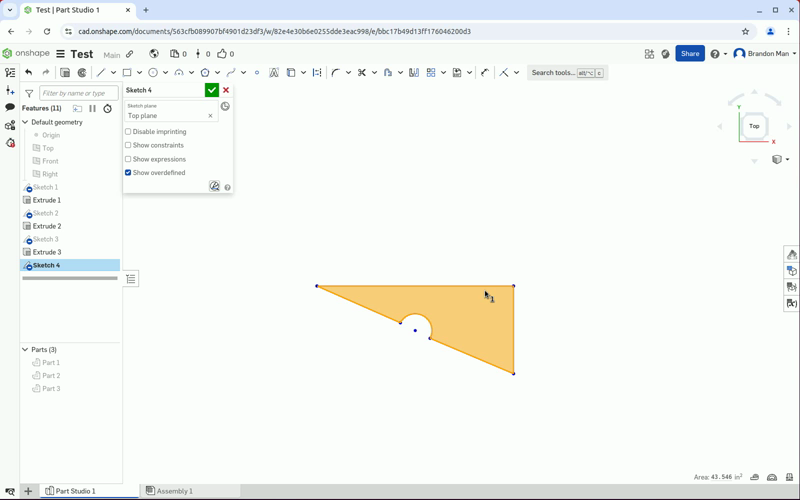
scroll(-6)
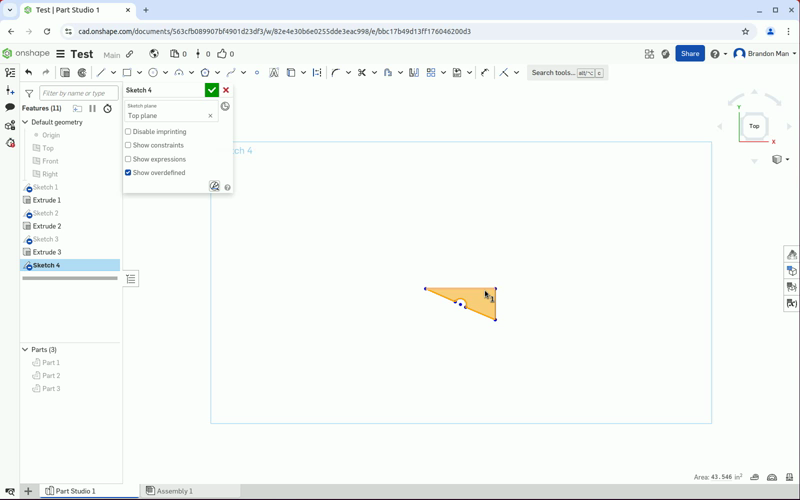
mouse_move(73, 352)
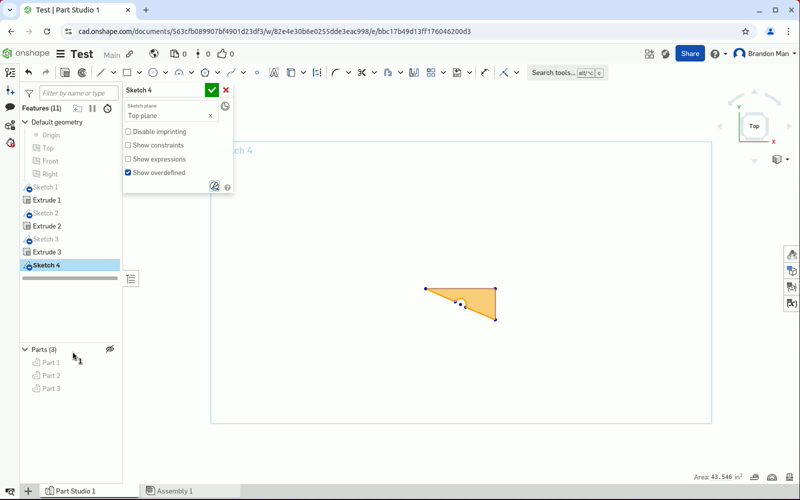
key(shift+y)
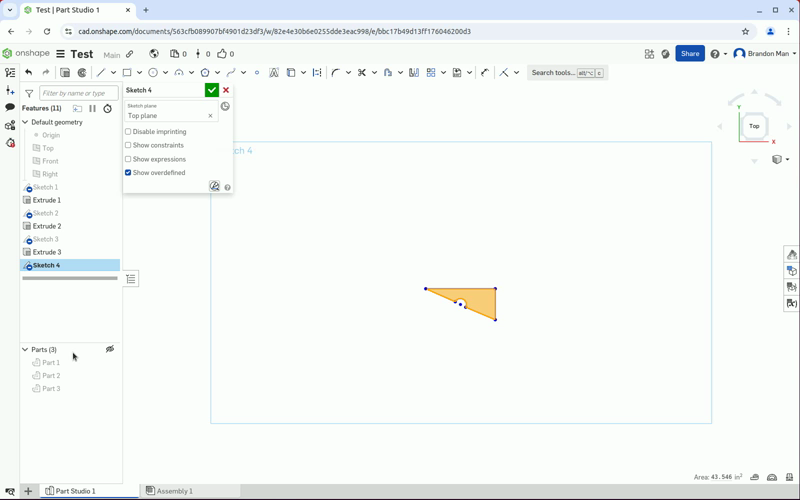
key(shift+e)
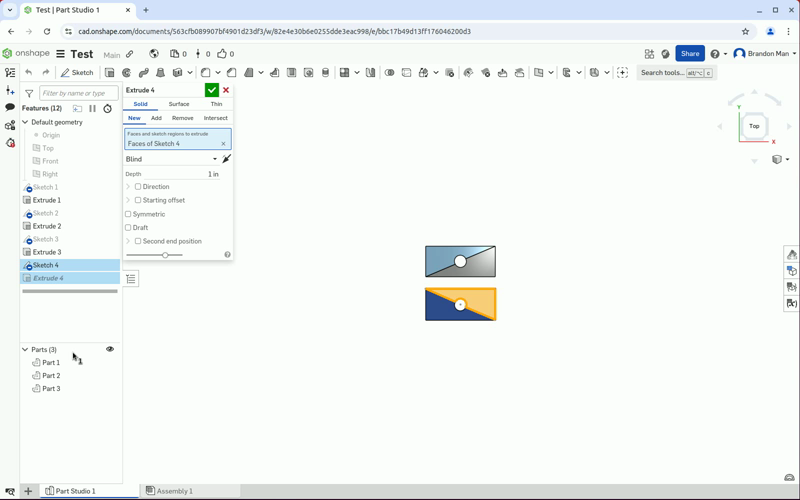
mouse_move(143, 106)
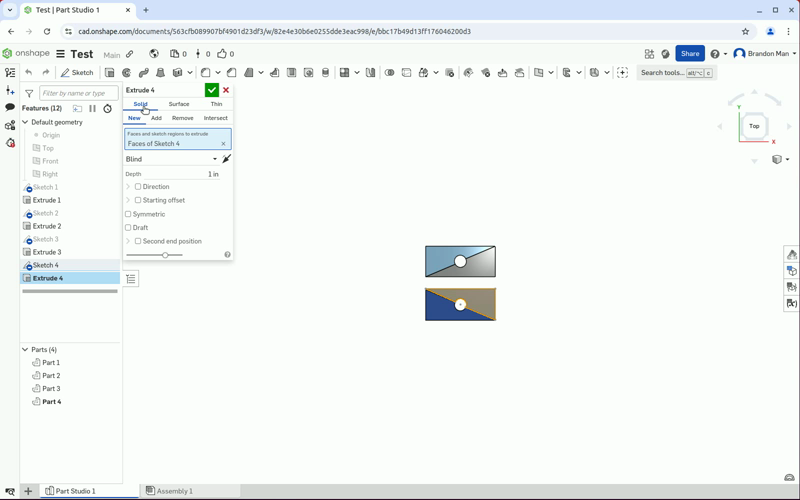
click(143, 106)
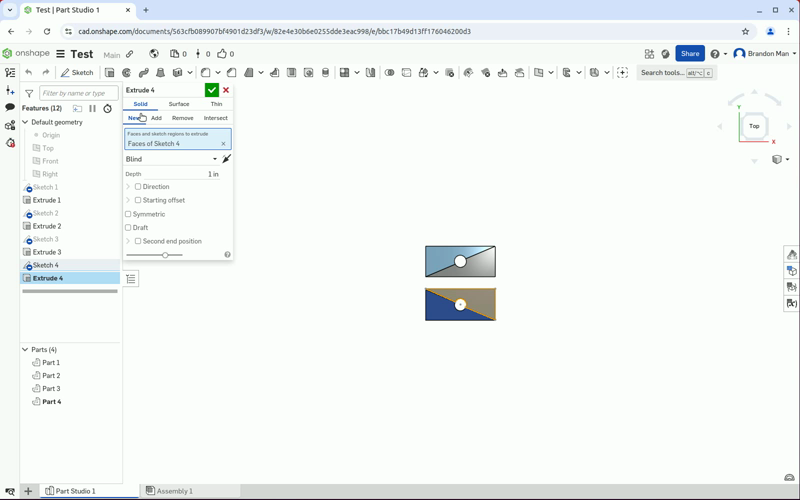
mouse_move(137, 120)
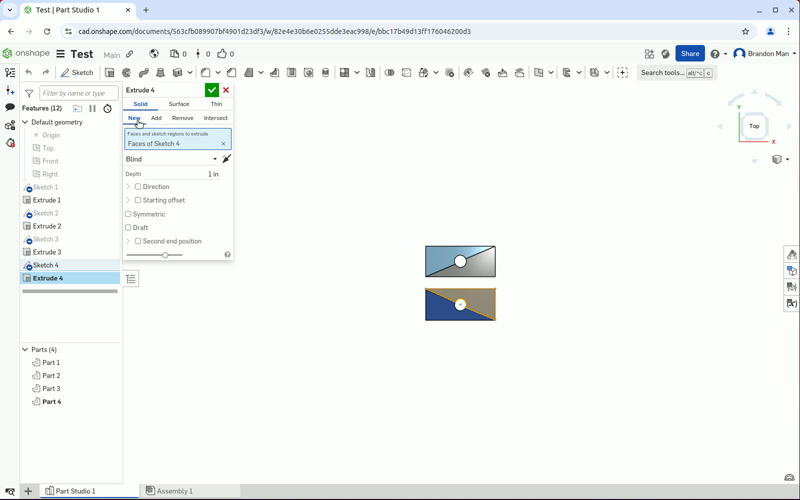
click(137, 120)
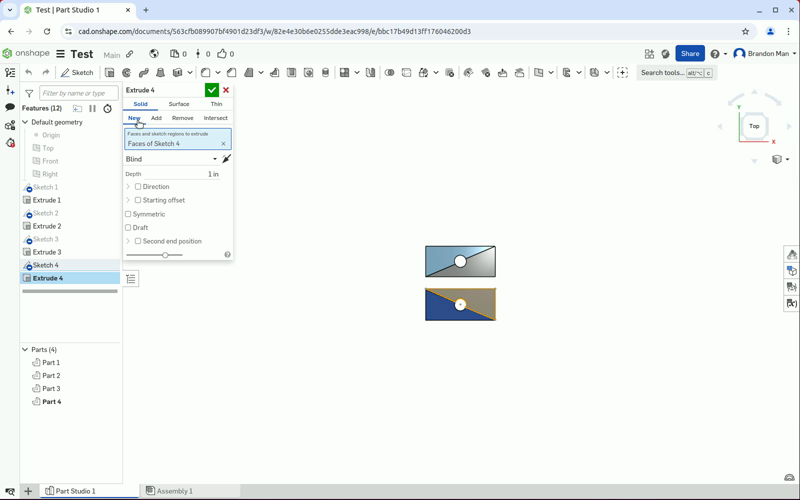
key(tab, 4)
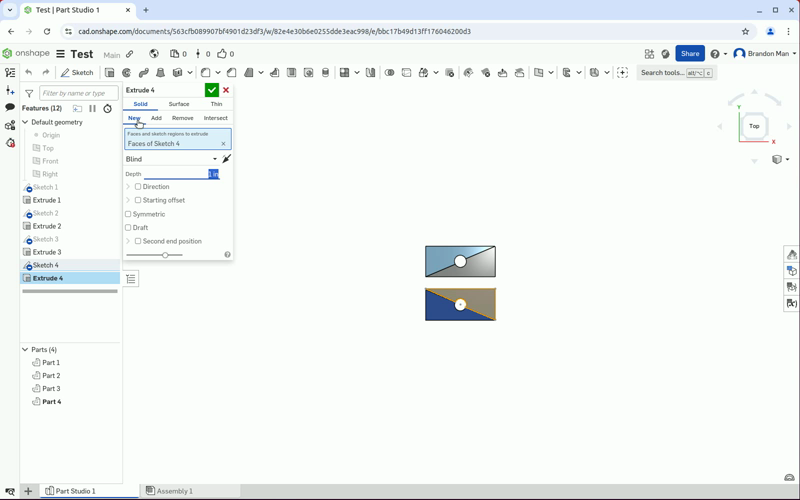
text(1.926)
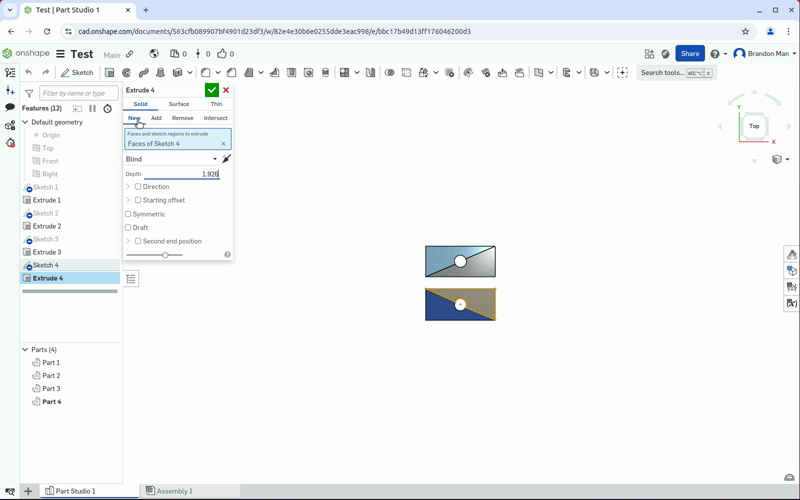
key(enter)
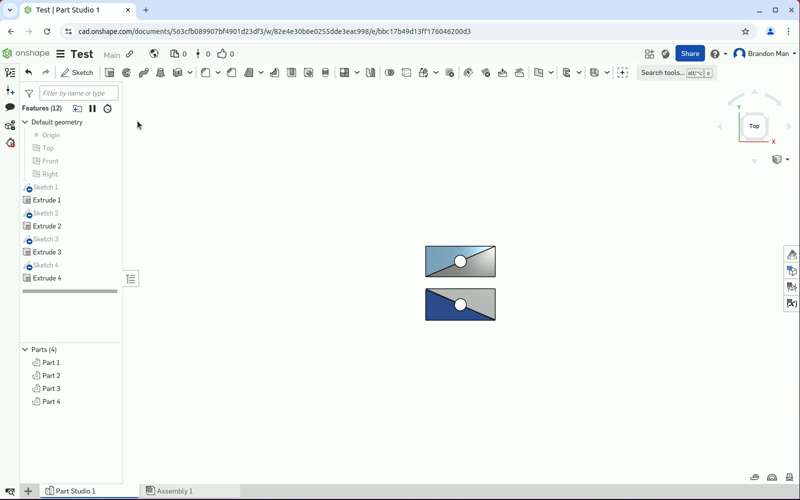
key(shift+h)
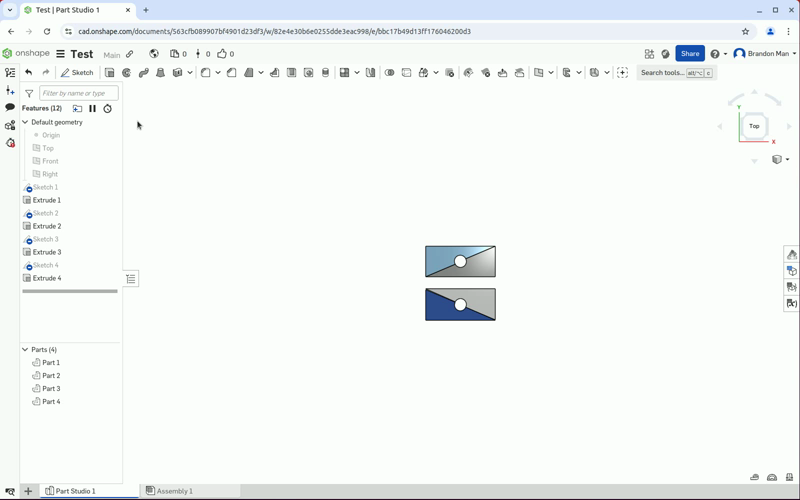
key(shift+h)
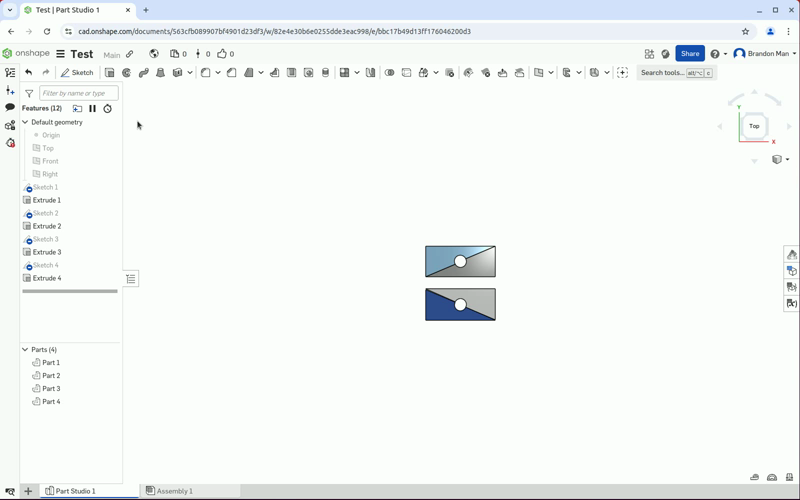
mouse_move(73, 189)
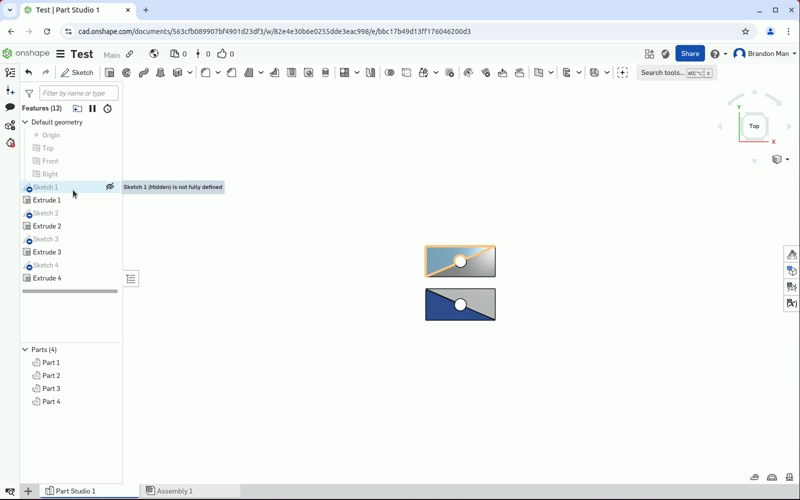
click(73, 189)
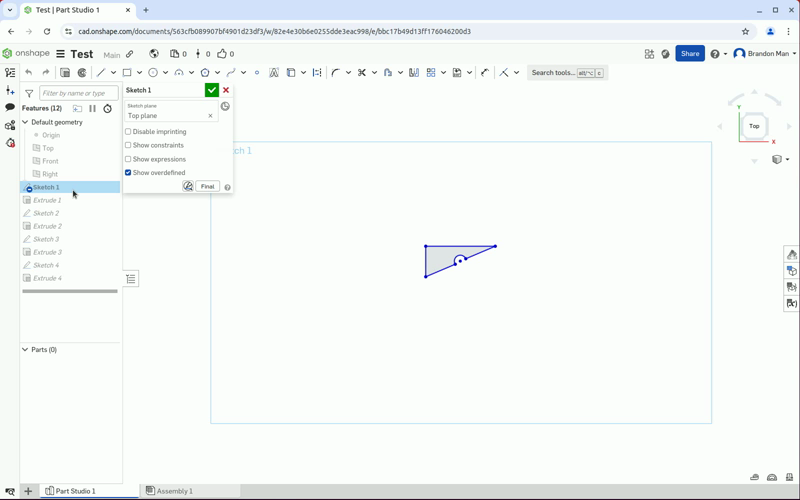
mouse_move(229, 92)
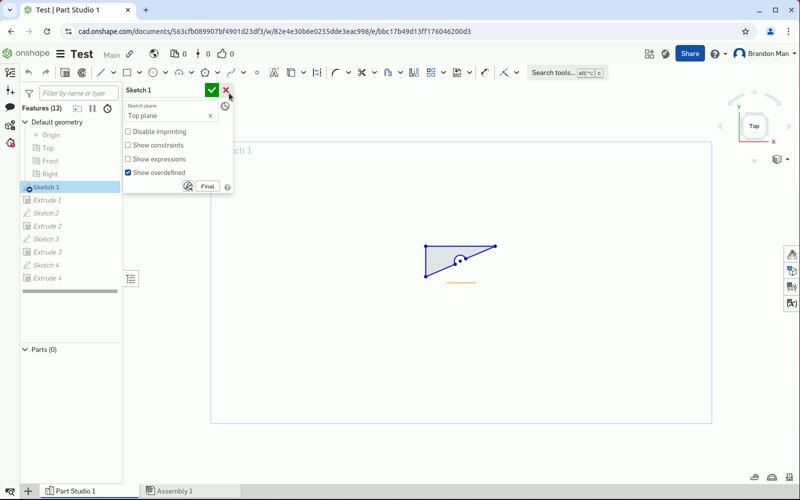
click(229, 92)
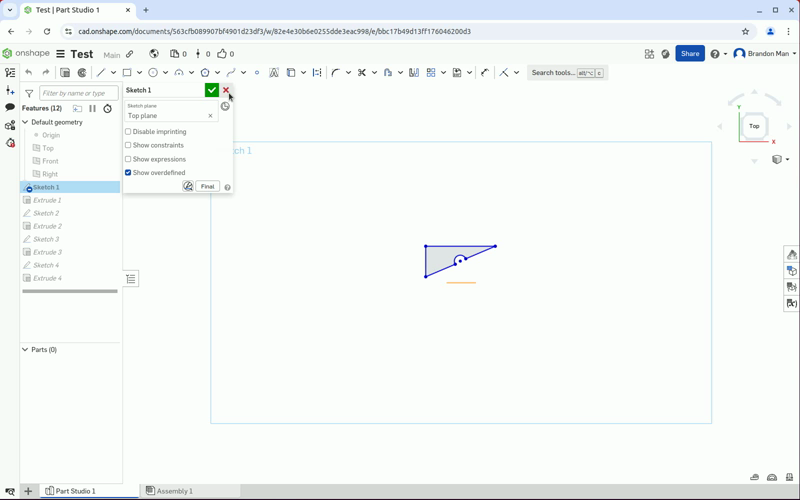
key(shift+s)
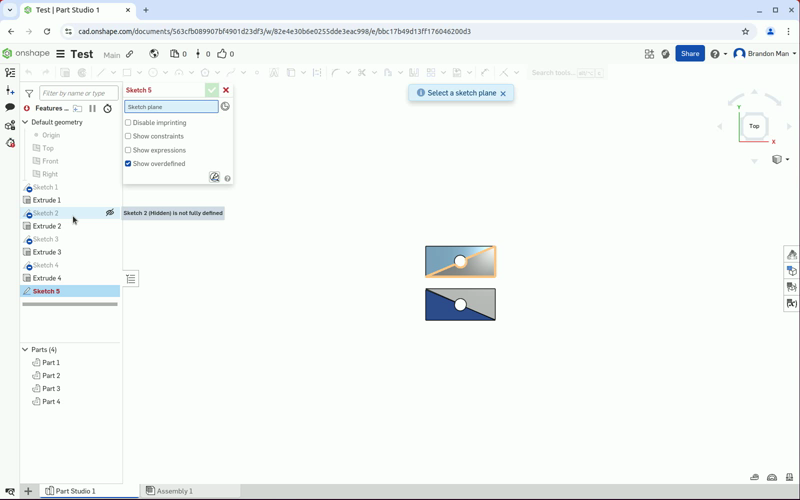
scroll(3)
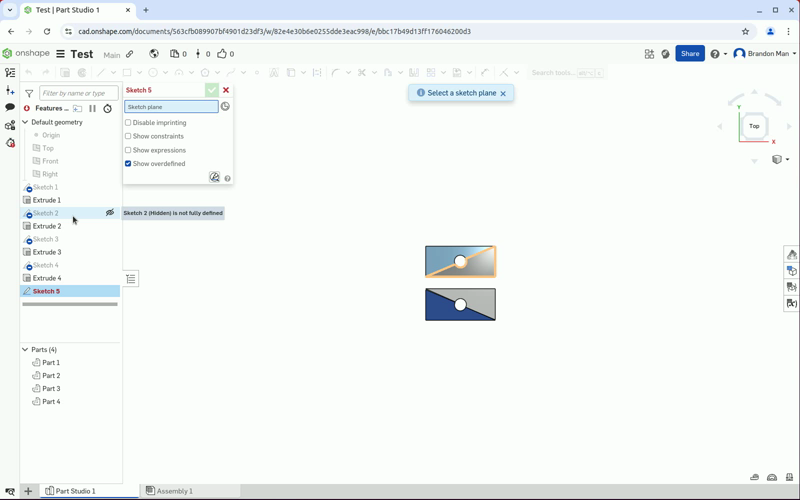
mouse_move(73, 150)
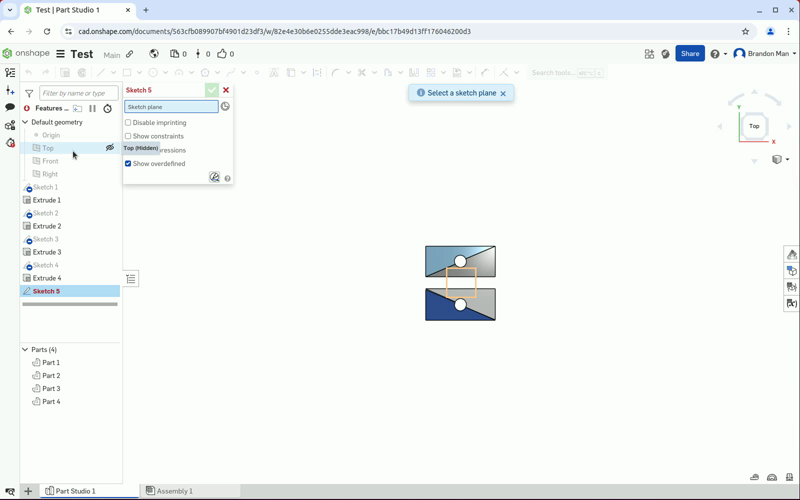
click(73, 150)
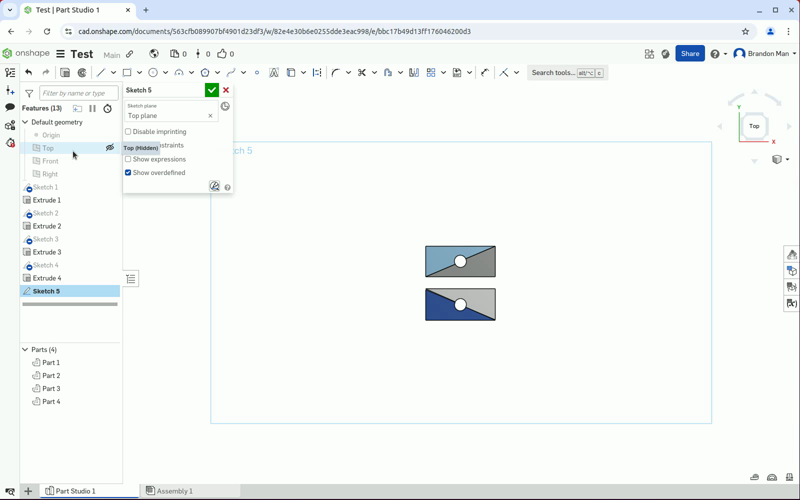
mouse_move(73, 352)
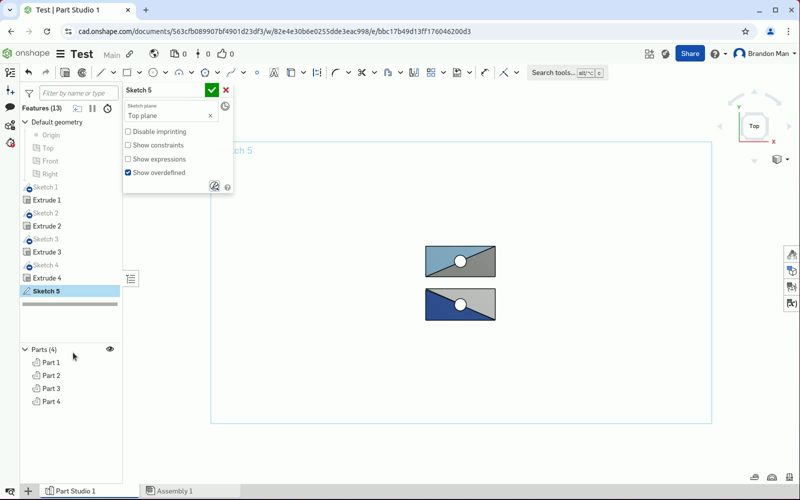
key(y)
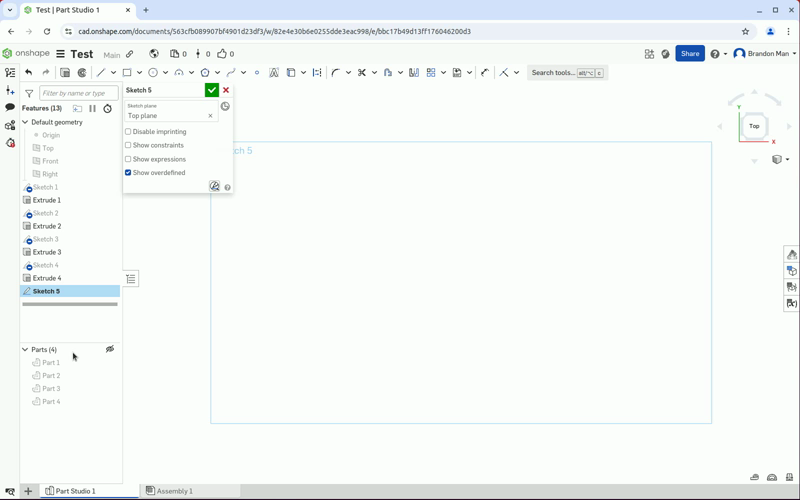
key(l)
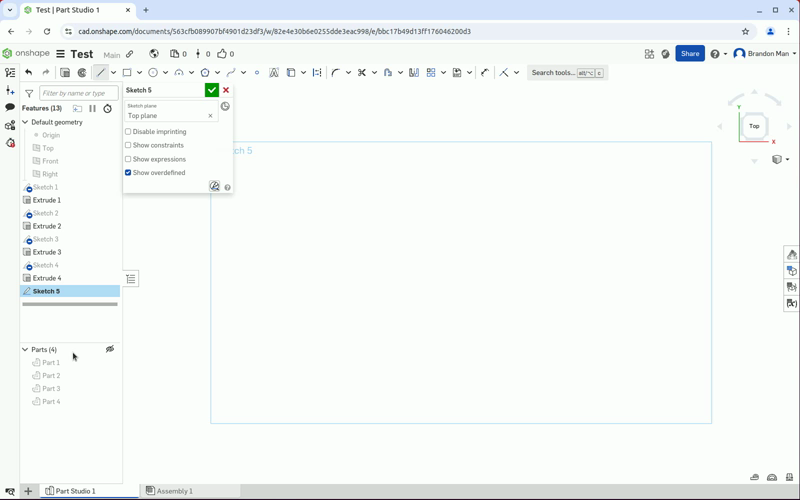
key_down(shift)
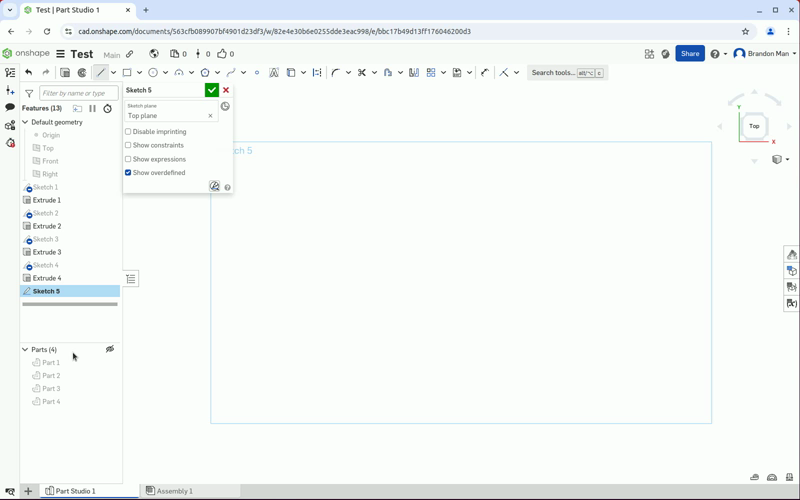
mouse_move(425, 288)
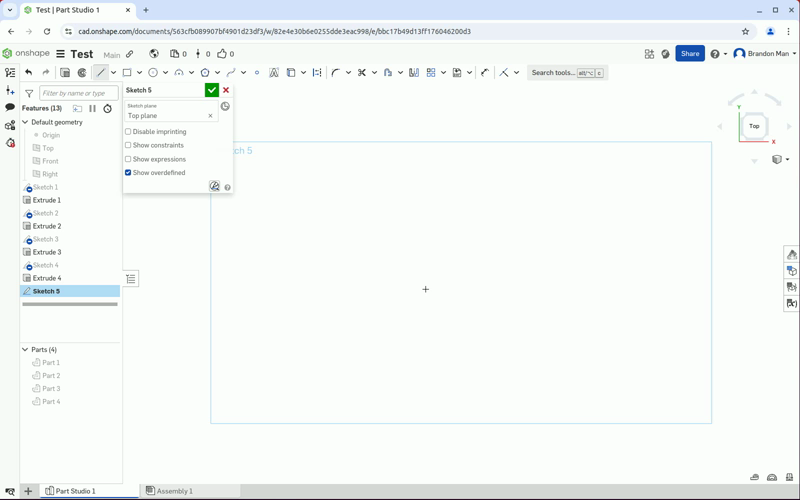
click(425, 288)
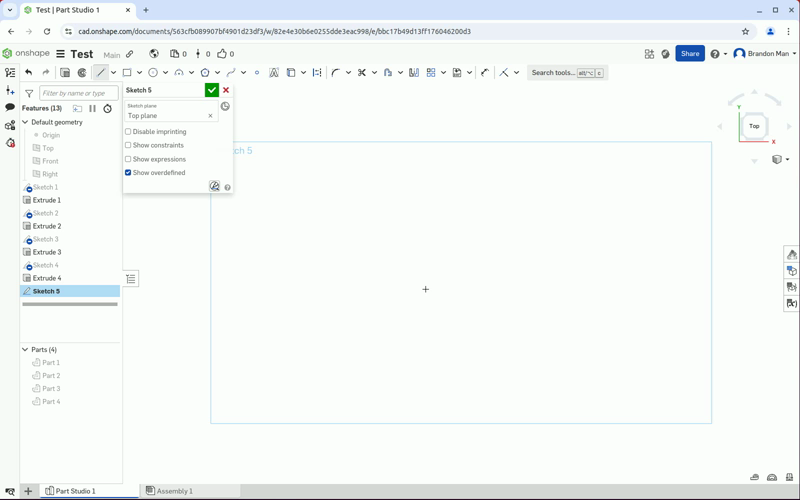
key_up(shift)
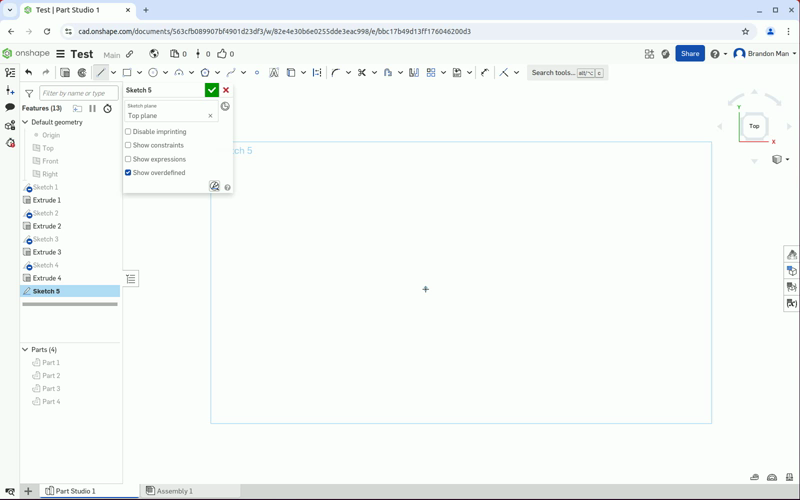
key_down(shift)
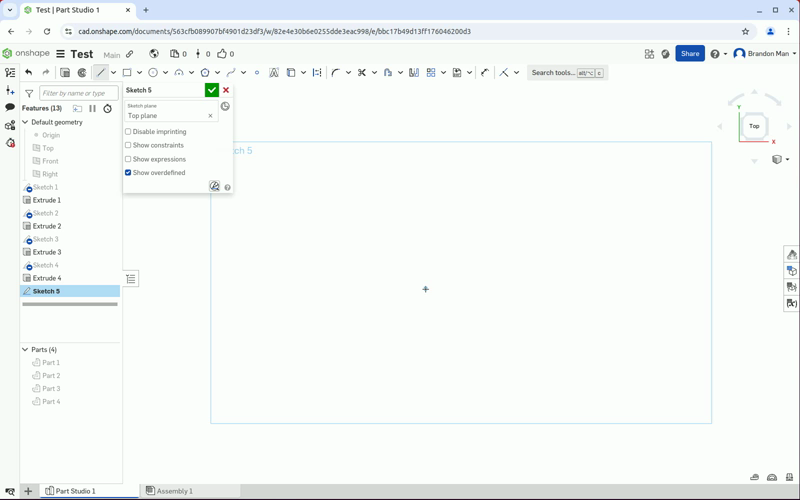
mouse_move(495, 288)
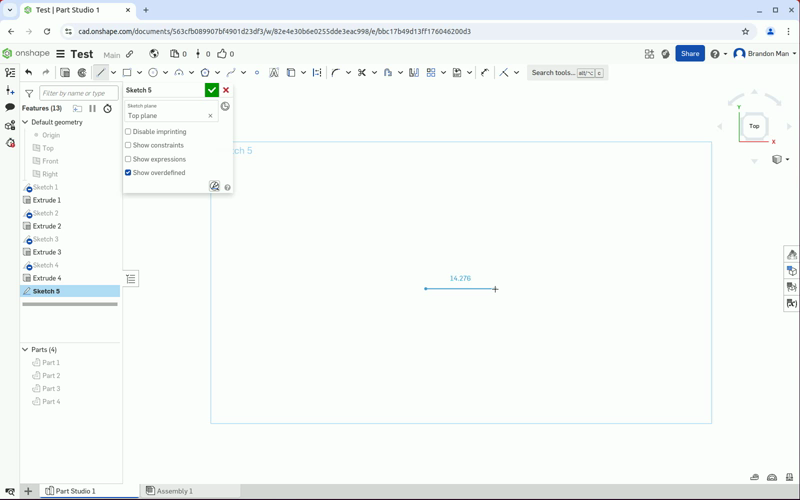
click(495, 288)
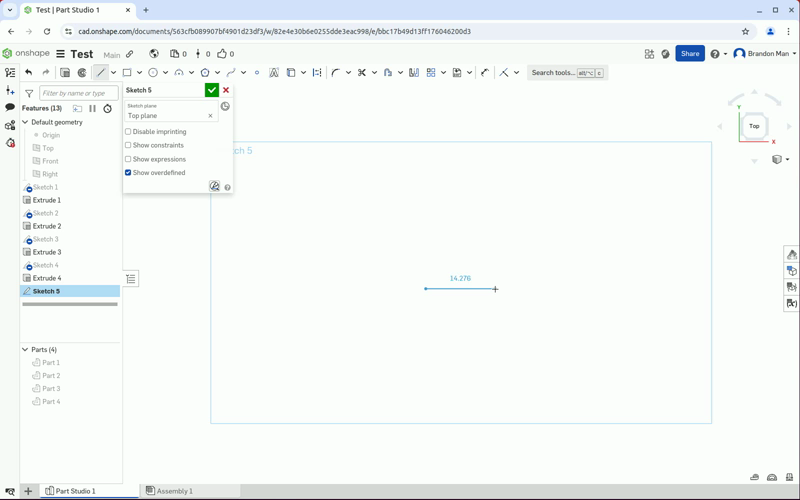
key_up(shift)
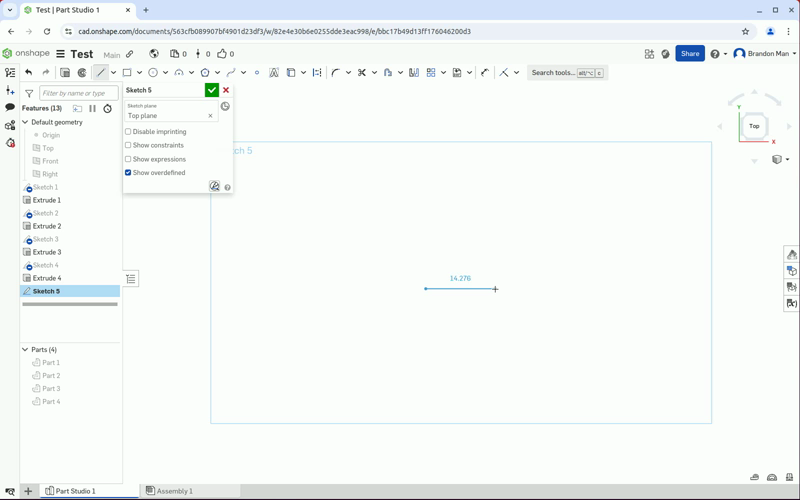
key_down(shift)
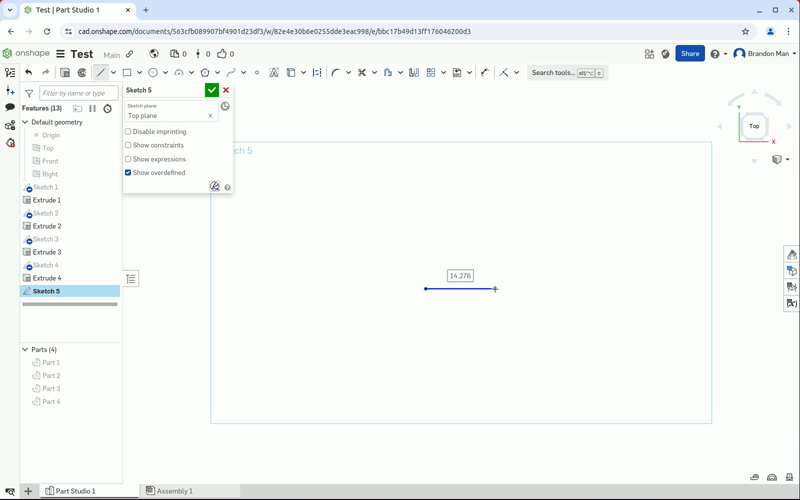
mouse_move(525, 288)
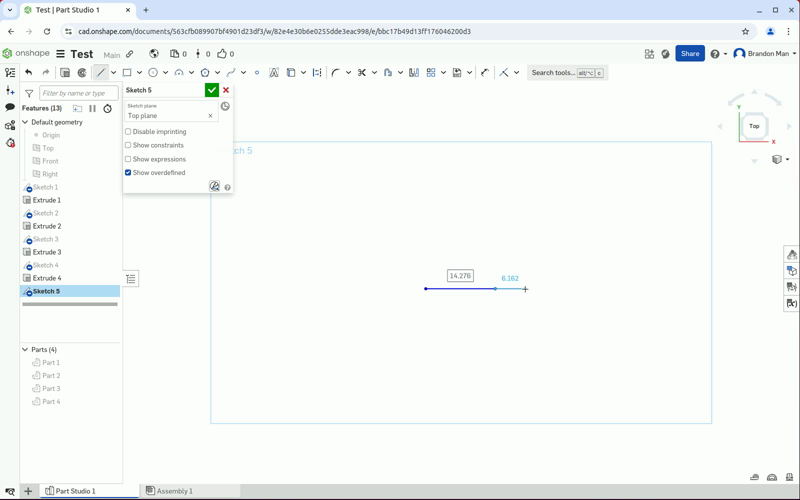
mouse_move(495, 276)
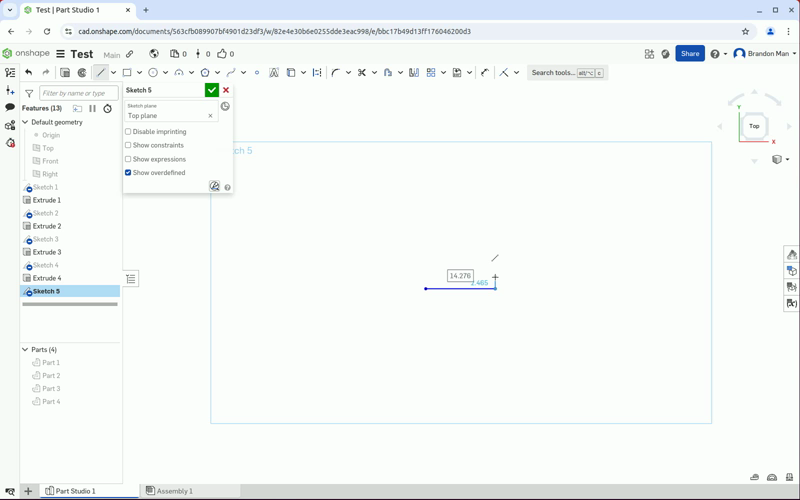
click(495, 276)
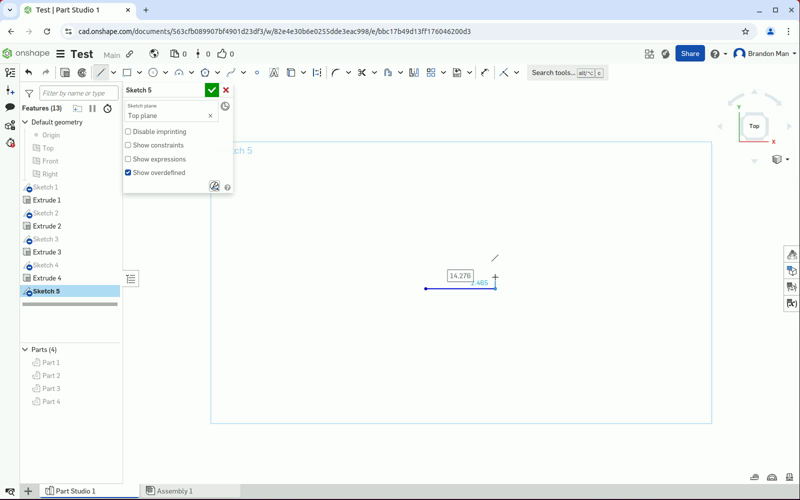
key_up(shift)
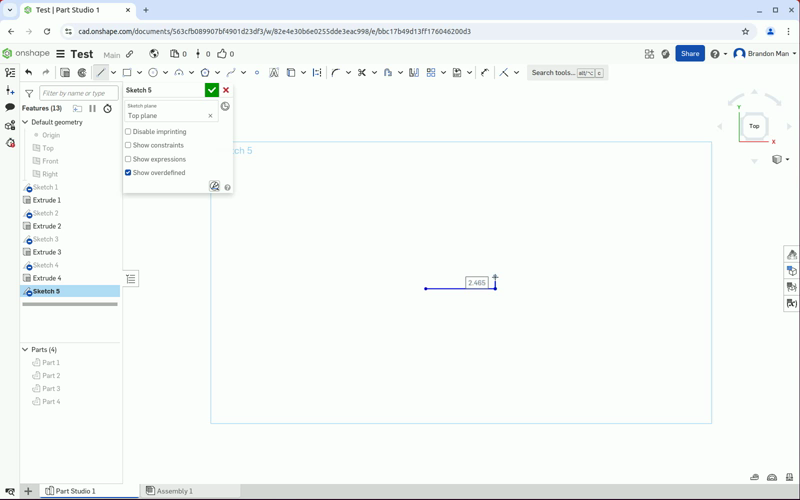
key_down(shift)
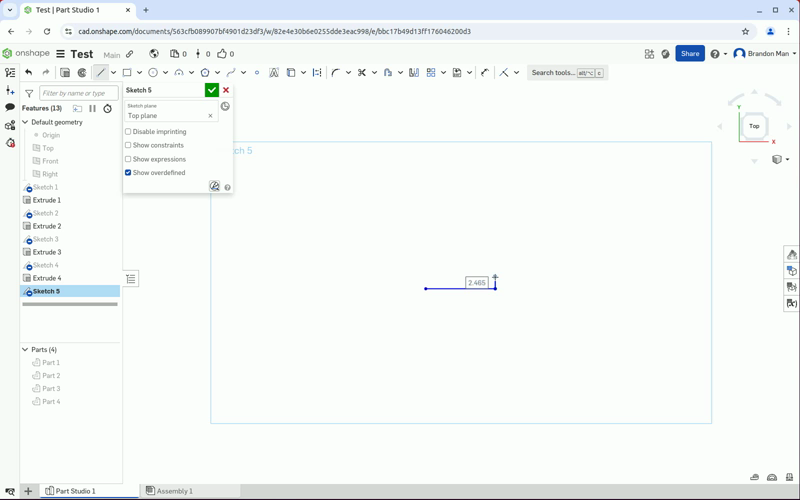
mouse_move(425, 276)
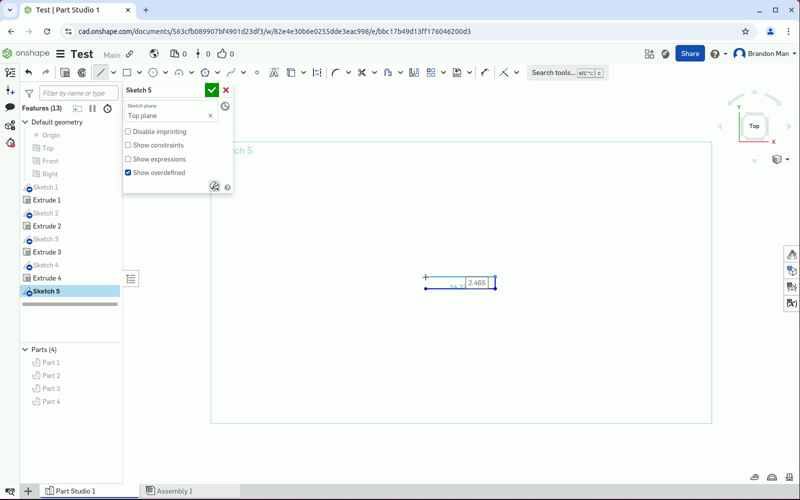
click(425, 276)
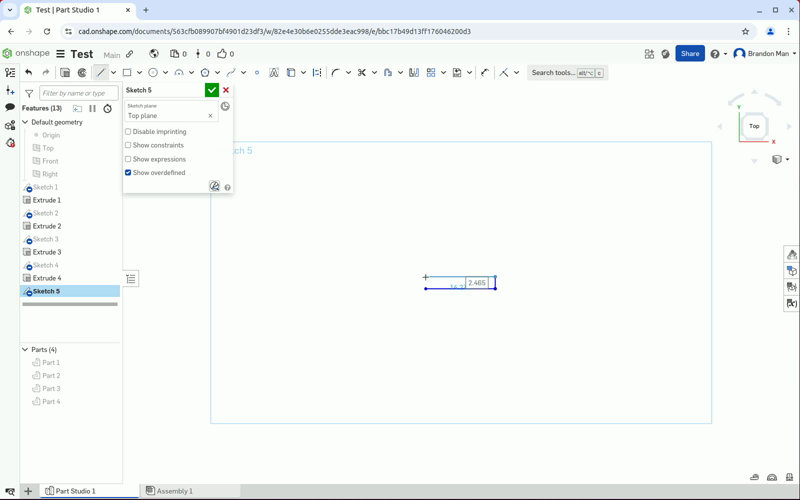
key_up(shift)
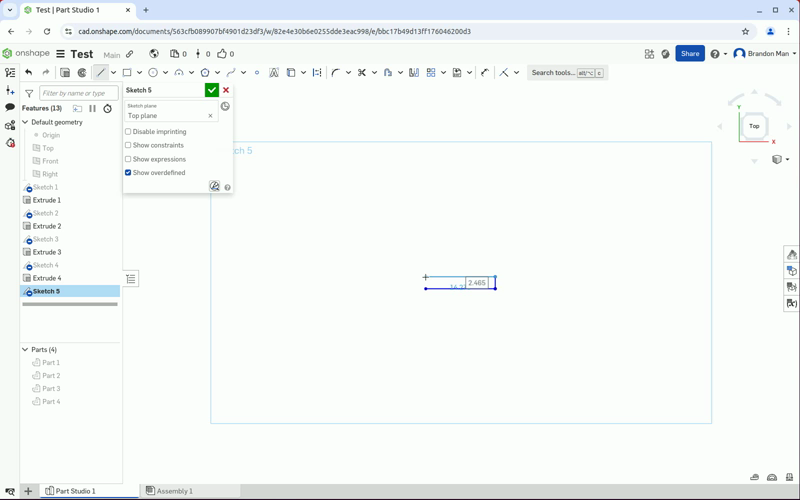
mouse_move(455, 276)
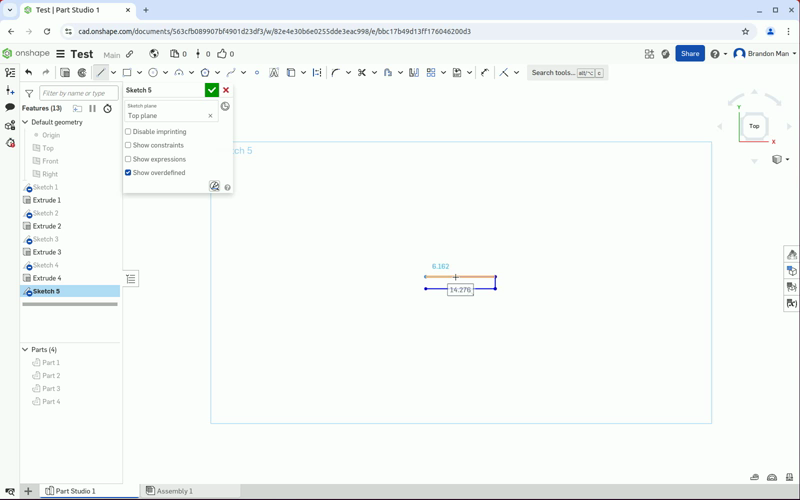
key_down(shift)
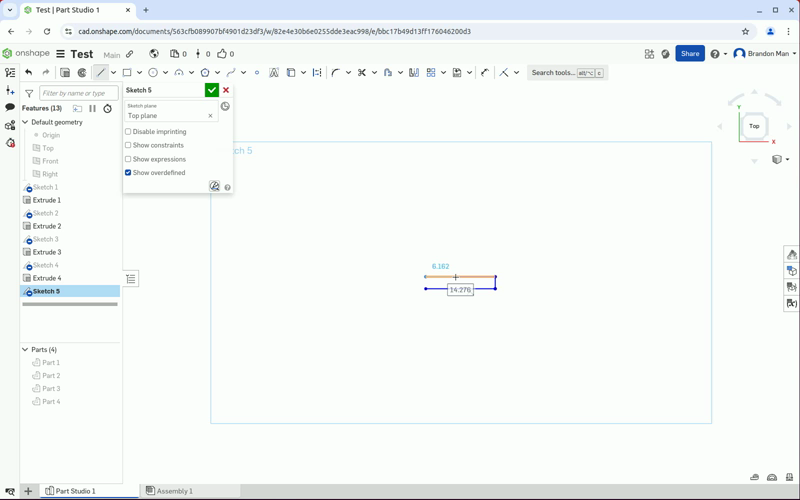
mouse_move(425, 288)
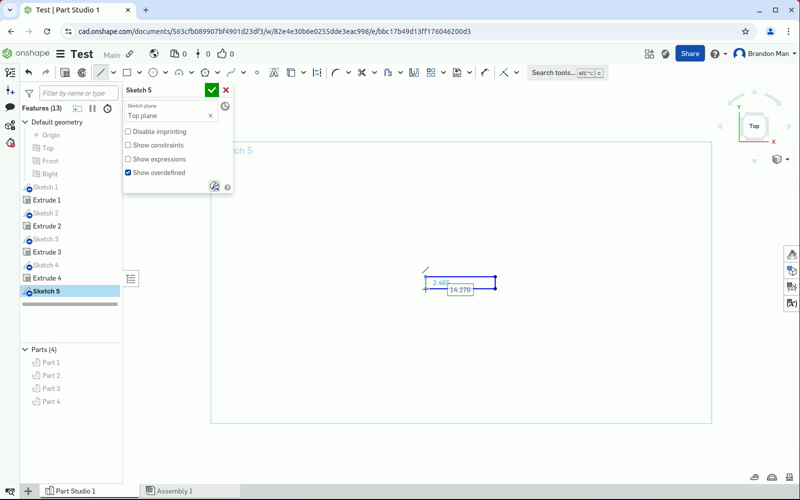
key_up(shift)
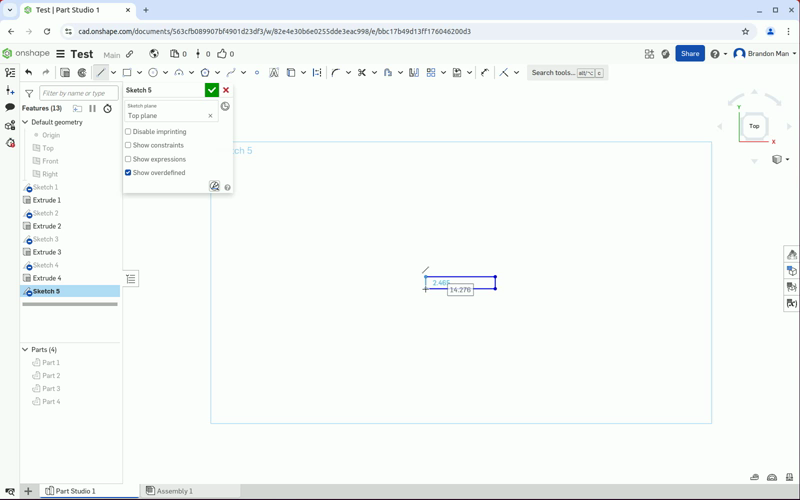
click(425, 288)
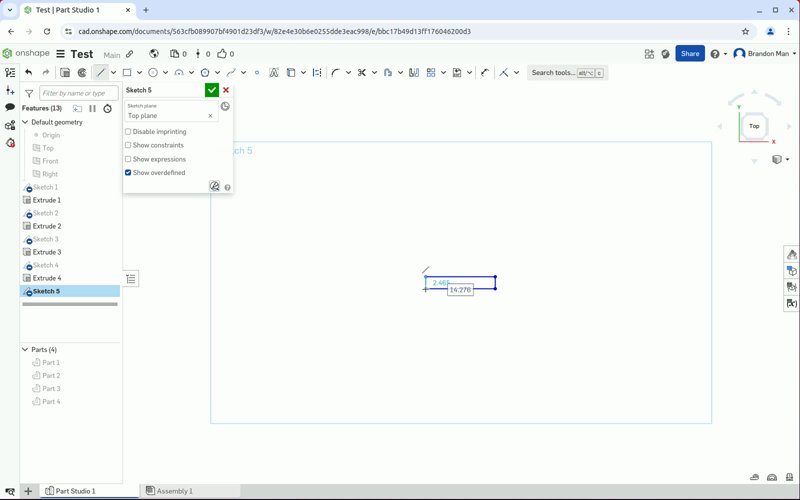
key(esc)
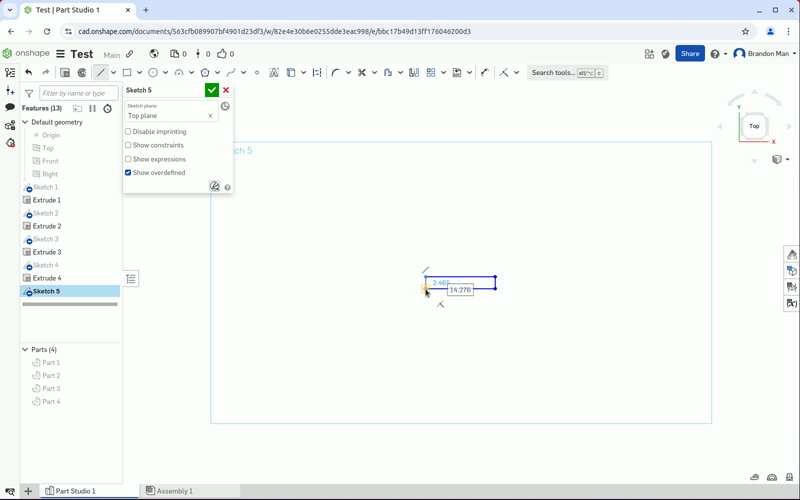
mouse_move(432, 278)
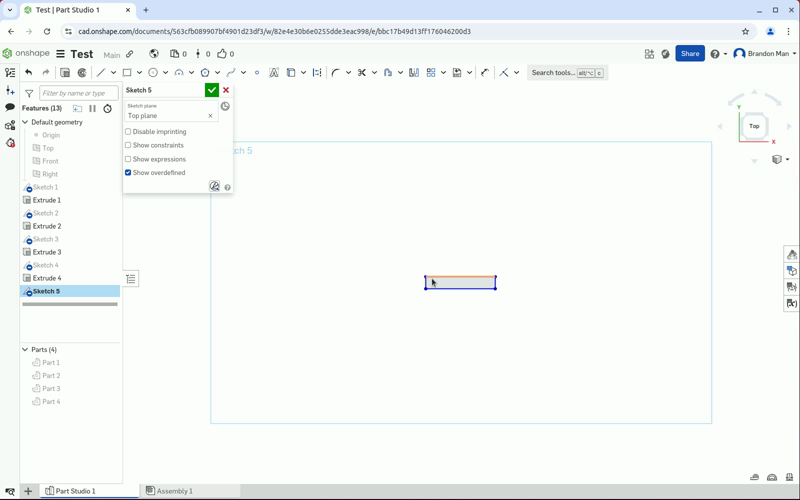
scroll(6)
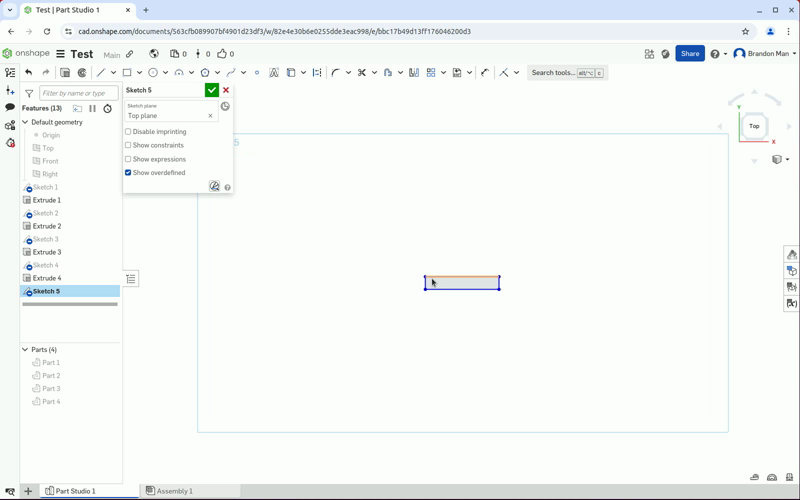
scroll(6)
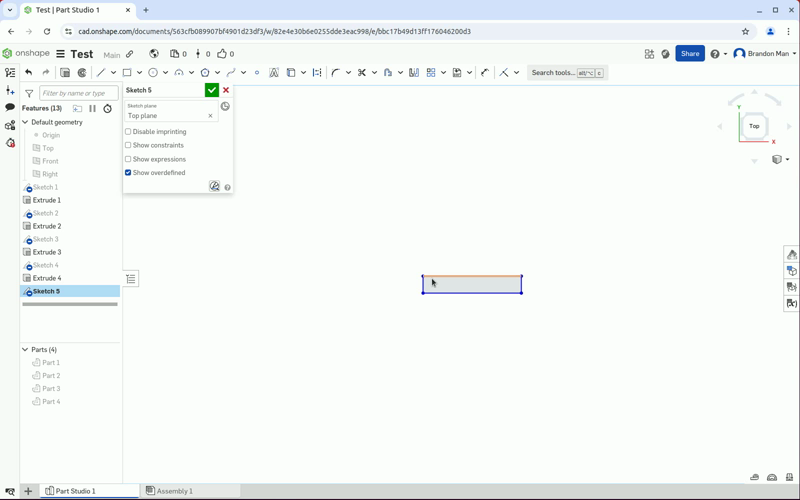
scroll(6)
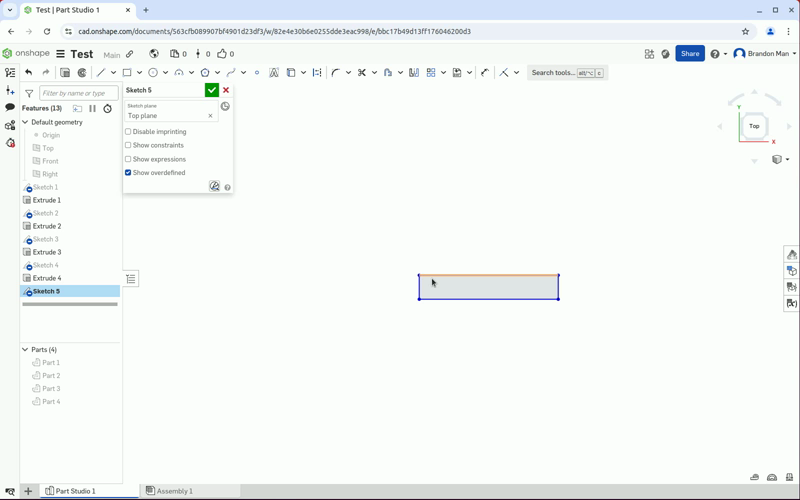
scroll(6)
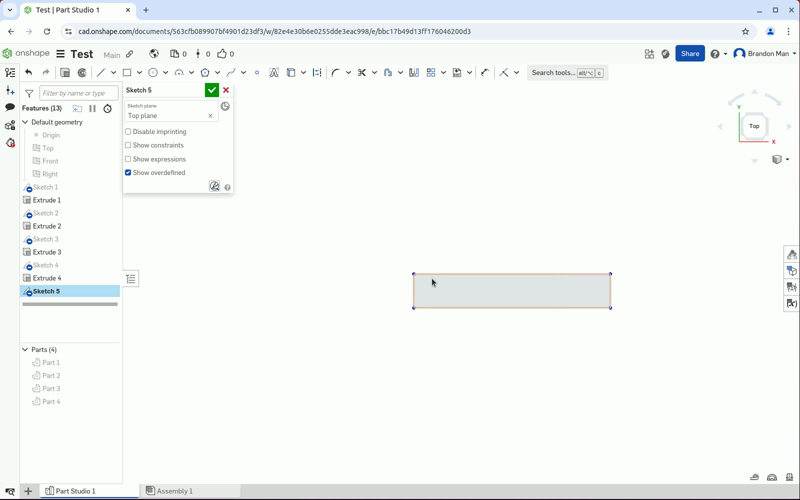
scroll(6)
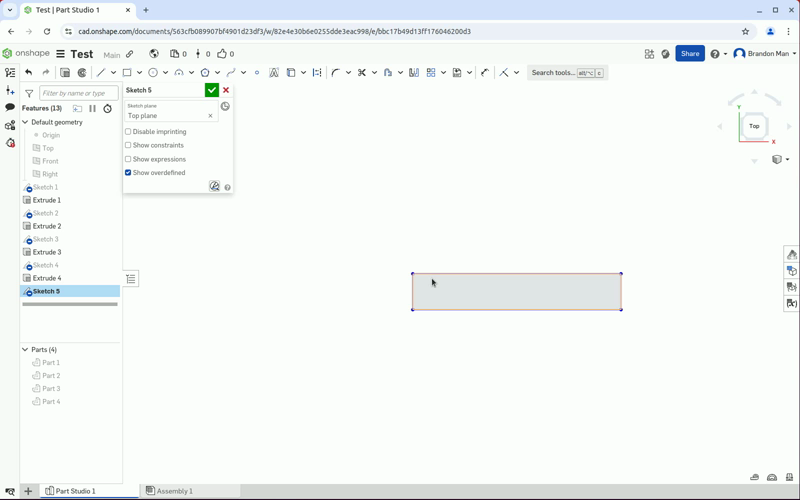
scroll(6)
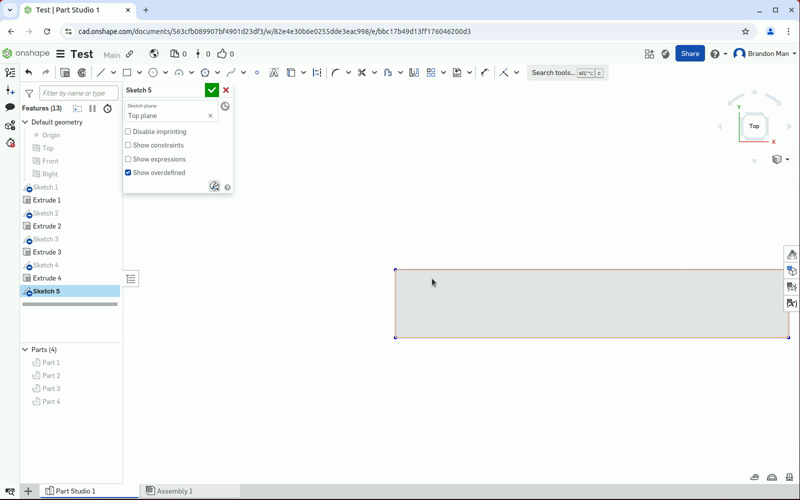
scroll(6)
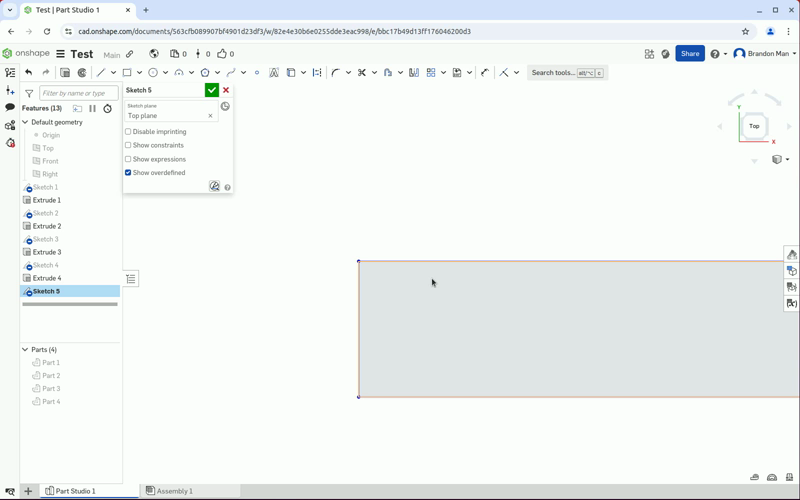
click(432, 278)
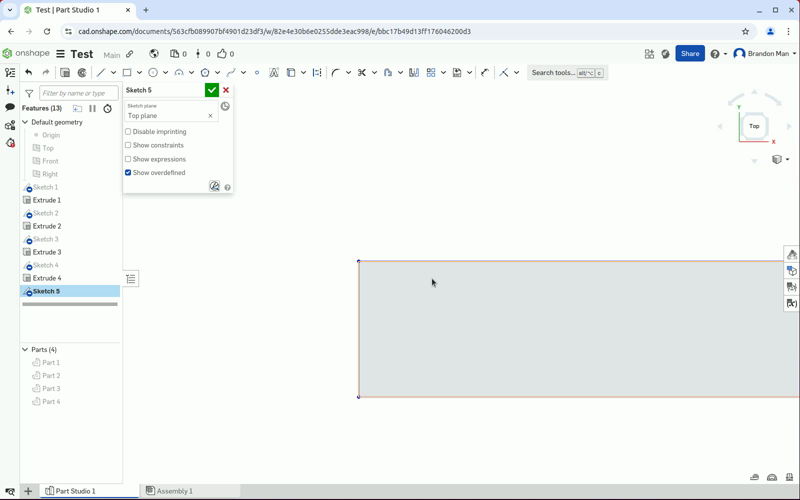
scroll(-6)
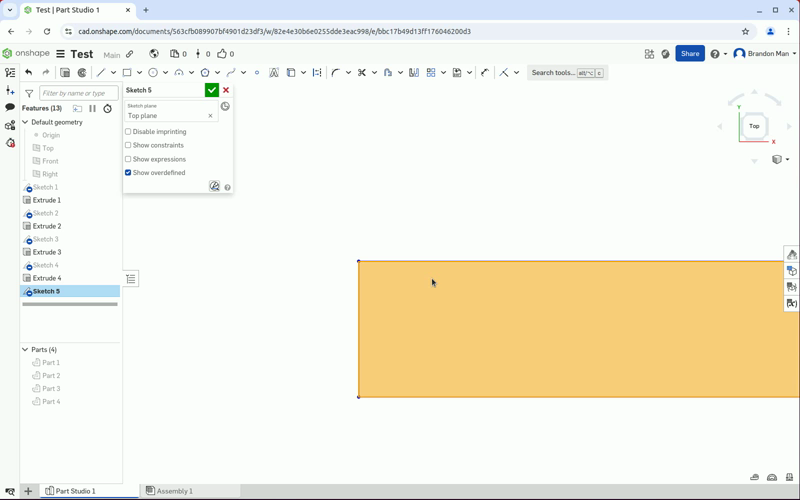
scroll(-6)
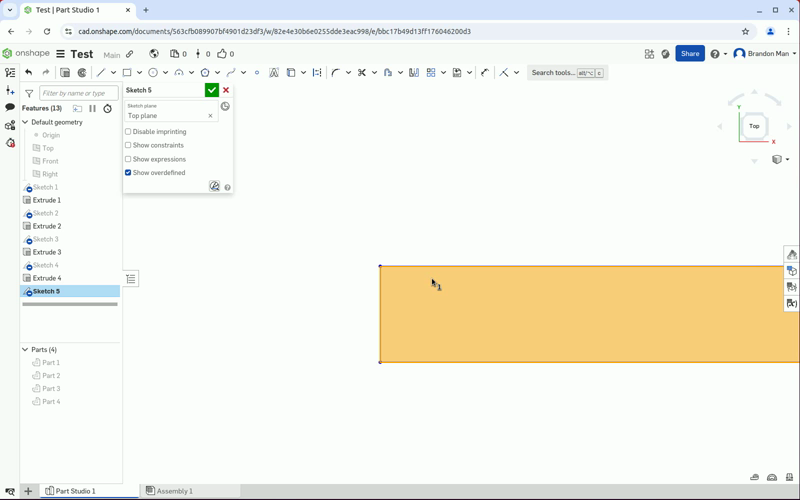
scroll(-6)
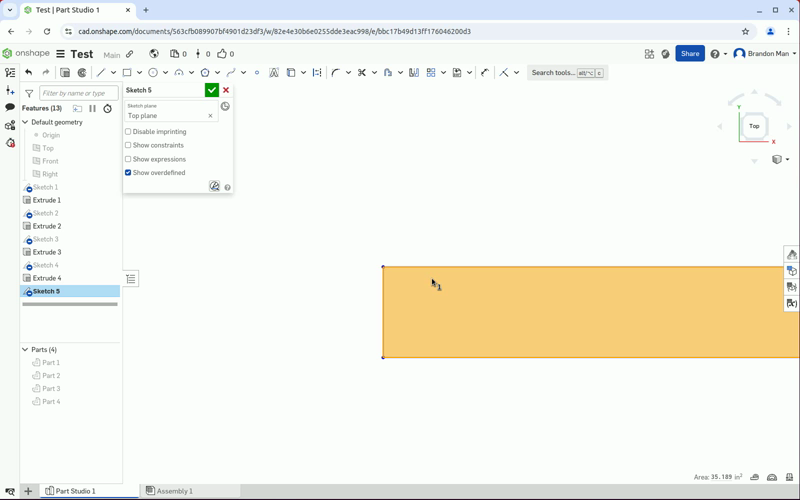
scroll(-6)
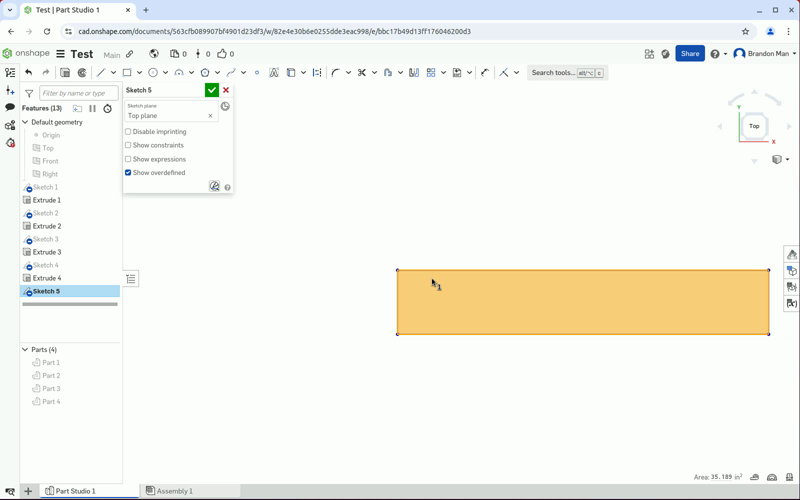
scroll(-6)
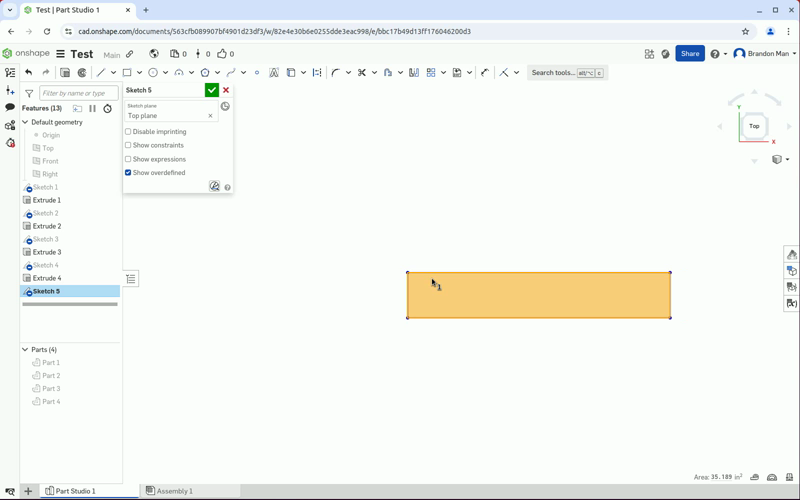
scroll(-6)
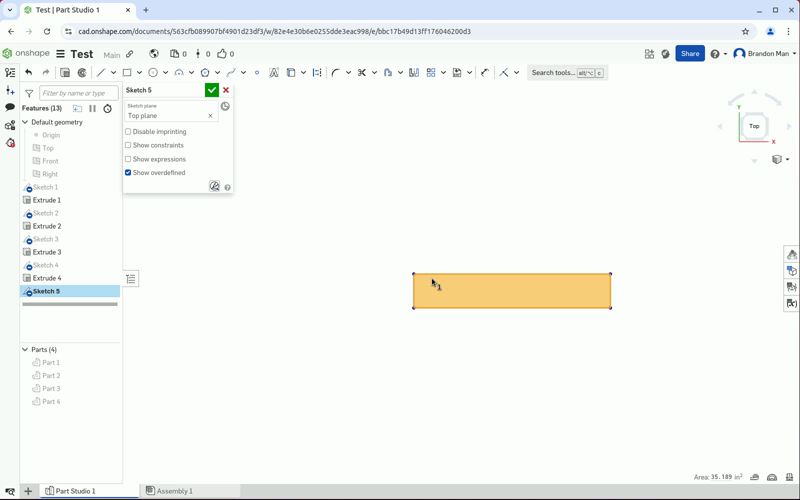
scroll(-6)
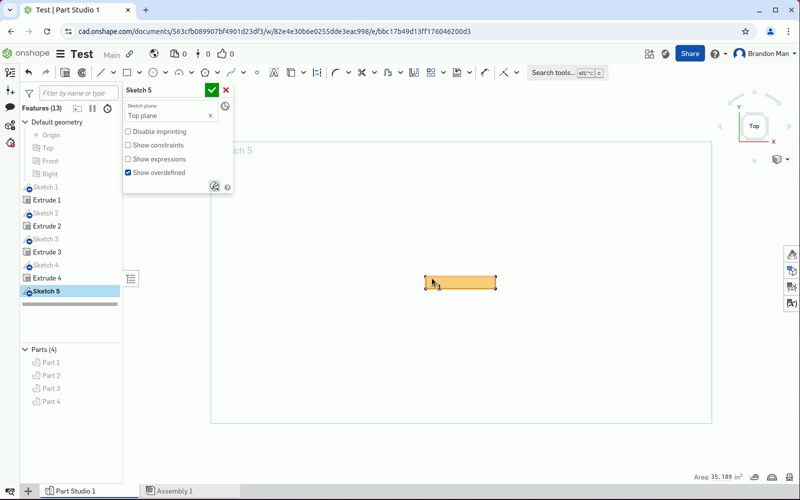
mouse_move(73, 352)
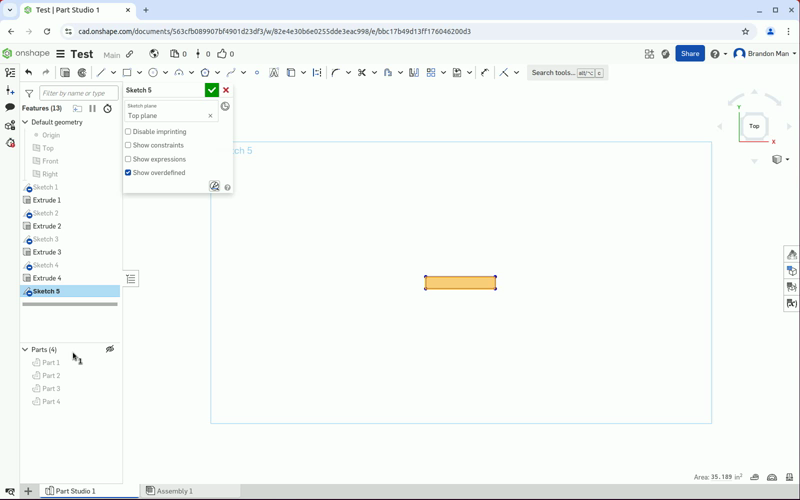
key(shift+y)
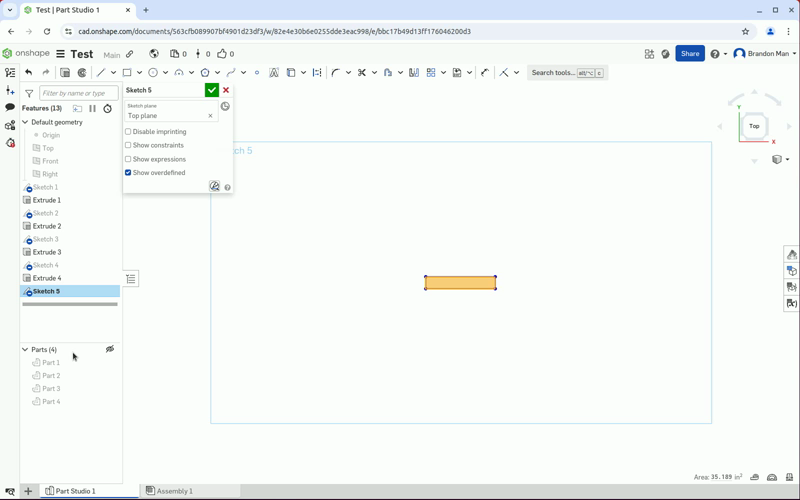
key(shift+e)
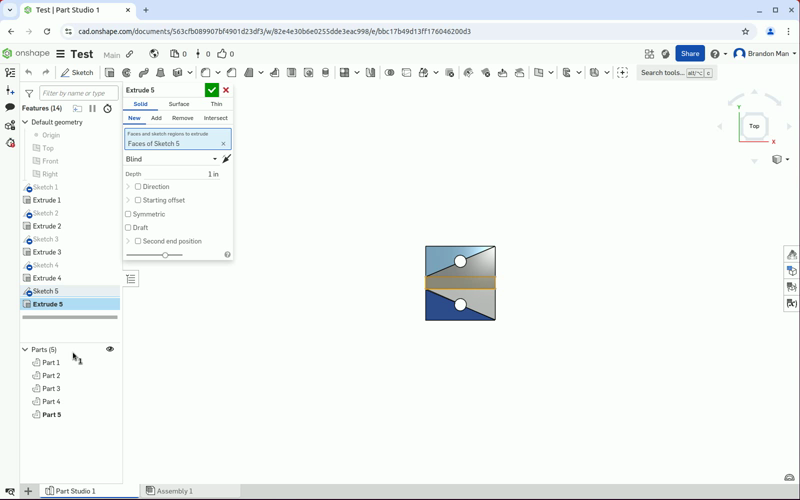
mouse_move(143, 106)
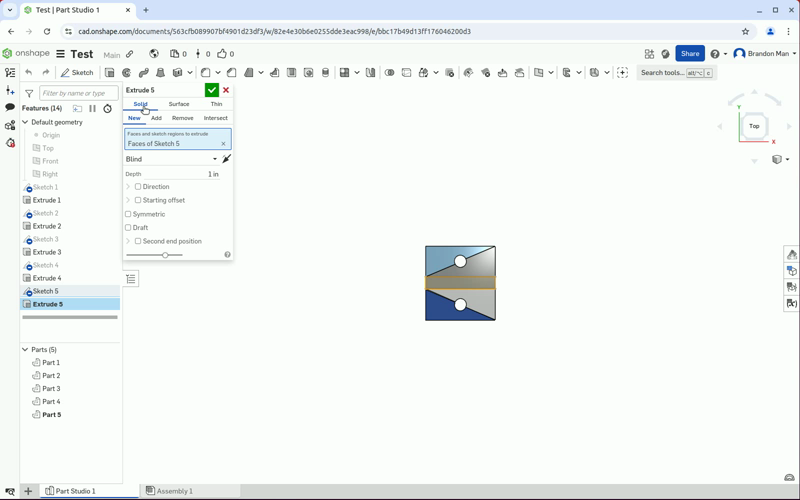
click(143, 106)
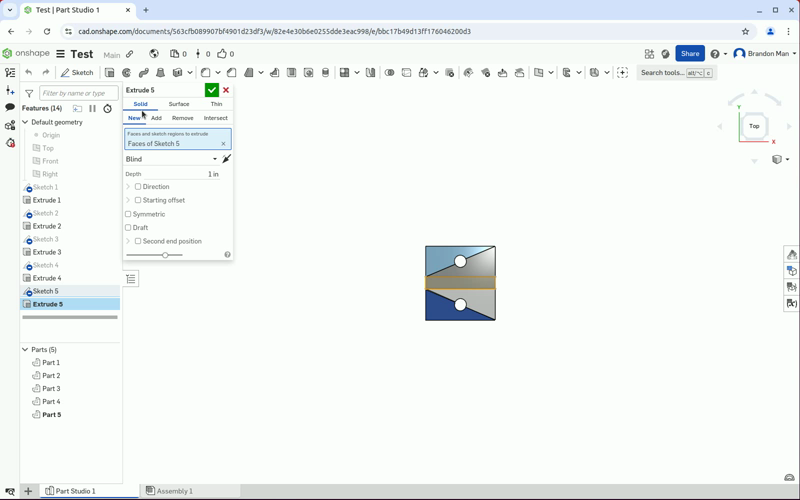
mouse_move(137, 120)
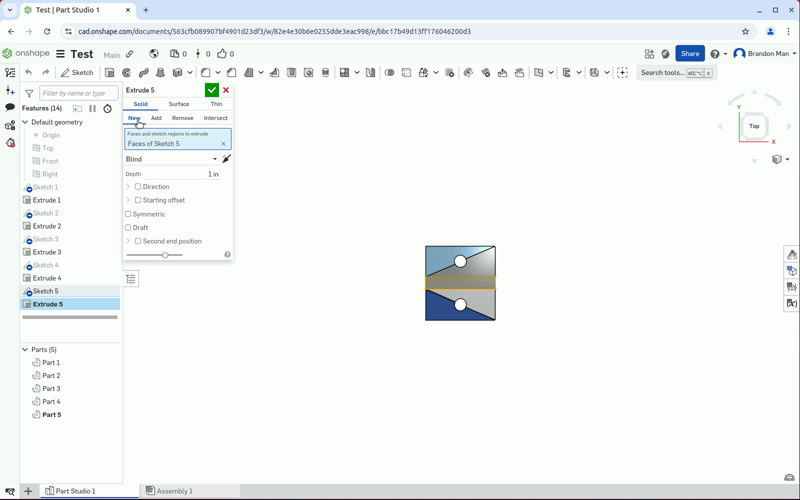
click(137, 120)
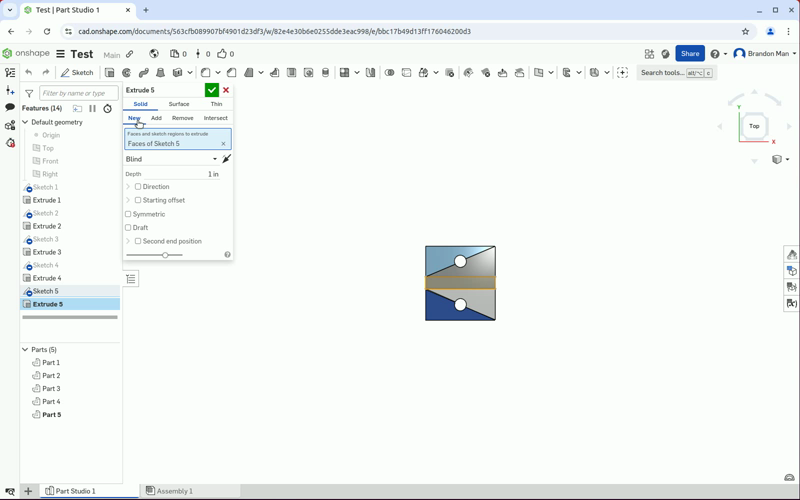
key(tab, 4)
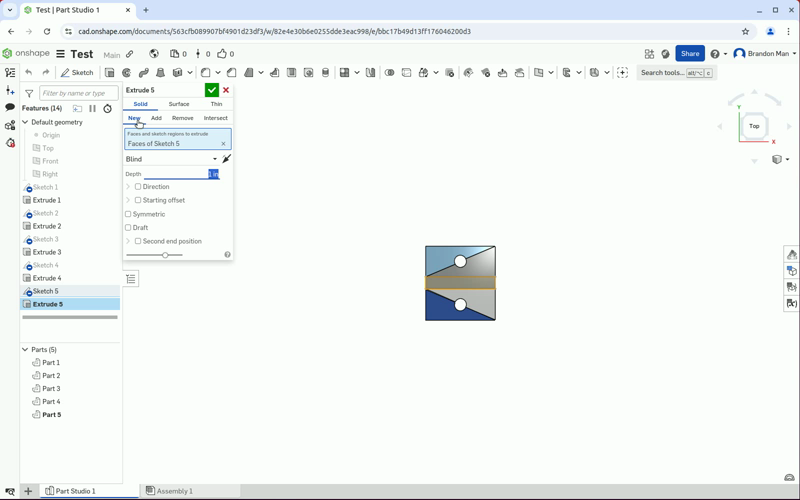
text(23.108)
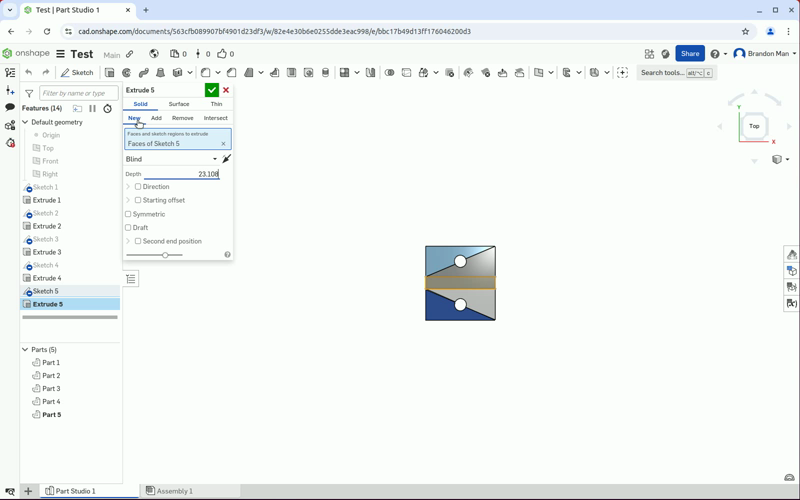
key(enter)
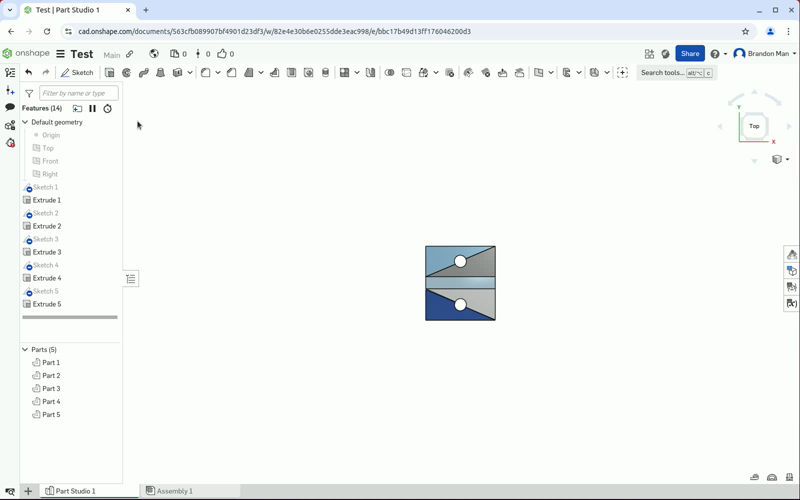
key(shift+h)
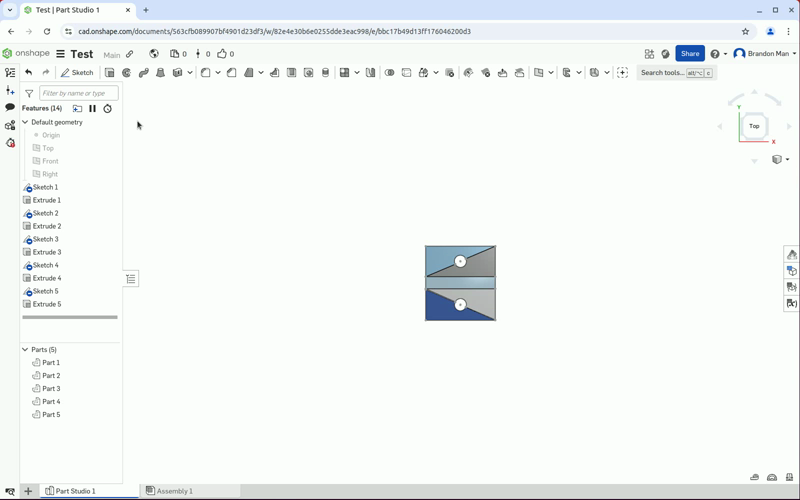
key(shift+h)
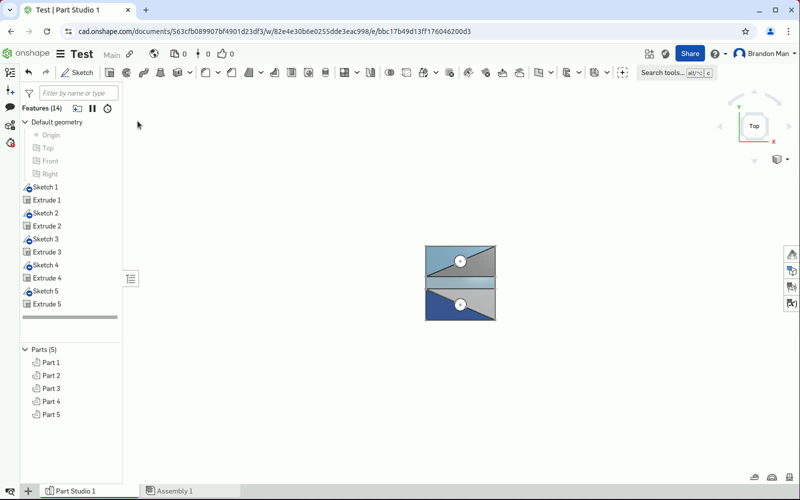
key(shift+7)
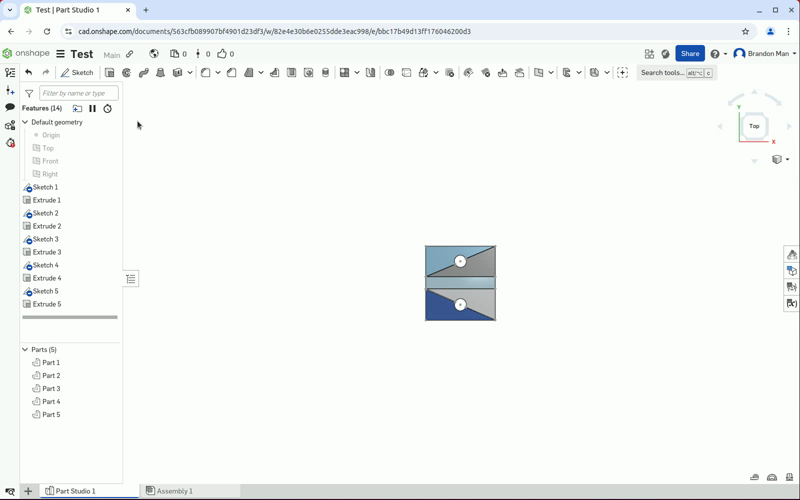
key(up, 3)
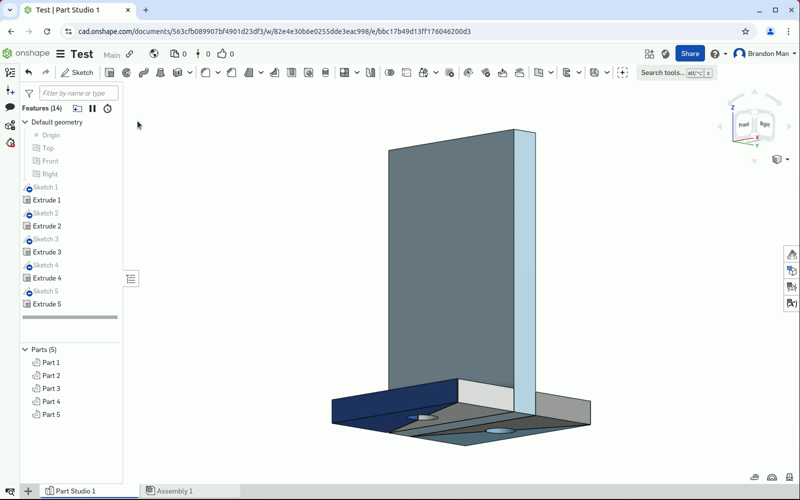
key(left, 3)
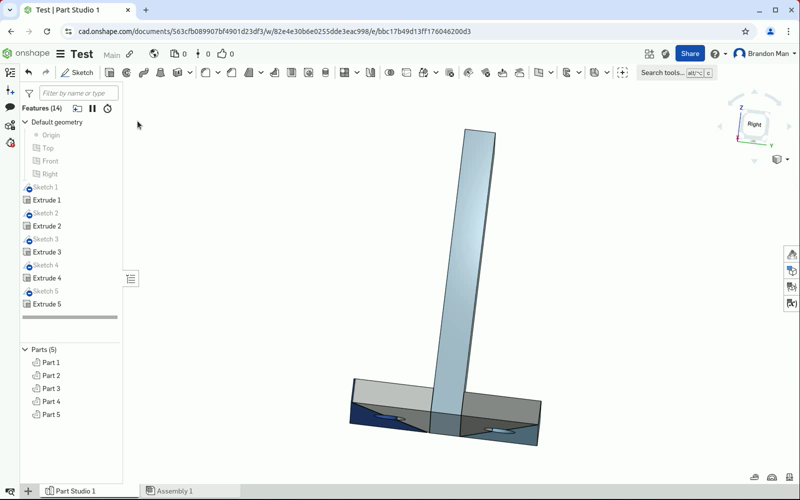
key(right, 3)
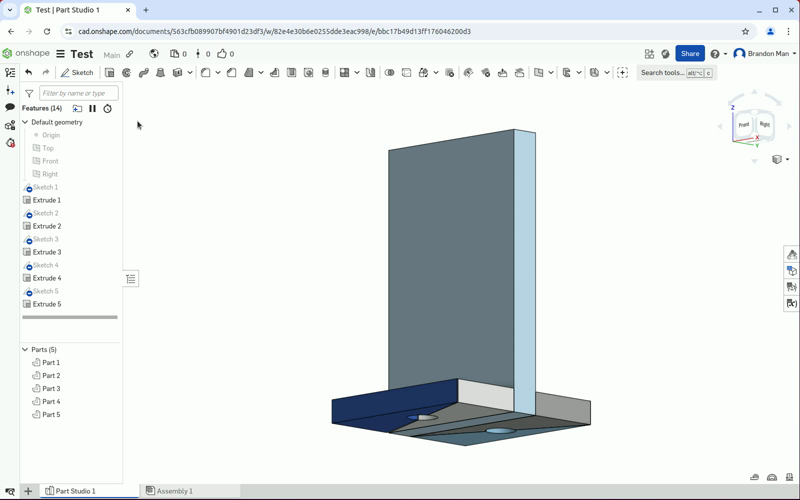
key(down, 3)
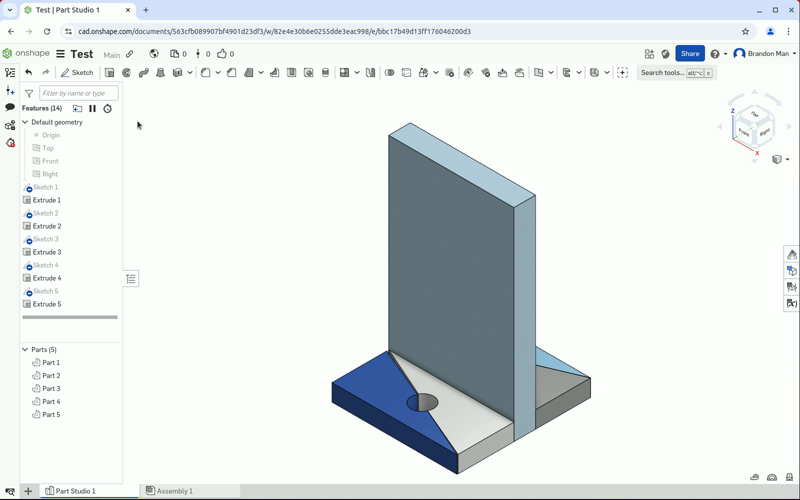
mouse_move(73, 189)
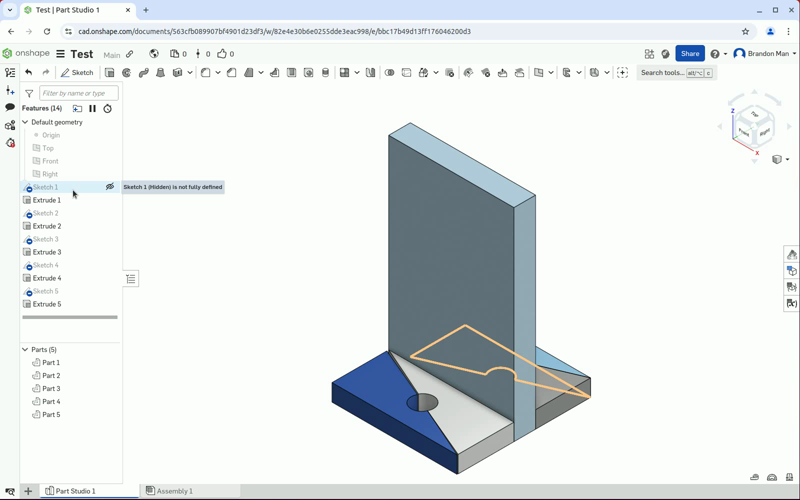
click(73, 189)